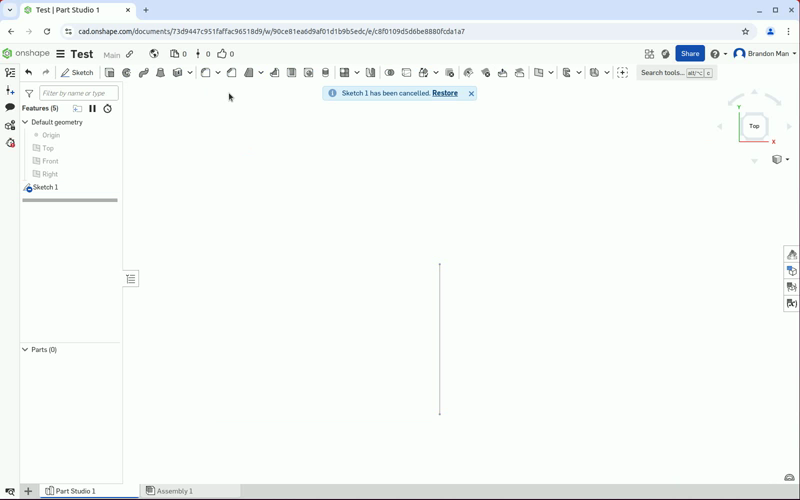
key(shift+h)
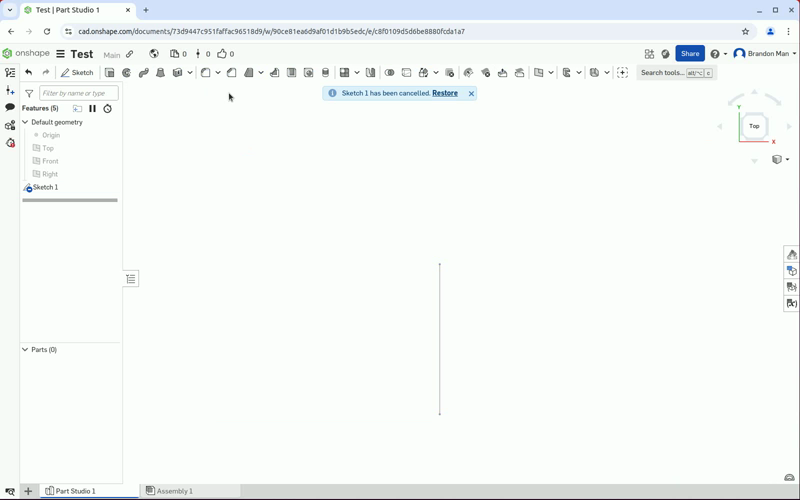
key(shift+s)
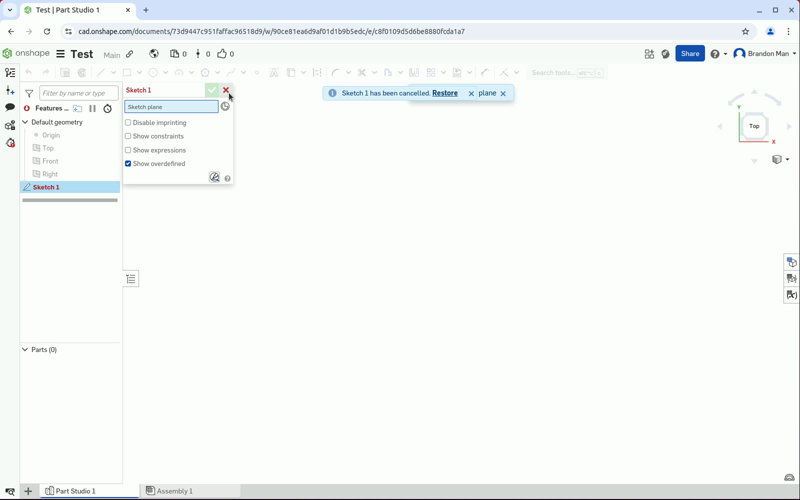
mouse_move(73, 150)
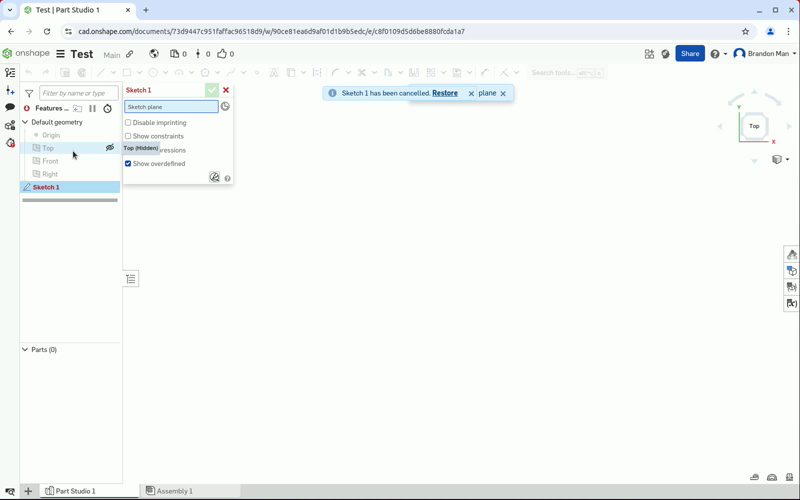
click(73, 150)
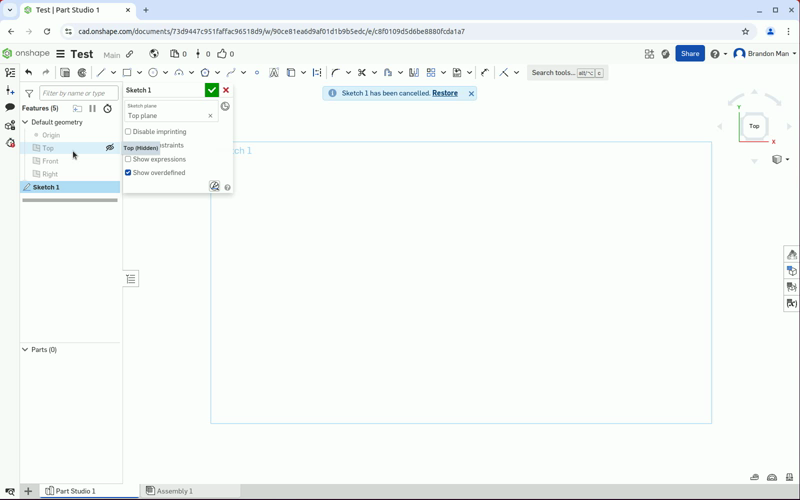
mouse_move(73, 352)
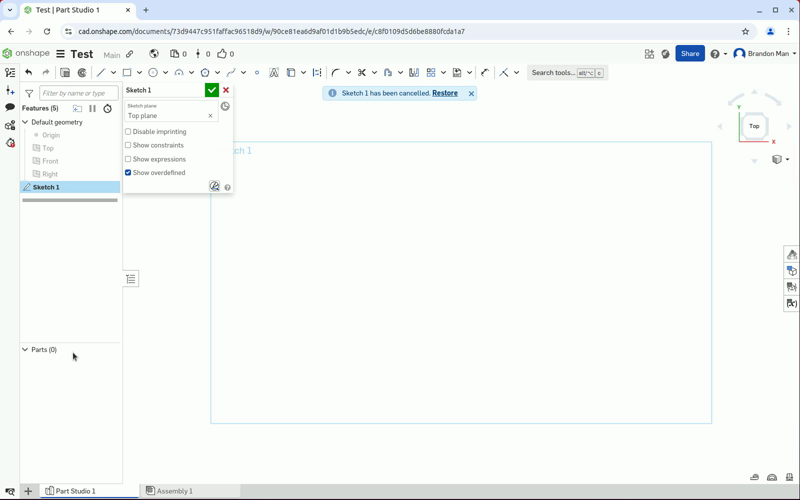
key(y)
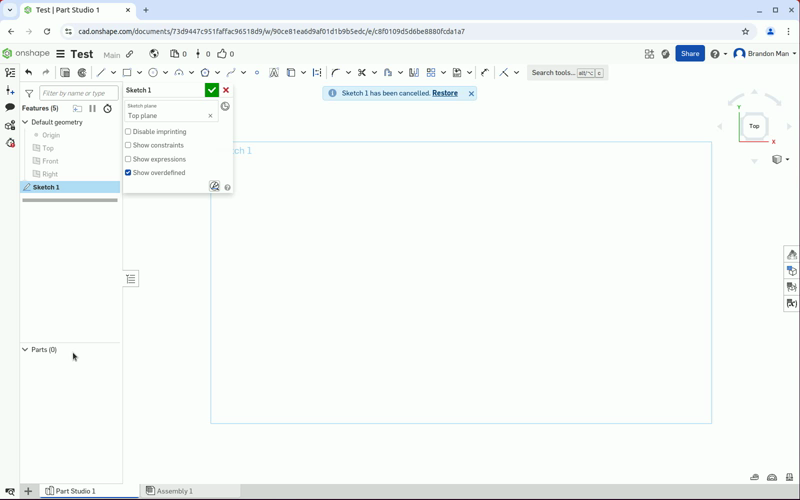
key(l)
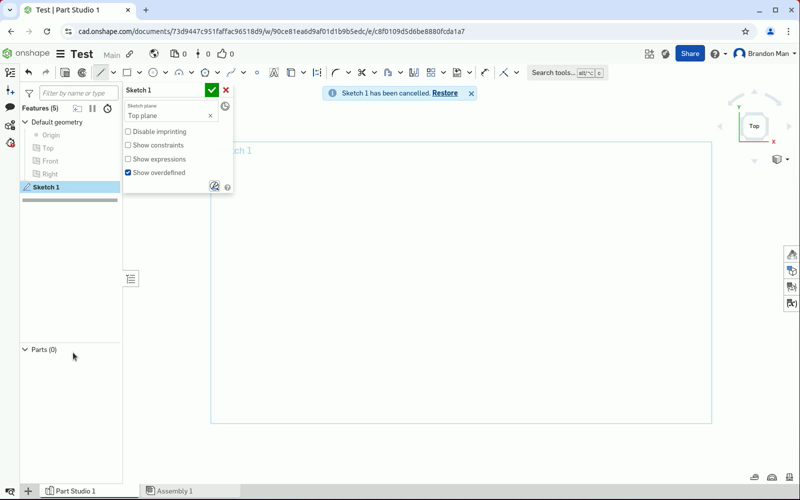
key_down(shift)
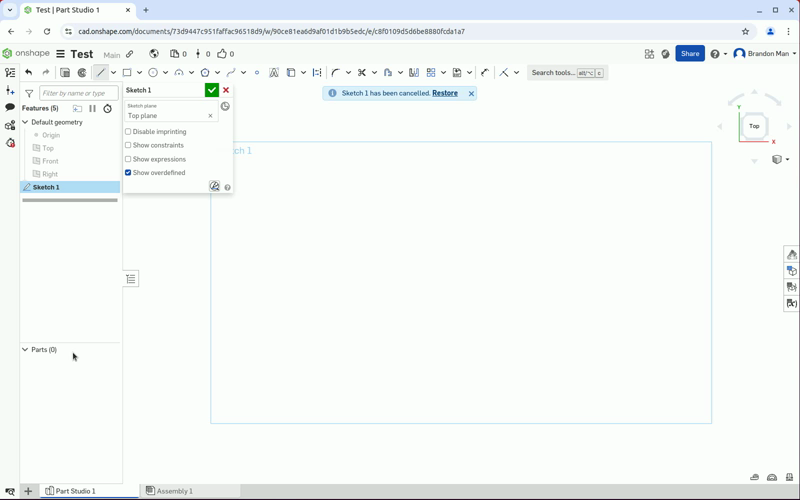
mouse_move(456, 272)
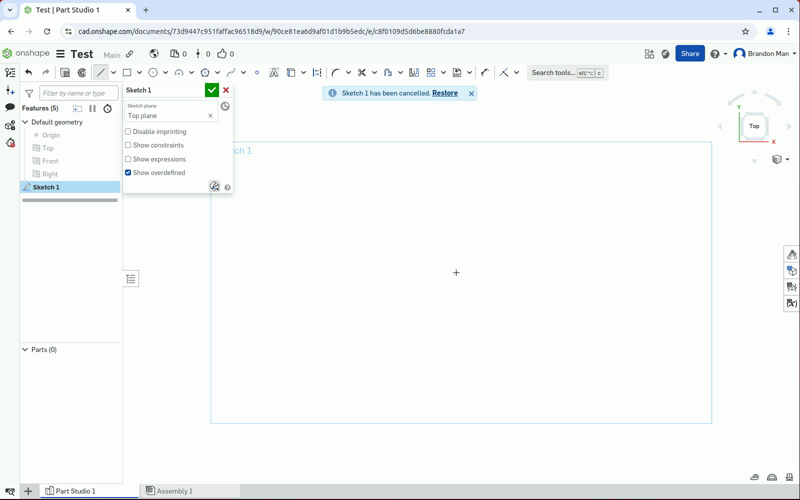
click(456, 272)
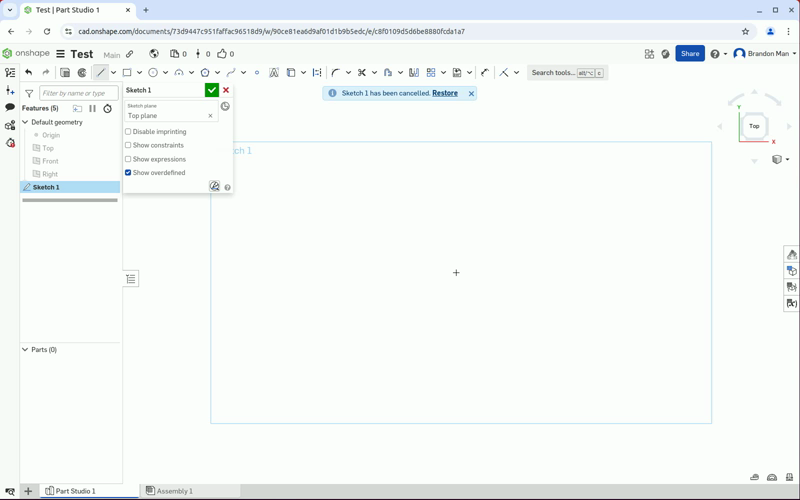
key_up(shift)
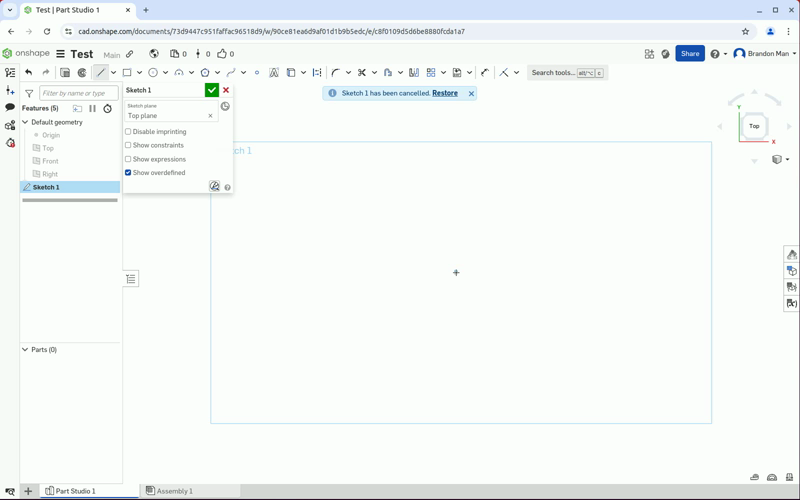
key_down(shift)
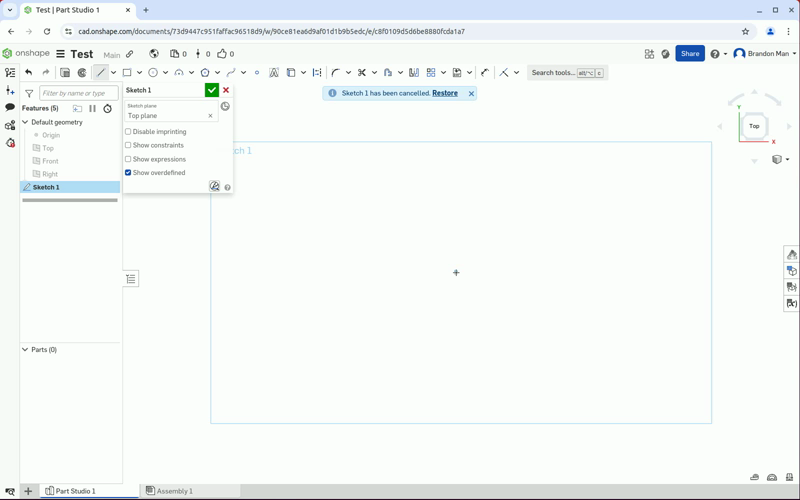
mouse_move(486, 272)
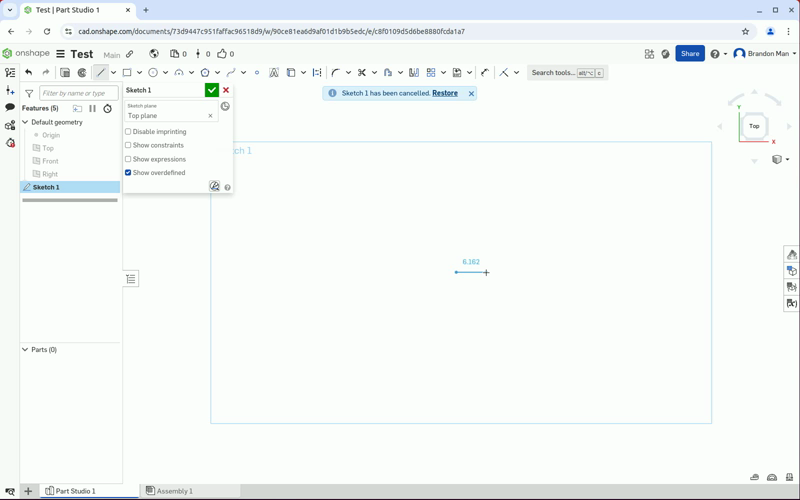
mouse_move(465, 272)
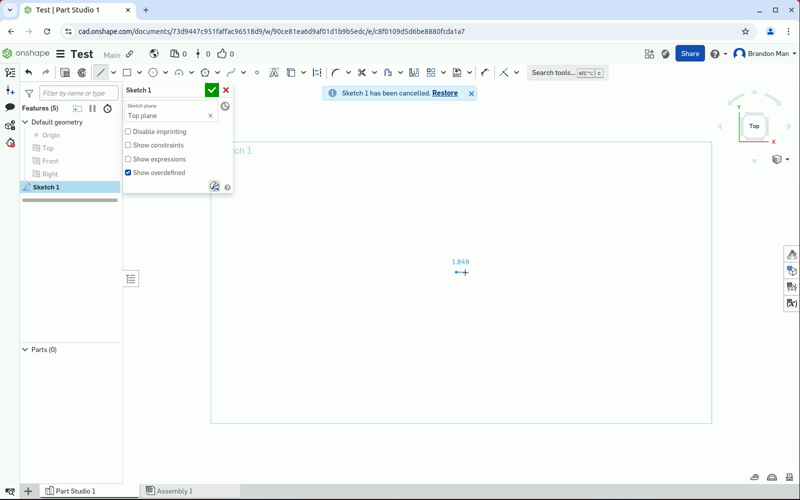
click(465, 272)
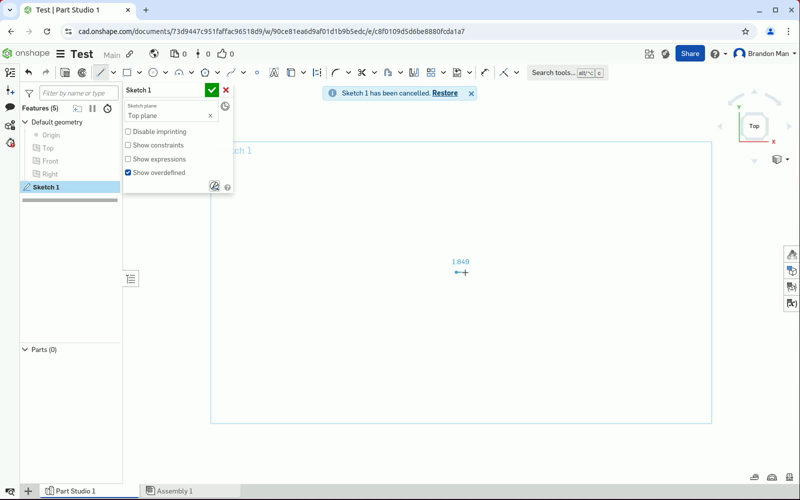
key_up(shift)
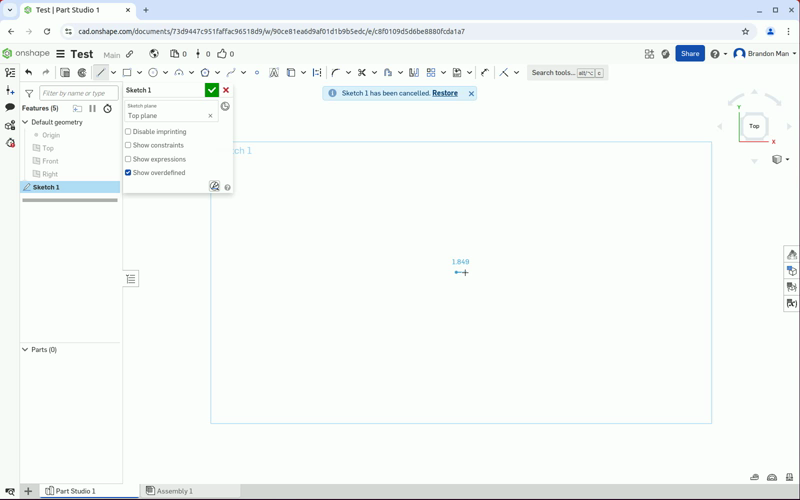
key(esc)
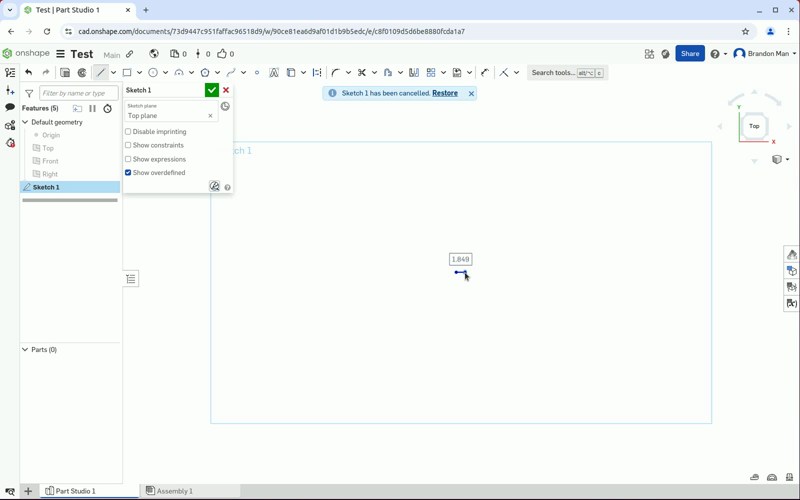
key(a)
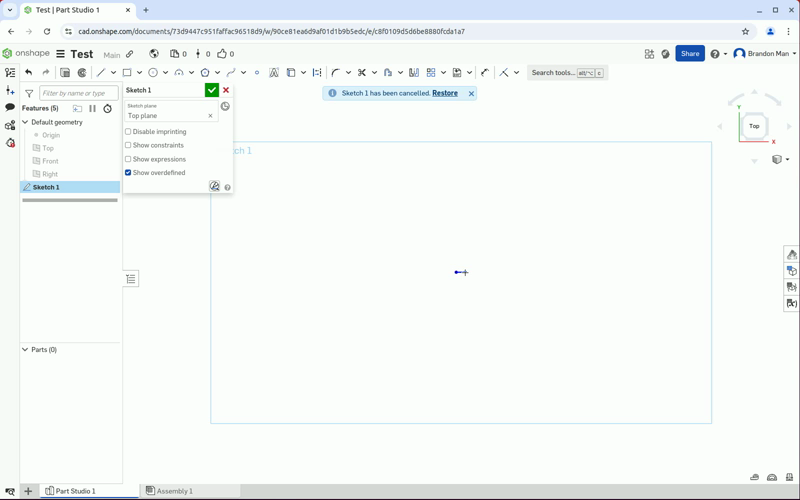
mouse_move(465, 272)
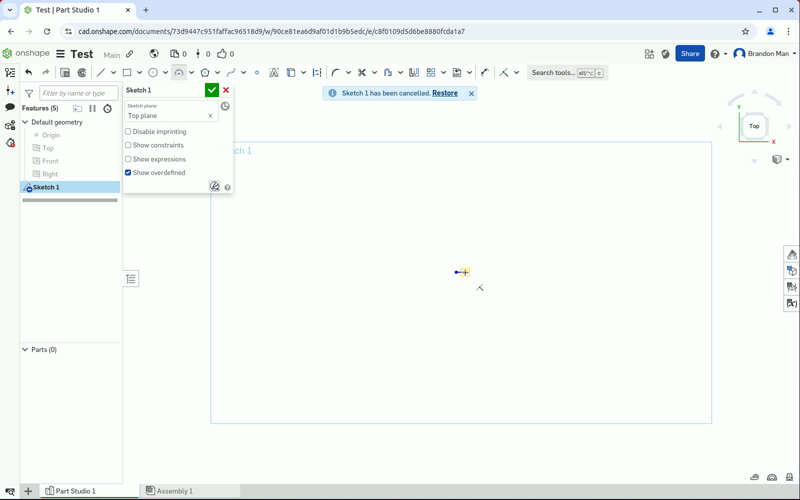
click(465, 272)
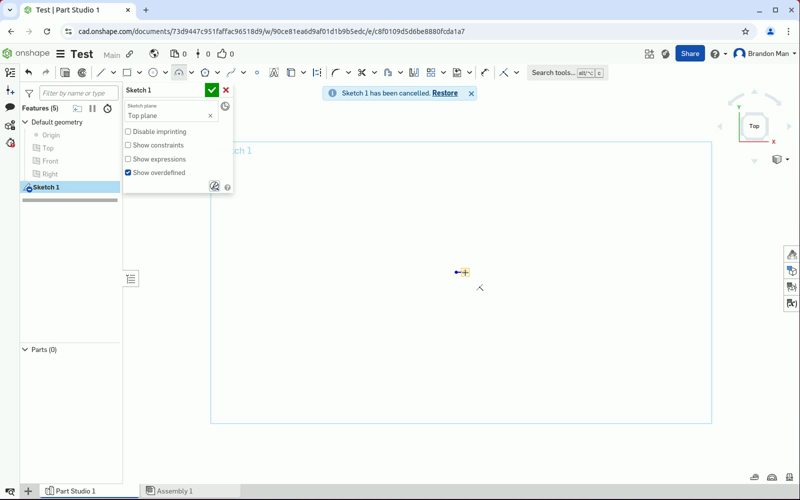
mouse_move(456, 272)
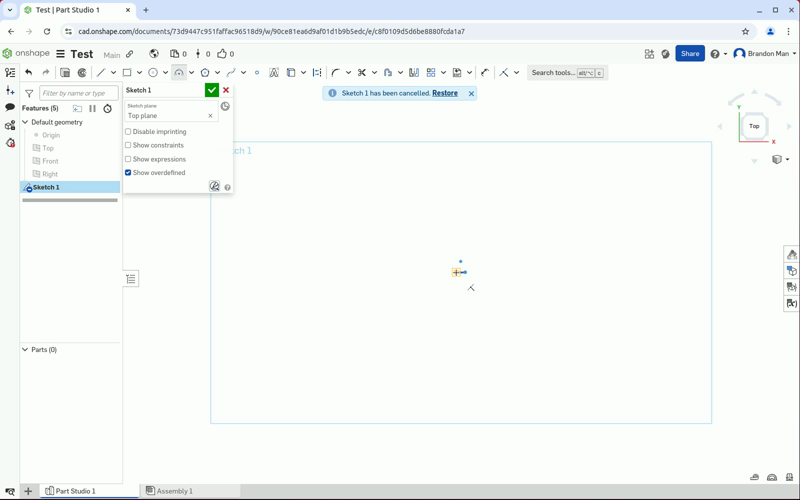
click(456, 272)
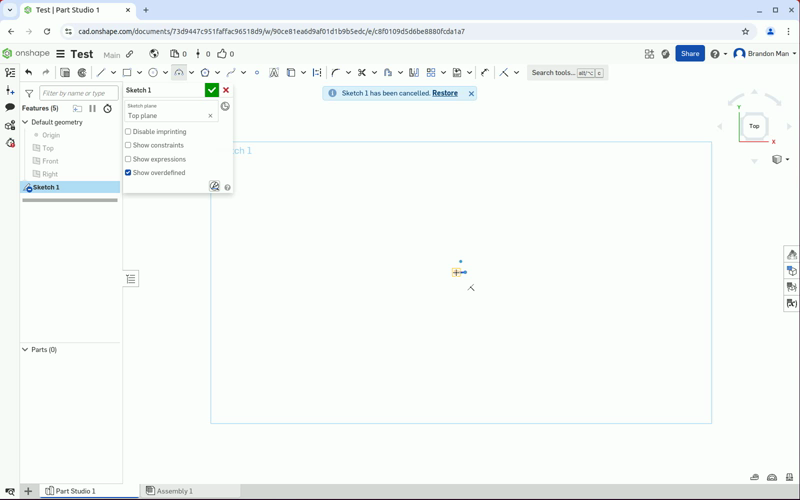
key_down(shift)
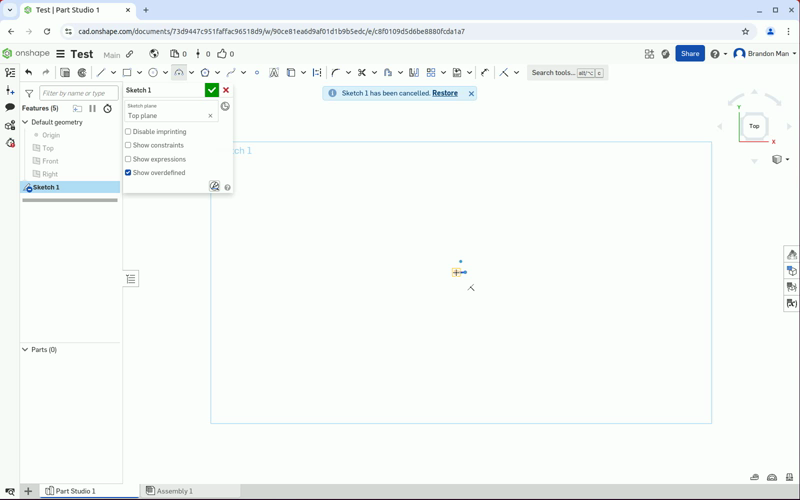
mouse_move(460, 271)
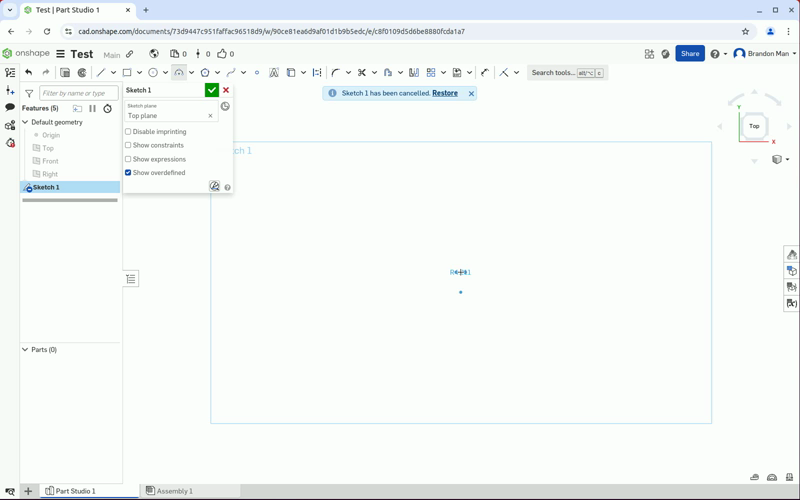
click(460, 271)
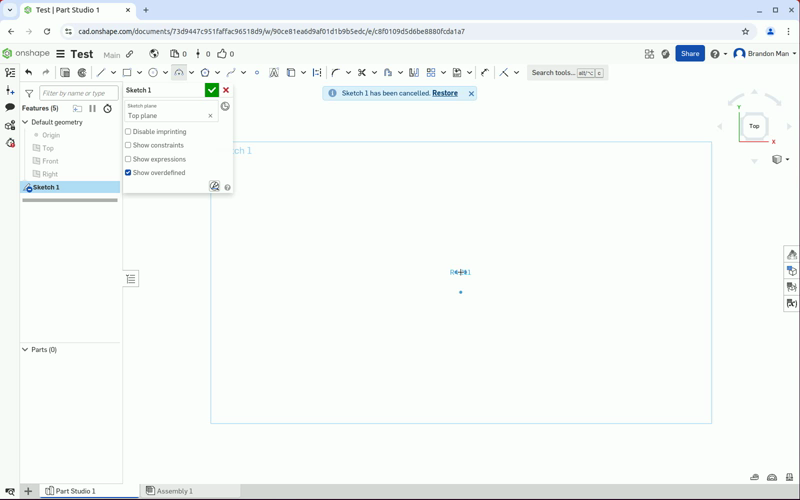
key_up(shift)
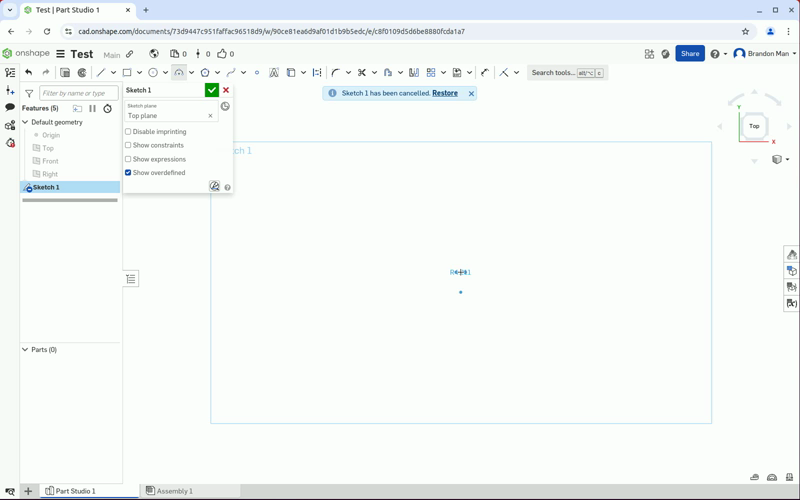
key(esc)
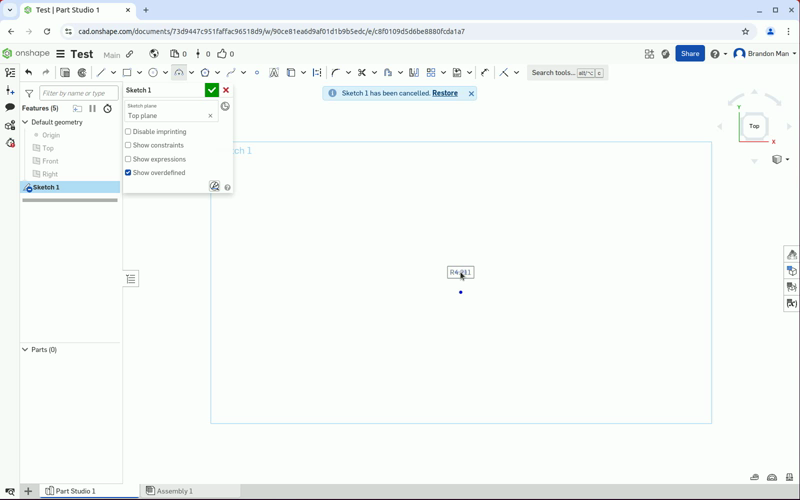
mouse_move(463, 272)
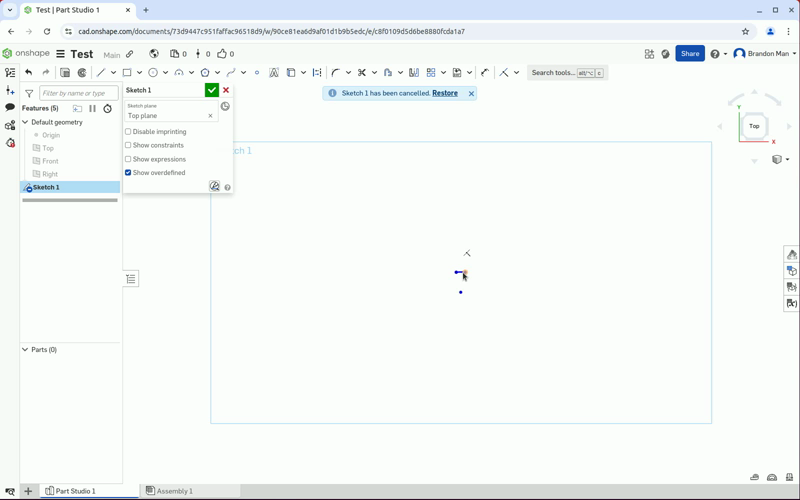
scroll(6)
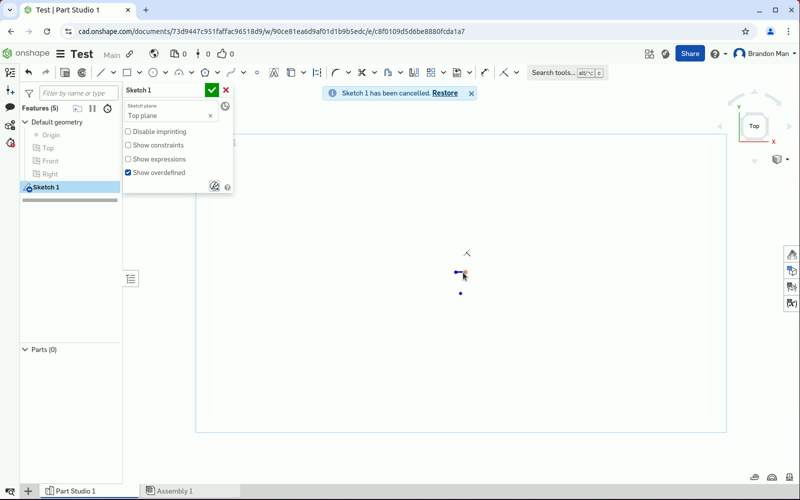
scroll(6)
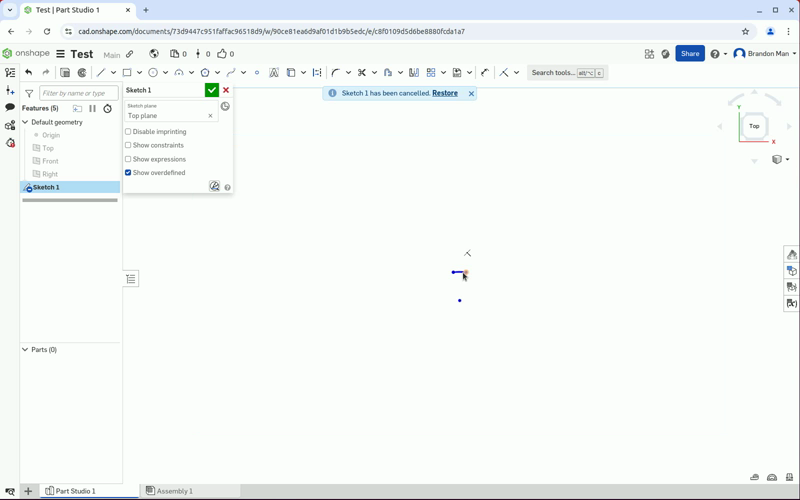
scroll(6)
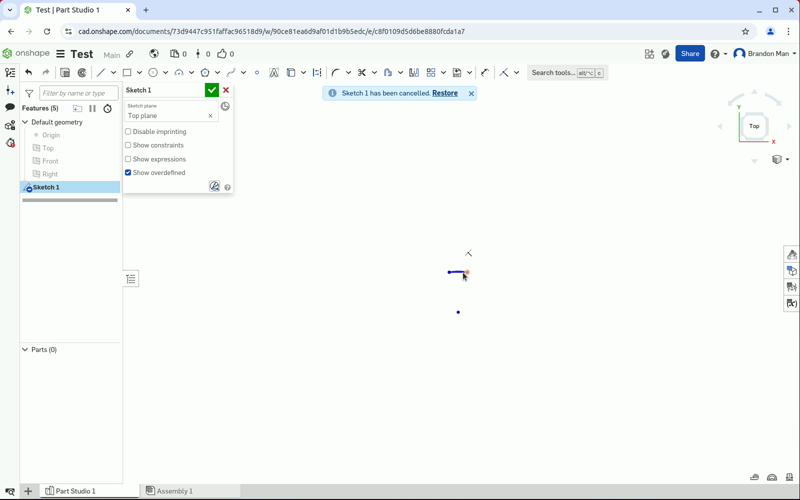
scroll(6)
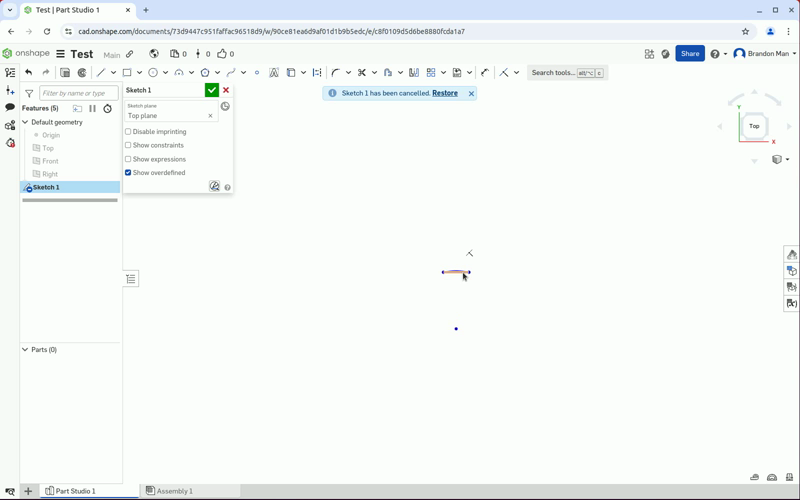
scroll(6)
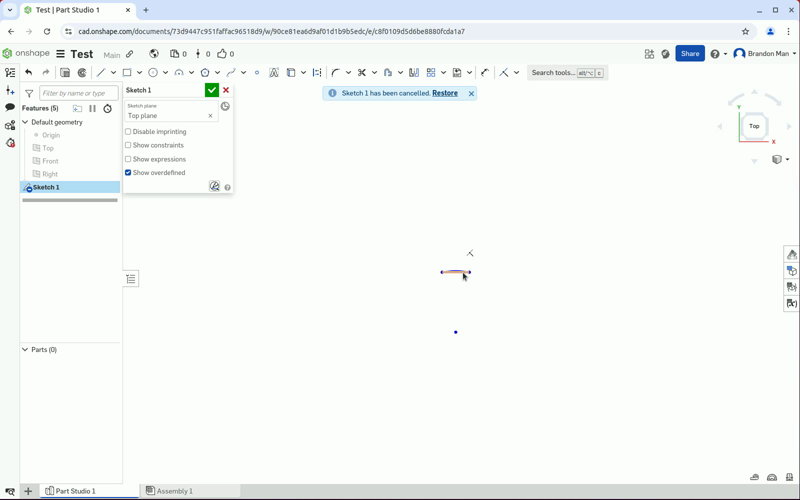
scroll(6)
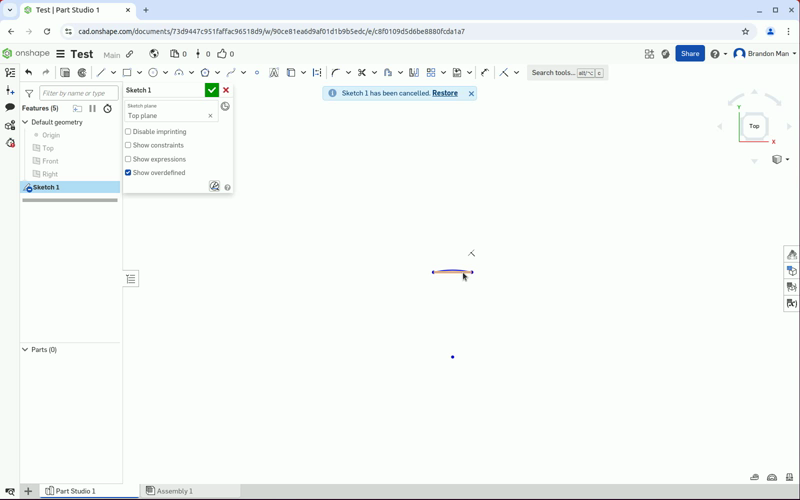
scroll(6)
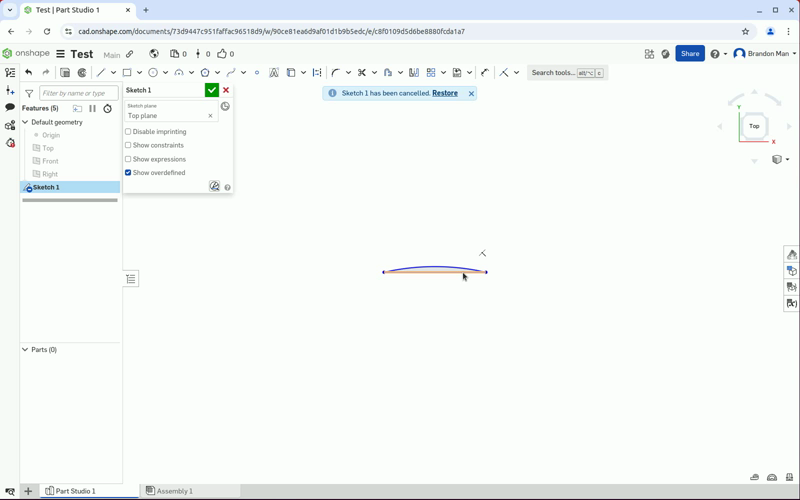
click(463, 272)
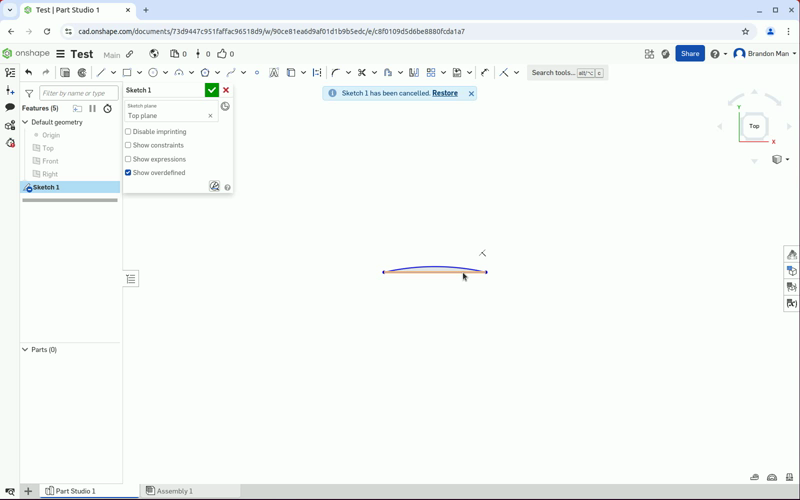
scroll(-6)
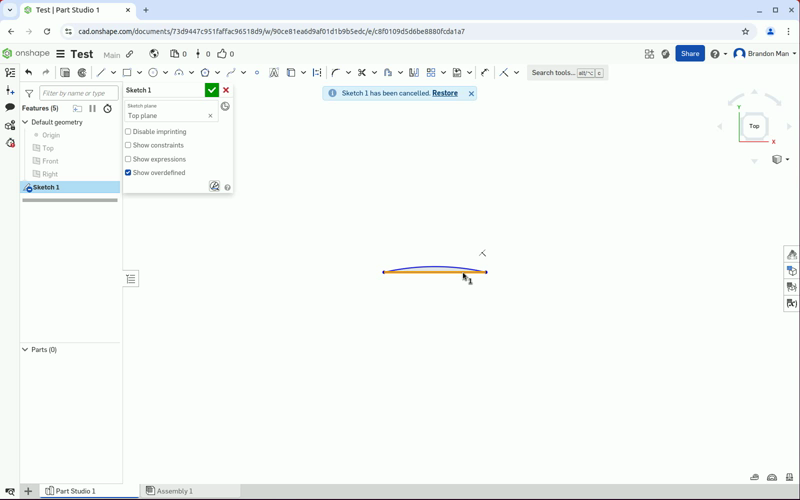
scroll(-6)
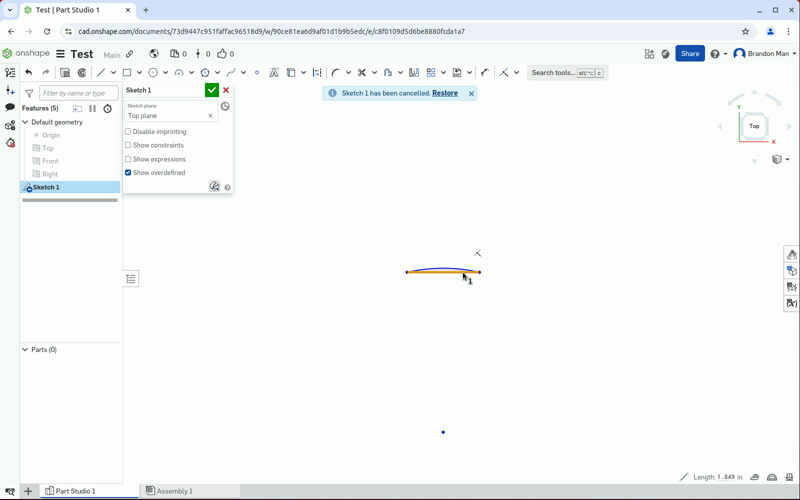
scroll(-6)
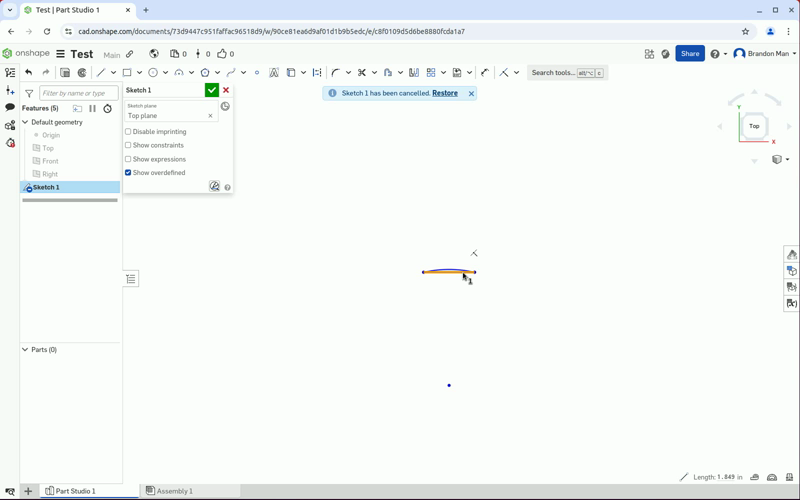
scroll(-6)
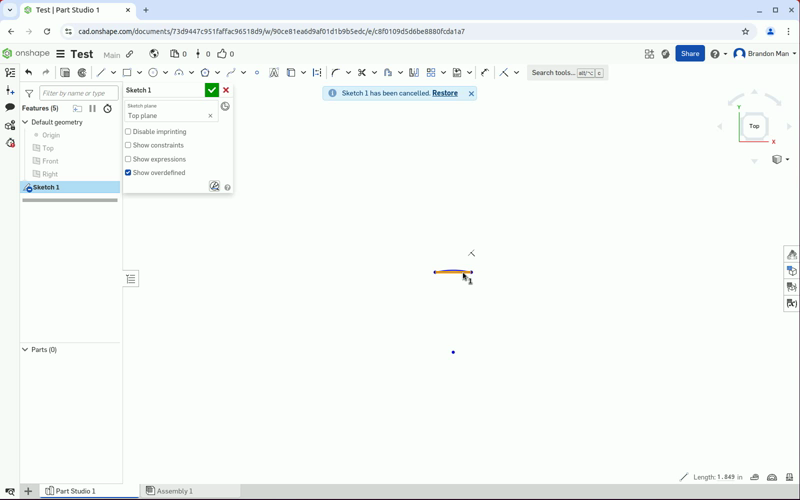
scroll(-6)
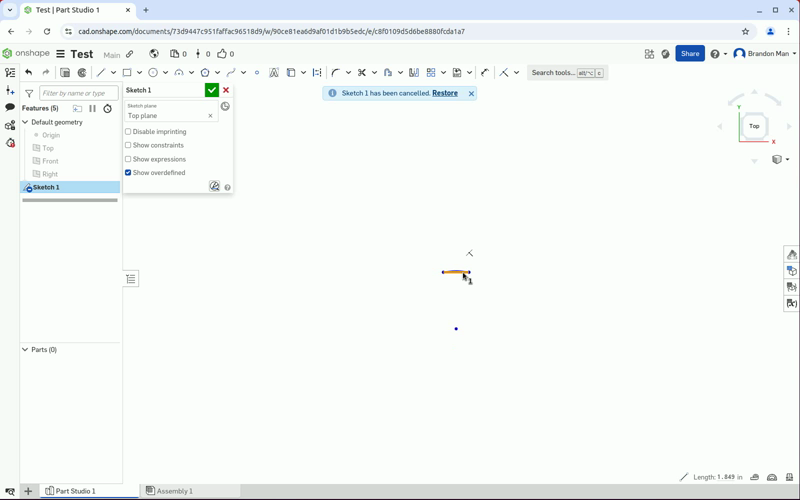
scroll(-6)
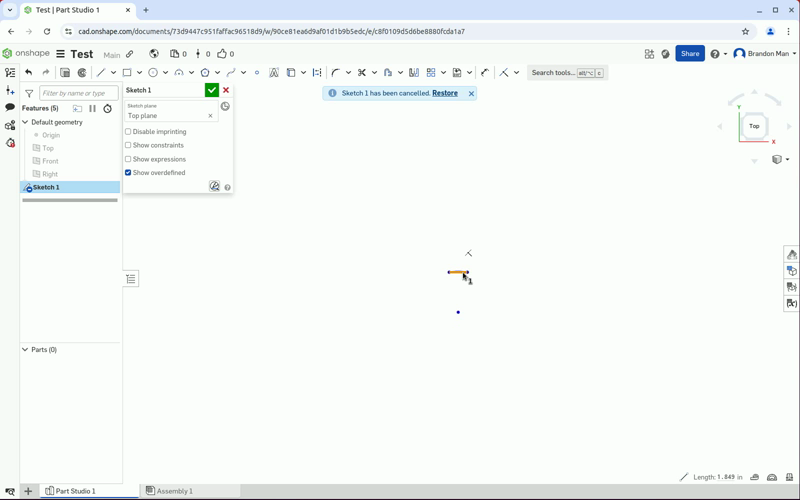
scroll(-6)
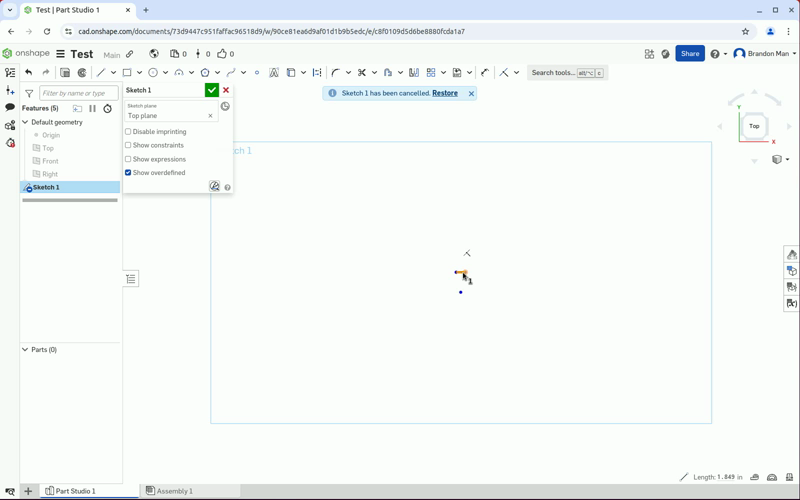
mouse_move(73, 352)
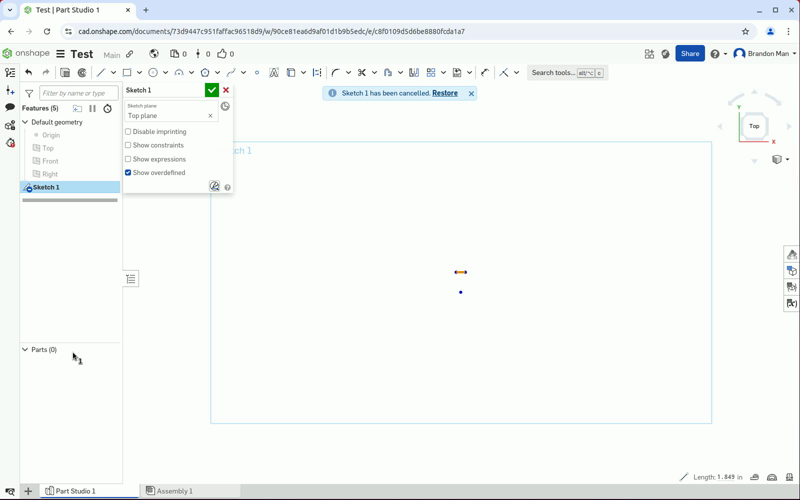
key(shift+y)
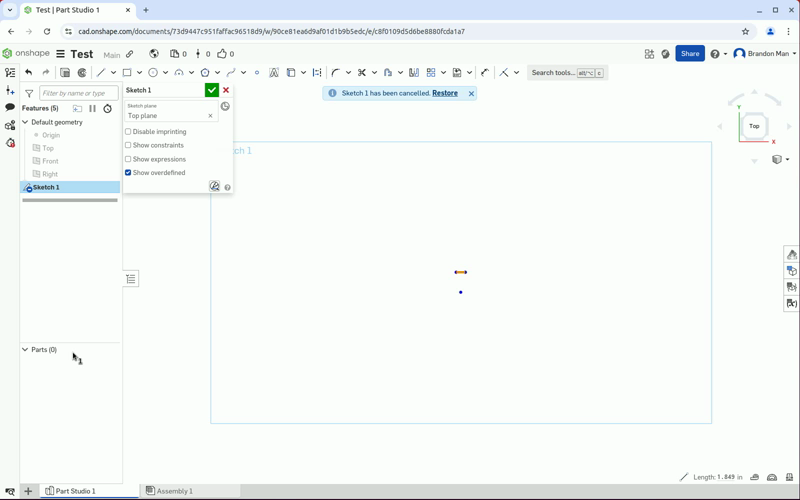
key(shift+e)
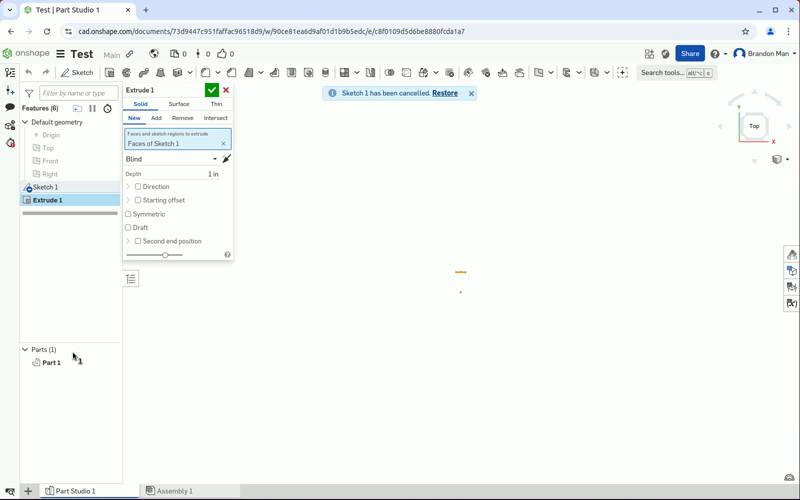
mouse_move(143, 106)
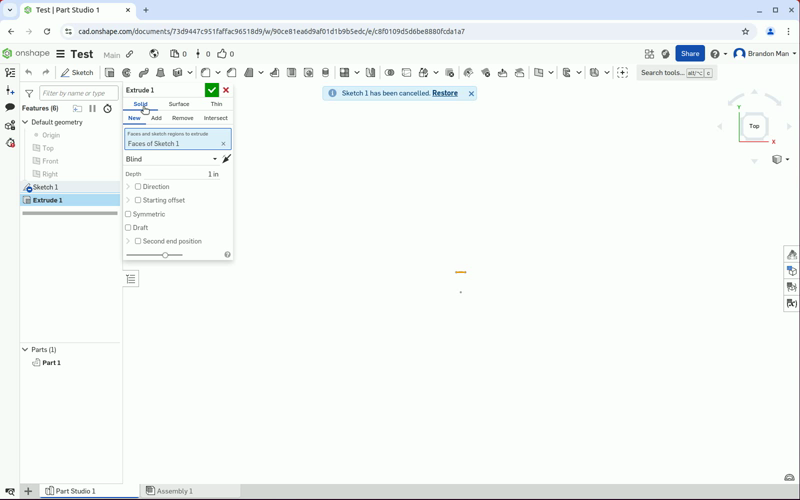
click(143, 106)
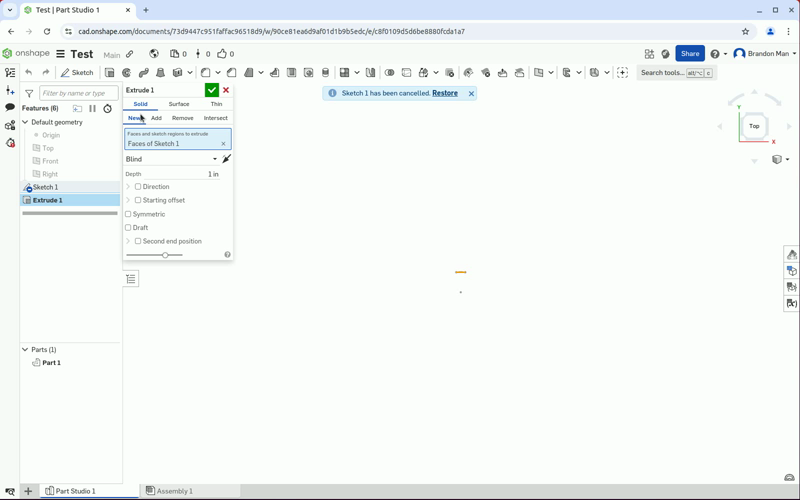
mouse_move(137, 120)
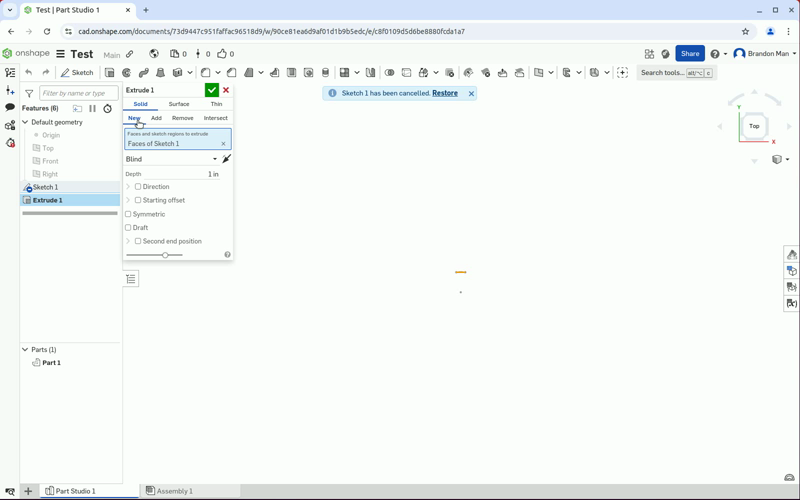
click(137, 120)
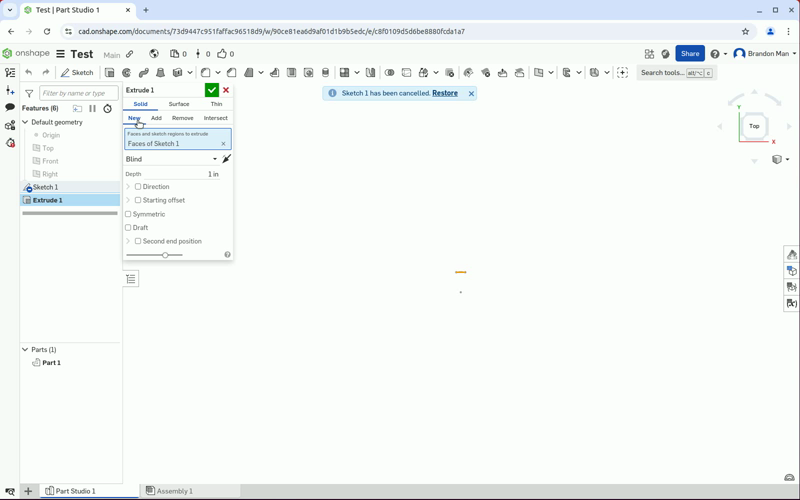
key(tab, 4)
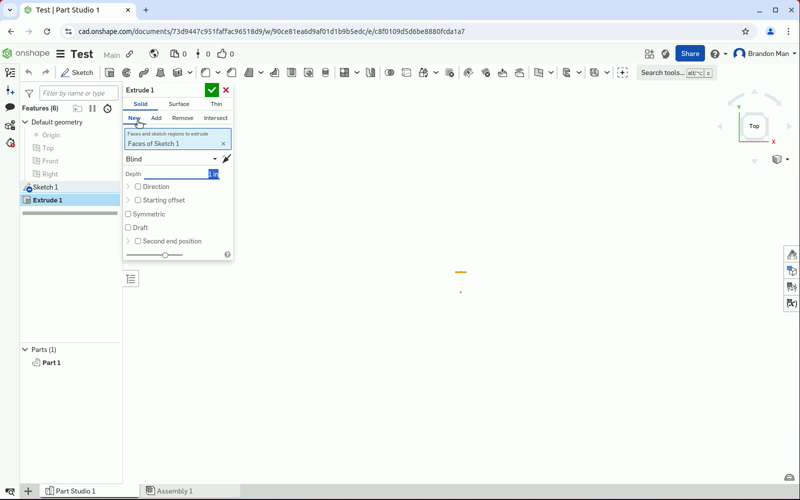
text(17.09)
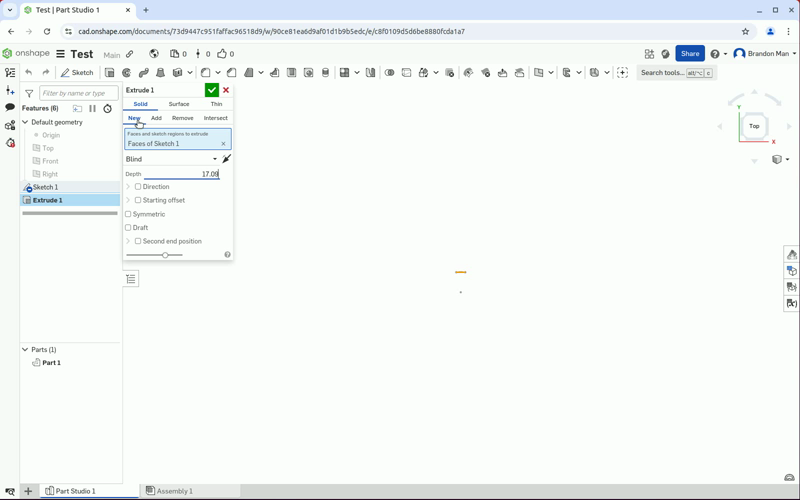
key(enter)
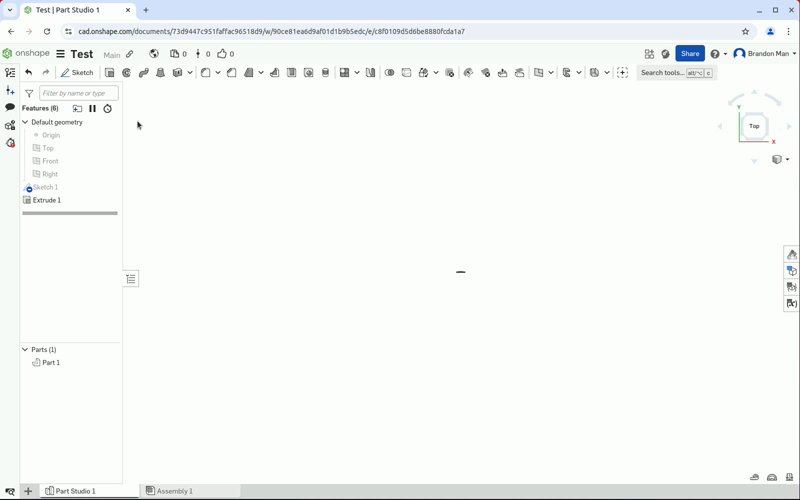
key(shift+h)
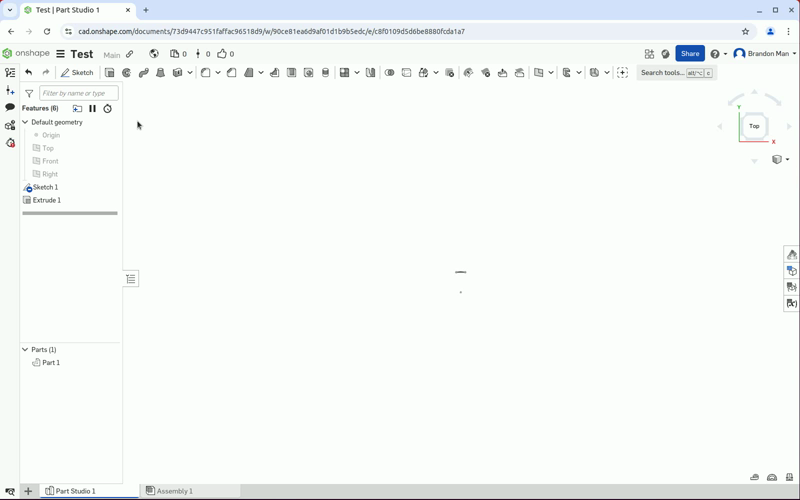
key(shift+h)
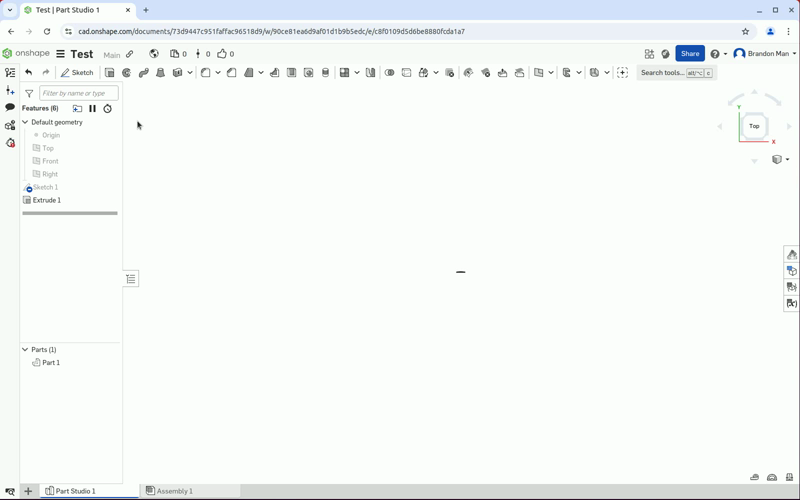
mouse_move(73, 189)
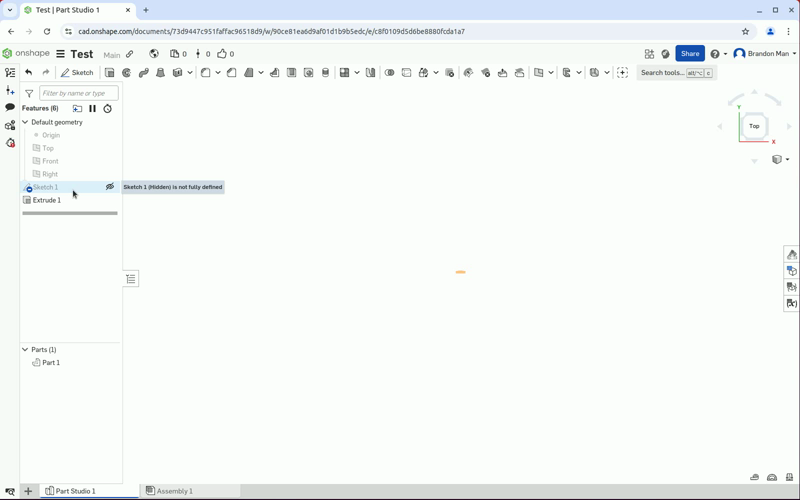
click(73, 189)
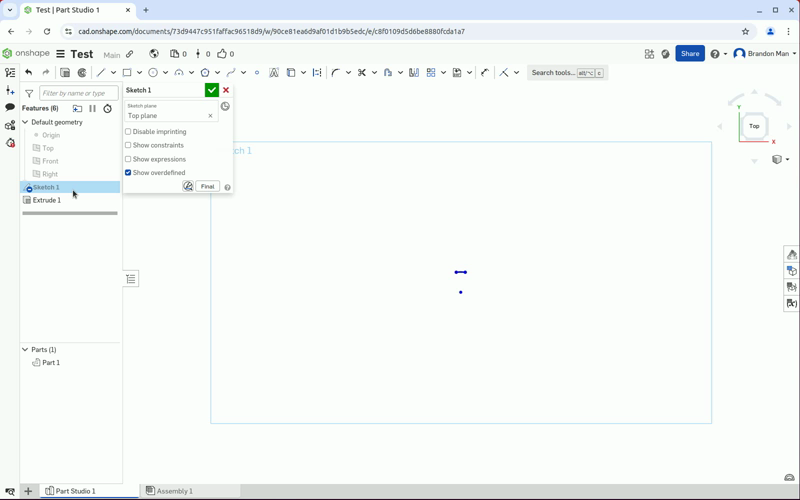
mouse_move(229, 92)
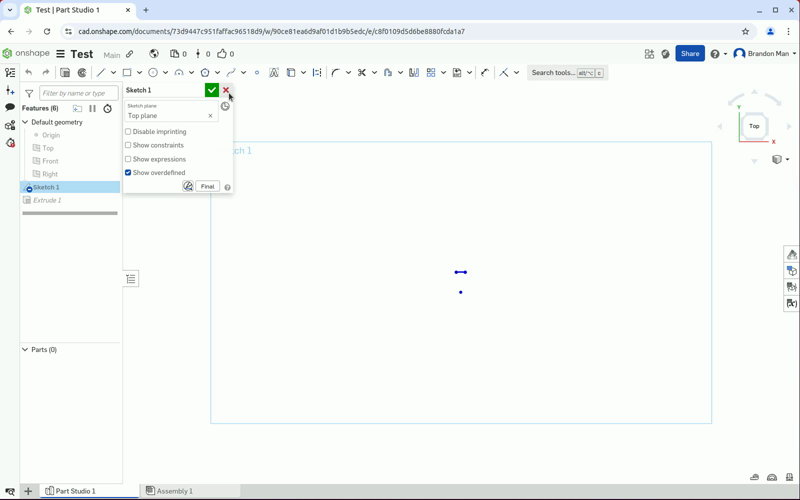
click(229, 92)
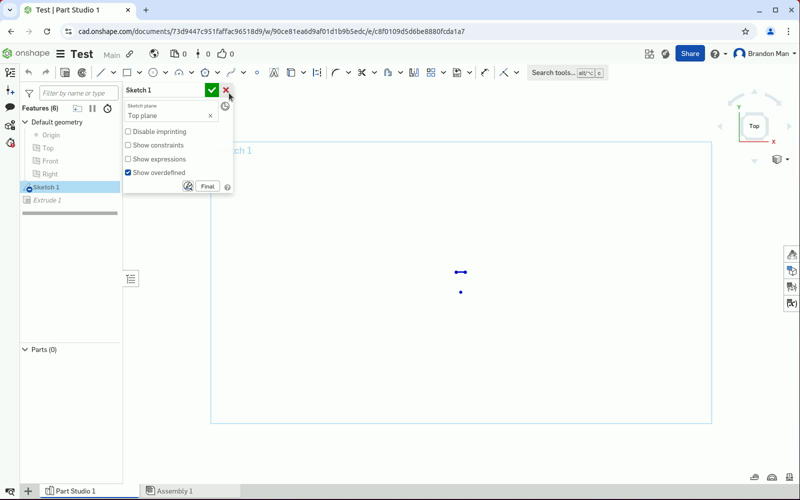
key(shift+s)
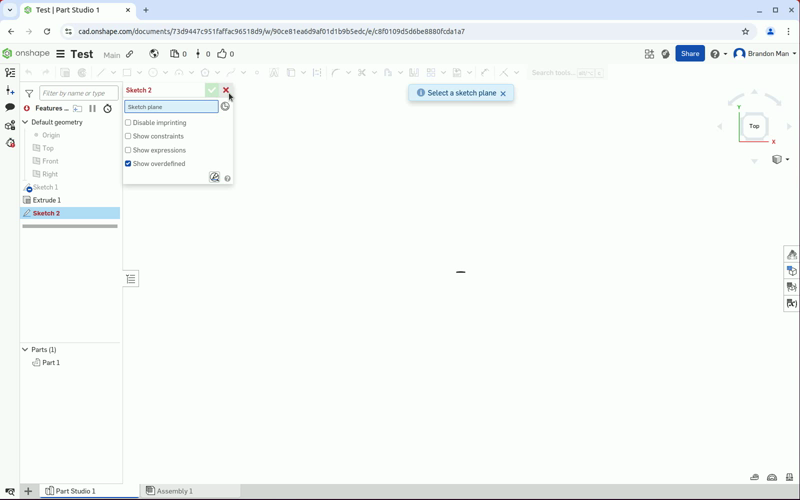
mouse_move(73, 150)
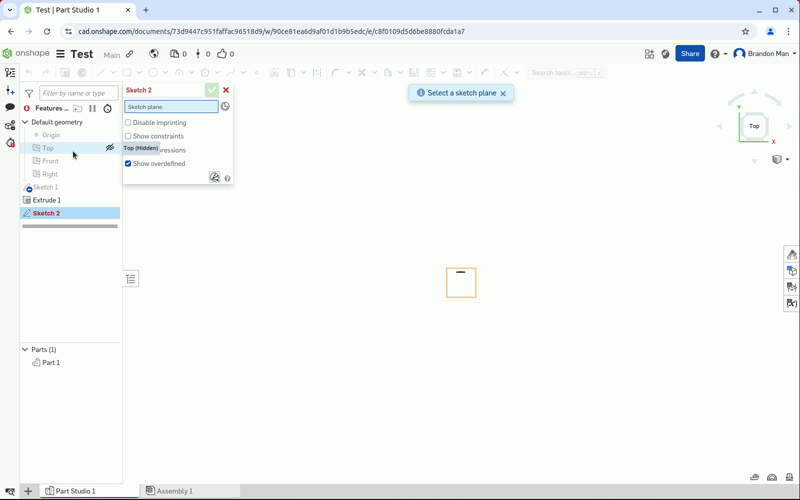
click(73, 150)
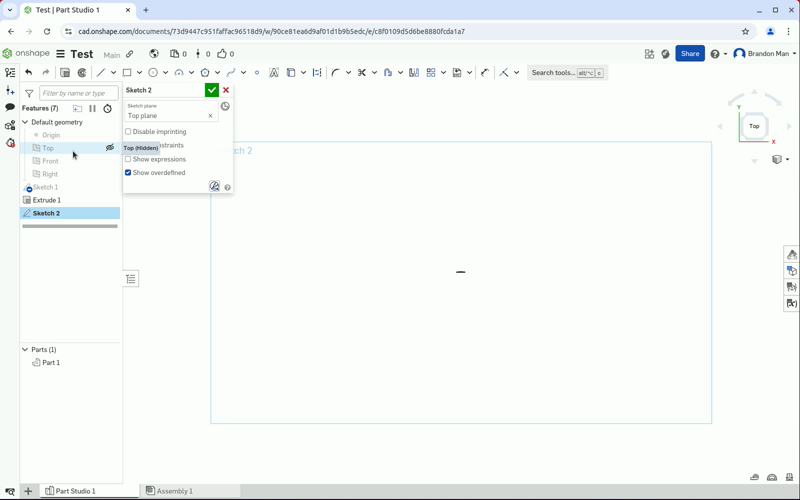
mouse_move(73, 352)
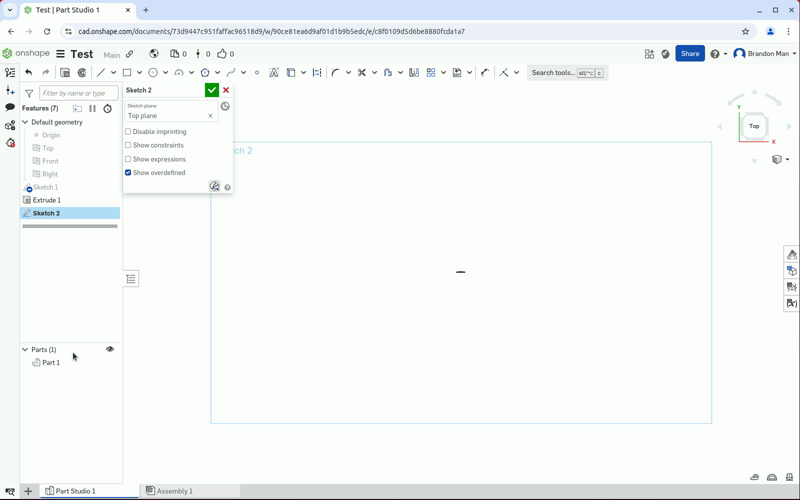
key(y)
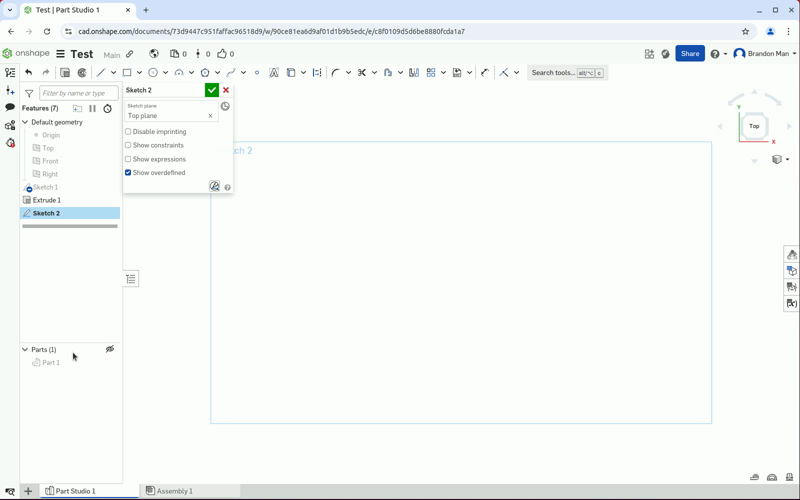
key(l)
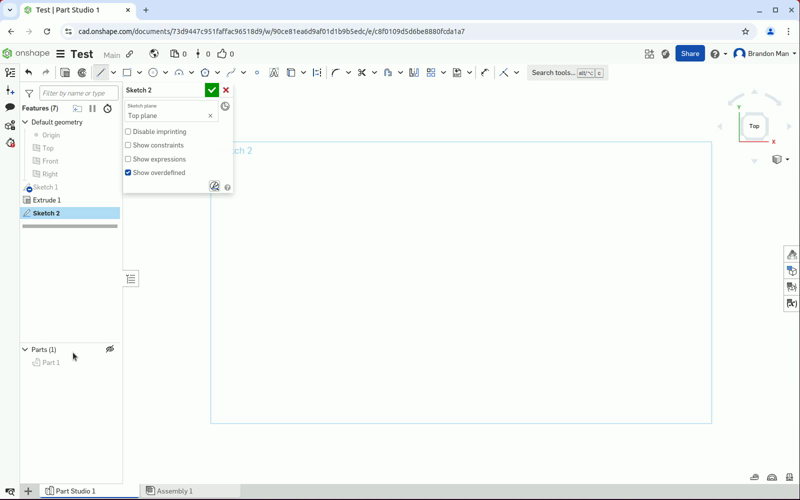
key_down(shift)
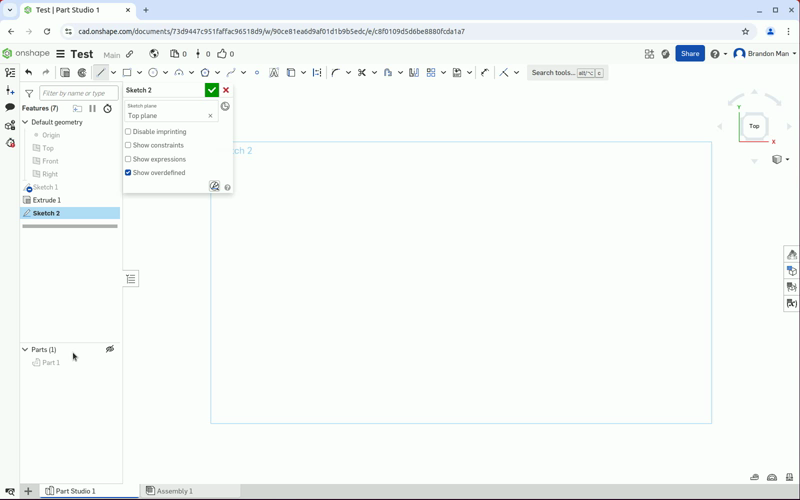
mouse_move(456, 293)
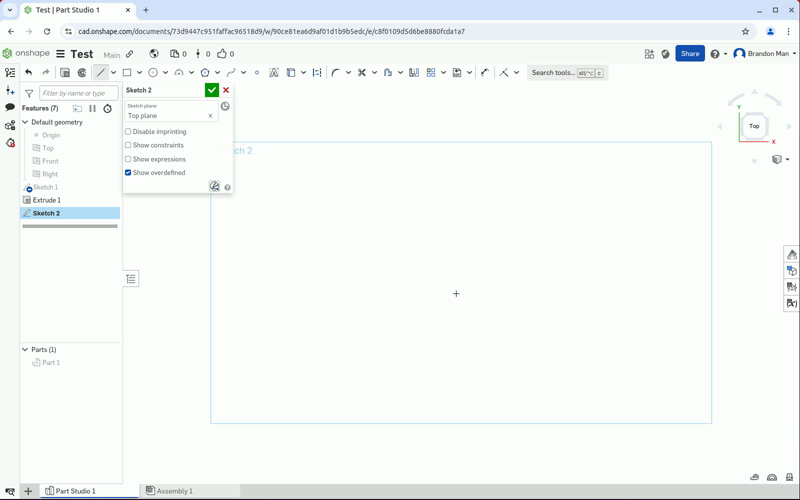
click(456, 293)
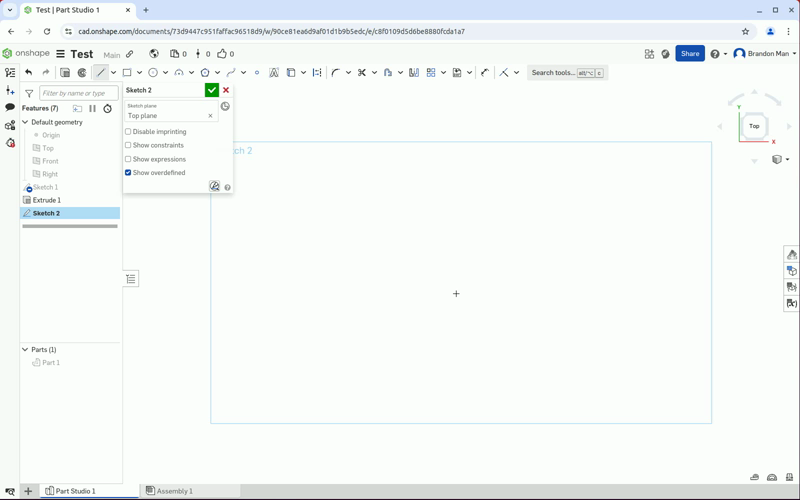
key_up(shift)
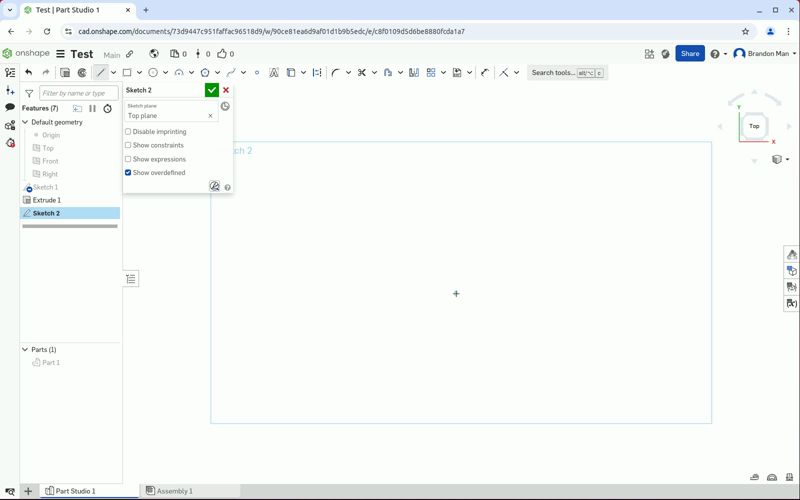
key_down(shift)
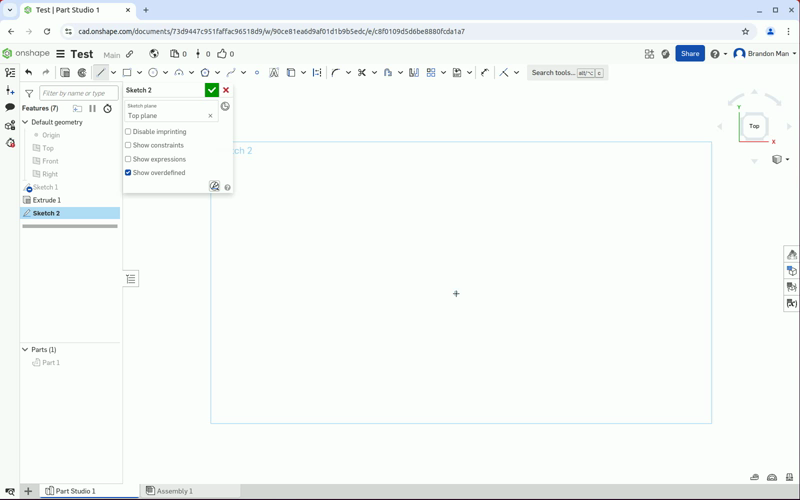
mouse_move(486, 293)
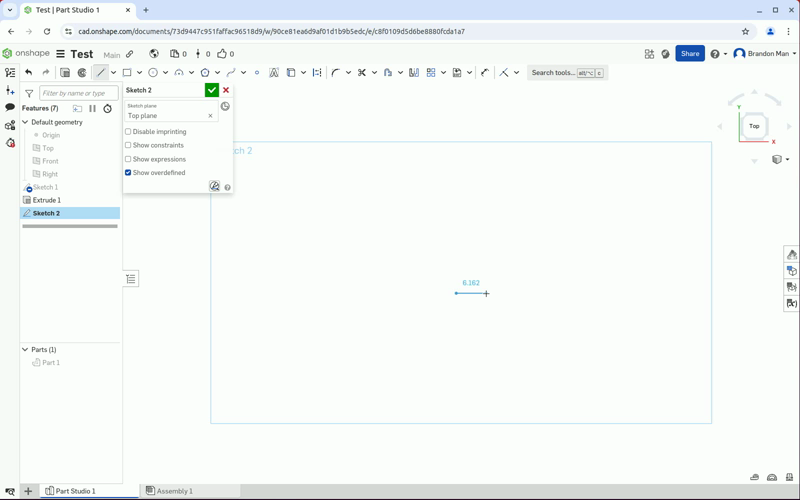
mouse_move(456, 270)
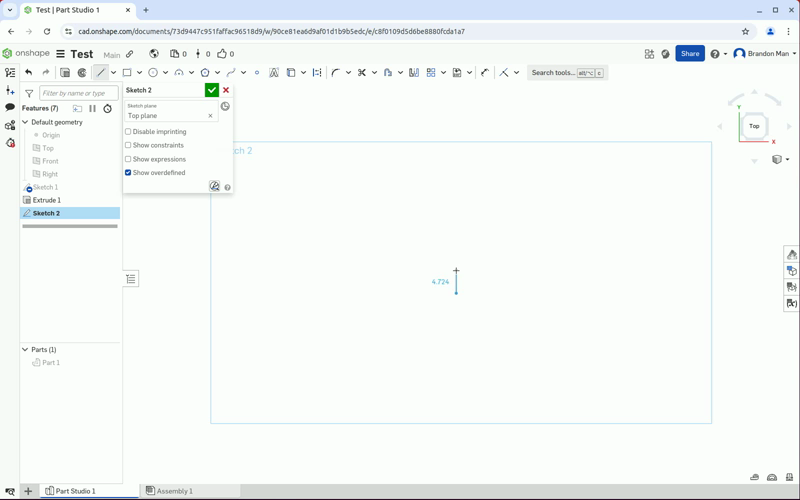
click(456, 270)
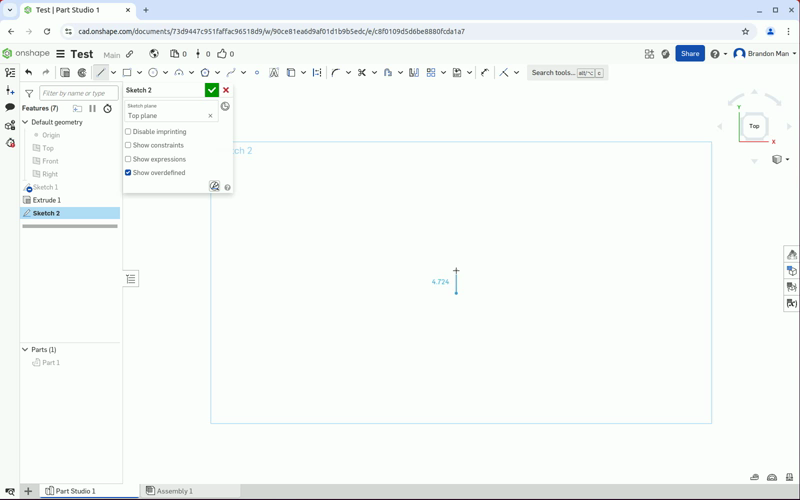
key_up(shift)
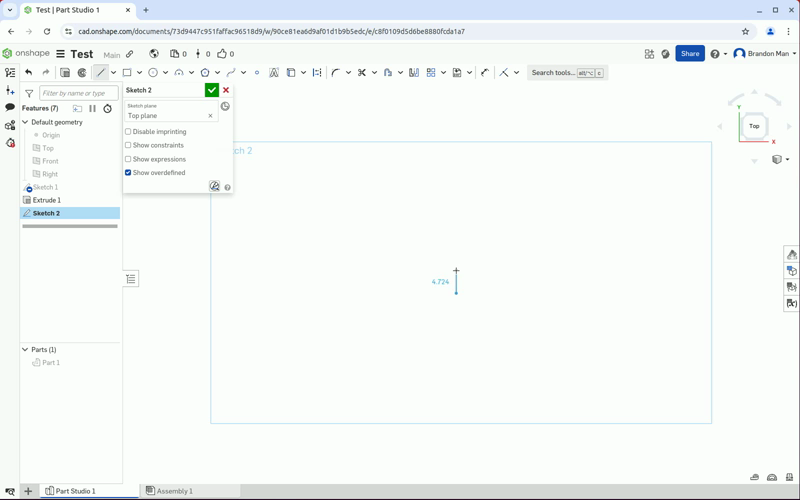
key(esc)
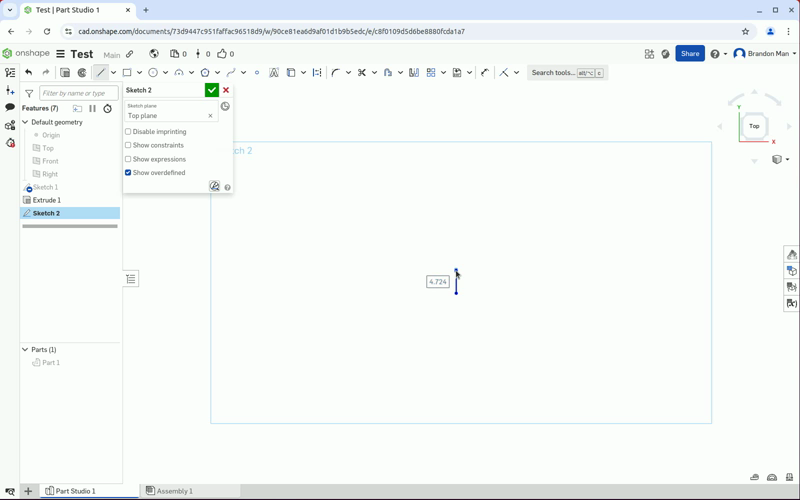
key(a)
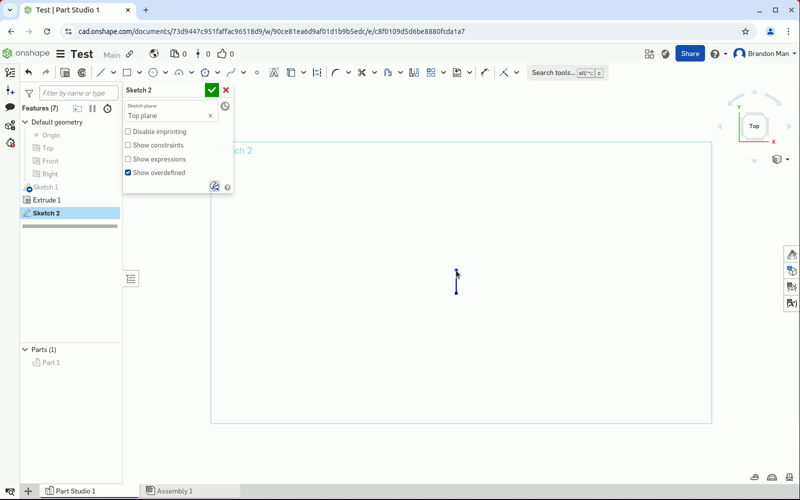
mouse_move(456, 270)
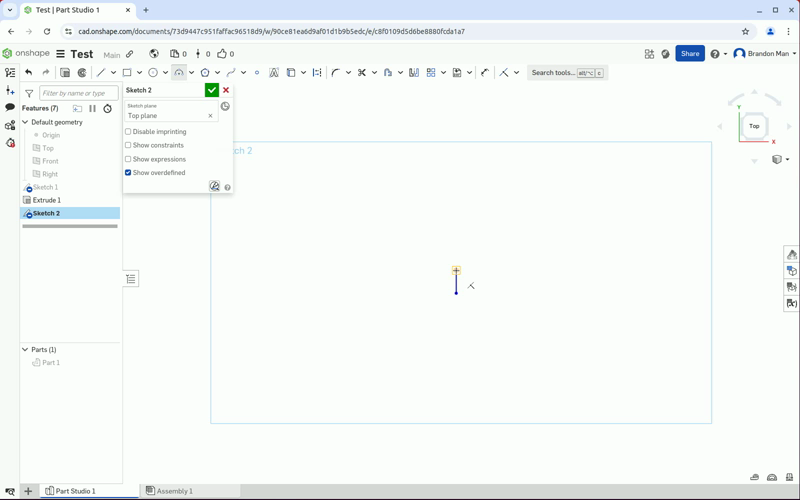
click(456, 270)
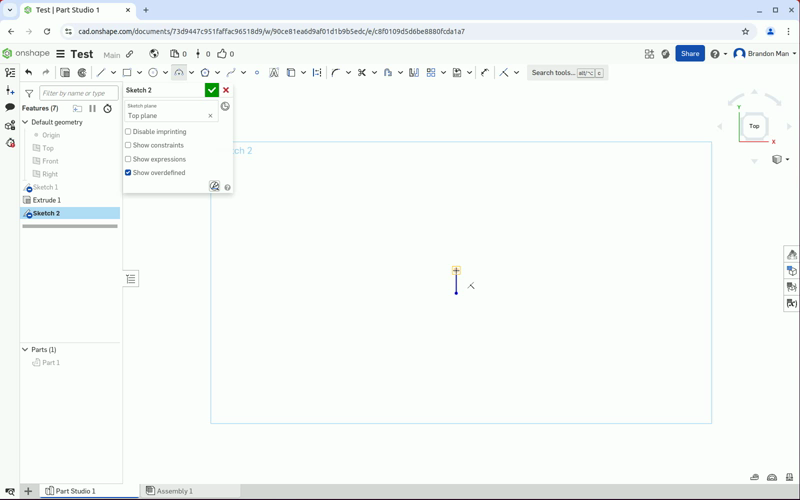
mouse_move(456, 293)
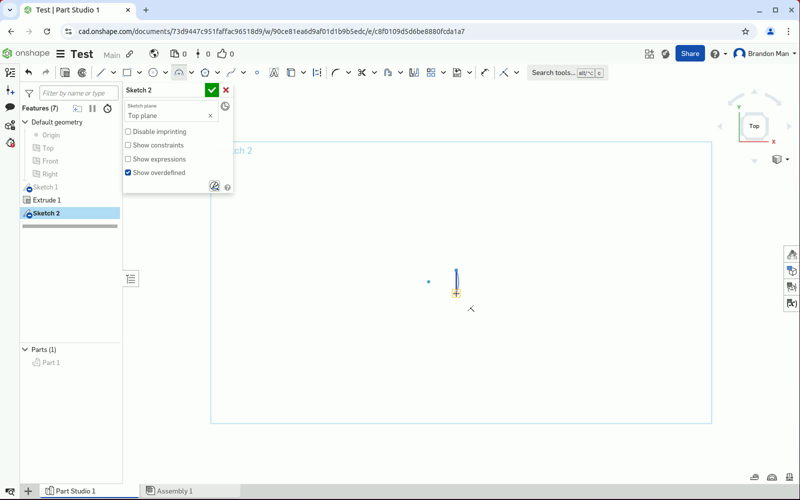
click(456, 293)
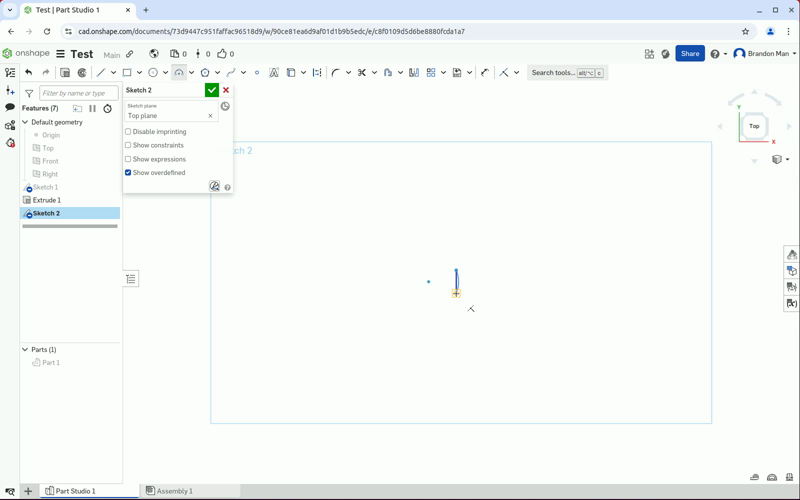
key_down(shift)
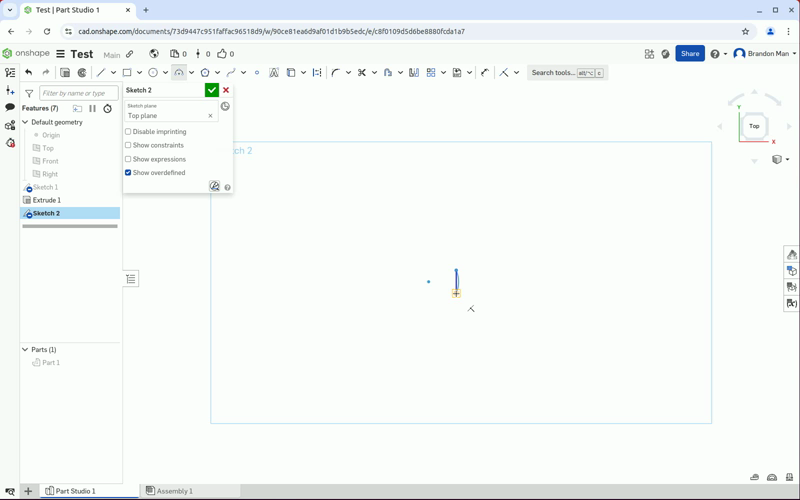
mouse_move(448, 281)
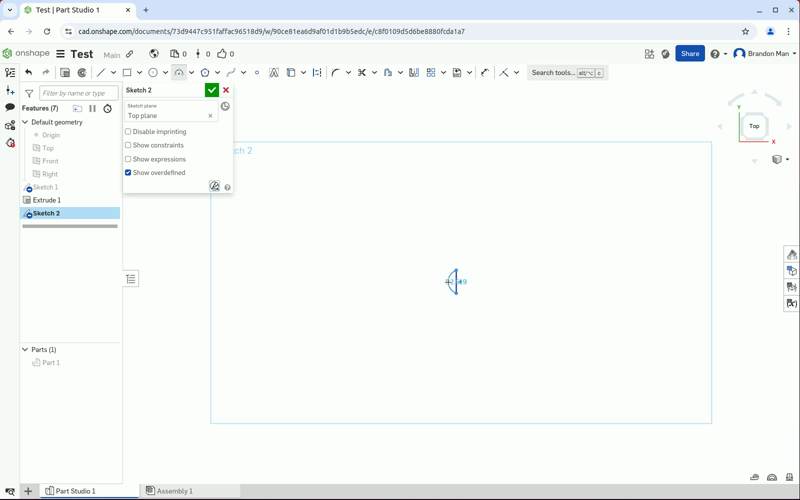
click(448, 281)
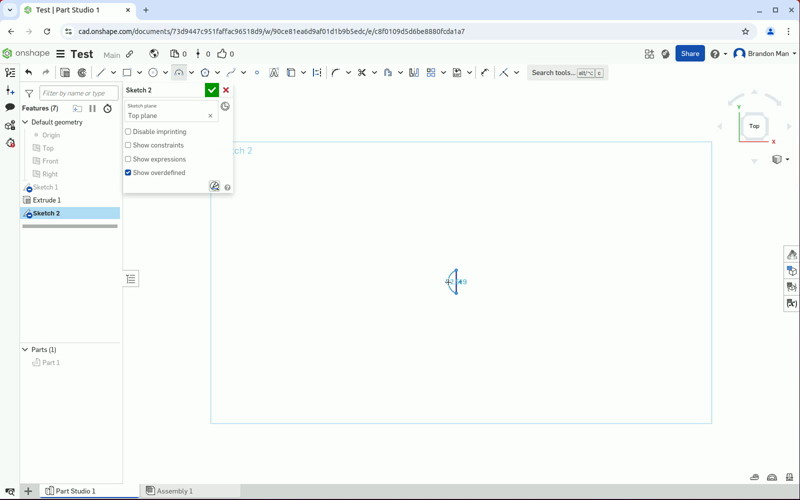
key_up(shift)
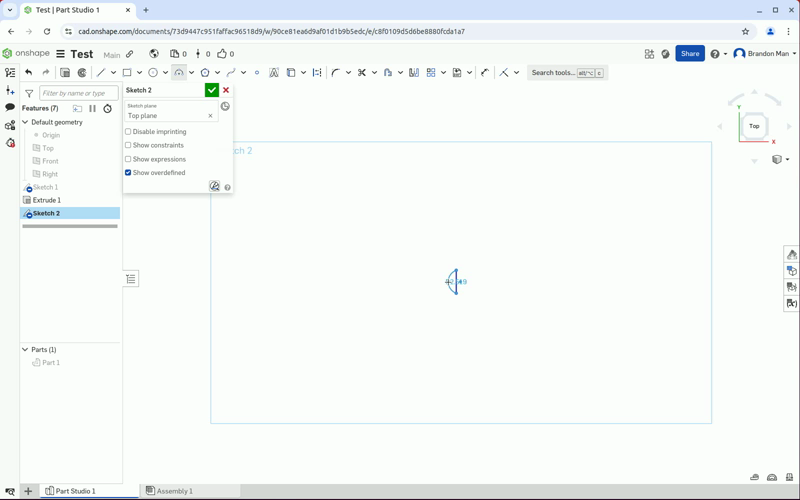
key(esc)
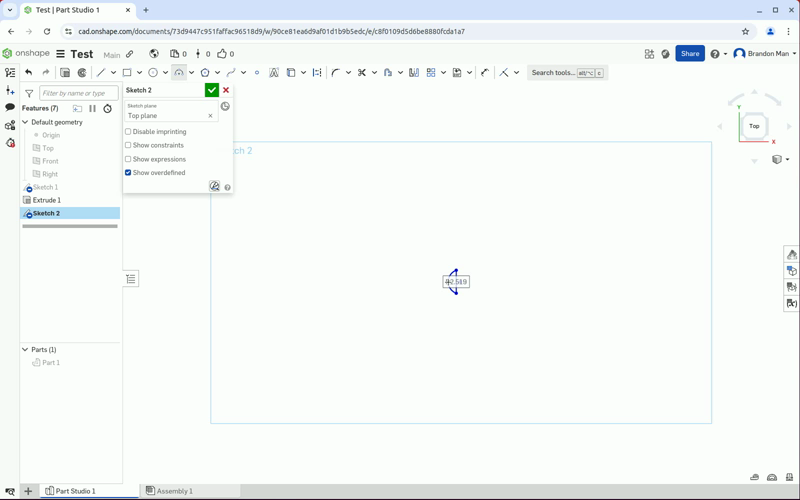
mouse_move(452, 280)
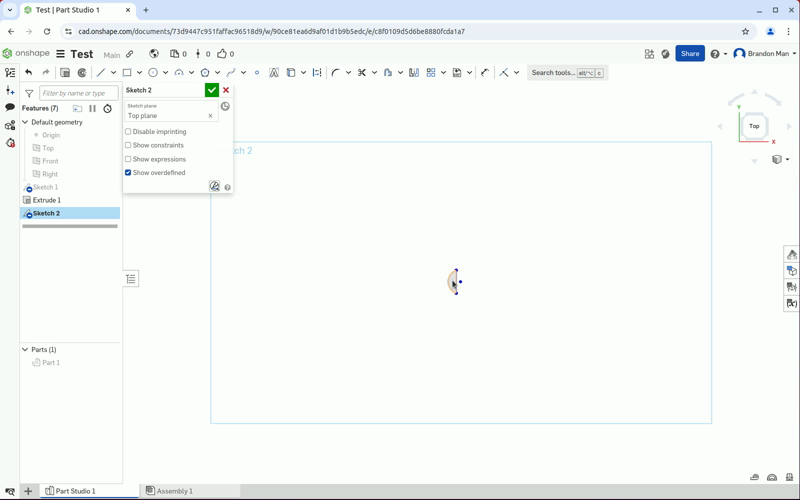
scroll(6)
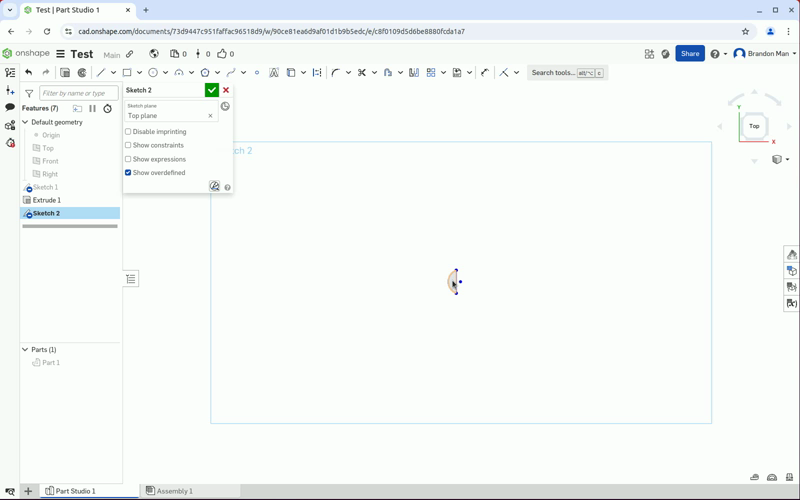
scroll(6)
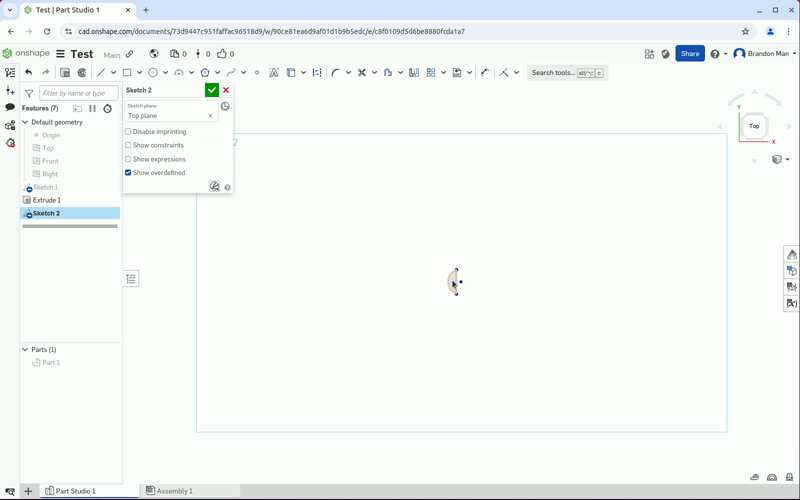
scroll(6)
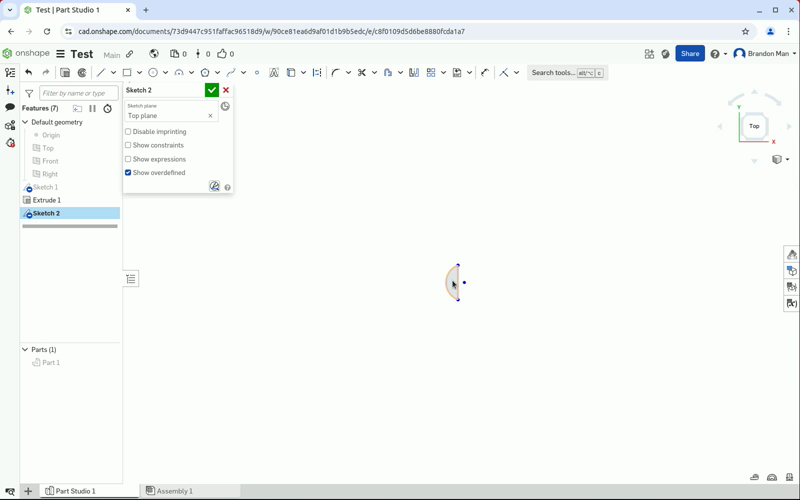
scroll(6)
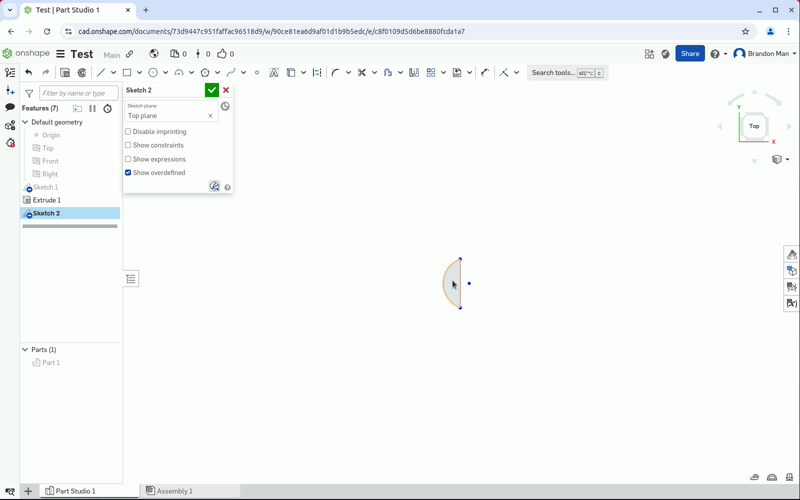
scroll(6)
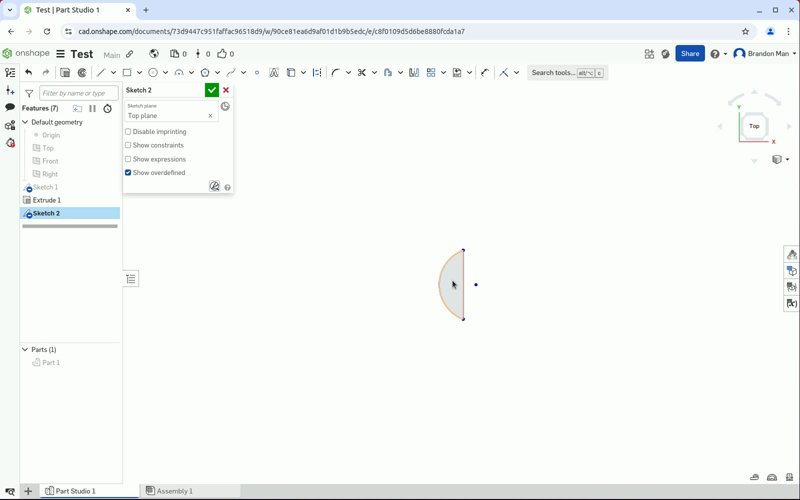
scroll(6)
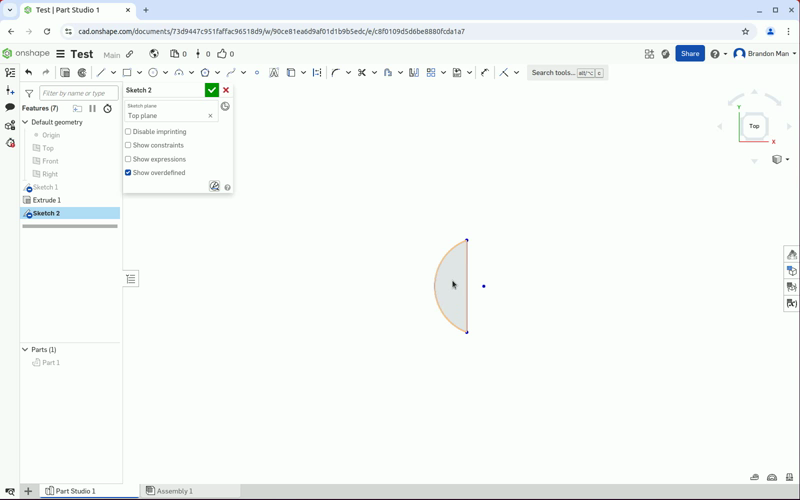
scroll(6)
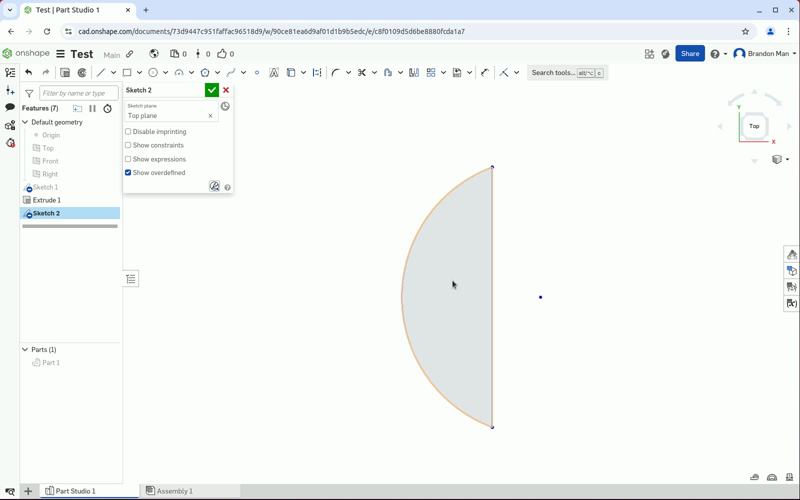
click(452, 280)
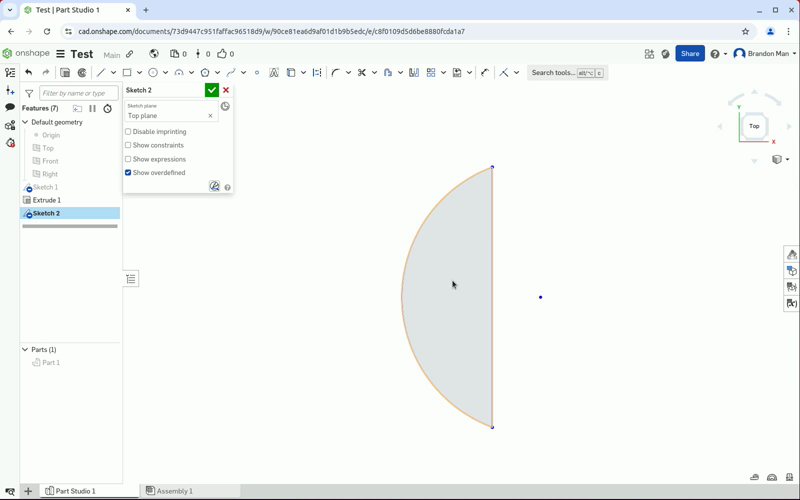
scroll(-6)
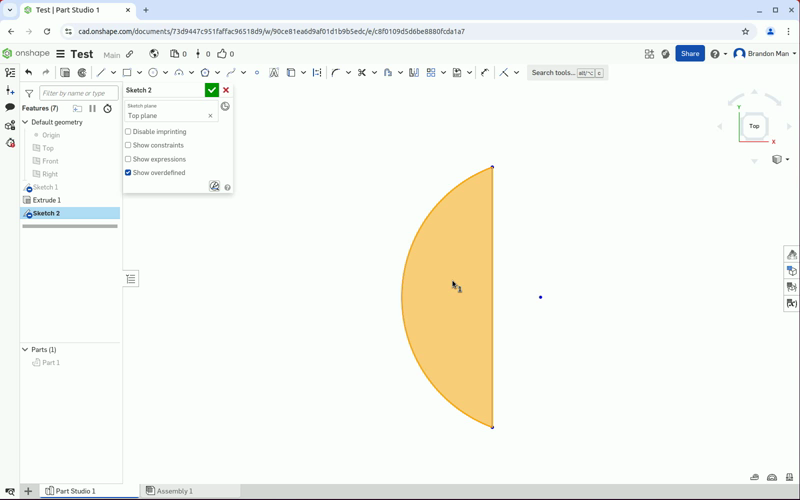
scroll(-6)
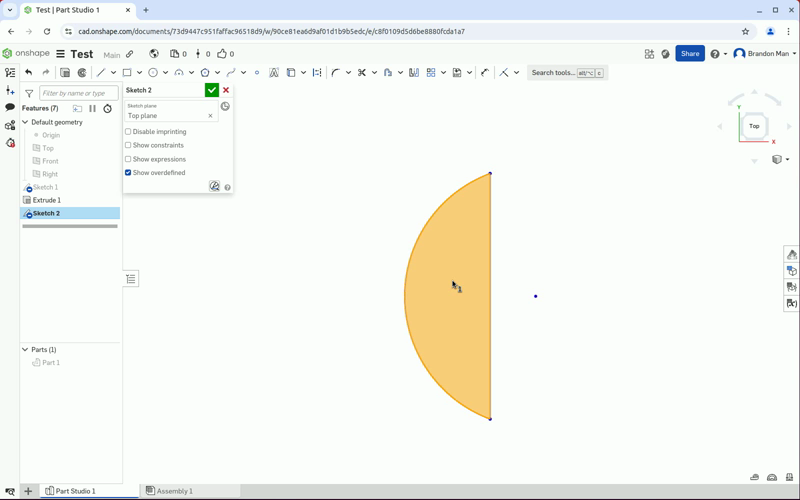
scroll(-6)
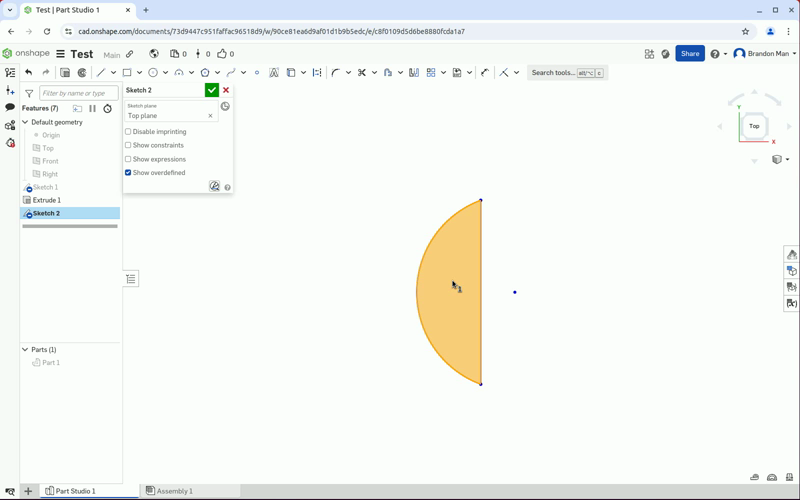
scroll(-6)
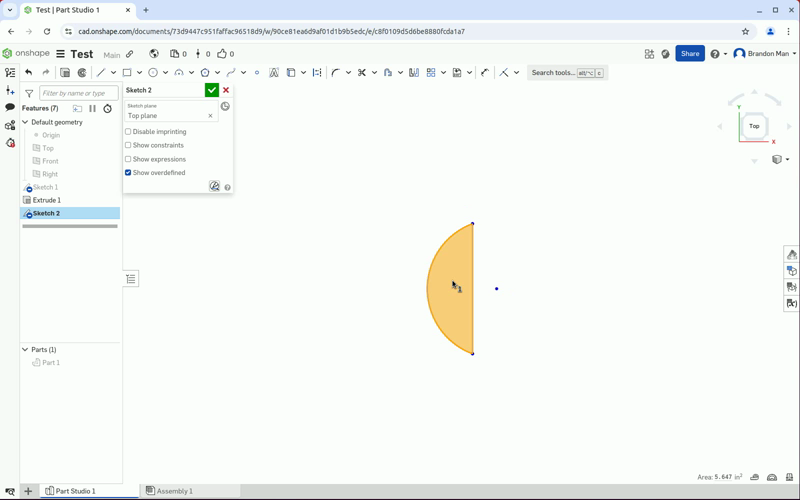
scroll(-6)
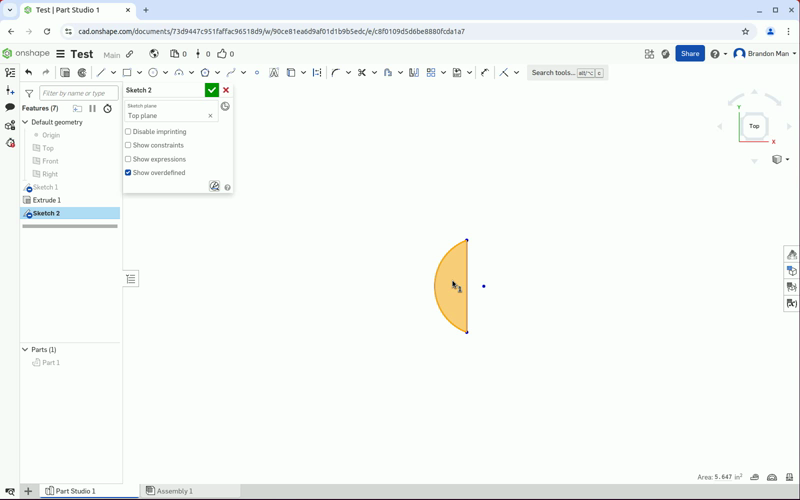
scroll(-6)
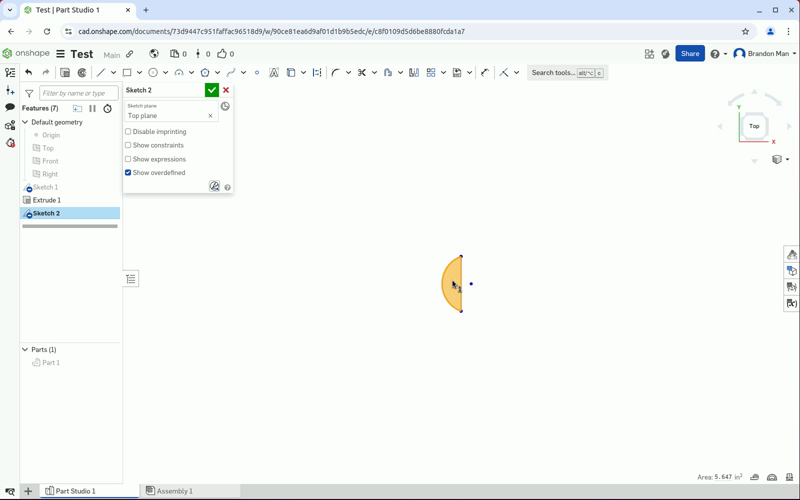
scroll(-6)
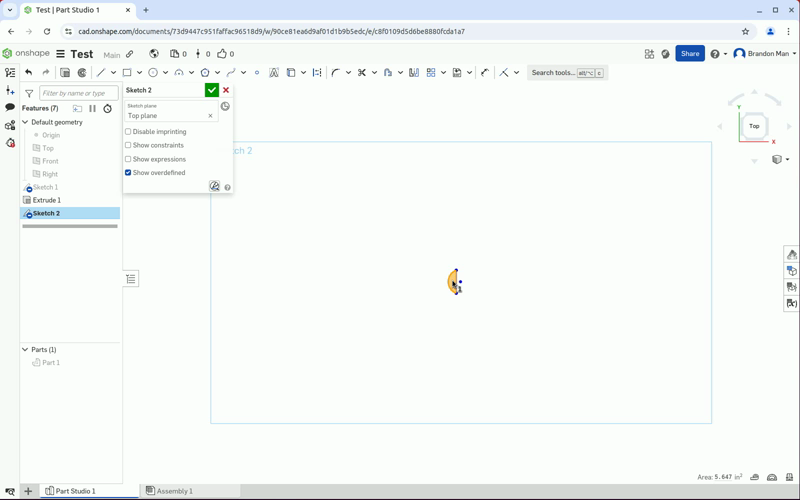
mouse_move(73, 352)
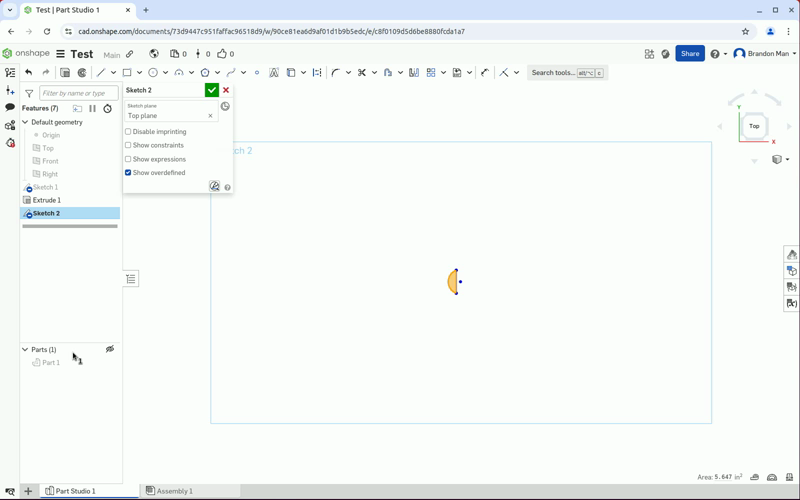
key(shift+y)
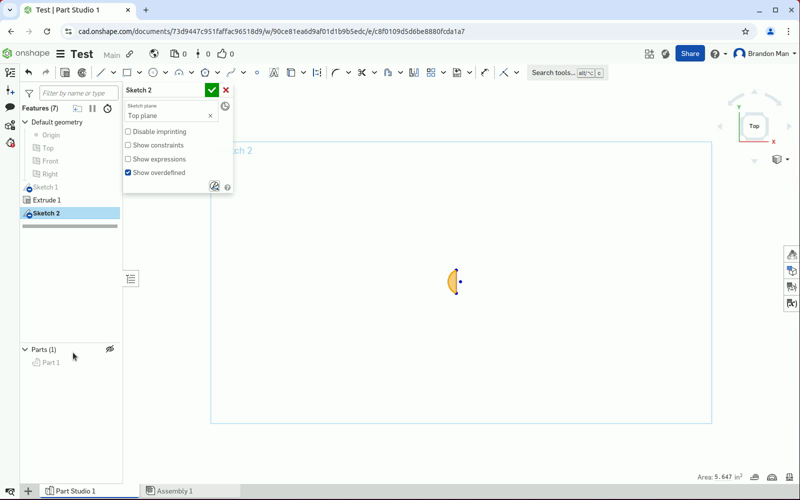
key(shift+e)
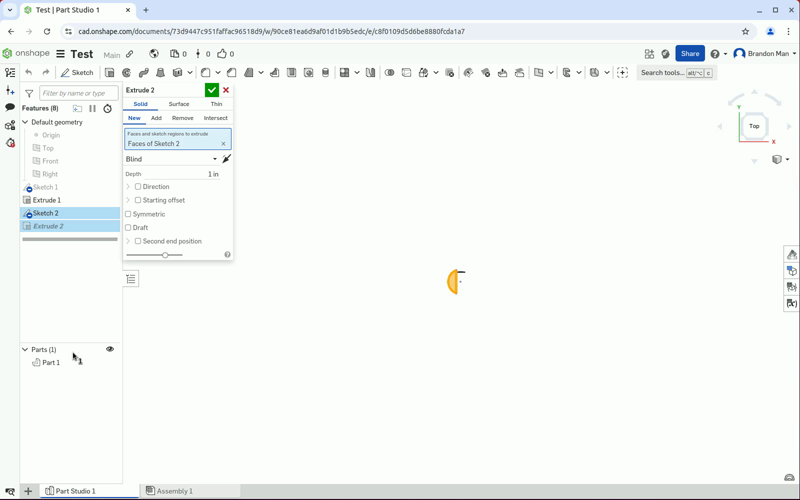
mouse_move(143, 106)
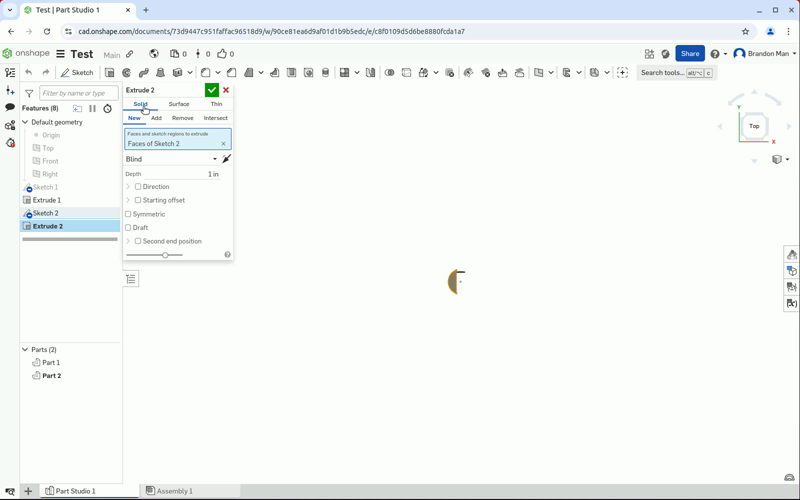
click(143, 106)
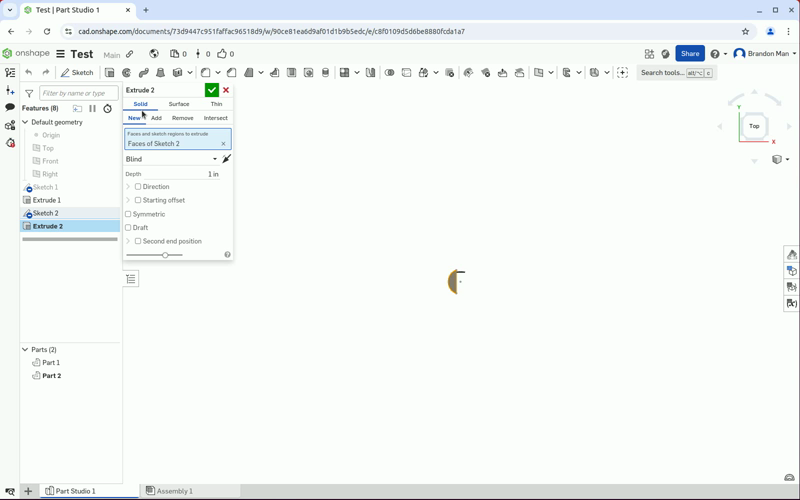
mouse_move(137, 120)
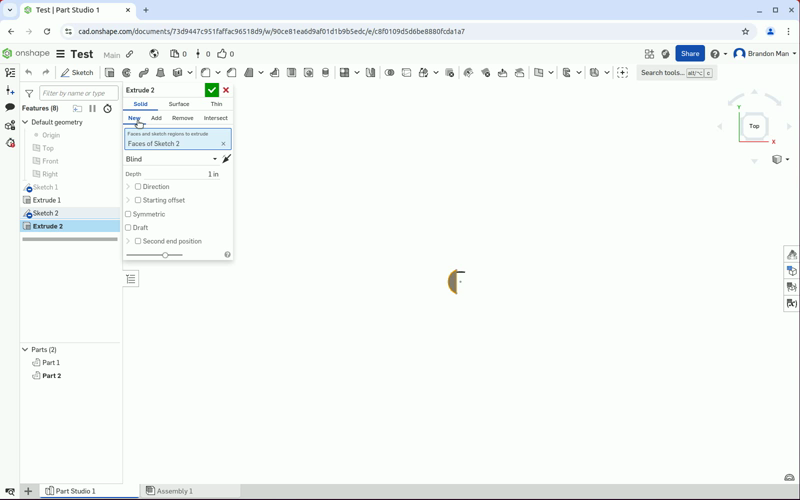
click(137, 120)
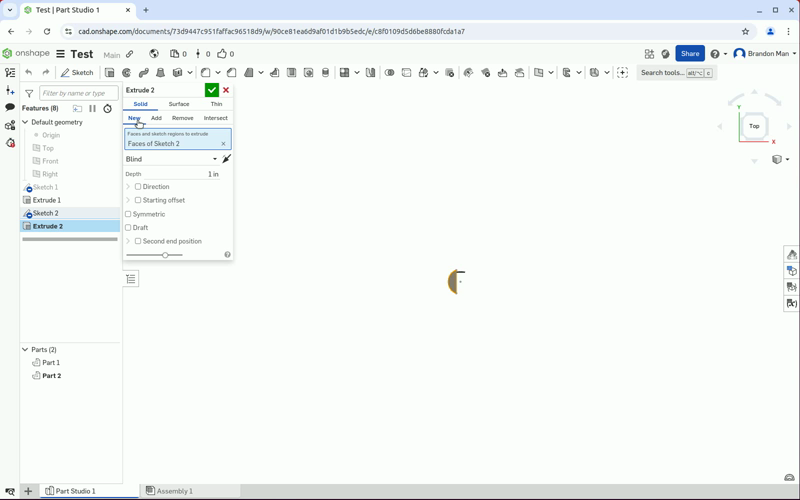
key(tab, 4)
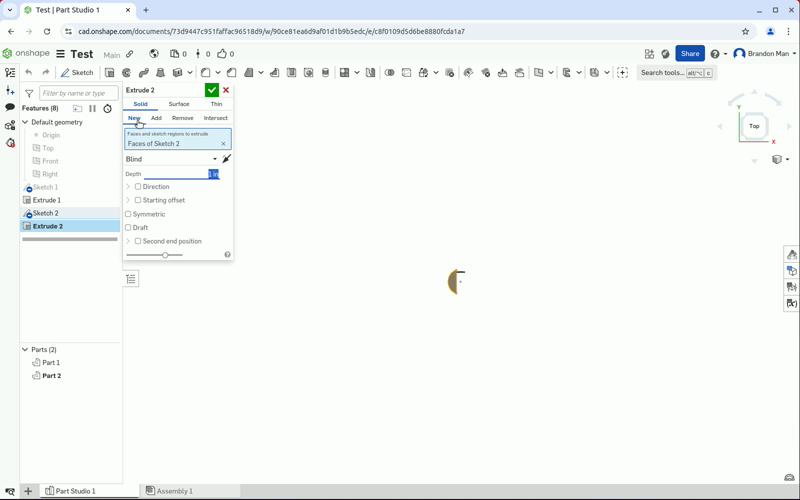
text(17.09)
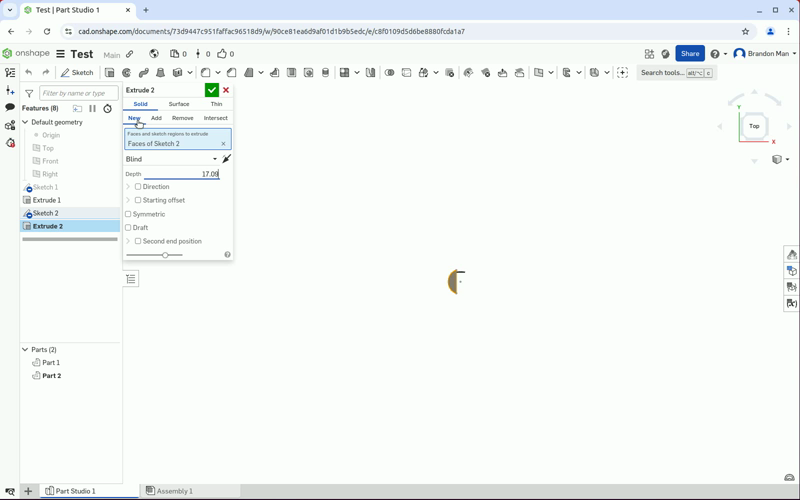
key(enter)
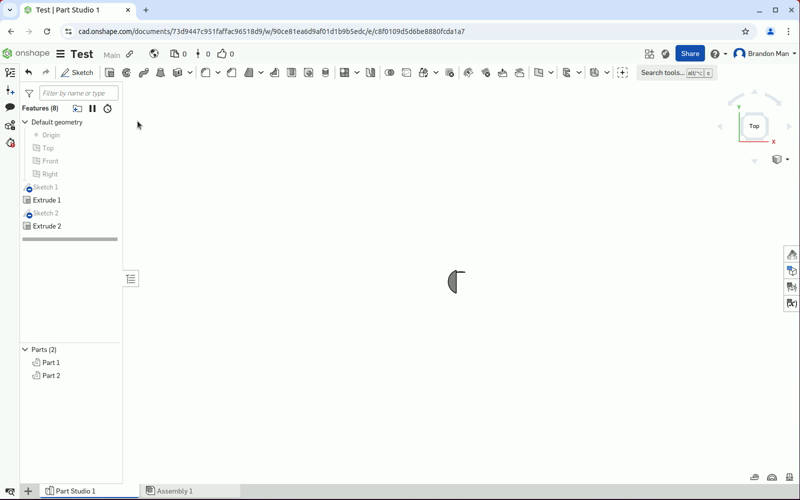
key(shift+h)
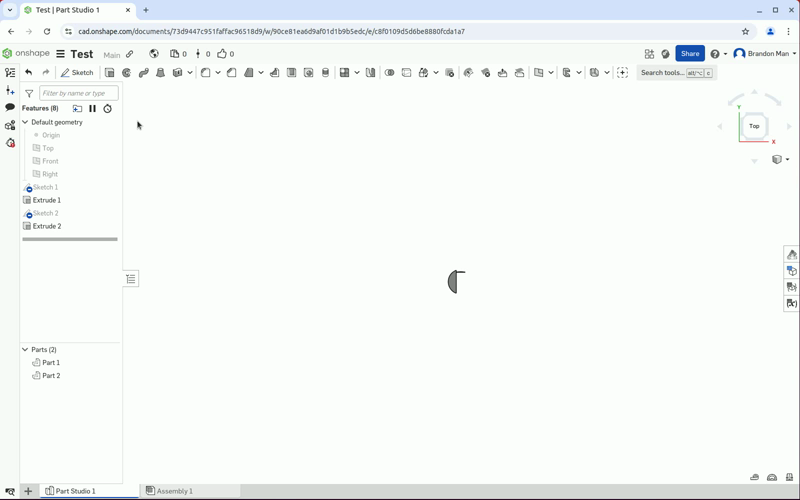
key(shift+h)
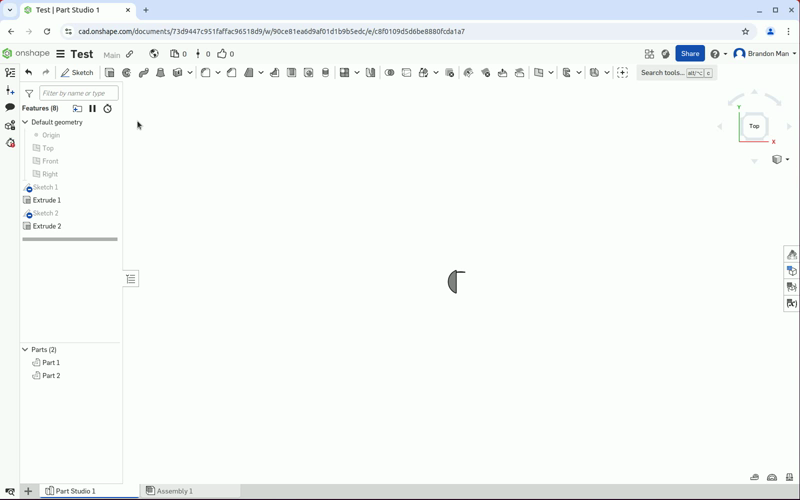
mouse_move(73, 189)
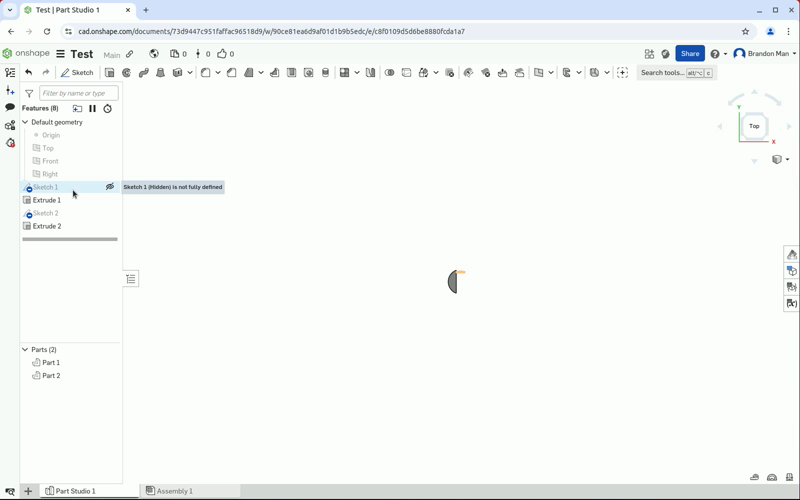
click(73, 189)
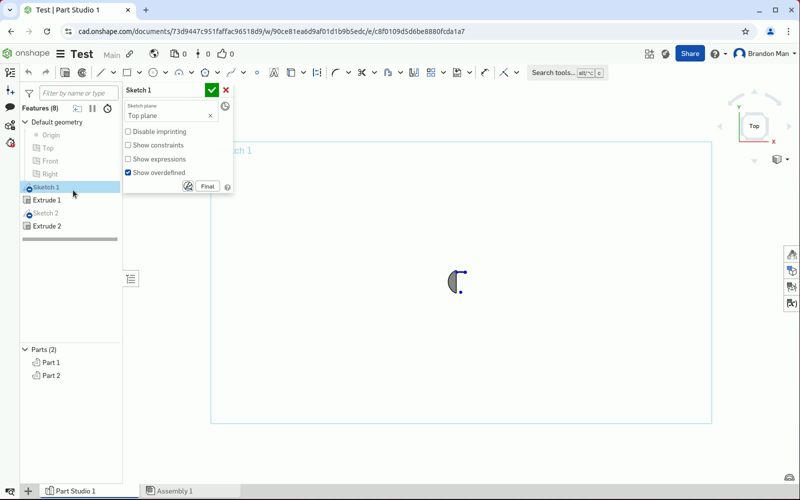
mouse_move(229, 92)
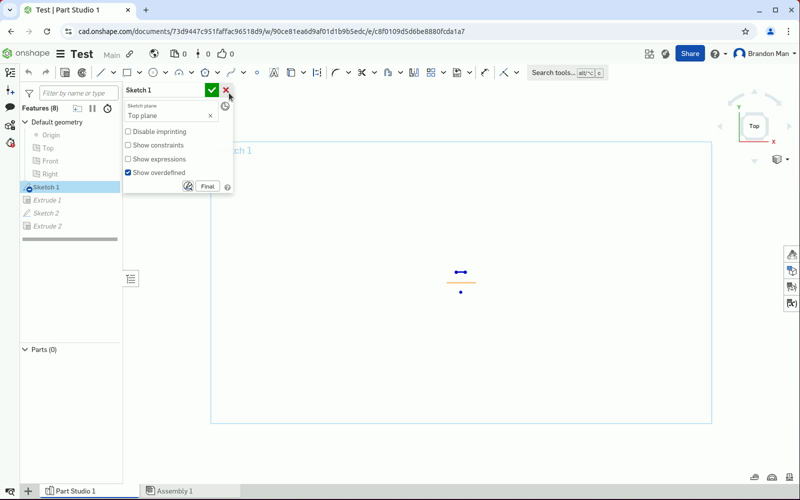
click(229, 92)
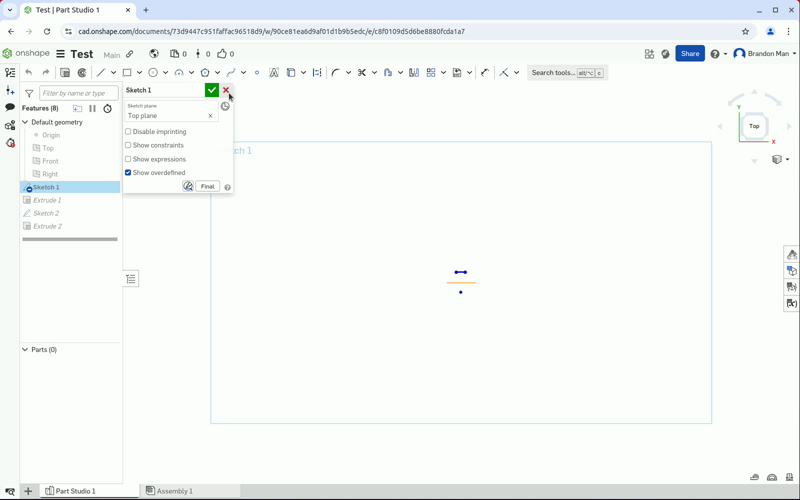
key(shift+s)
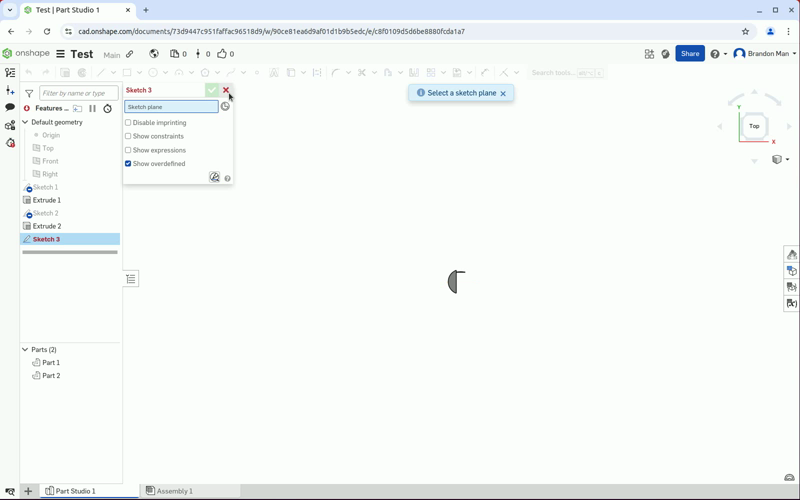
mouse_move(73, 150)
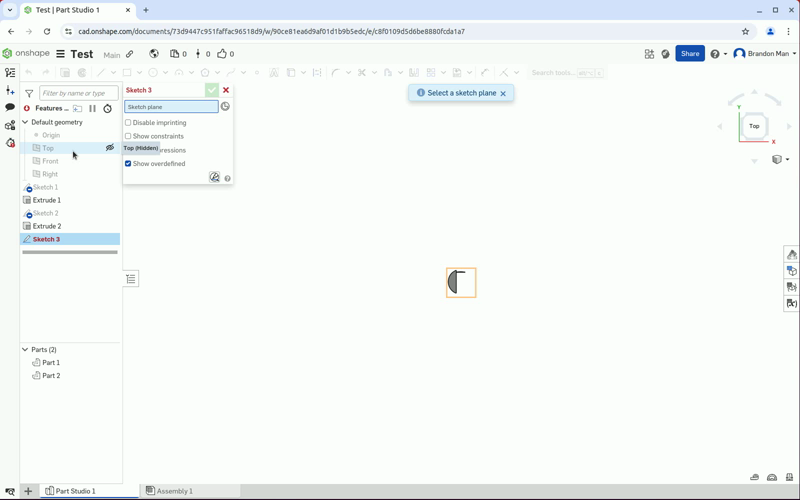
click(73, 150)
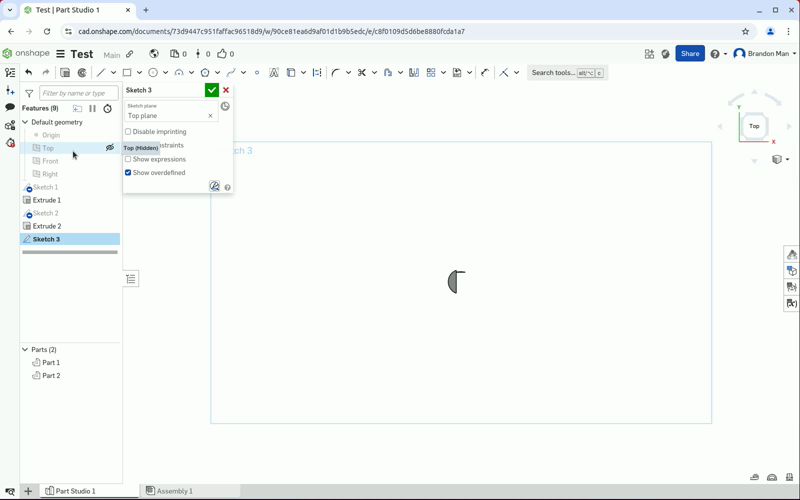
mouse_move(73, 352)
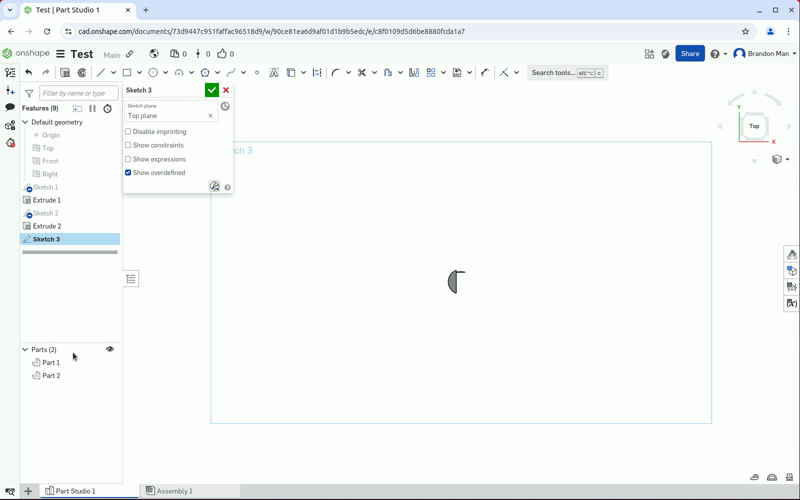
key(y)
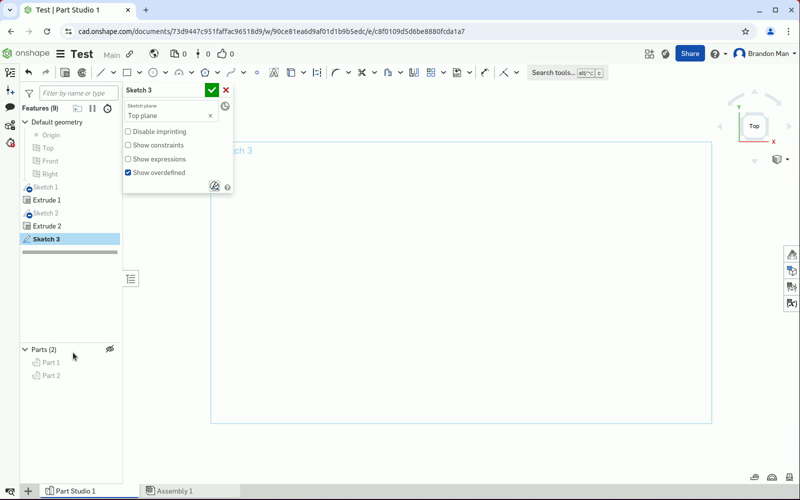
key(a)
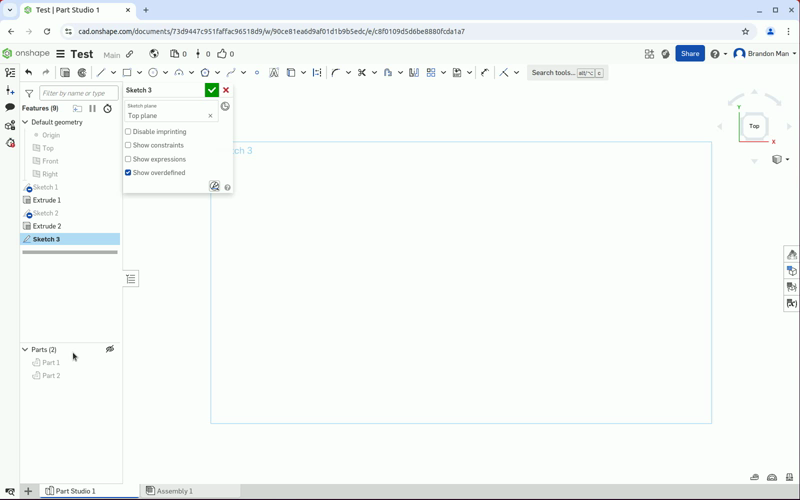
key_down(shift)
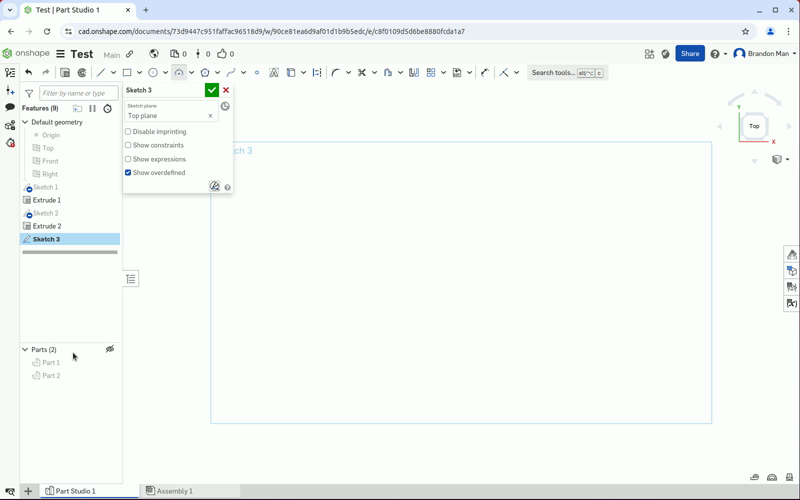
mouse_move(456, 293)
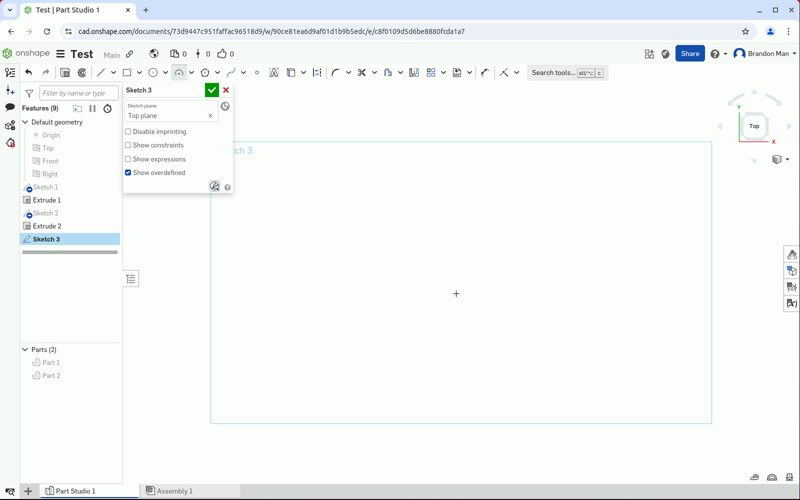
click(456, 293)
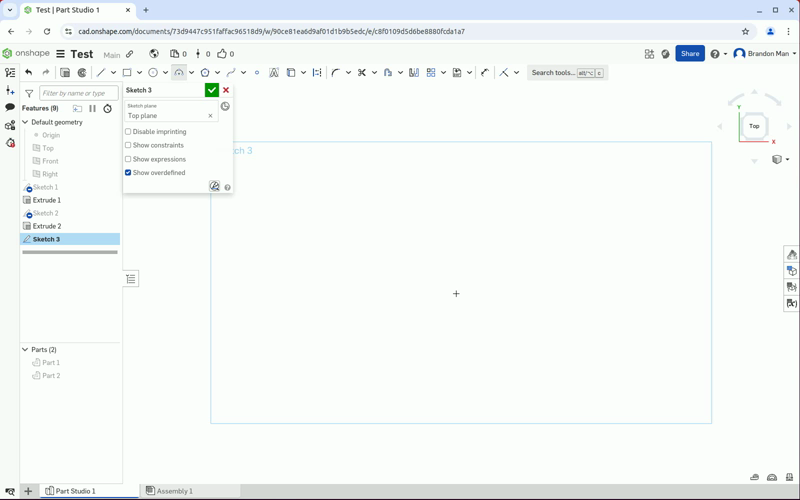
key_up(shift)
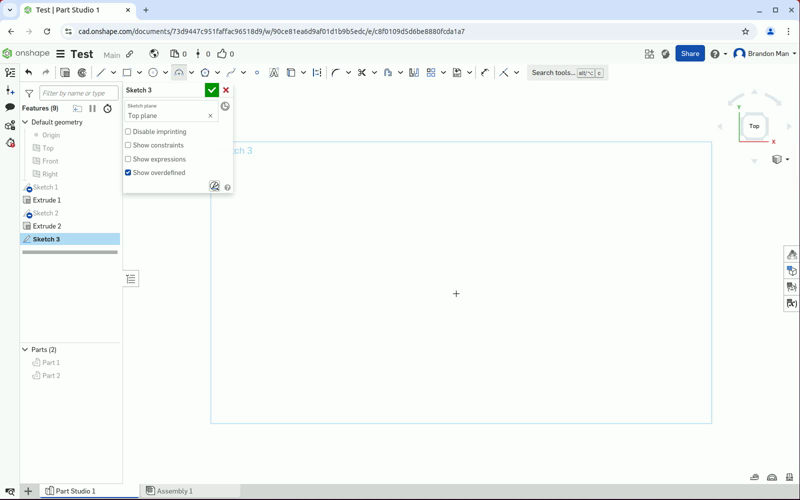
key_down(shift)
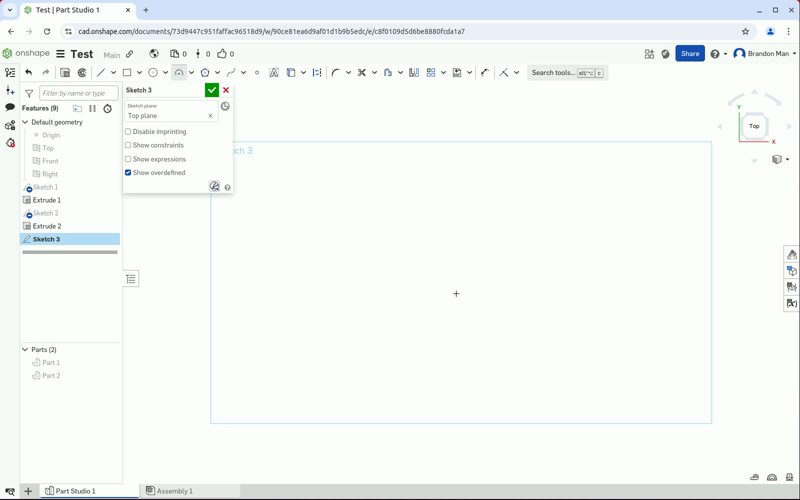
mouse_move(465, 293)
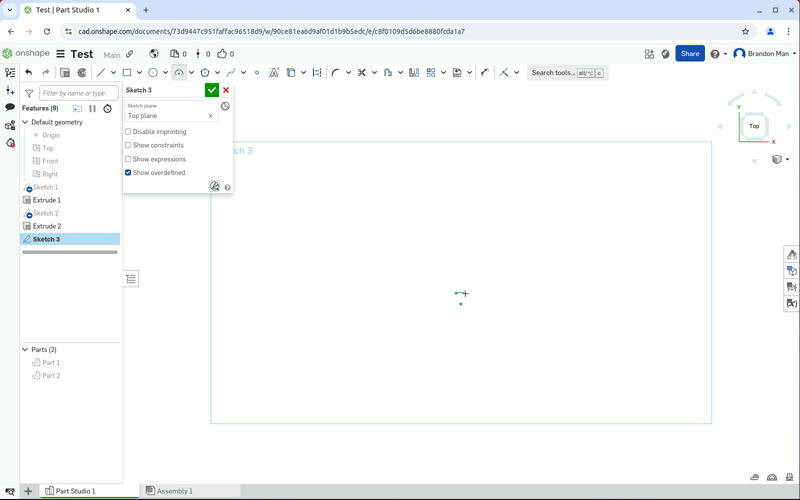
click(465, 293)
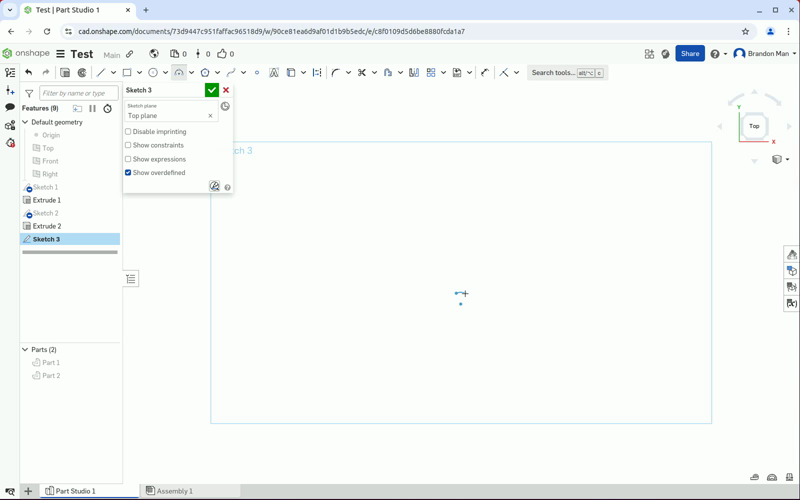
mouse_move(460, 294)
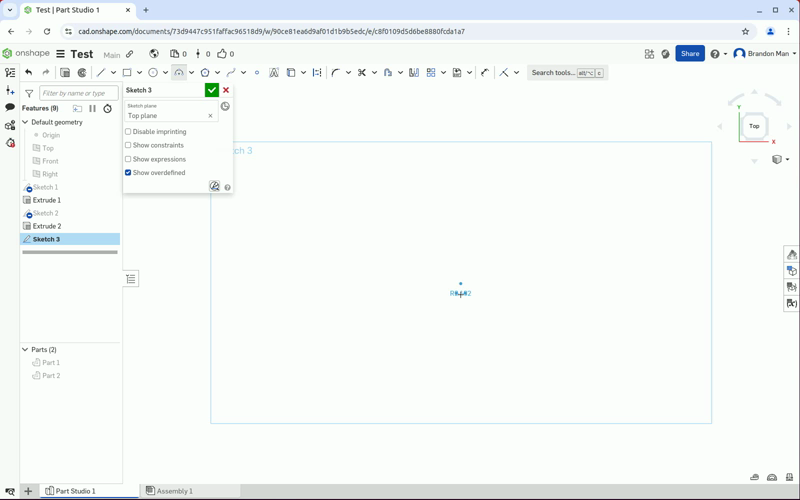
click(460, 294)
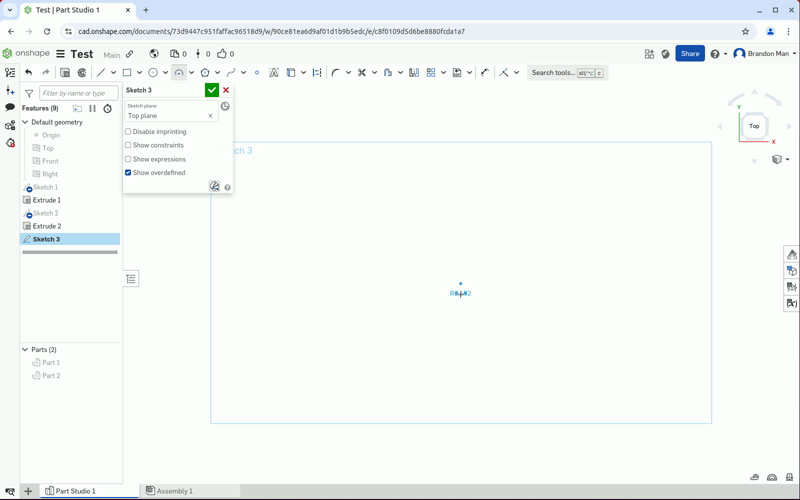
key_up(shift)
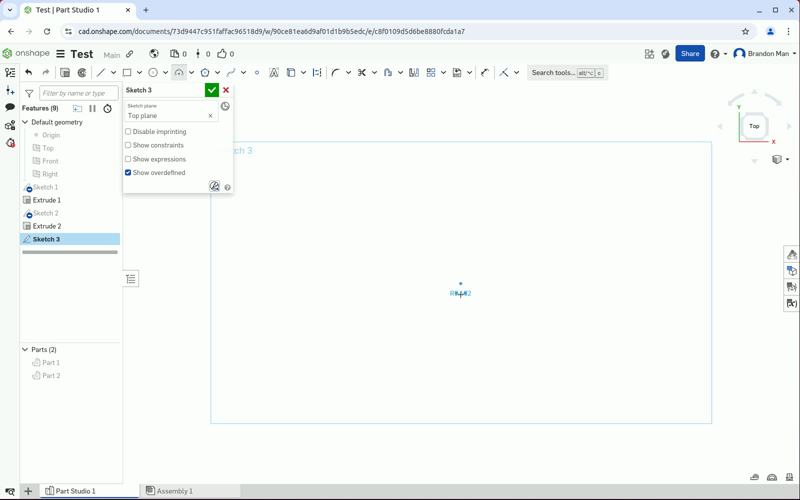
key(esc)
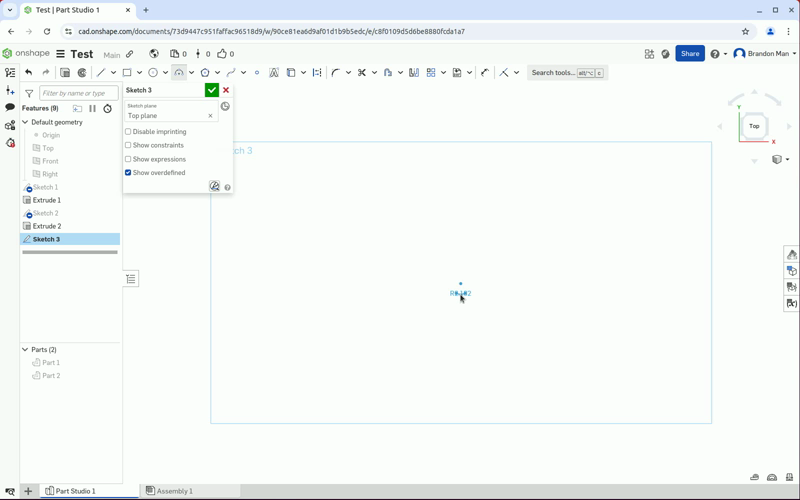
key(l)
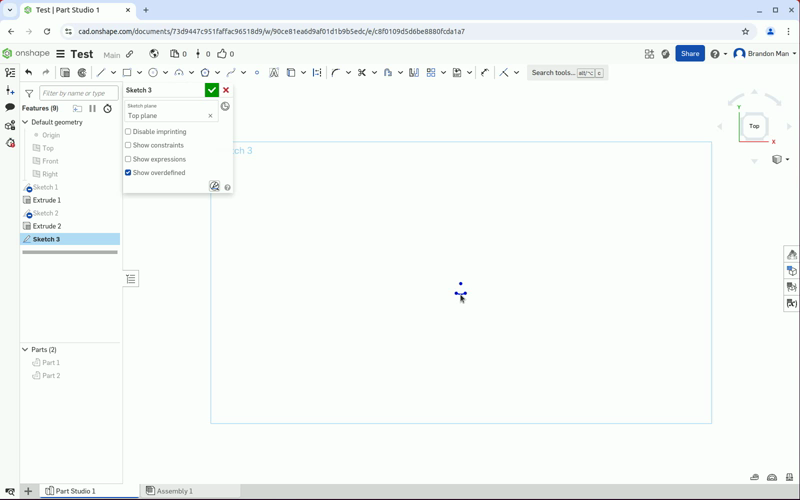
mouse_move(465, 293)
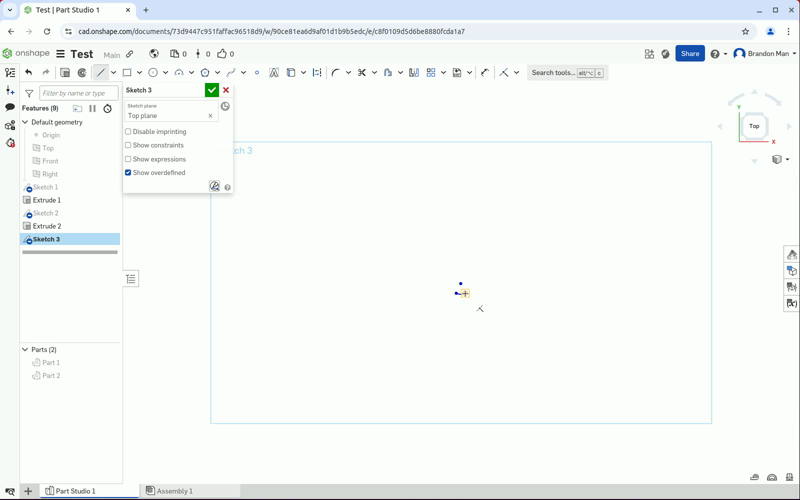
click(465, 293)
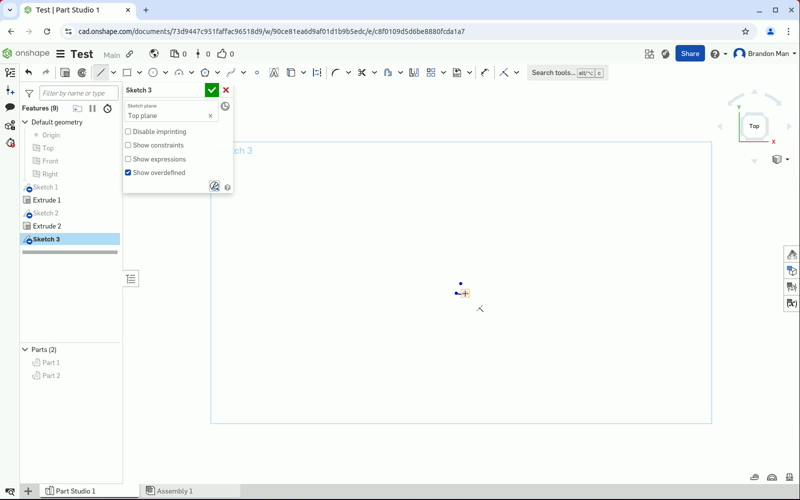
mouse_move(495, 293)
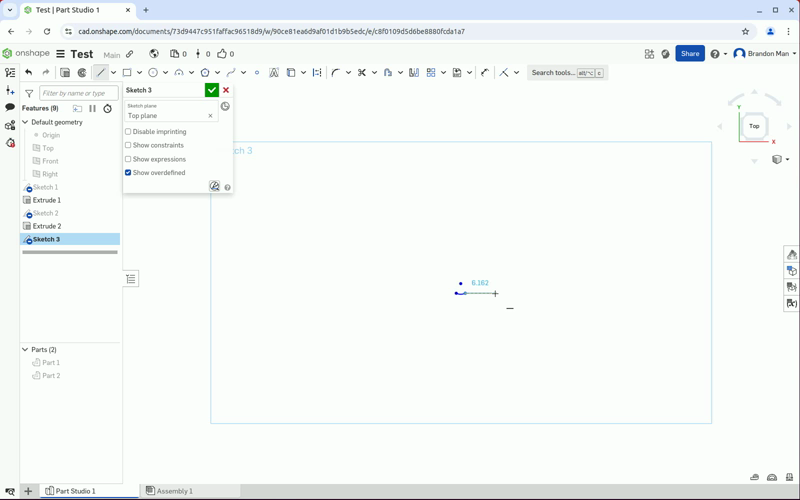
key_down(shift)
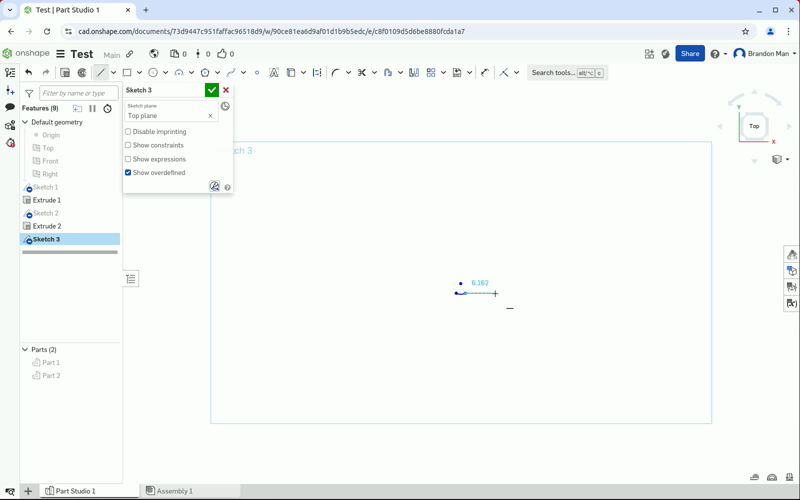
mouse_move(456, 293)
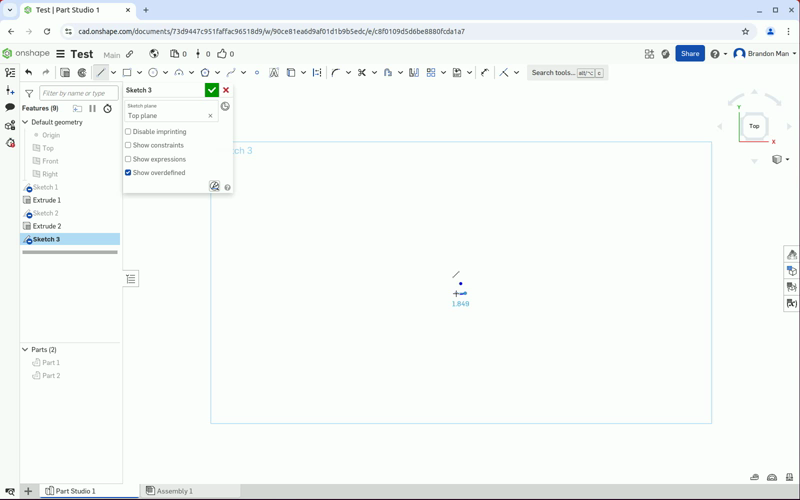
key_up(shift)
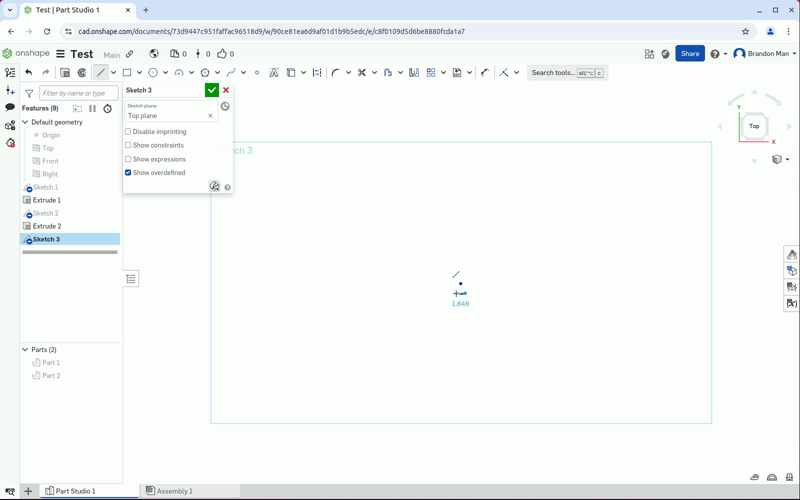
click(456, 293)
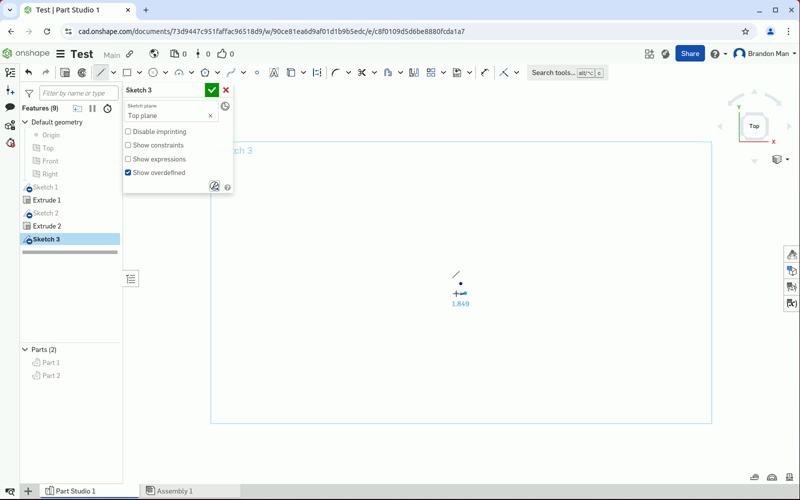
key(esc)
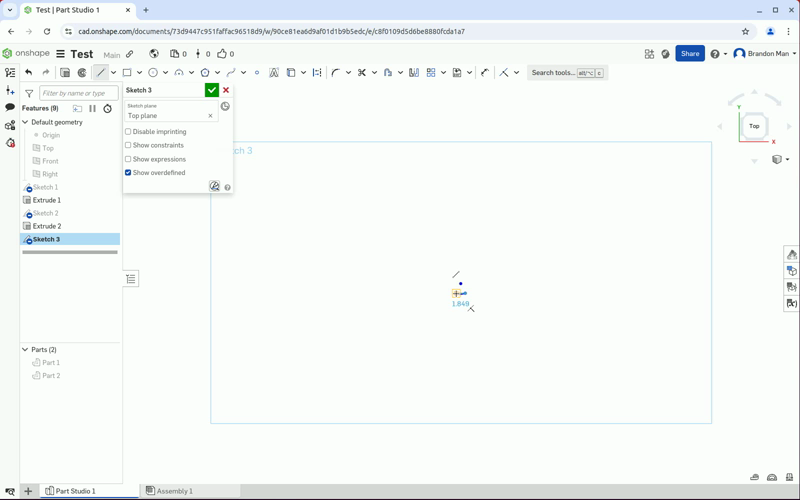
mouse_move(456, 293)
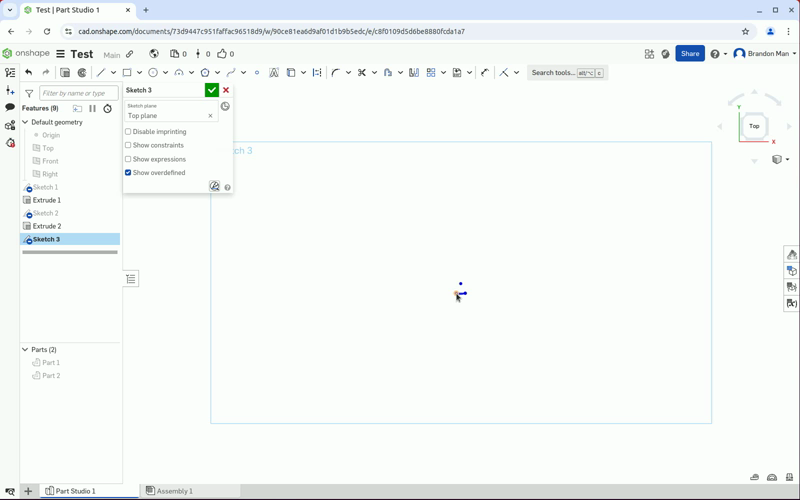
scroll(6)
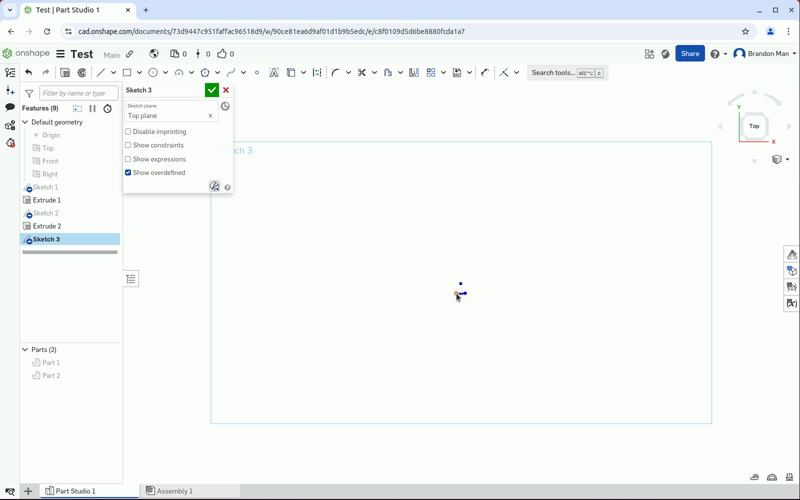
scroll(6)
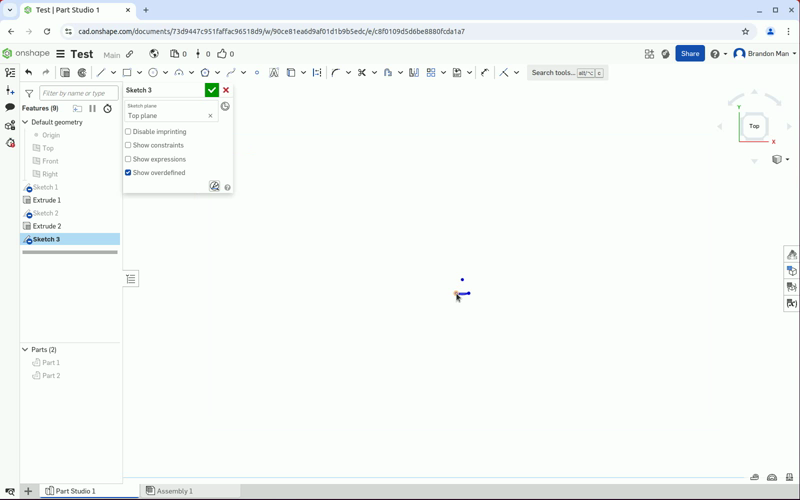
scroll(6)
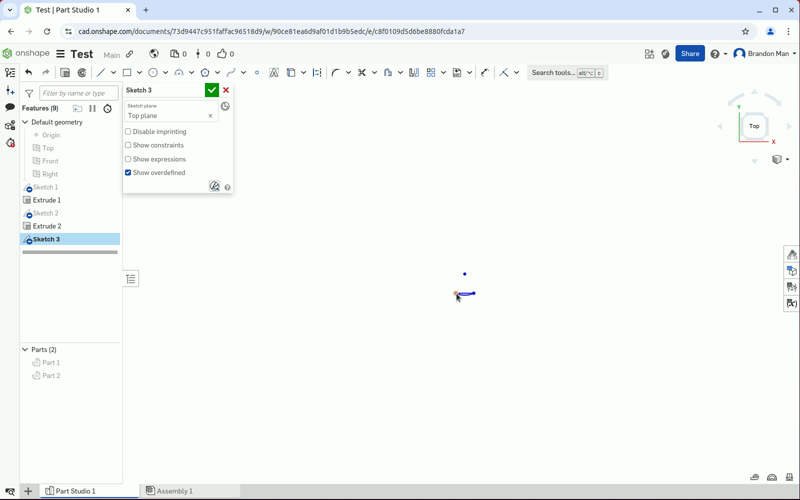
scroll(6)
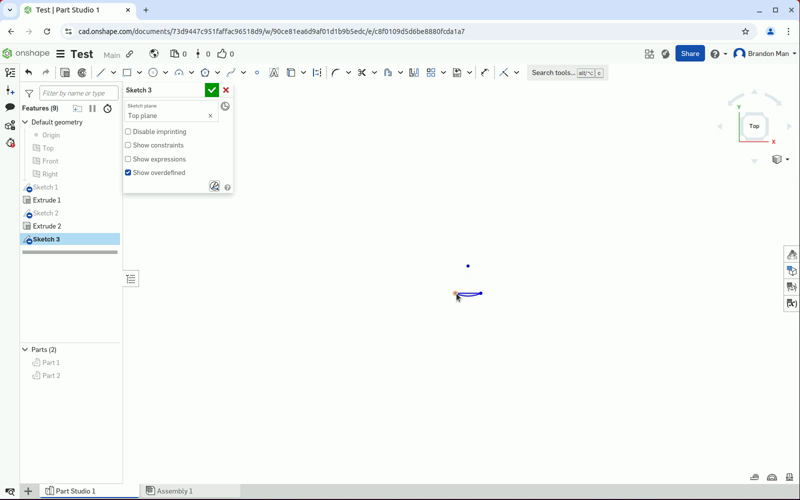
scroll(6)
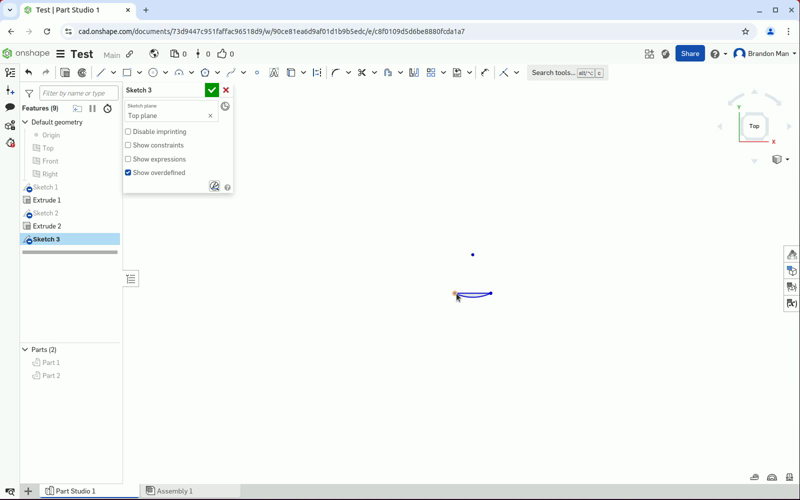
scroll(6)
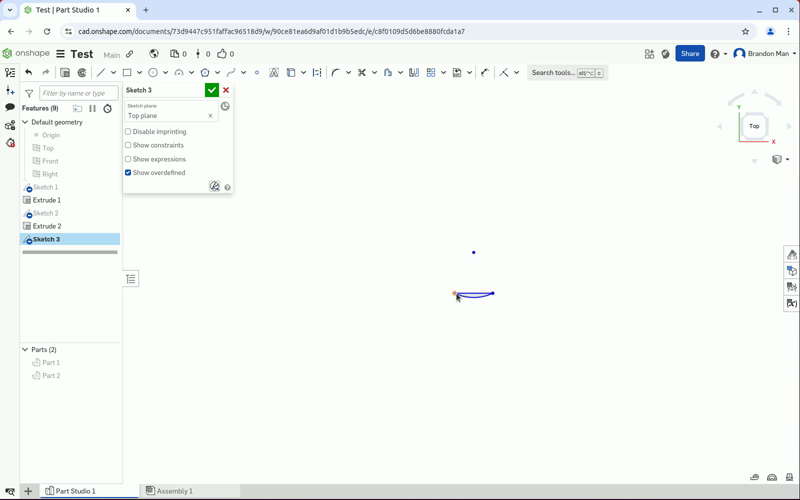
scroll(6)
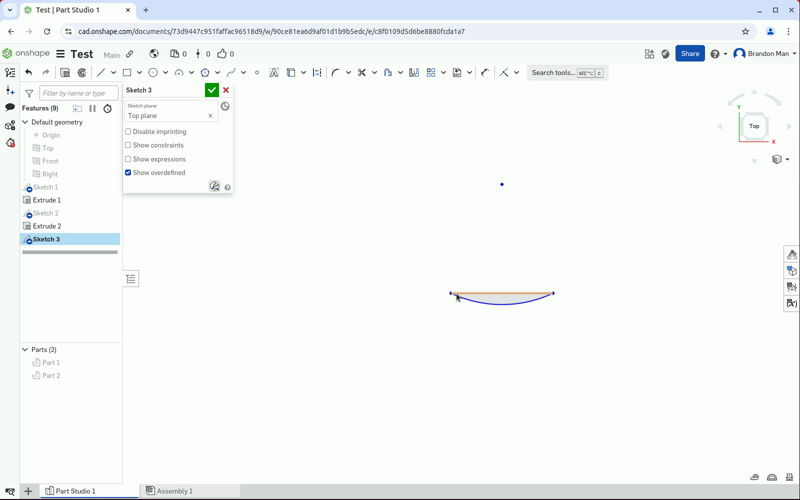
click(456, 293)
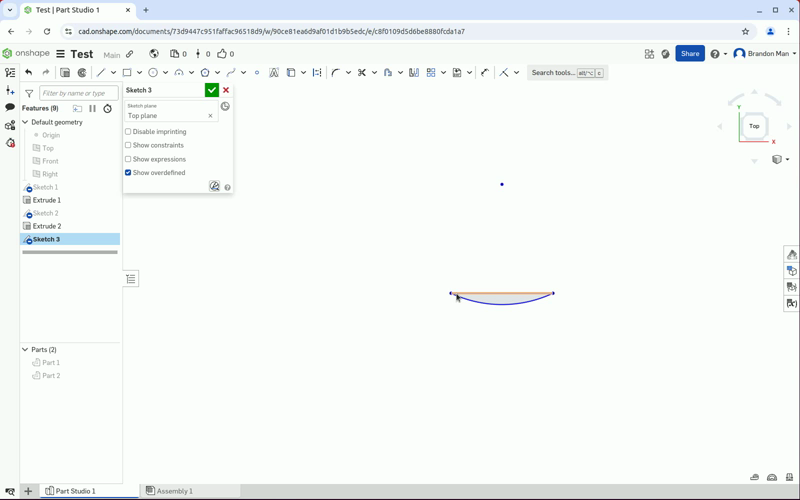
scroll(-6)
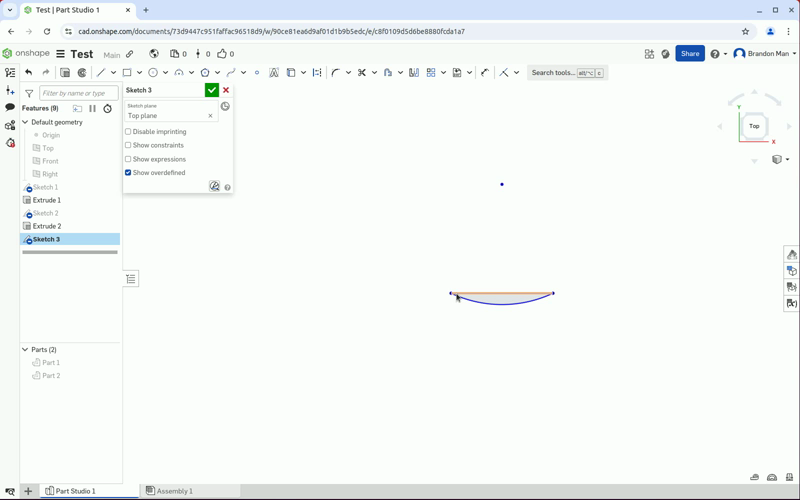
scroll(-6)
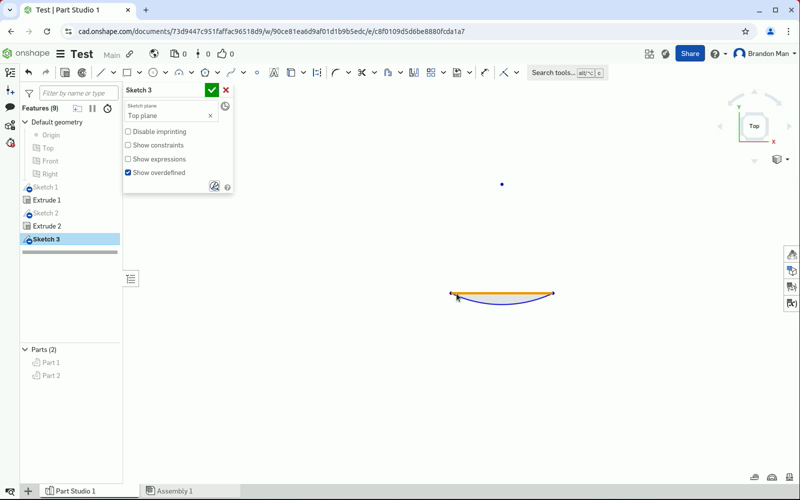
scroll(-6)
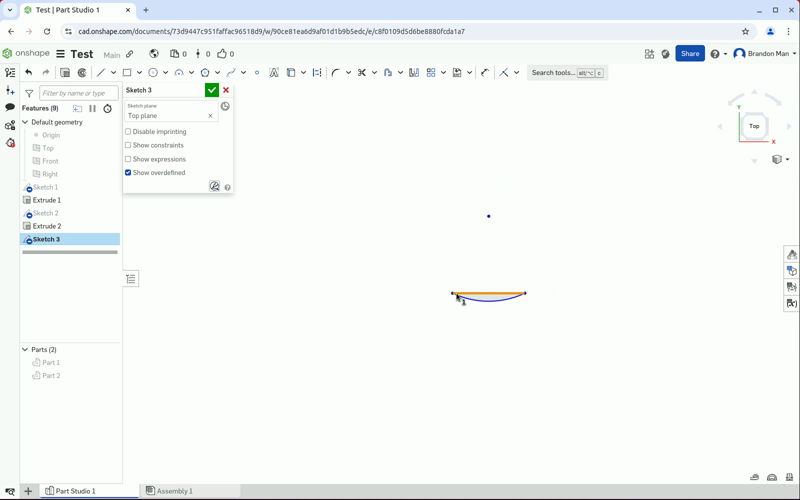
scroll(-6)
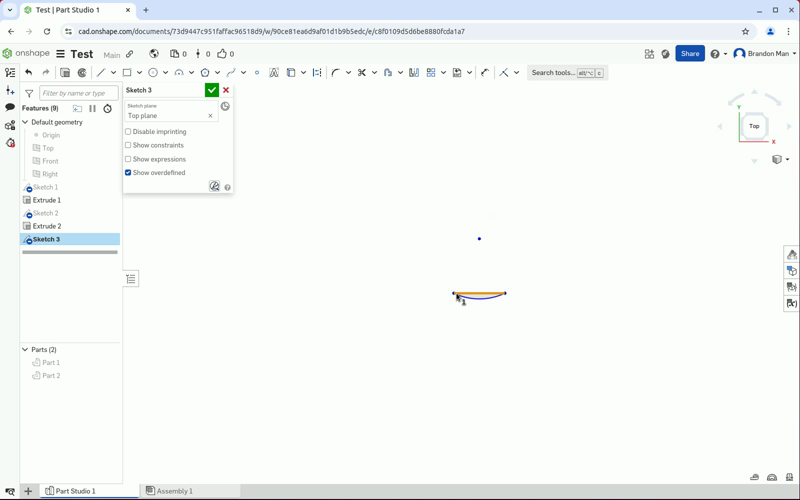
scroll(-6)
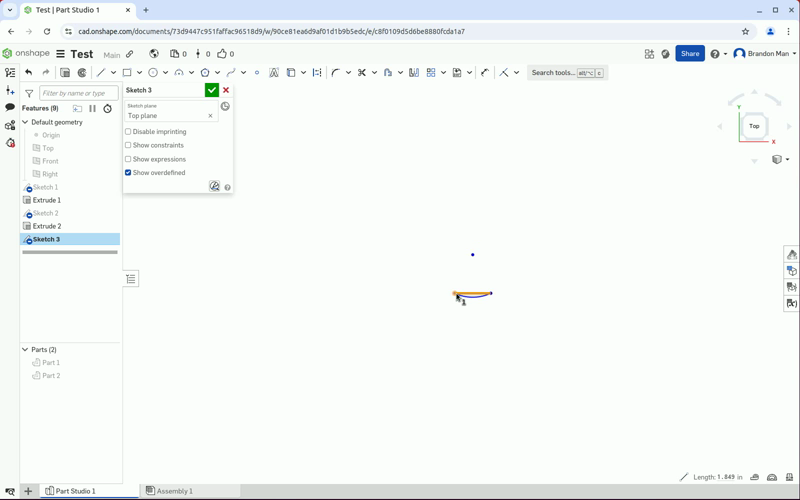
scroll(-6)
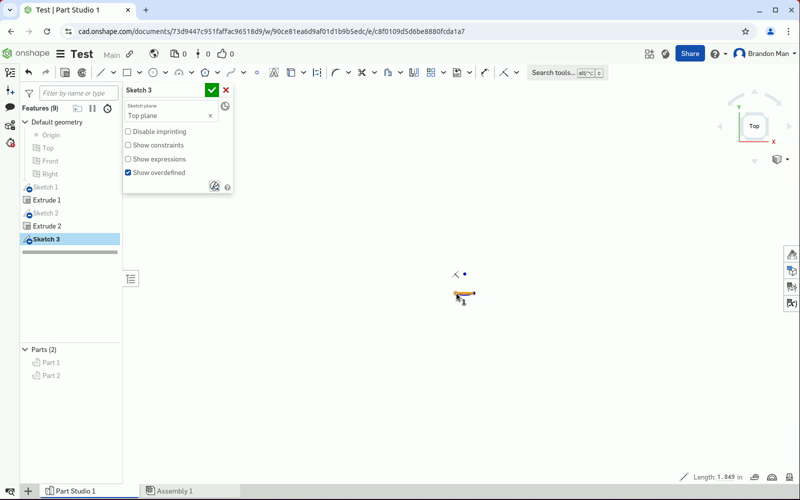
scroll(-6)
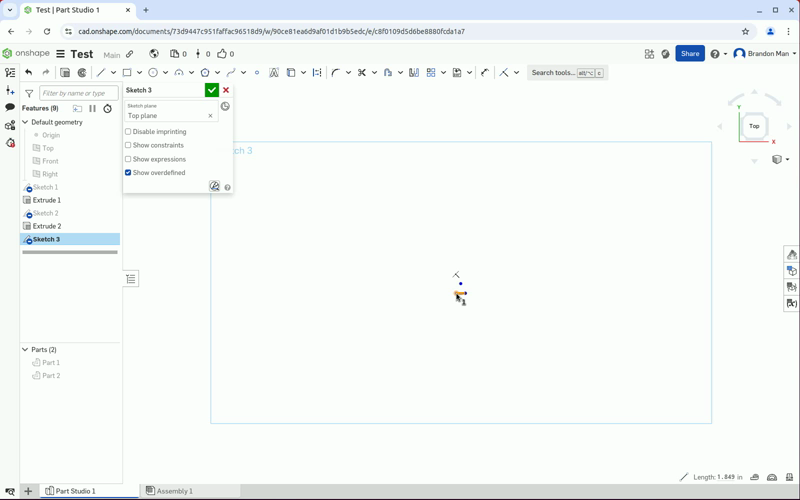
mouse_move(73, 352)
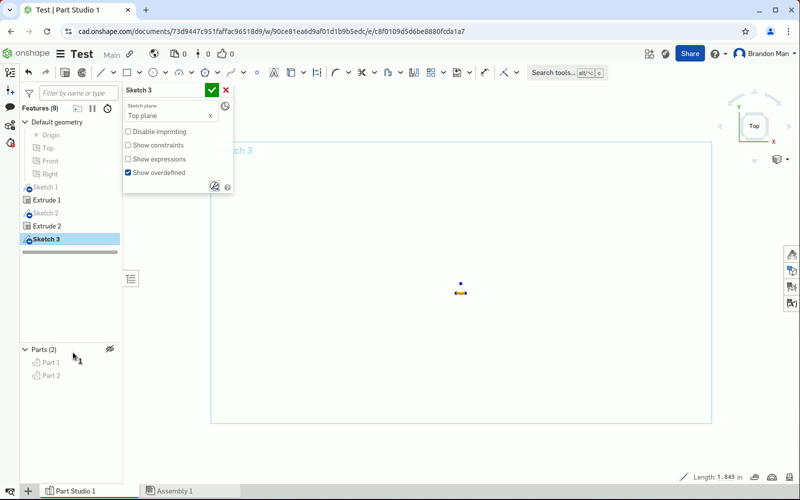
key(shift+y)
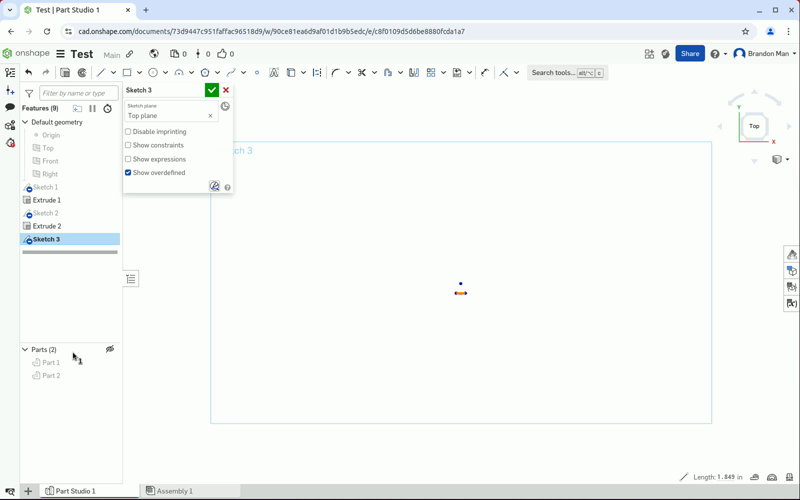
key(shift+e)
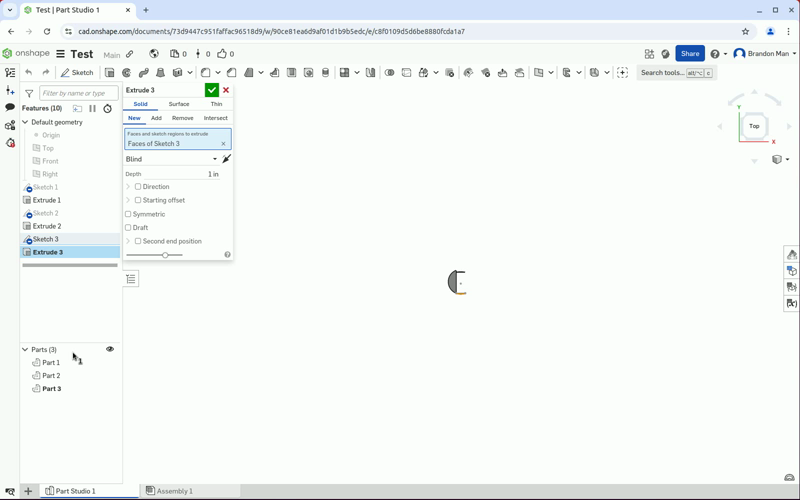
mouse_move(143, 106)
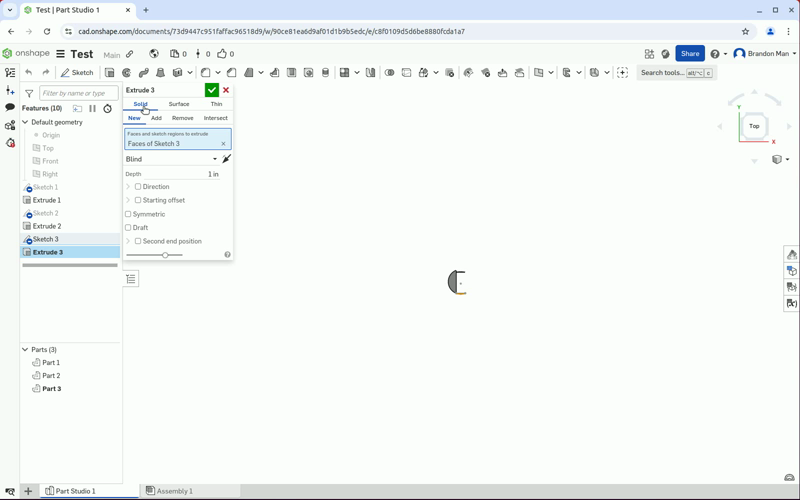
click(143, 106)
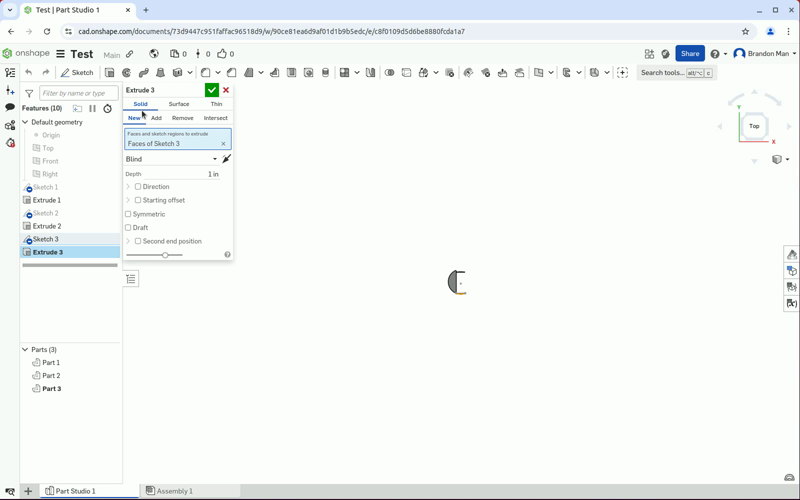
mouse_move(137, 120)
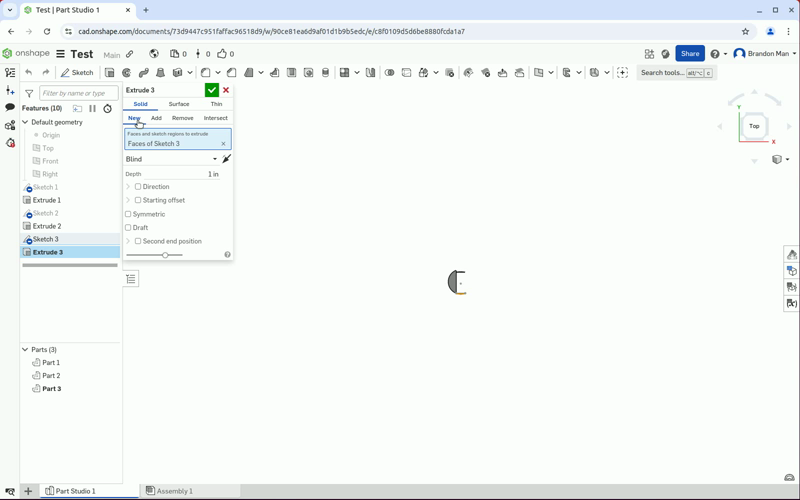
click(137, 120)
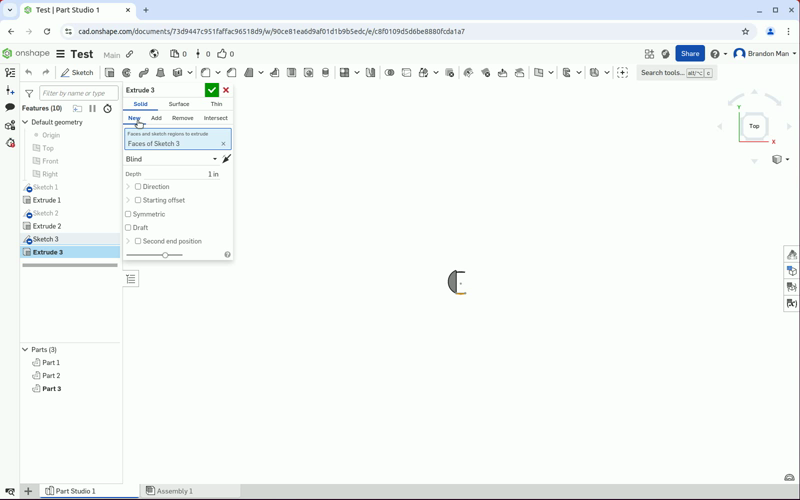
key(tab, 4)
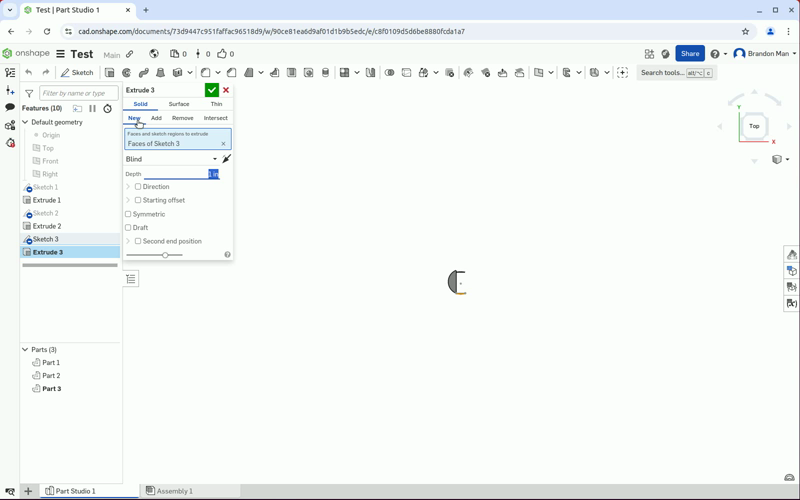
text(17.09)
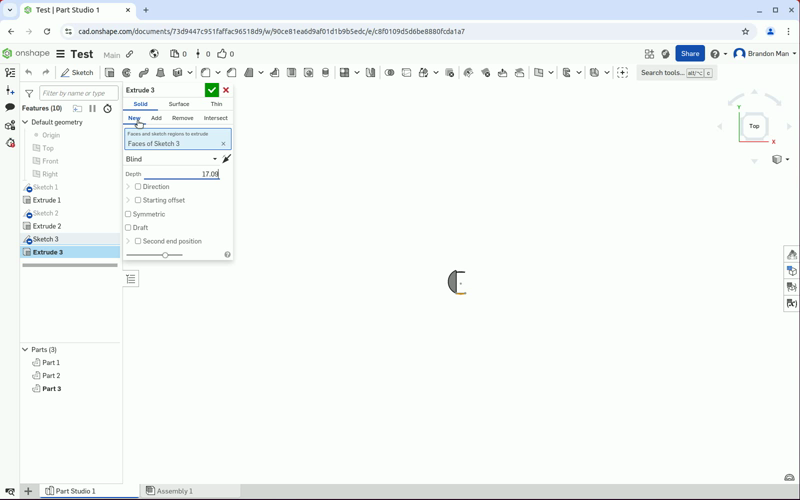
key(enter)
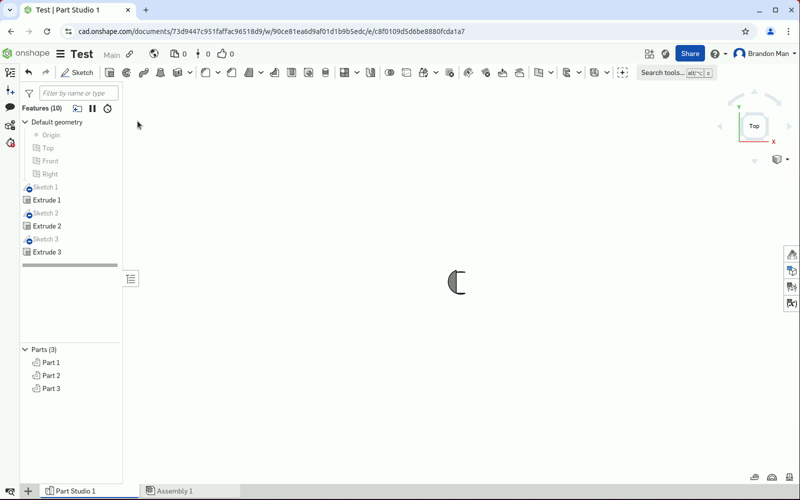
key(shift+h)
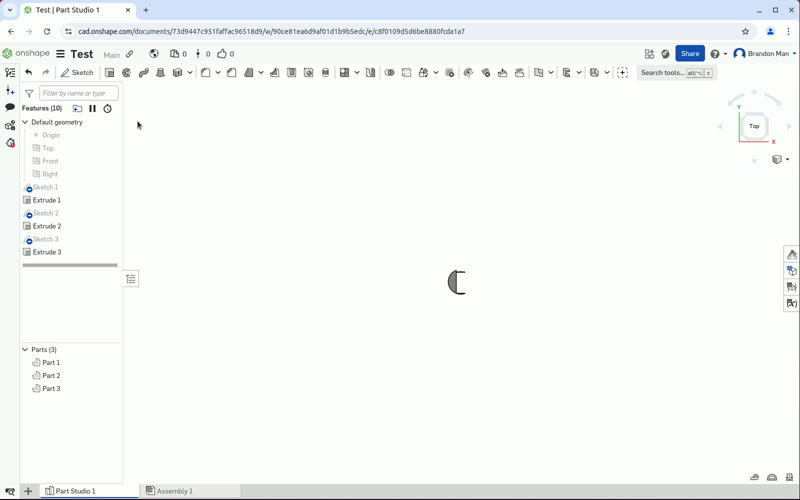
key(shift+h)
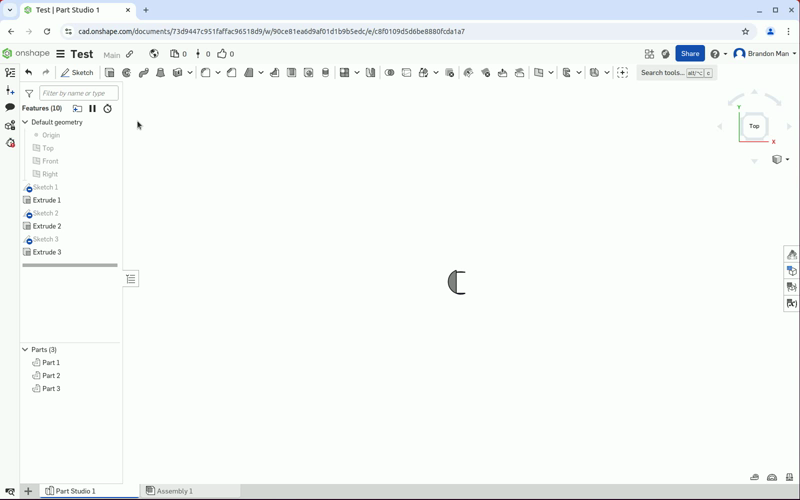
mouse_move(73, 189)
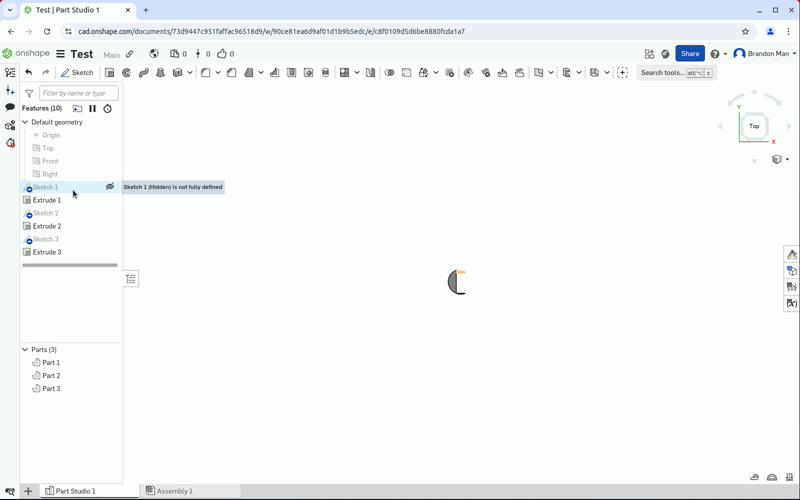
click(73, 189)
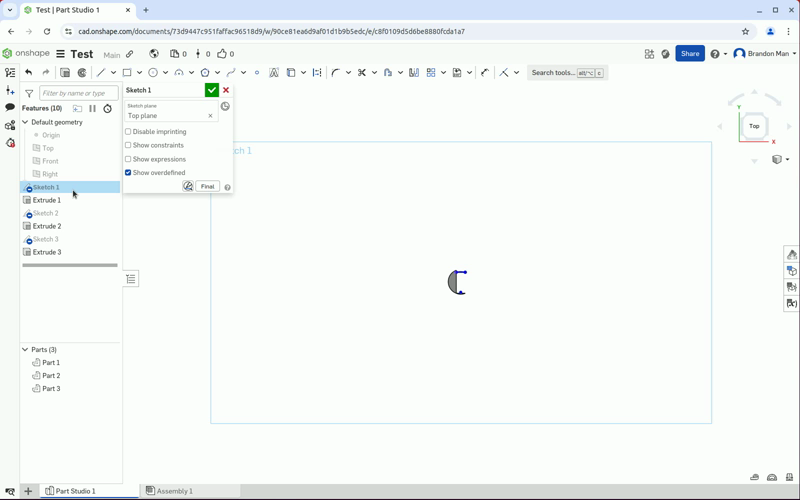
mouse_move(229, 92)
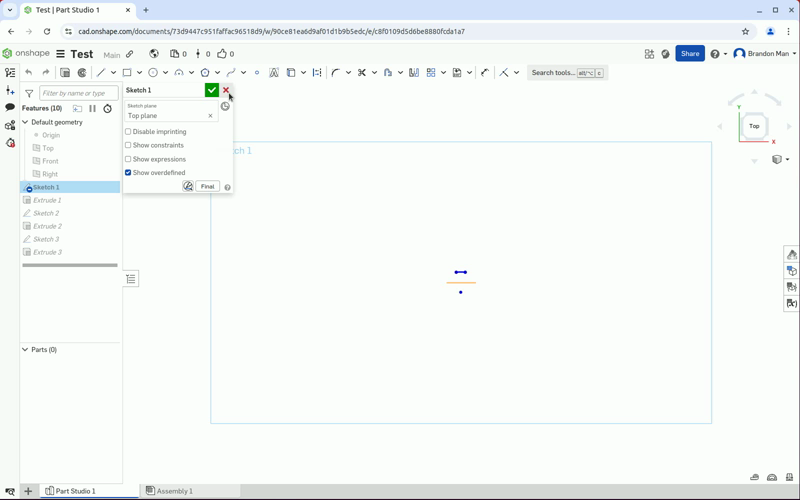
click(229, 92)
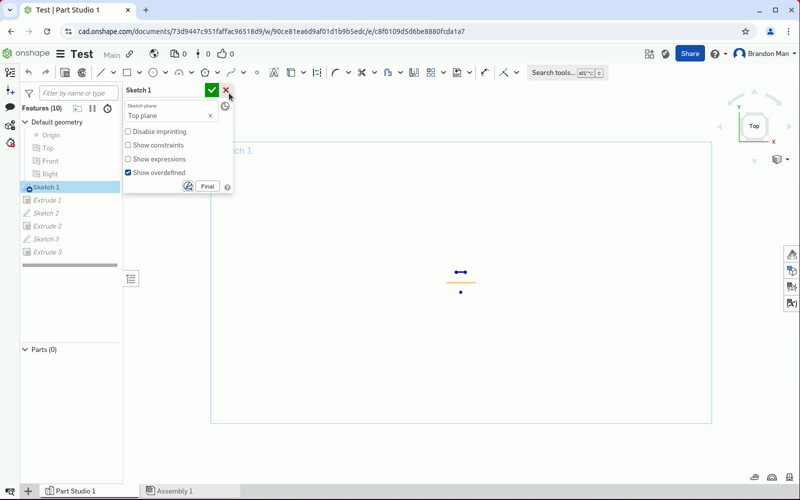
key(shift+s)
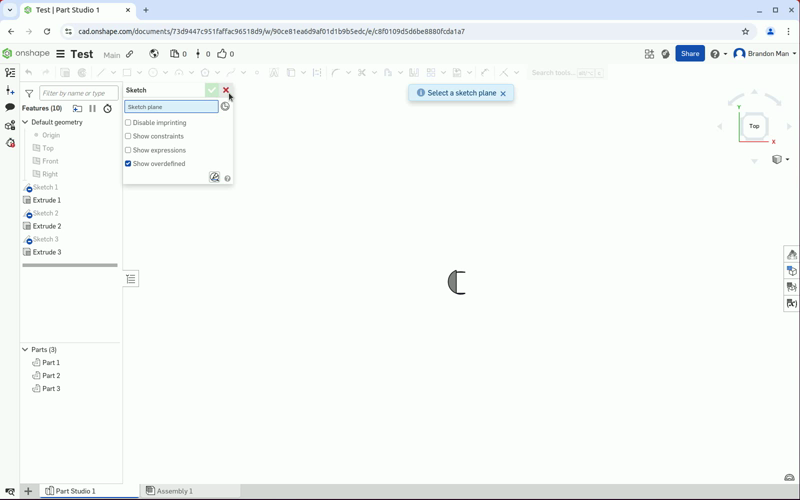
mouse_move(73, 150)
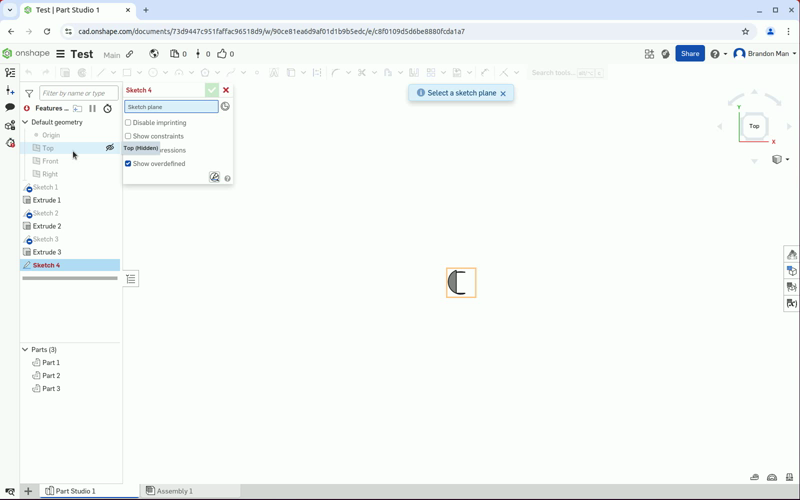
click(73, 150)
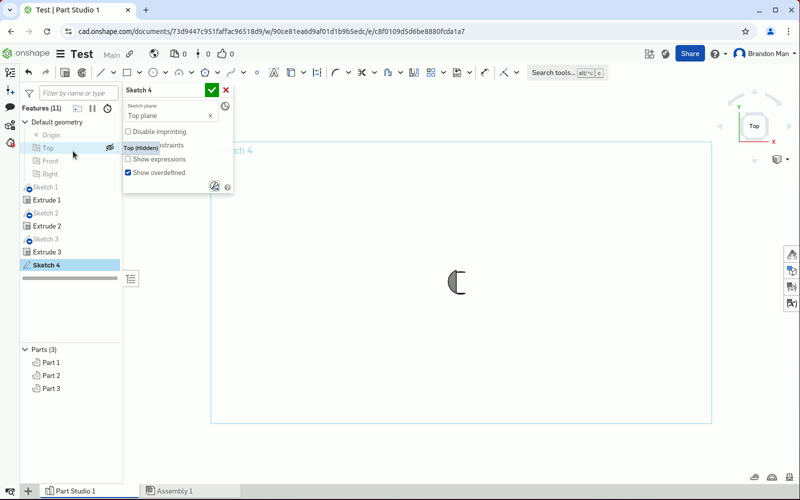
mouse_move(73, 352)
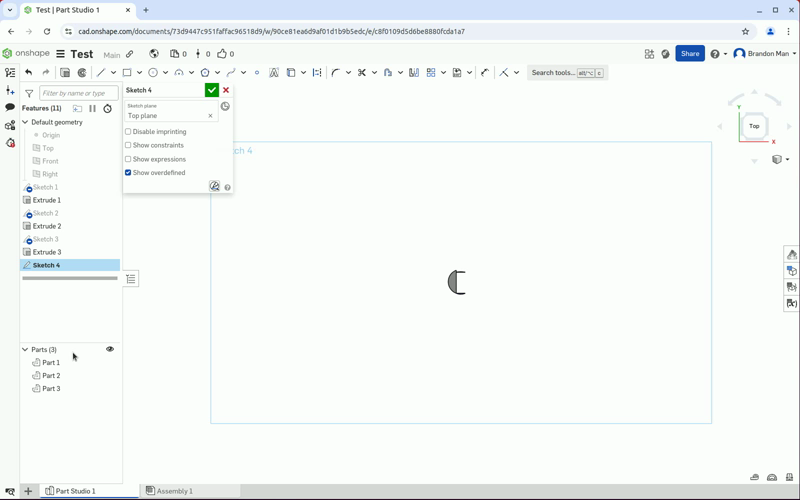
key(y)
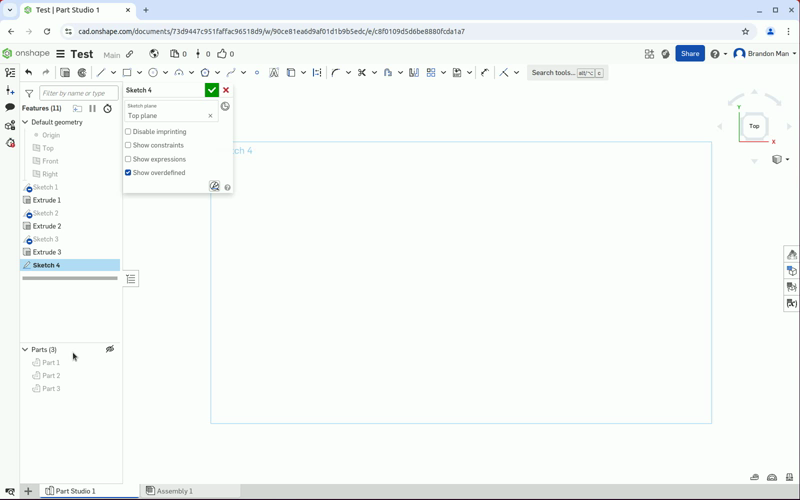
key(a)
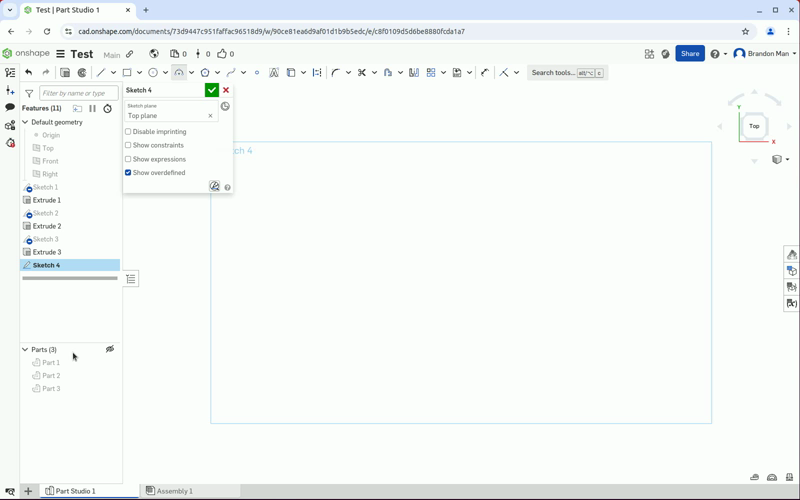
key_down(shift)
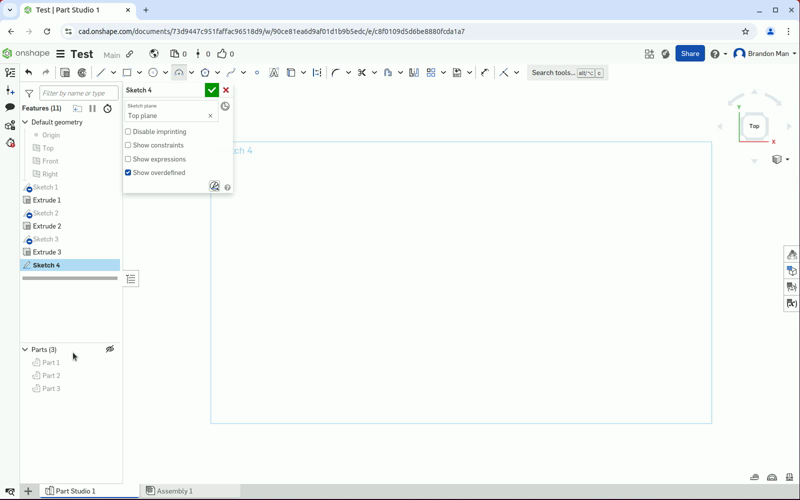
mouse_move(465, 293)
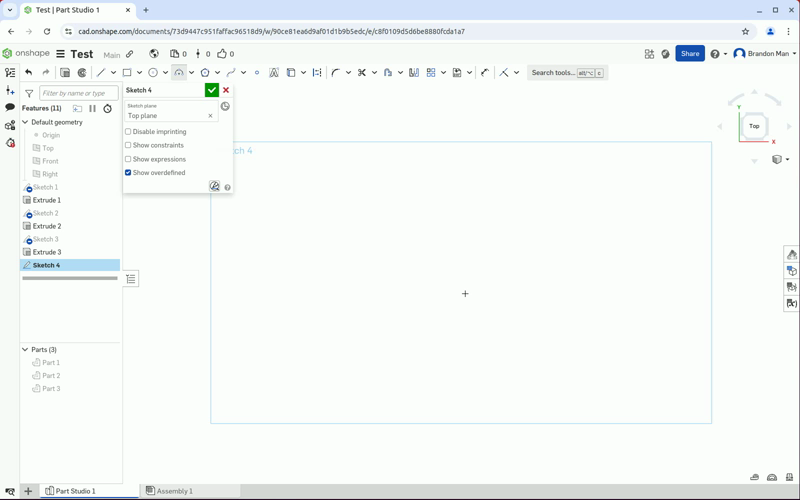
click(465, 293)
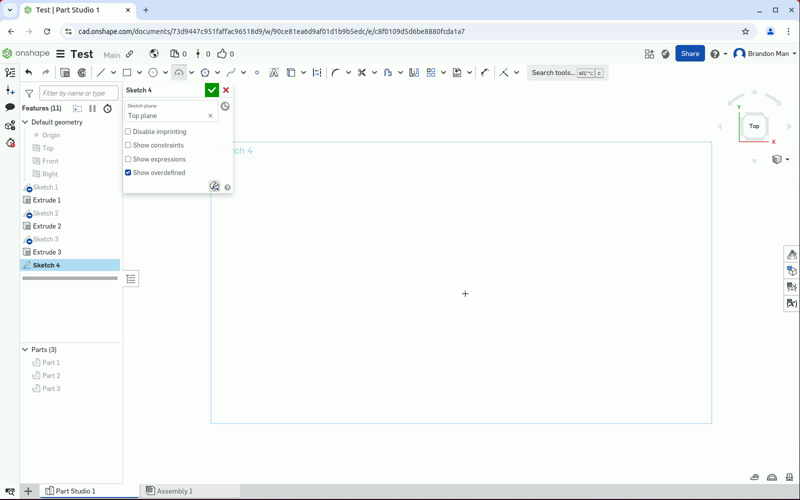
key_up(shift)
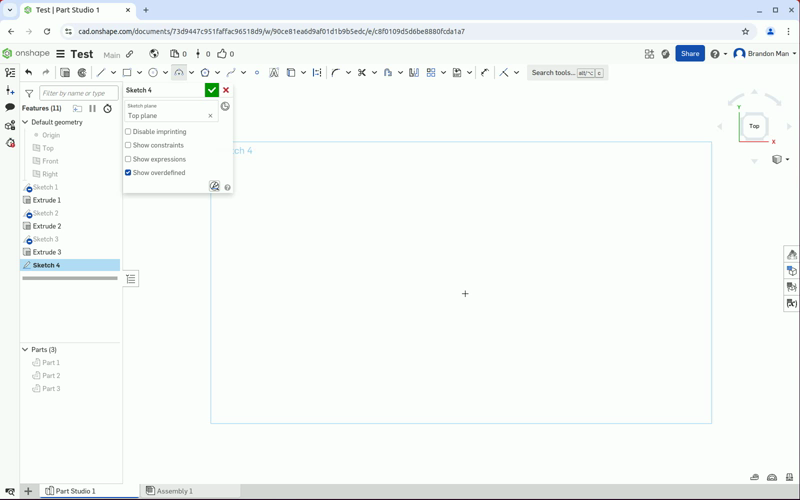
key_down(shift)
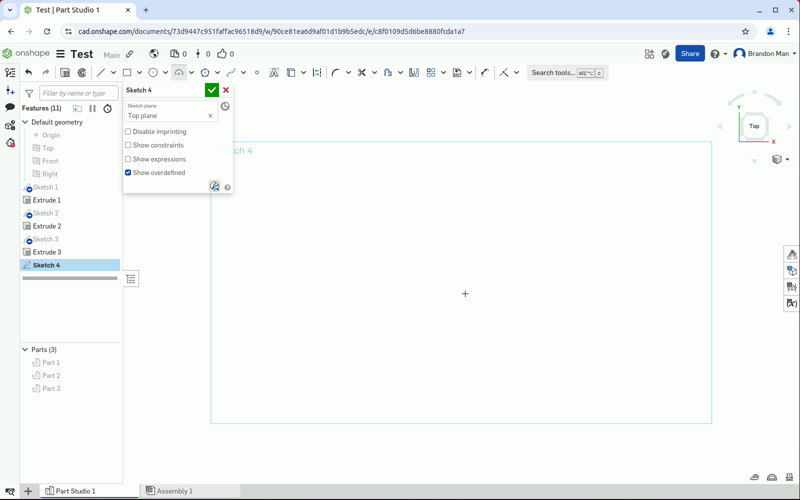
mouse_move(465, 270)
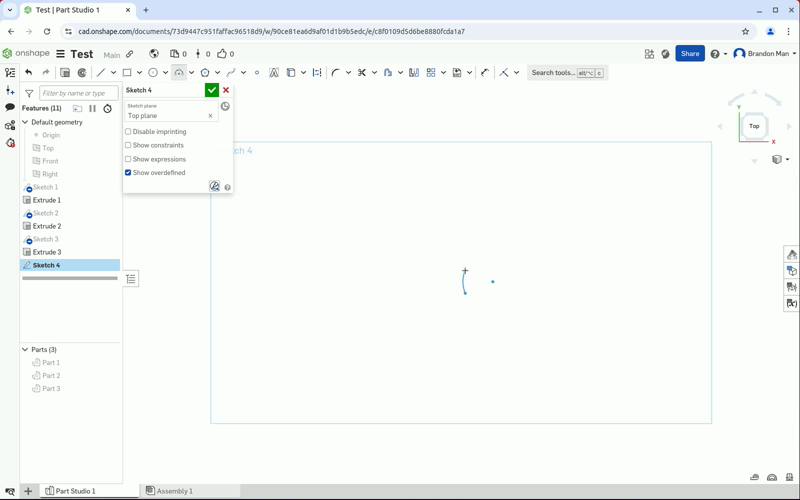
click(465, 270)
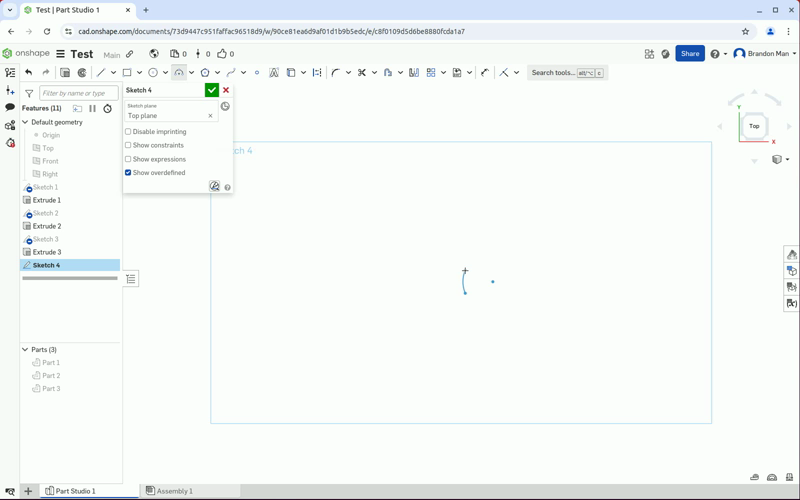
mouse_move(473, 281)
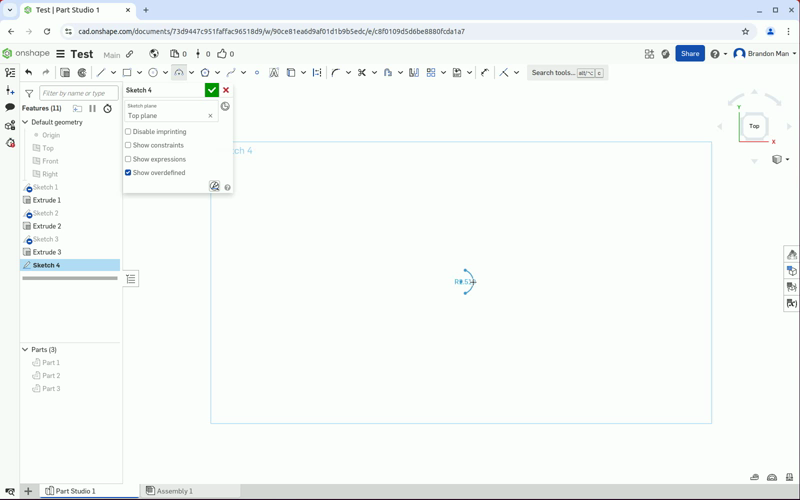
click(473, 281)
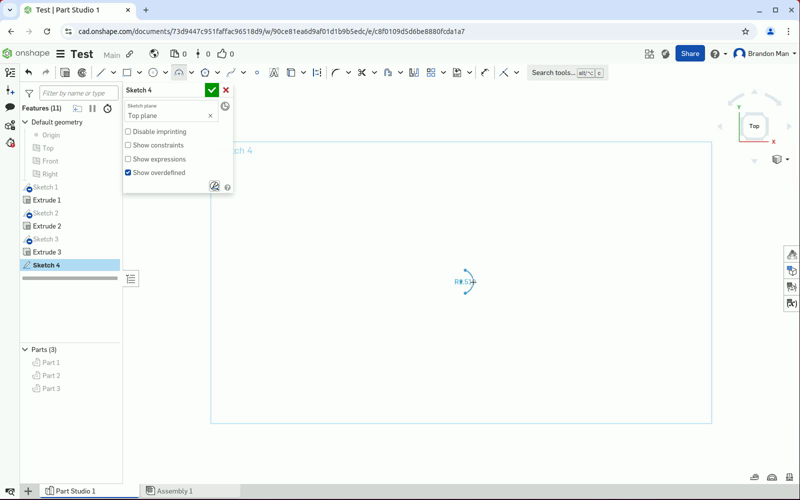
key_up(shift)
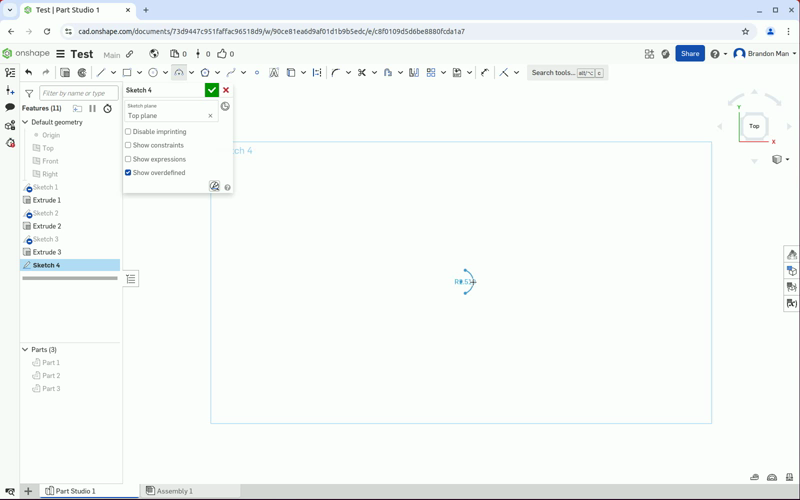
key(esc)
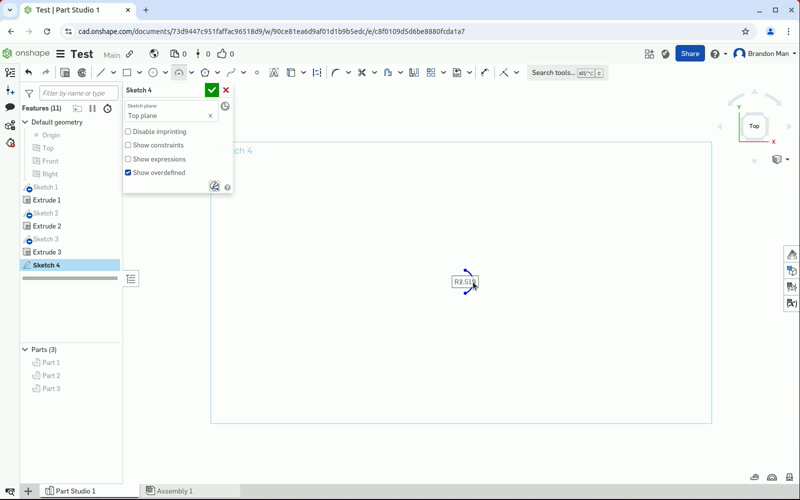
key(l)
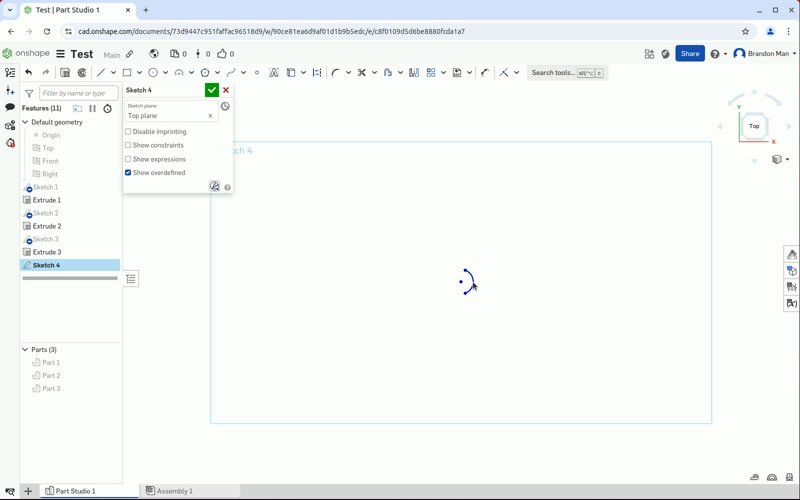
mouse_move(465, 270)
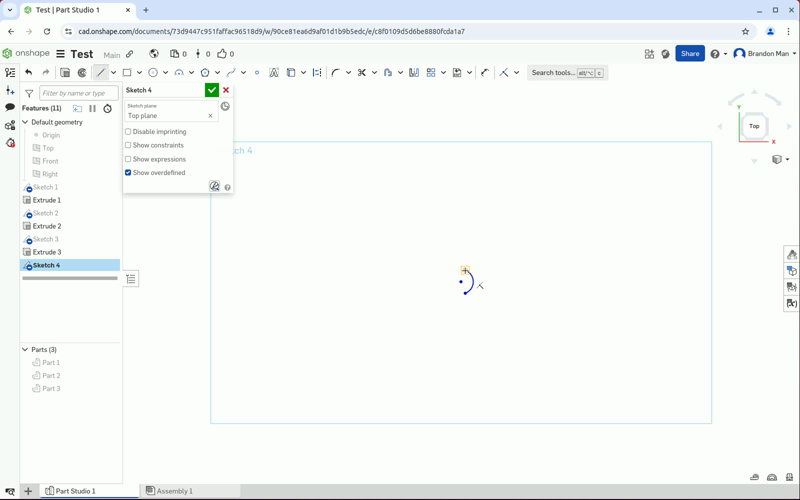
click(465, 270)
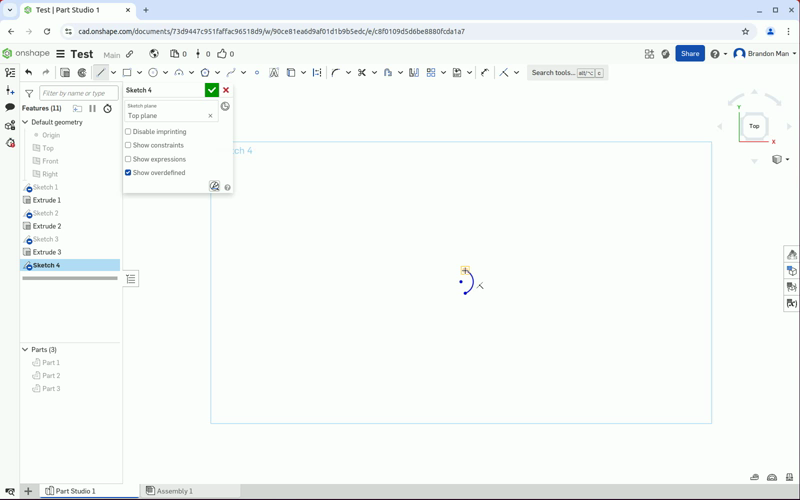
mouse_move(495, 270)
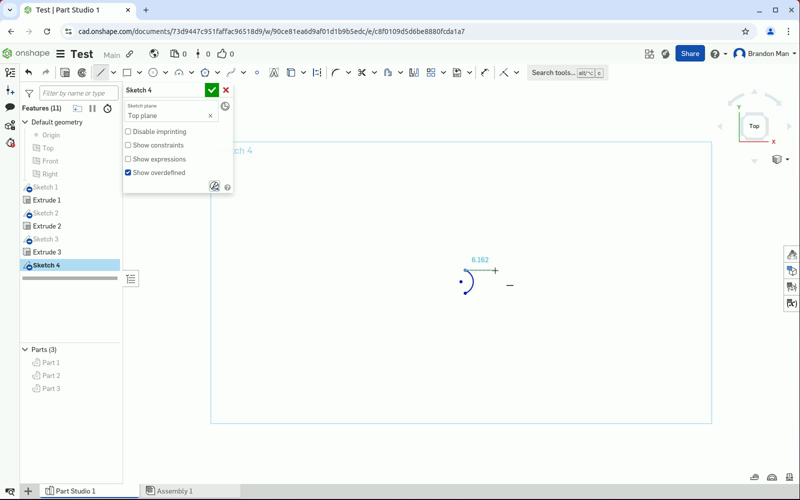
key_down(shift)
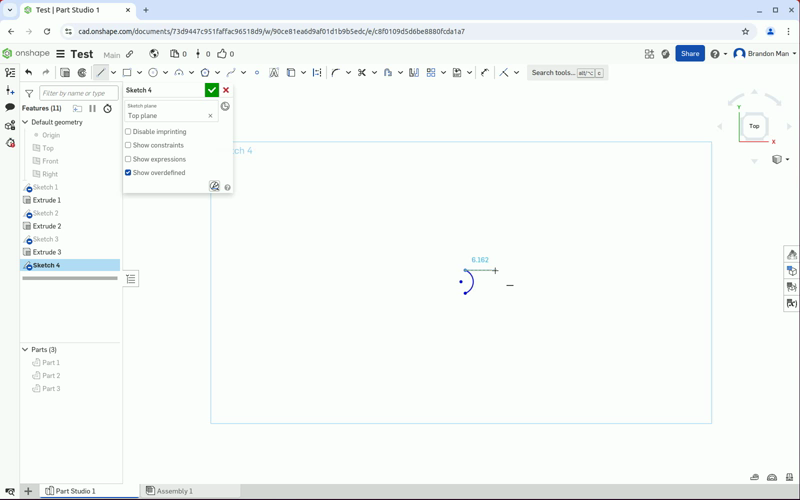
mouse_move(465, 293)
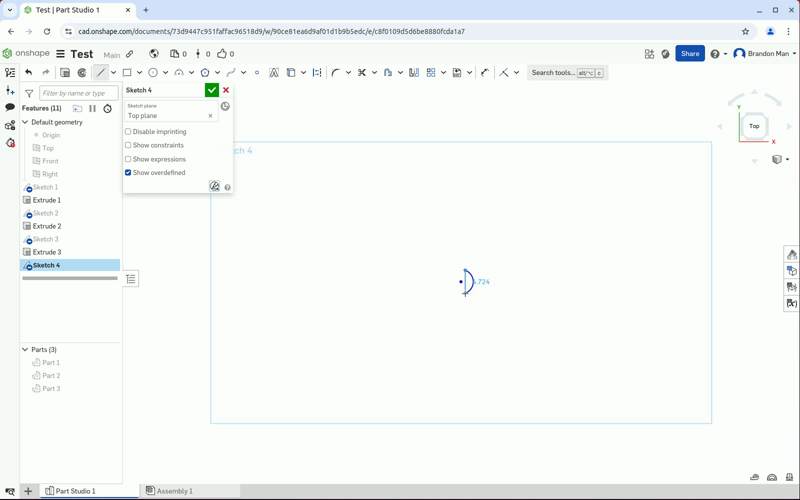
key_up(shift)
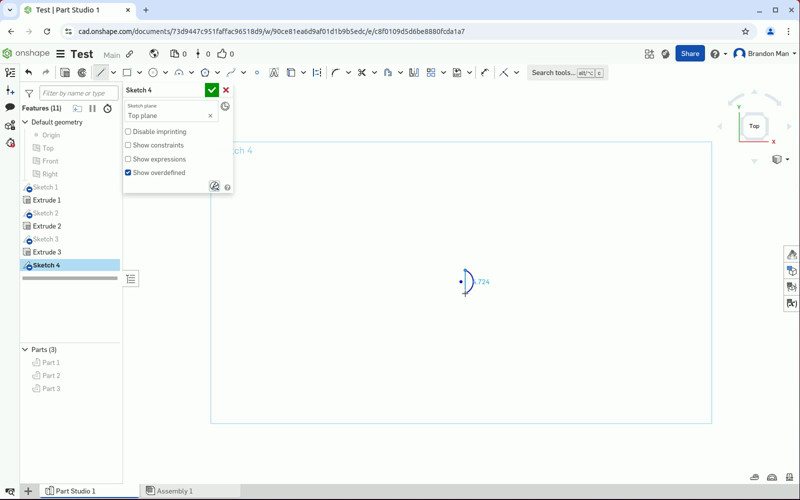
click(465, 293)
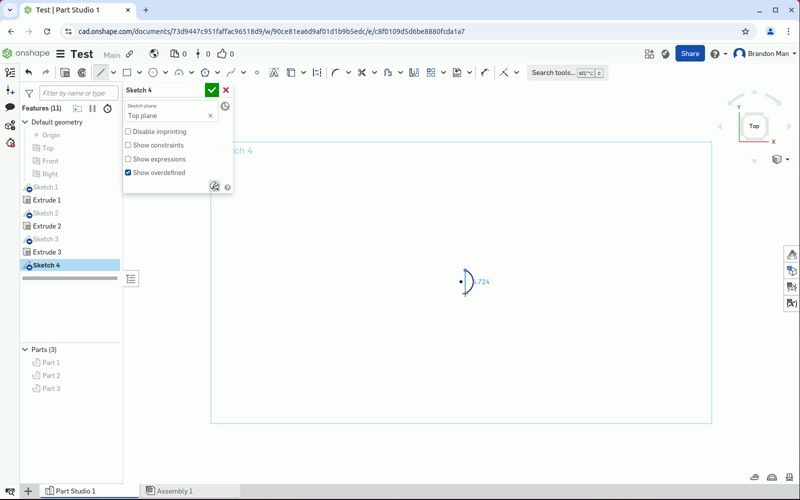
key(esc)
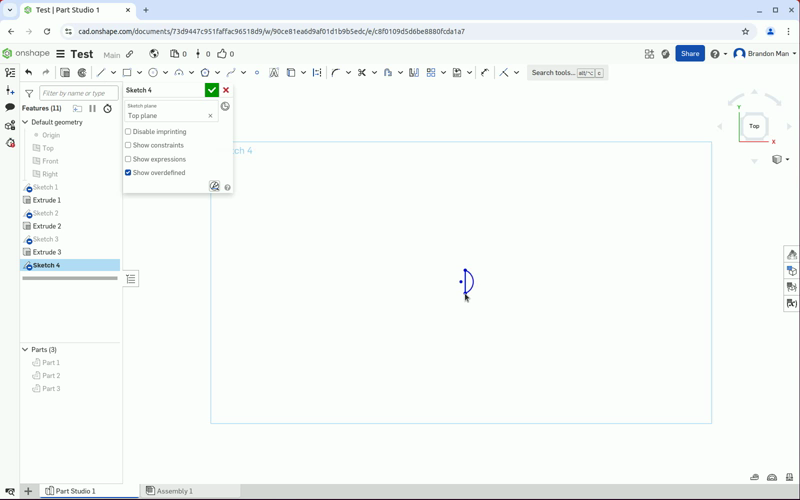
mouse_move(469, 281)
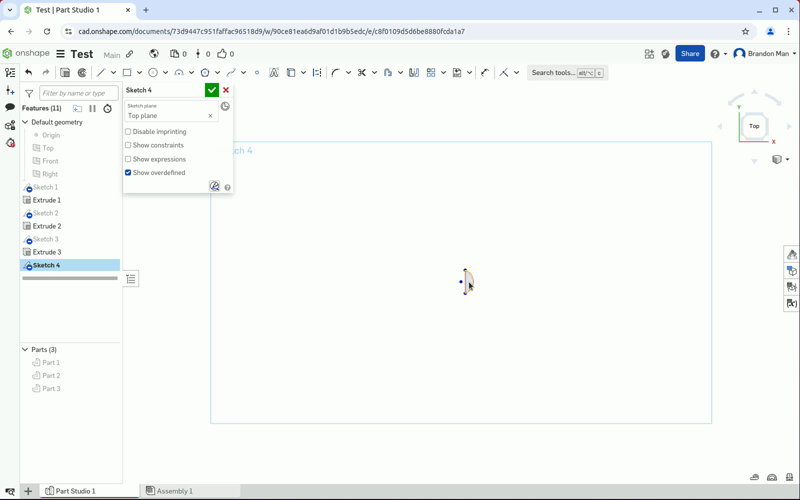
scroll(6)
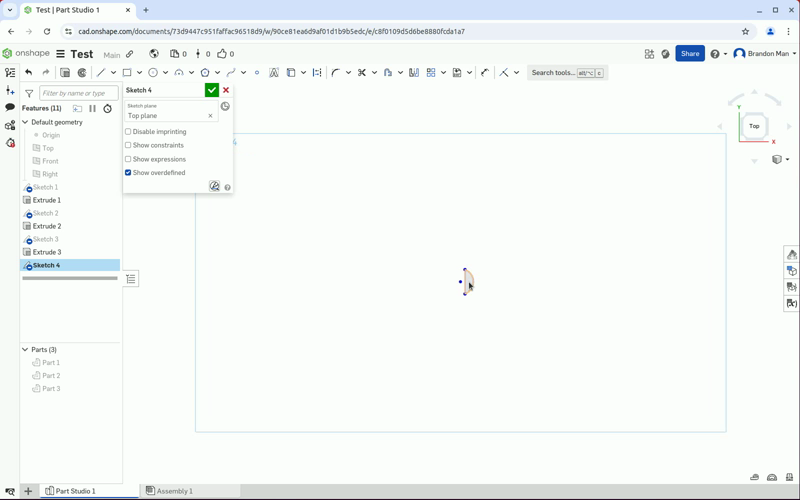
scroll(6)
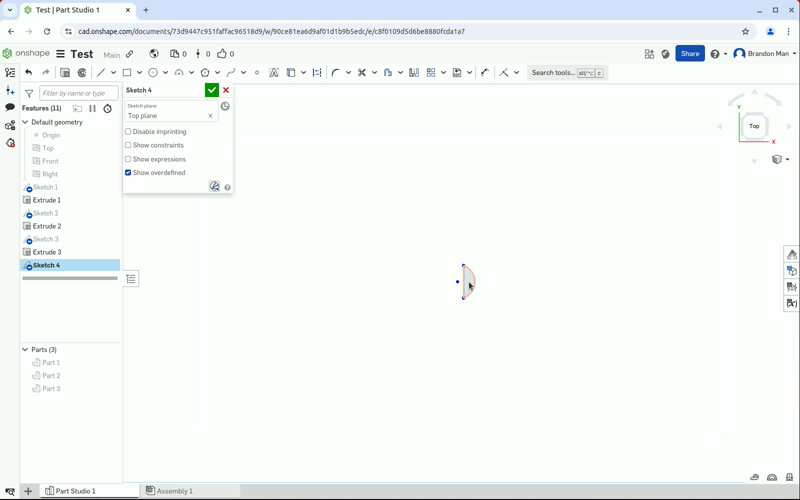
scroll(6)
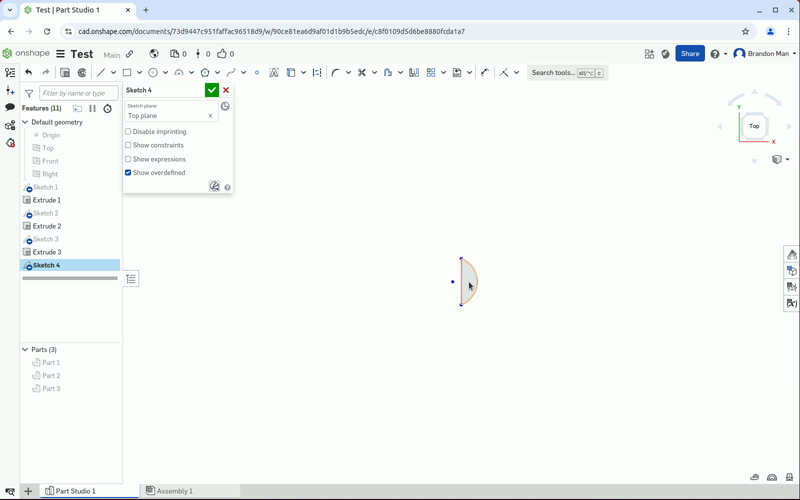
scroll(6)
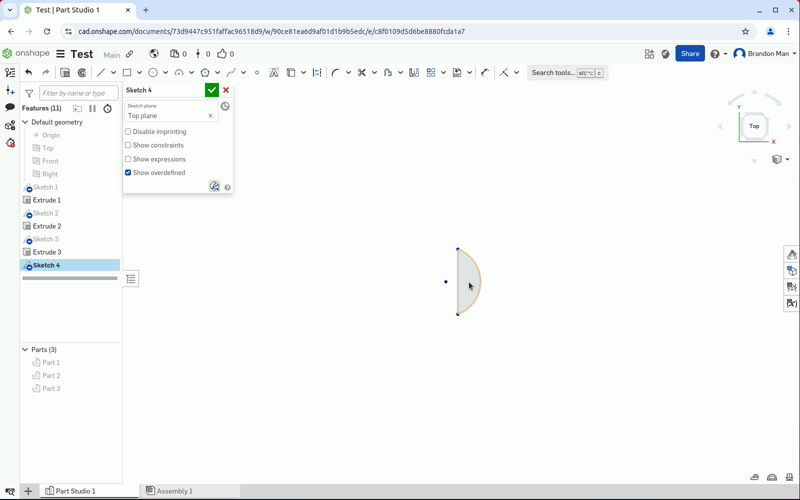
scroll(6)
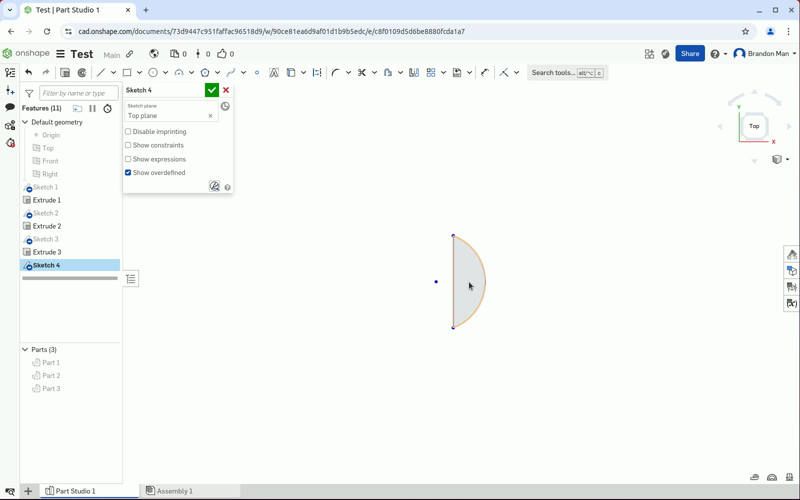
scroll(6)
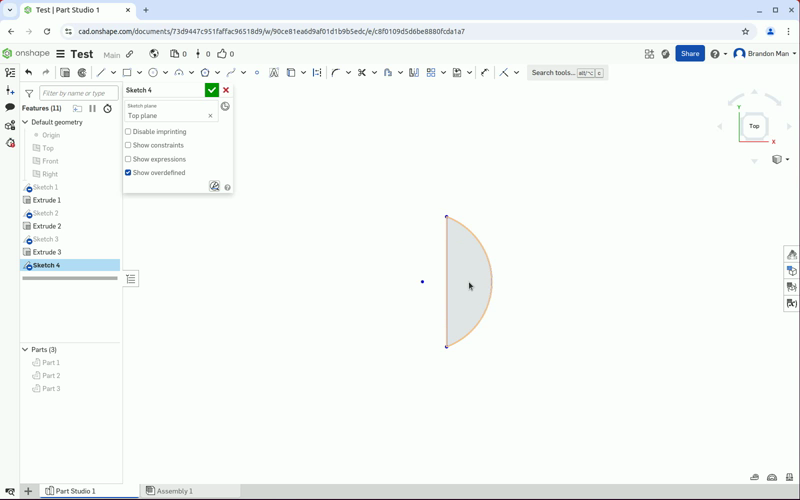
scroll(6)
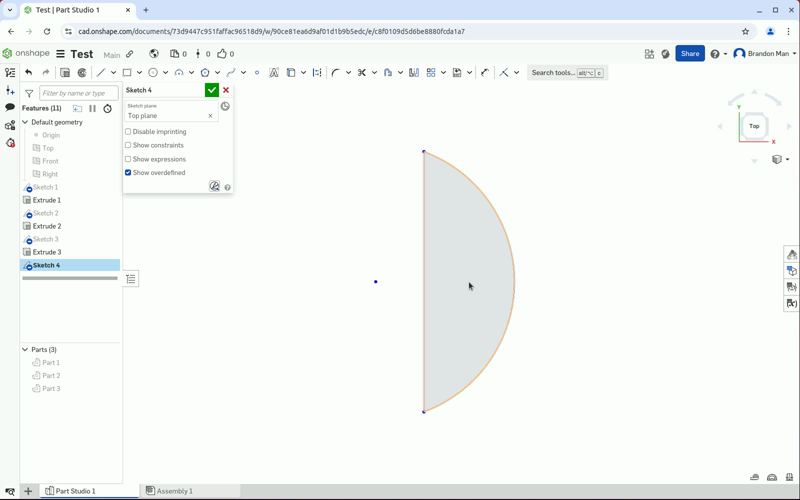
click(469, 281)
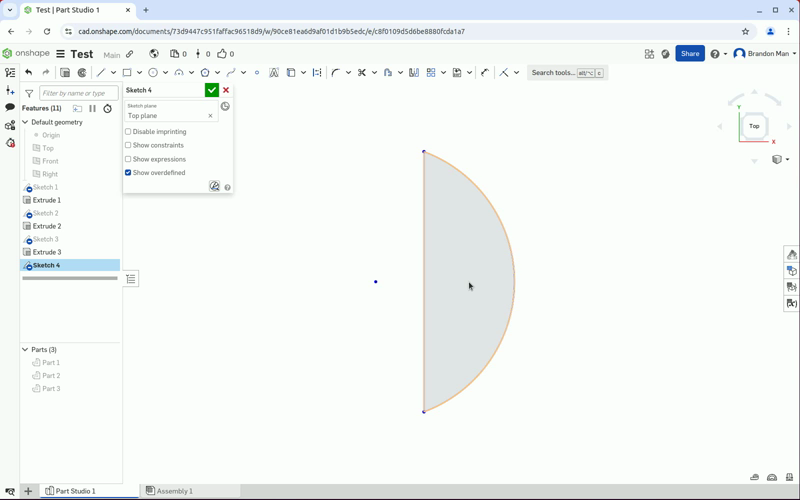
scroll(-6)
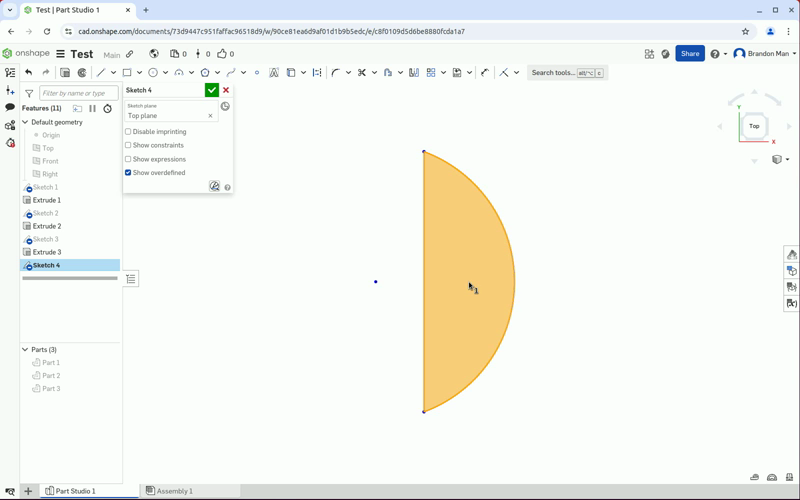
scroll(-6)
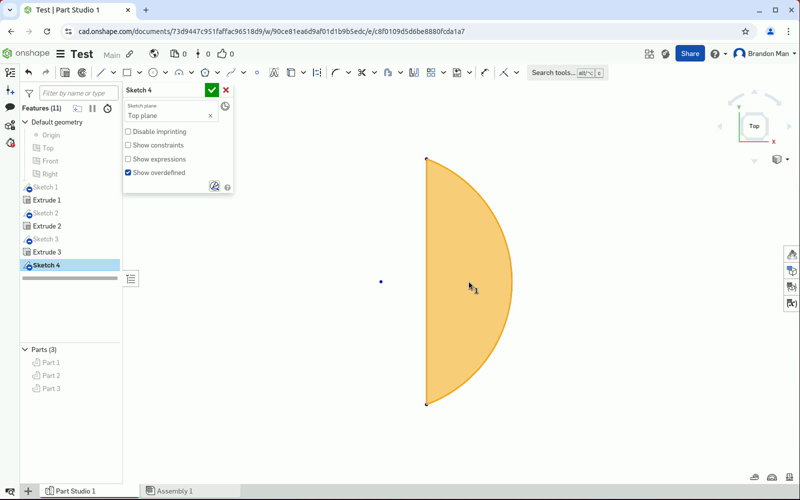
scroll(-6)
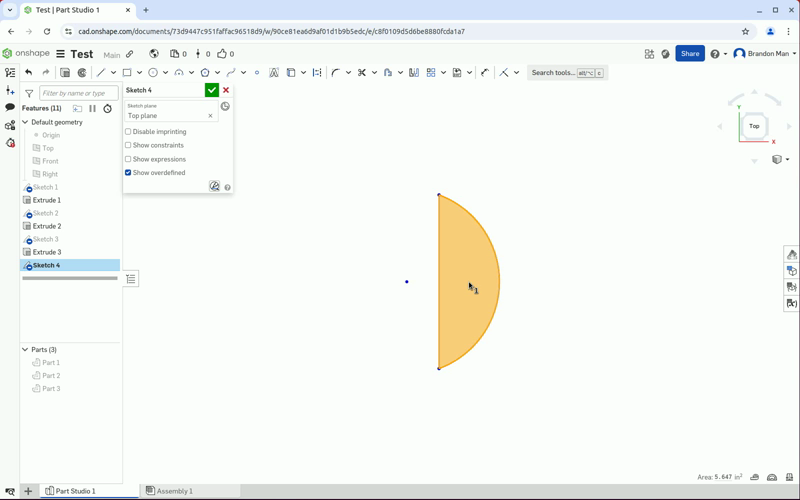
scroll(-6)
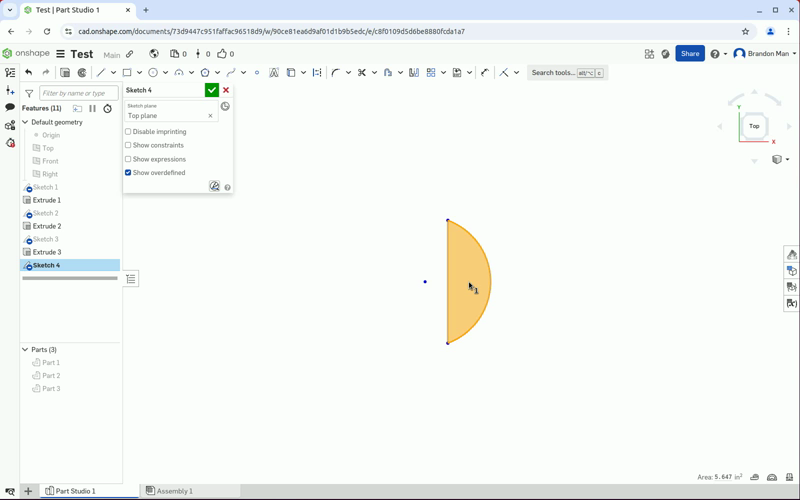
scroll(-6)
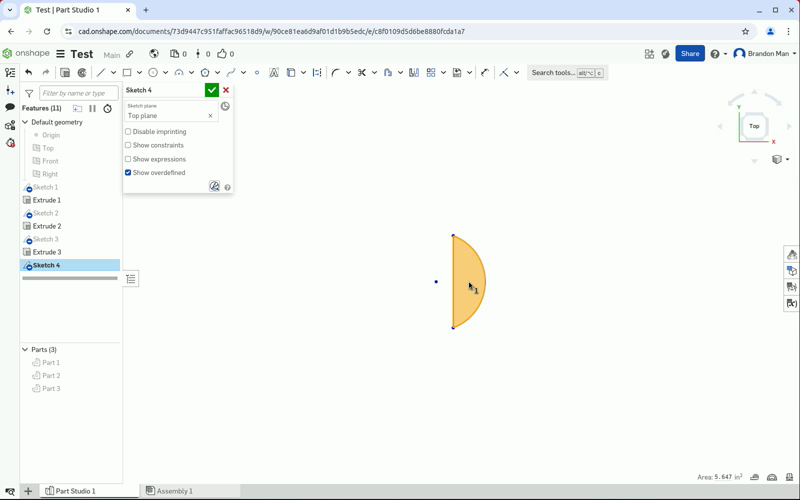
scroll(-6)
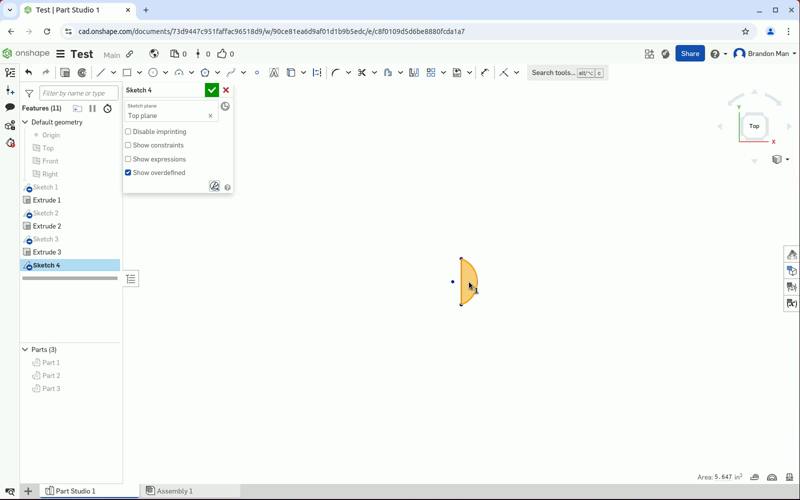
scroll(-6)
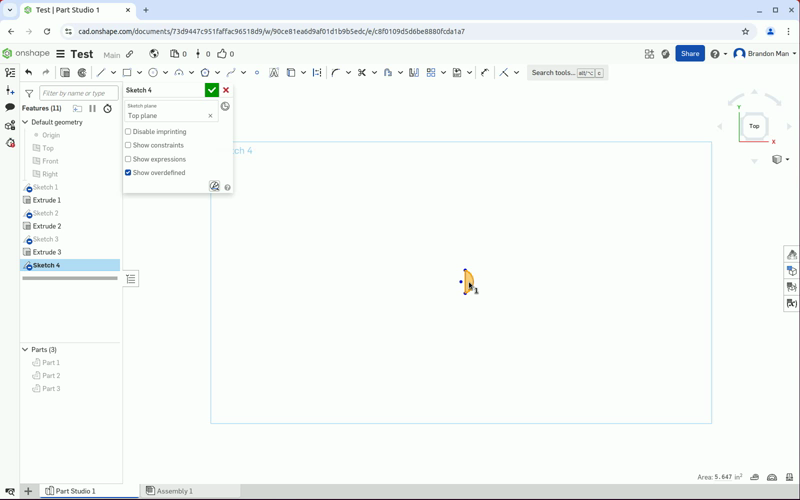
mouse_move(73, 352)
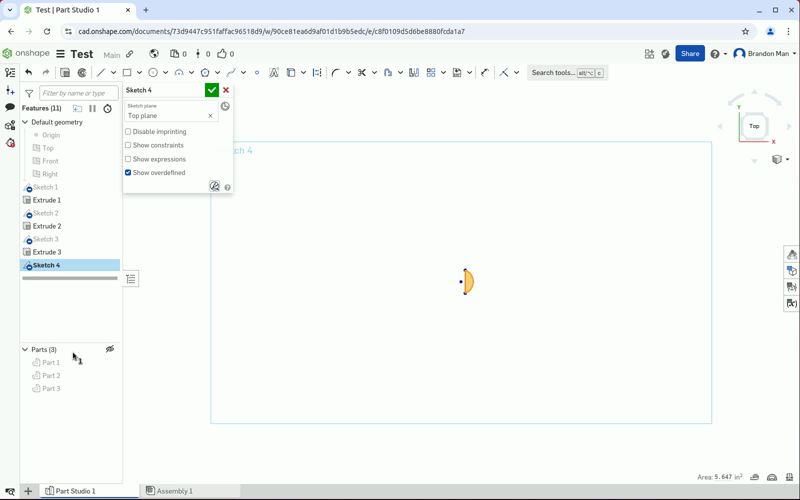
key(shift+y)
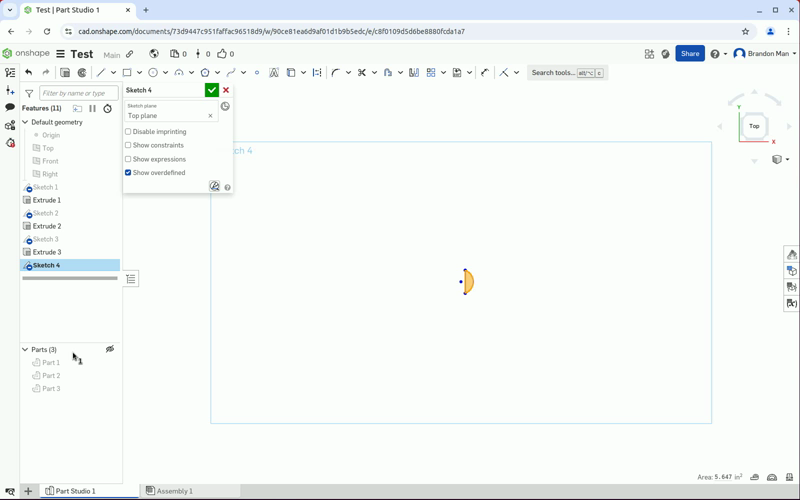
key(shift+e)
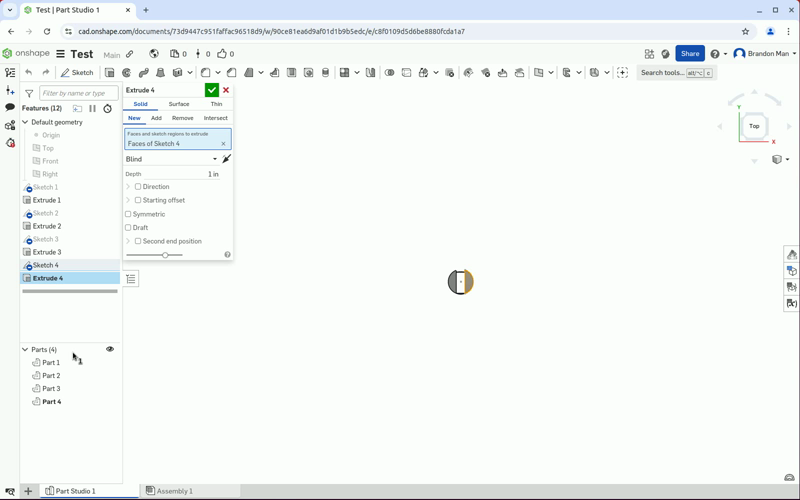
mouse_move(143, 106)
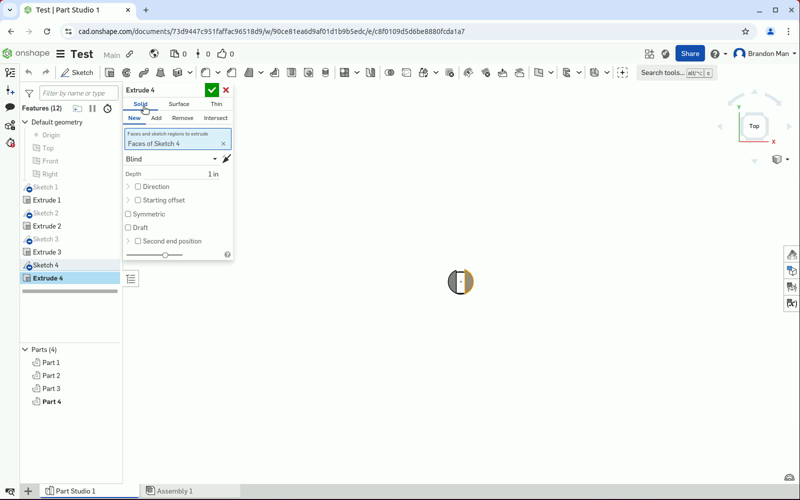
click(143, 106)
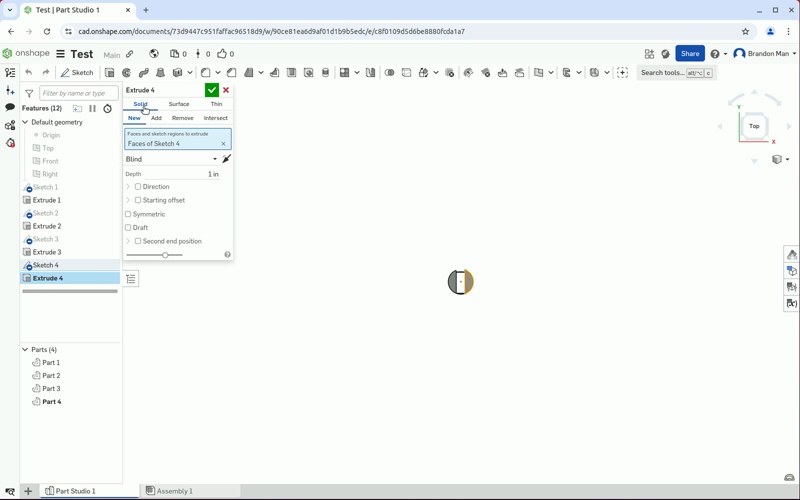
mouse_move(137, 120)
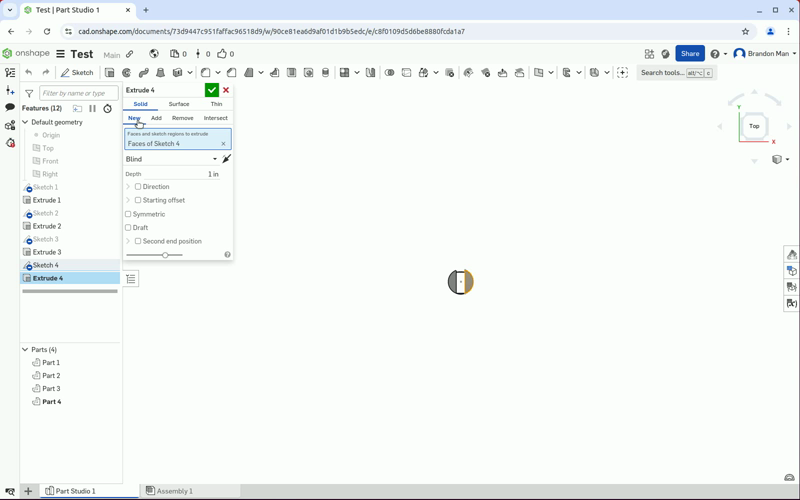
click(137, 120)
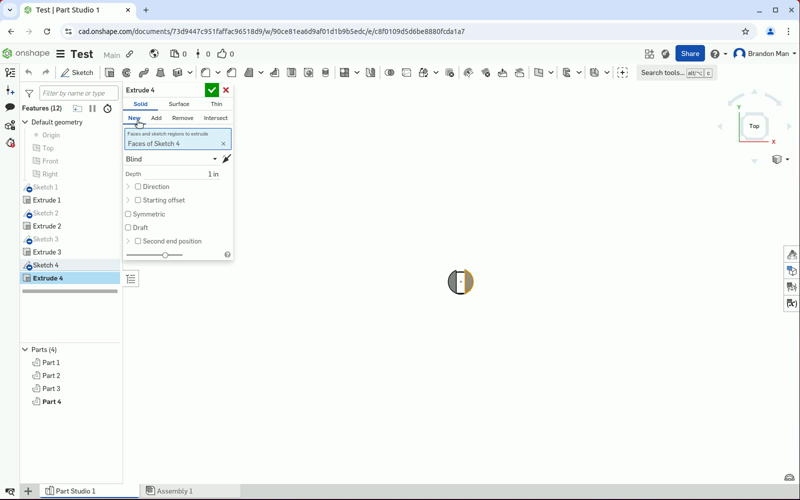
key(tab, 4)
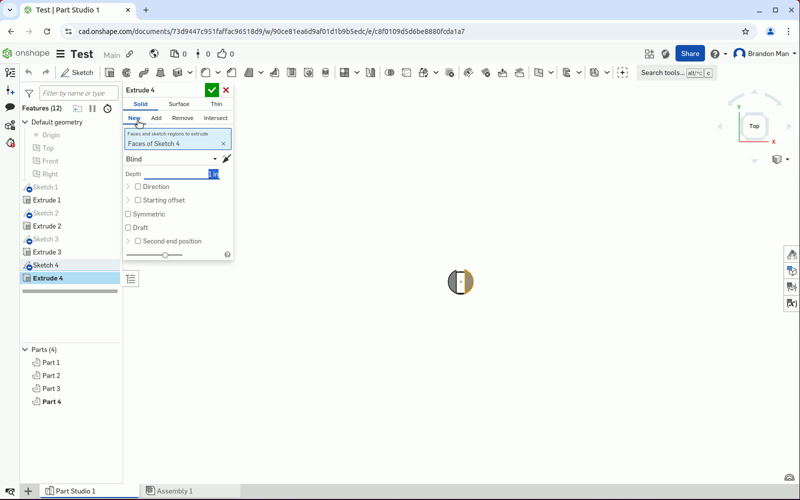
text(17.09)
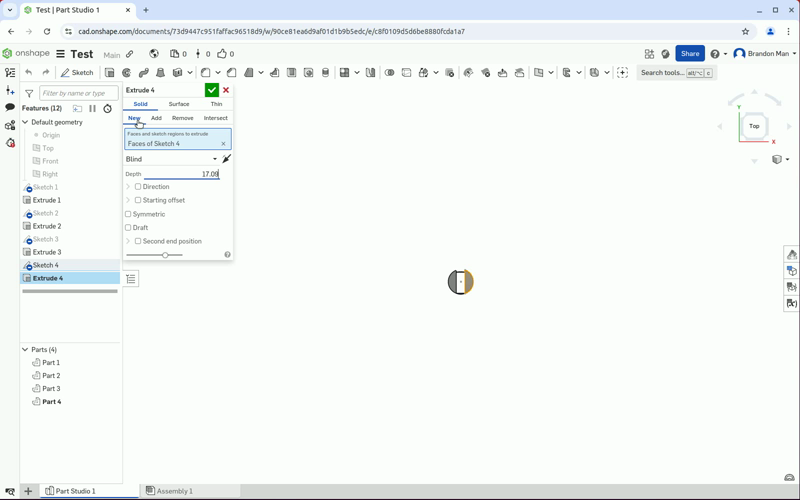
key(enter)
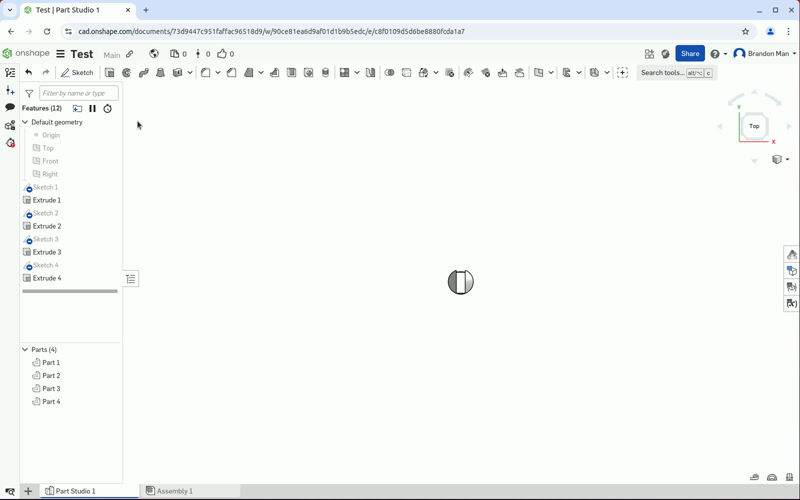
key(shift+h)
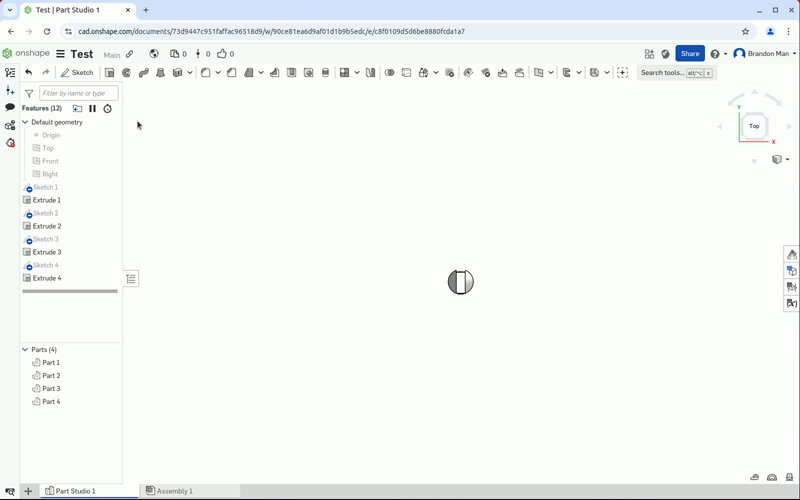
key(shift+h)
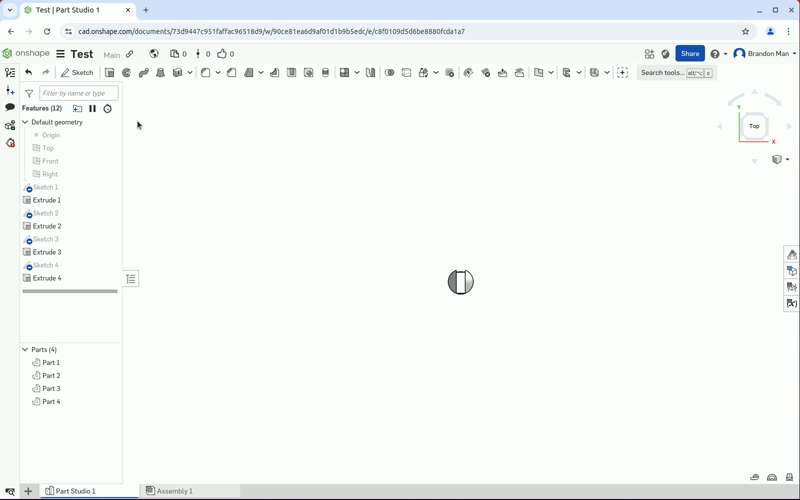
mouse_move(73, 189)
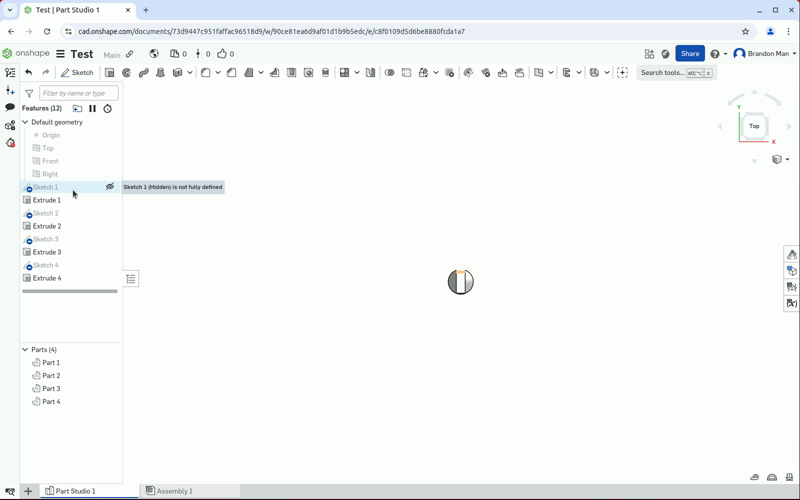
click(73, 189)
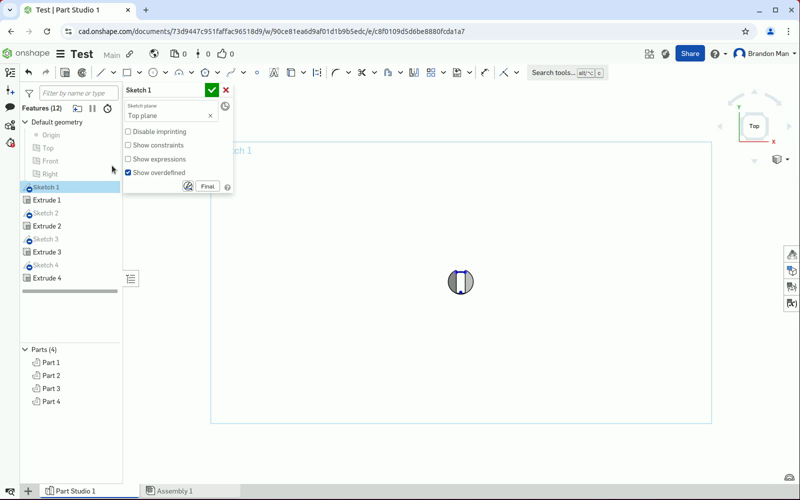
mouse_move(229, 92)
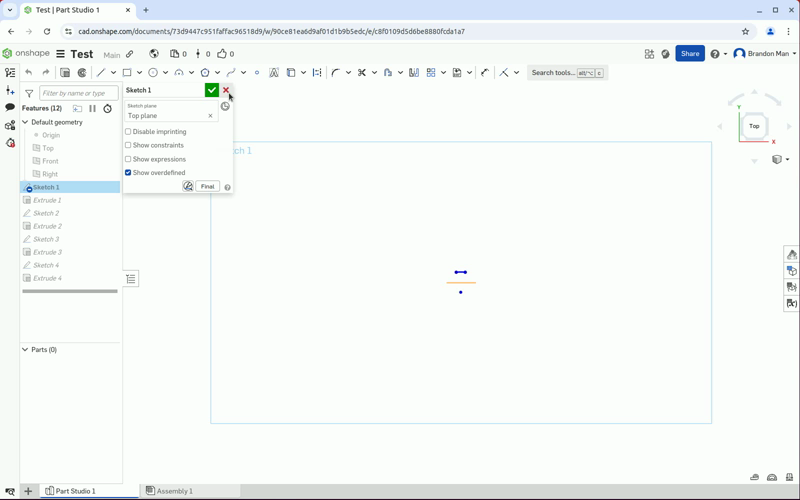
click(229, 92)
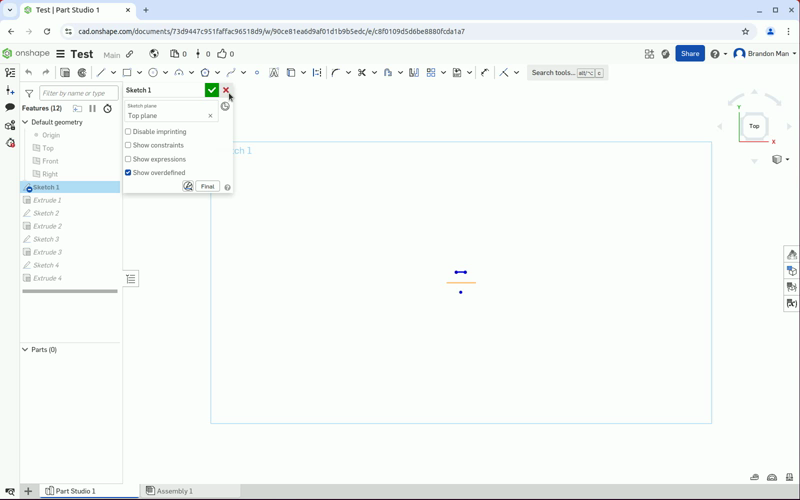
key(shift+s)
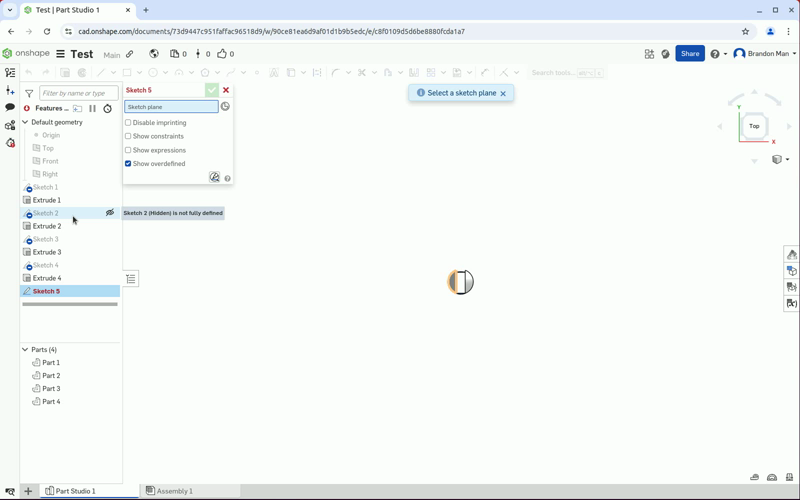
scroll(3)
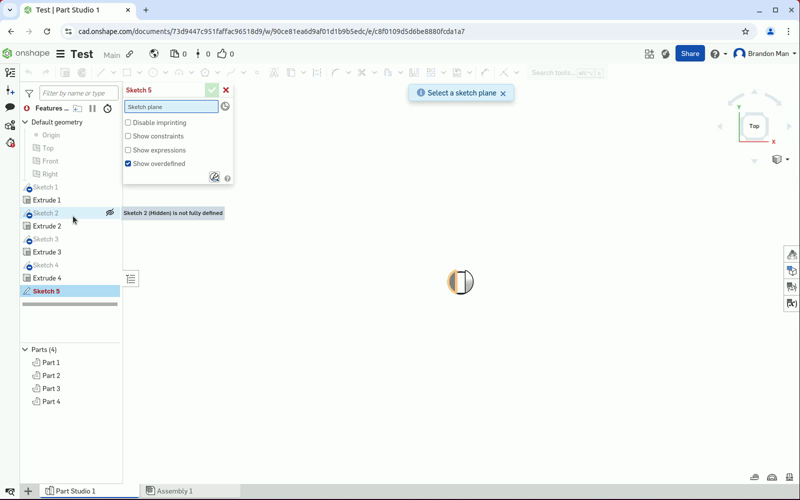
mouse_move(73, 150)
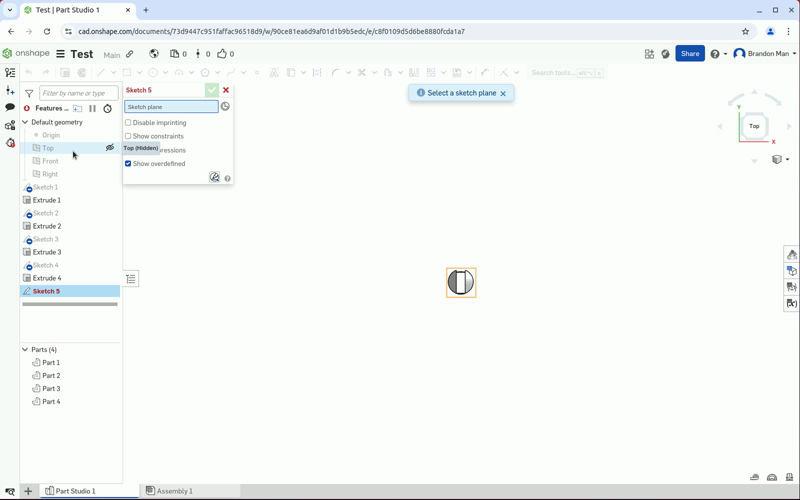
click(73, 150)
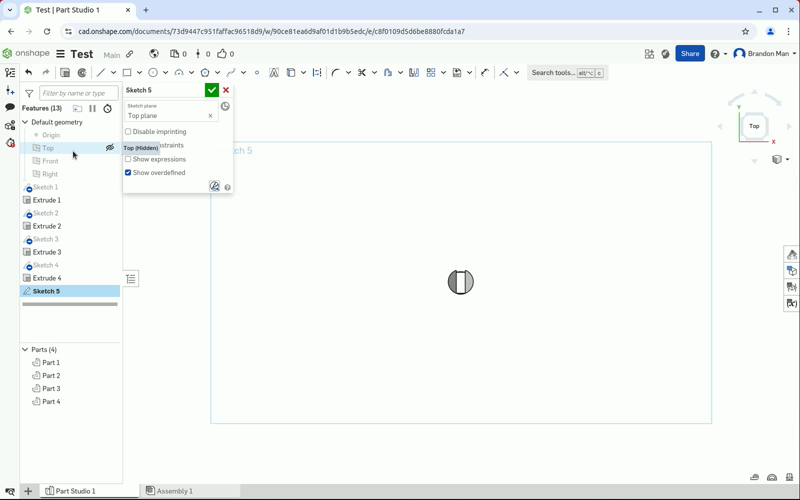
mouse_move(73, 352)
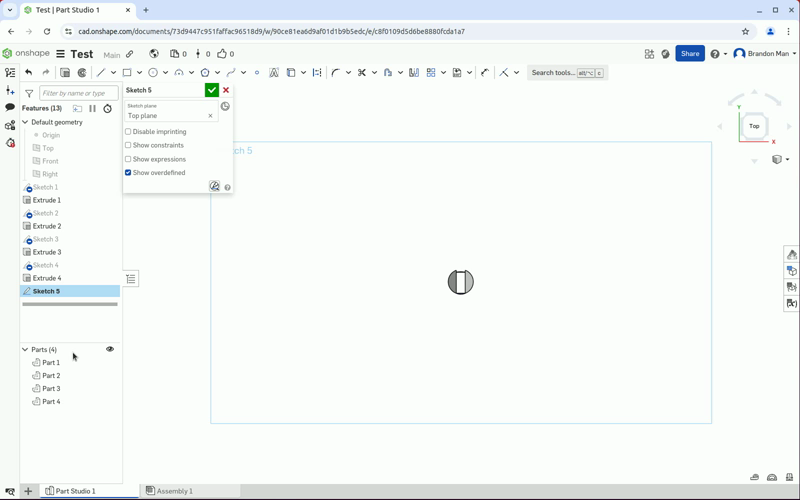
key(y)
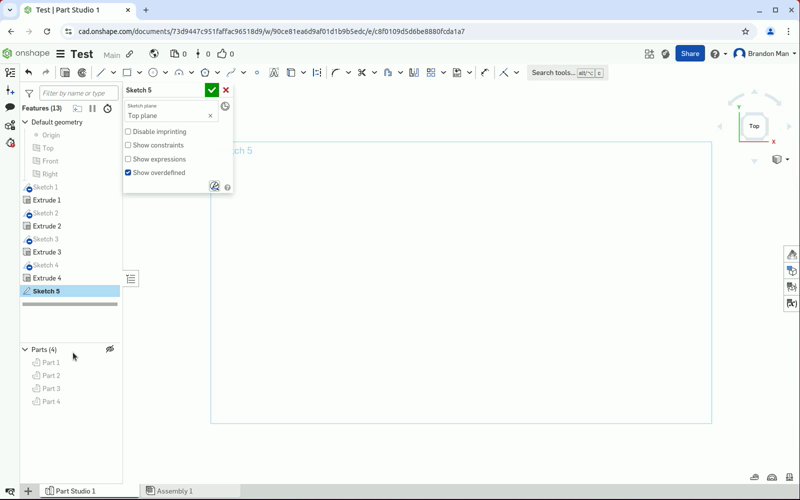
key(l)
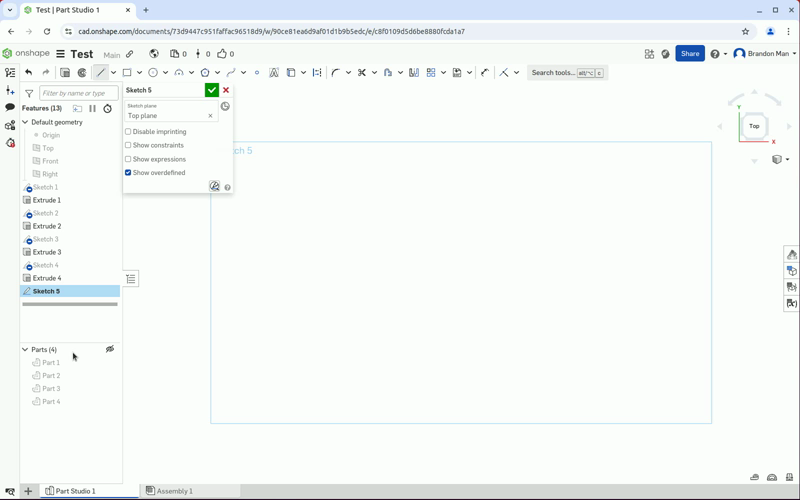
key_down(shift)
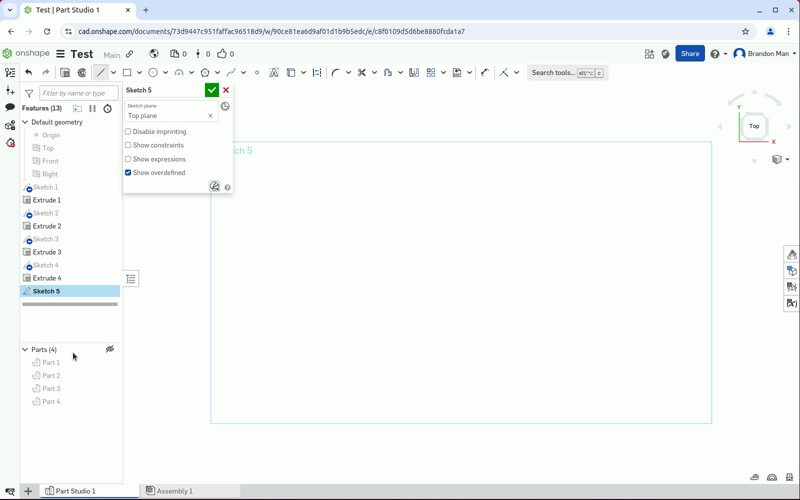
mouse_move(456, 293)
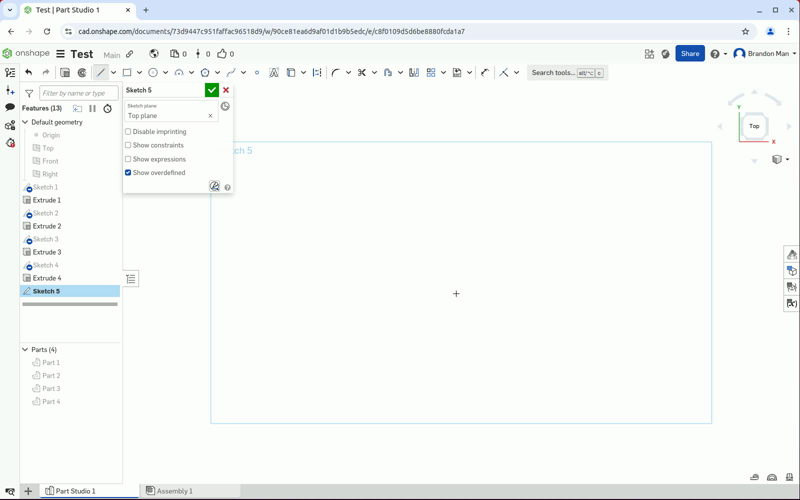
click(456, 293)
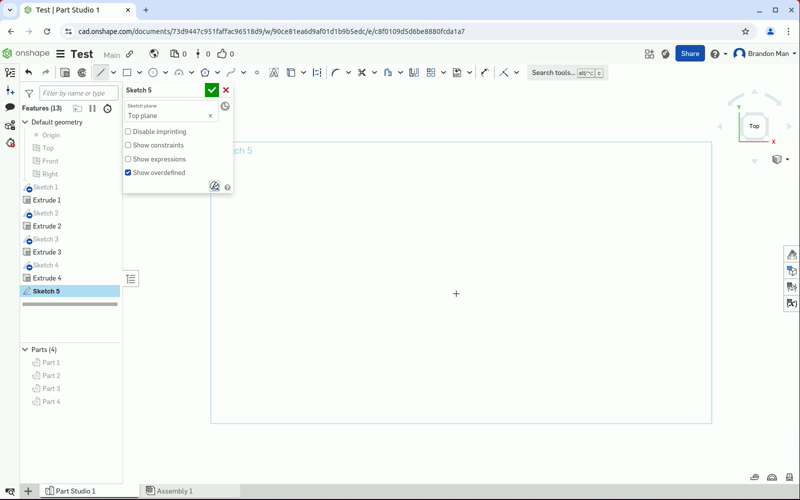
key_up(shift)
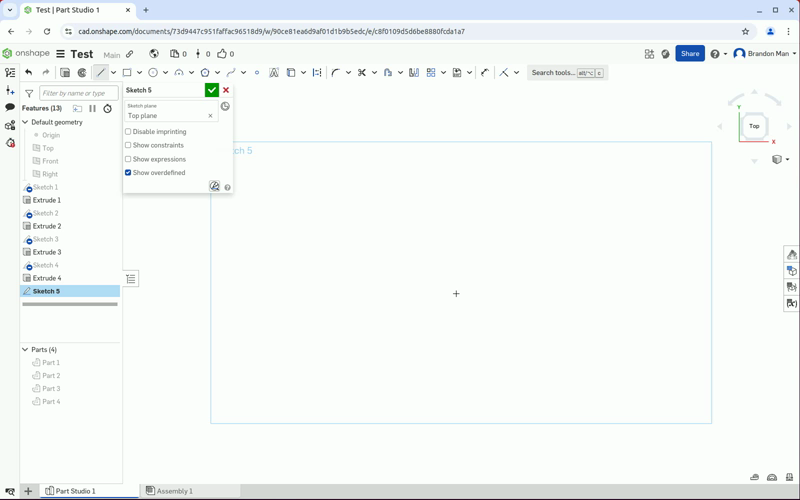
key_down(shift)
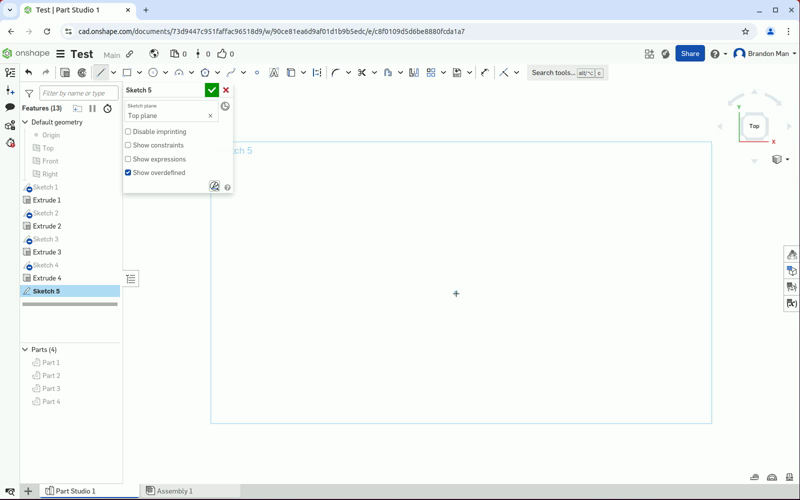
mouse_move(486, 293)
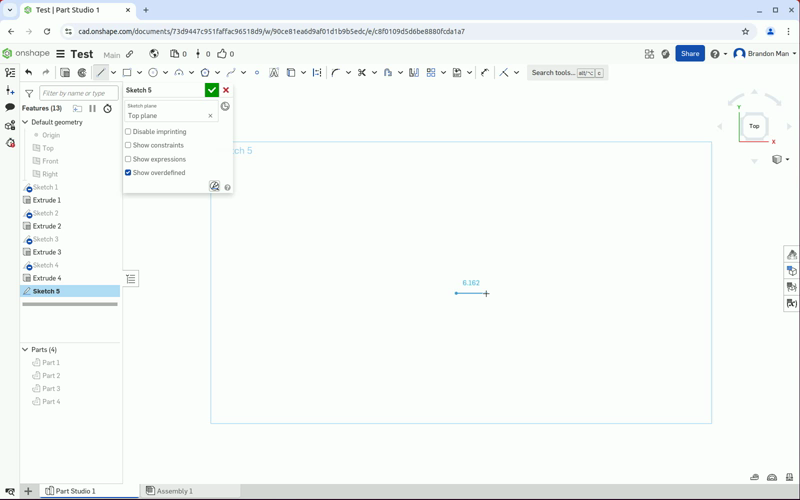
mouse_move(464, 293)
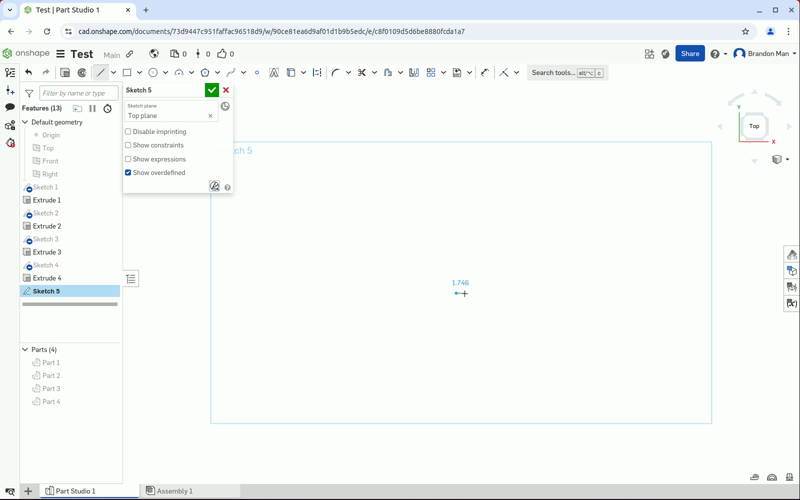
click(464, 293)
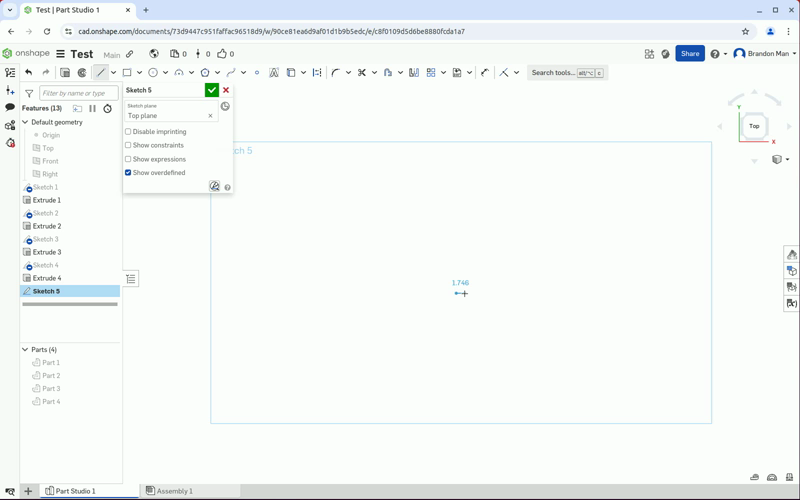
key_up(shift)
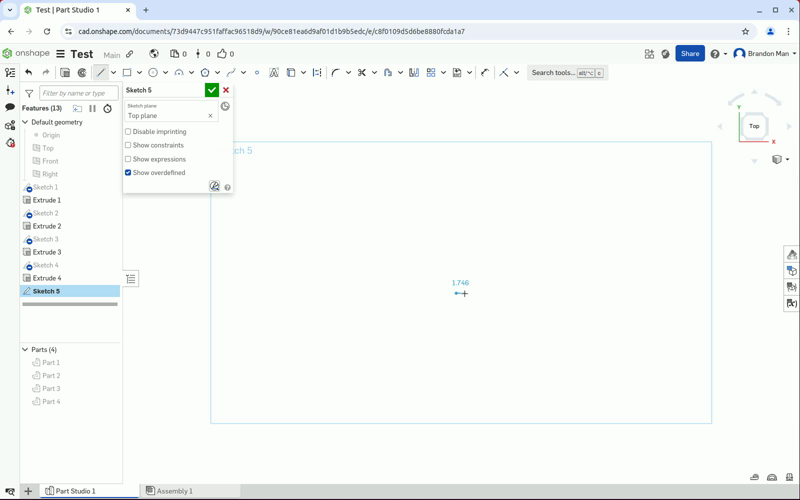
key_down(shift)
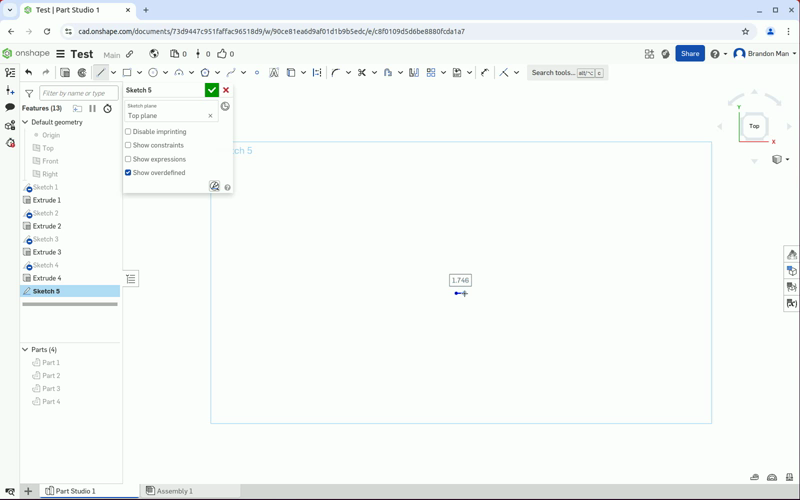
mouse_move(495, 293)
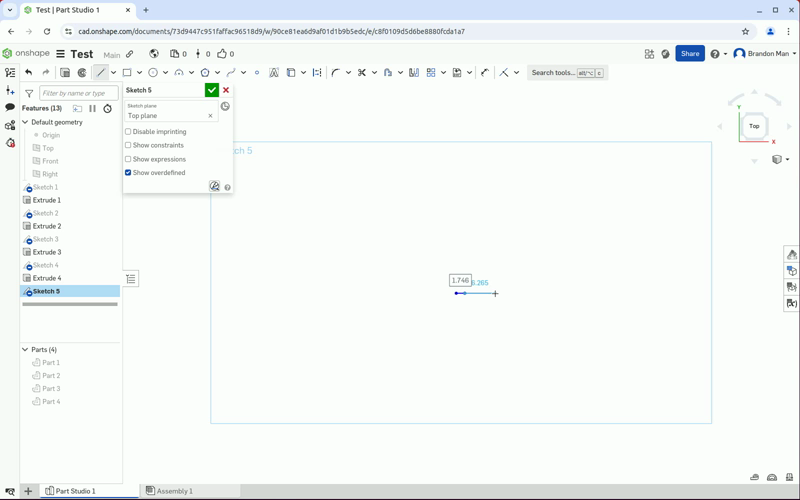
mouse_move(464, 270)
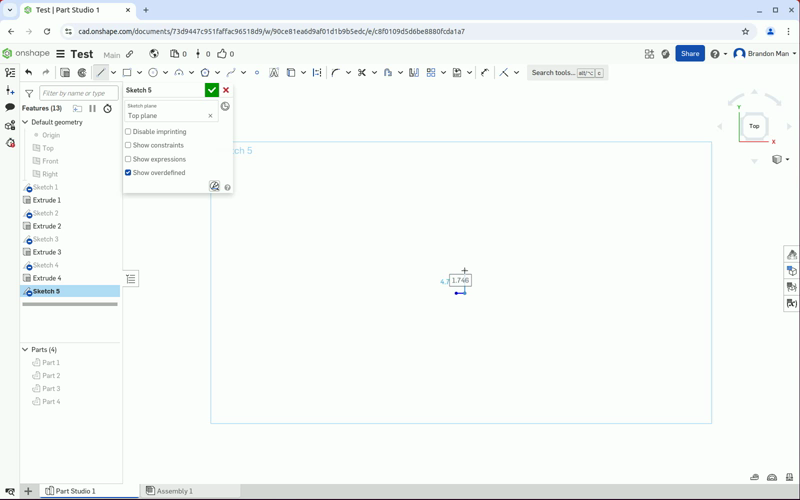
click(464, 270)
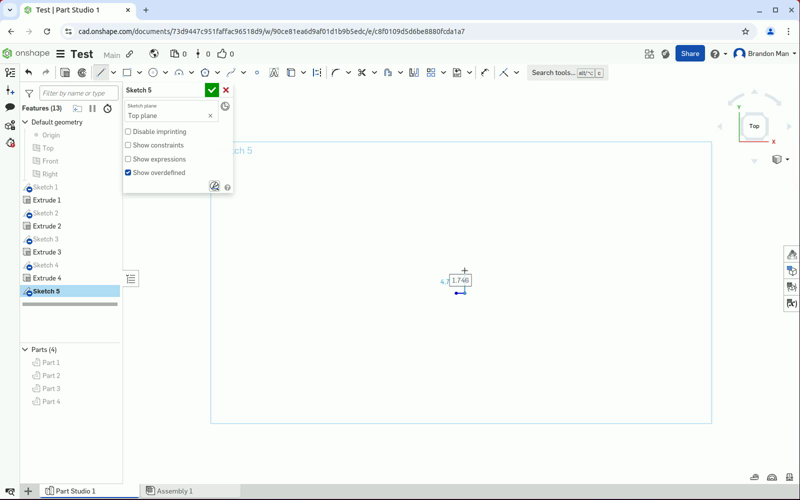
key_up(shift)
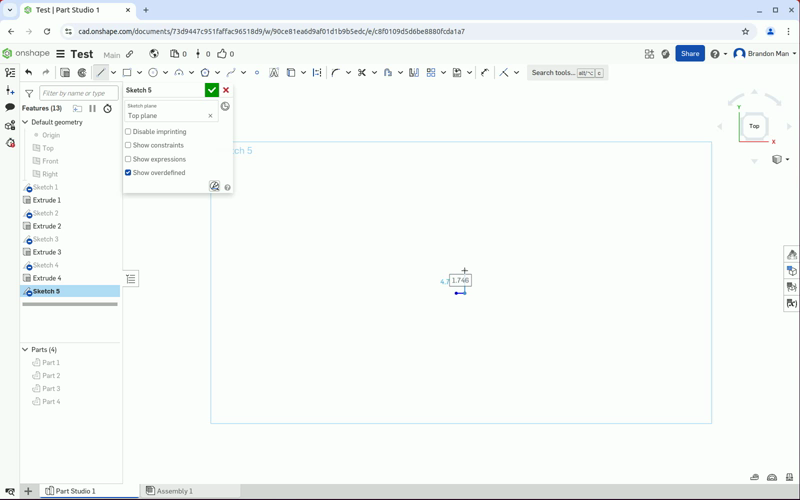
key_down(shift)
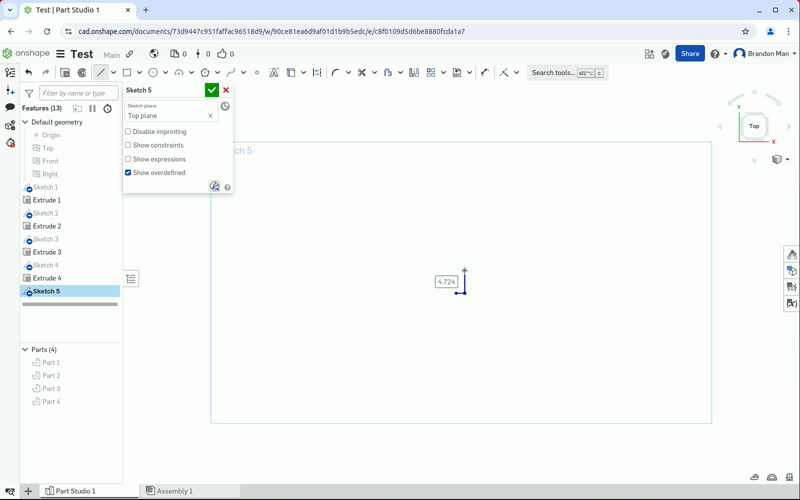
mouse_move(495, 270)
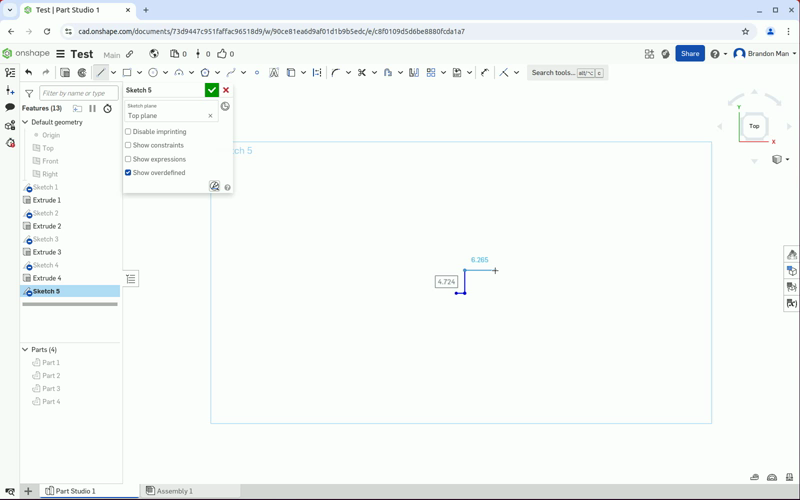
mouse_move(456, 270)
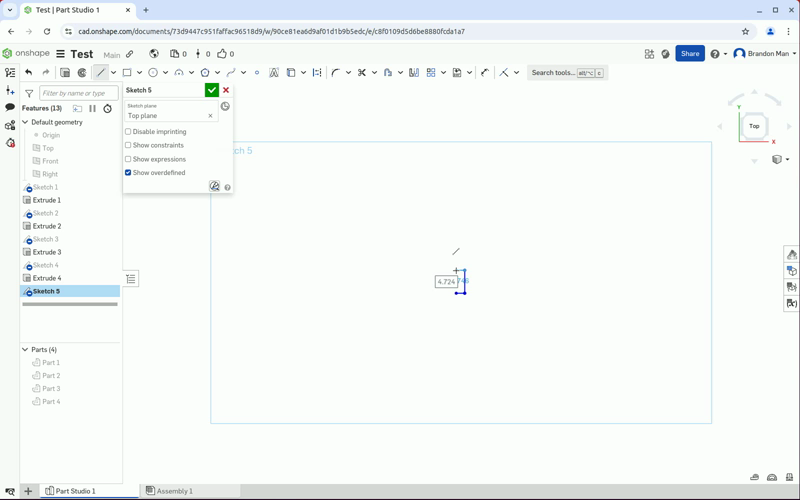
click(456, 270)
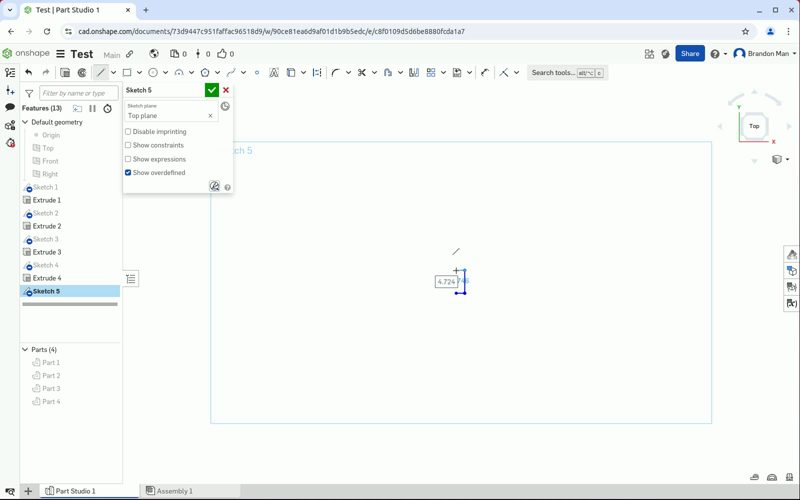
key_up(shift)
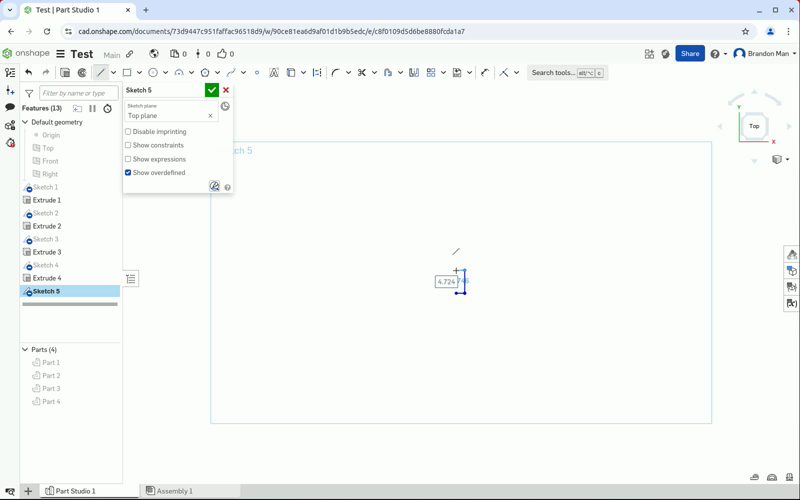
mouse_move(486, 270)
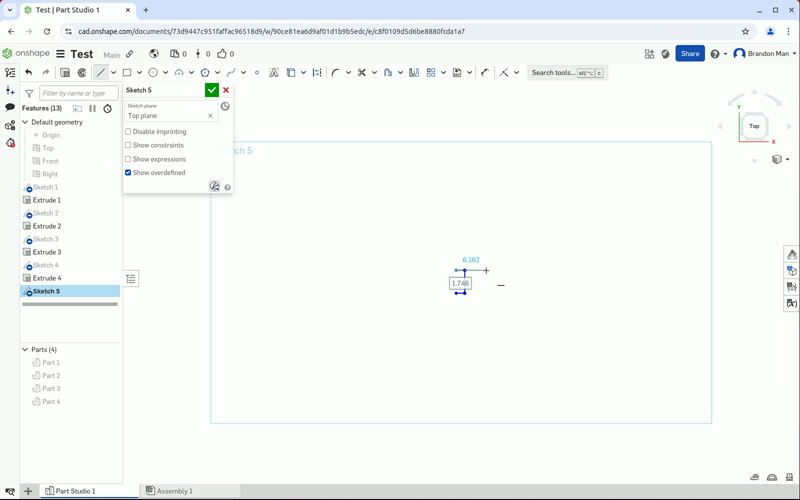
key_down(shift)
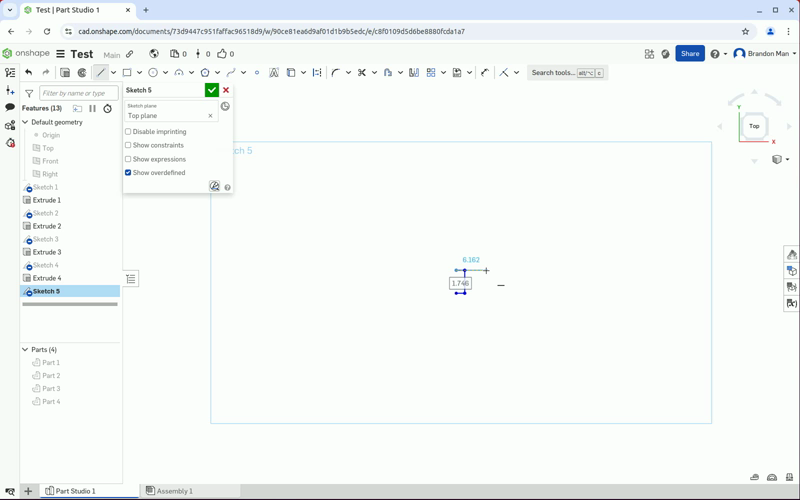
mouse_move(456, 293)
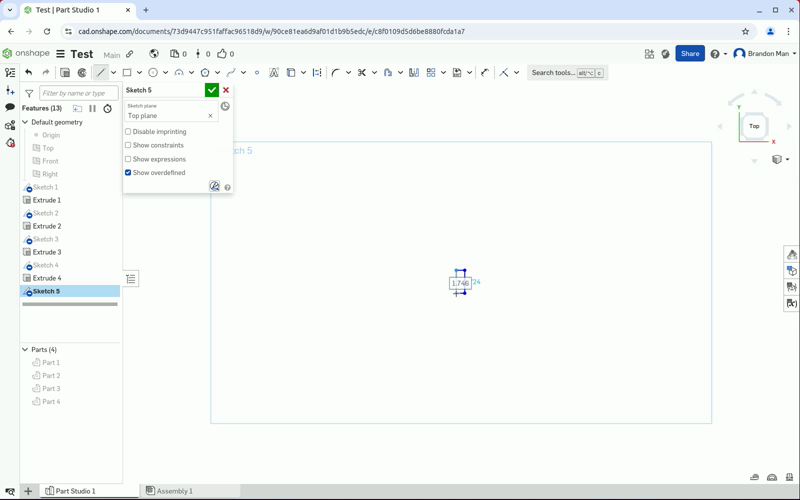
key_up(shift)
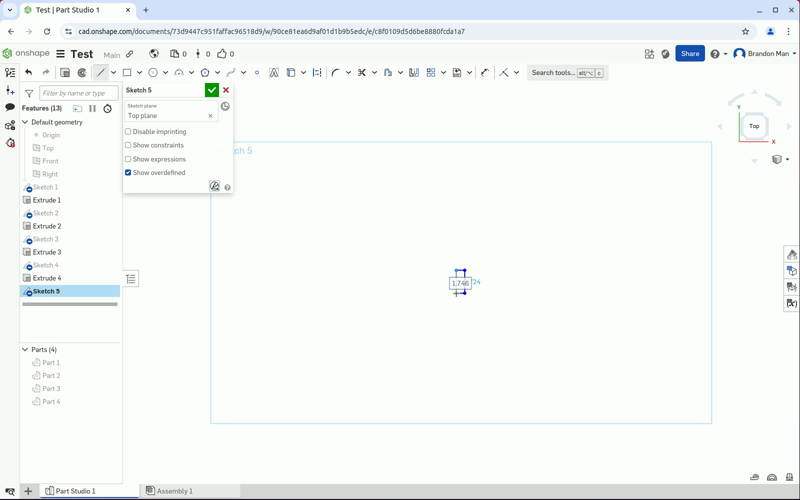
click(456, 293)
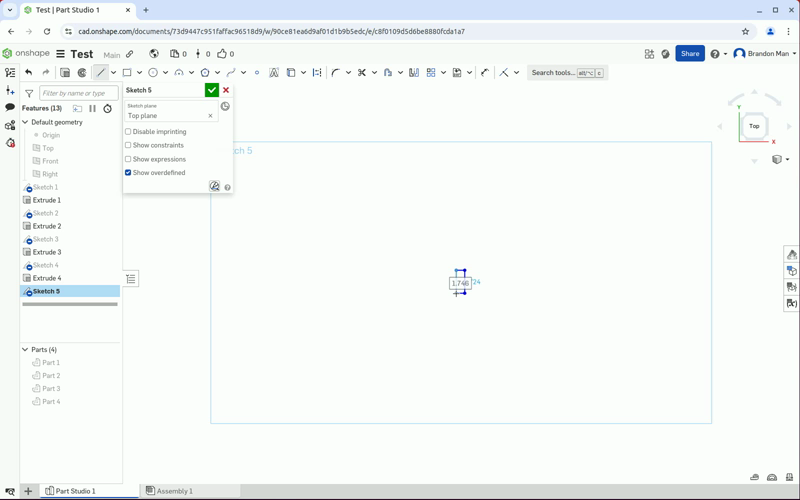
key(esc)
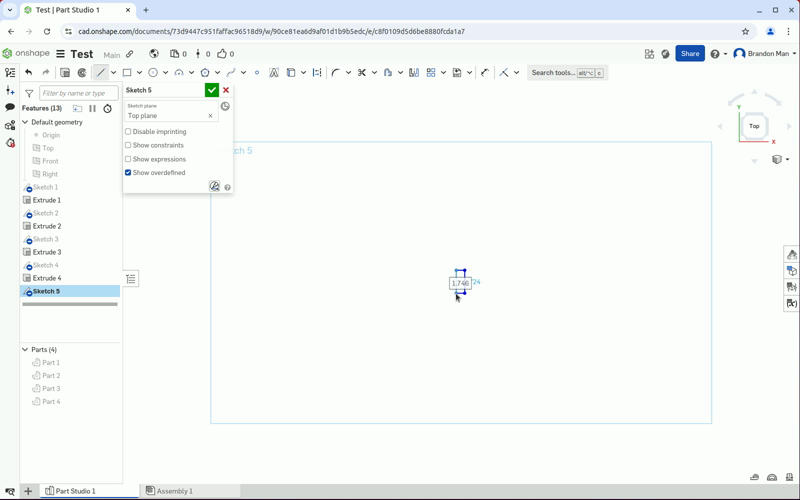
mouse_move(460, 292)
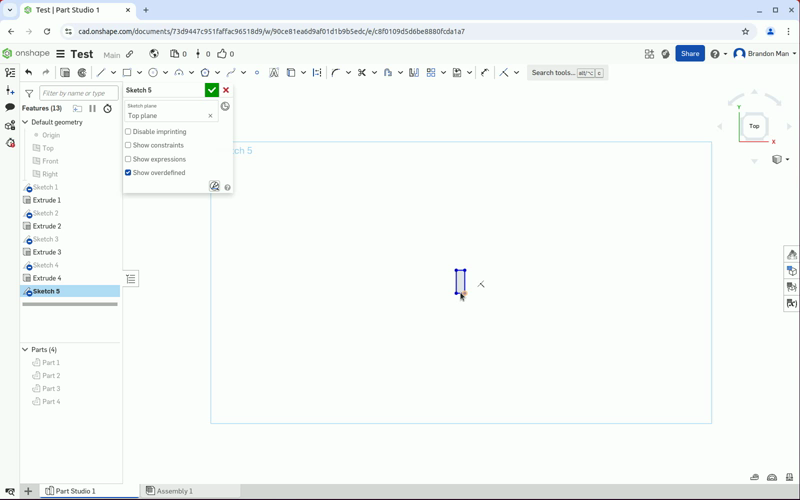
scroll(6)
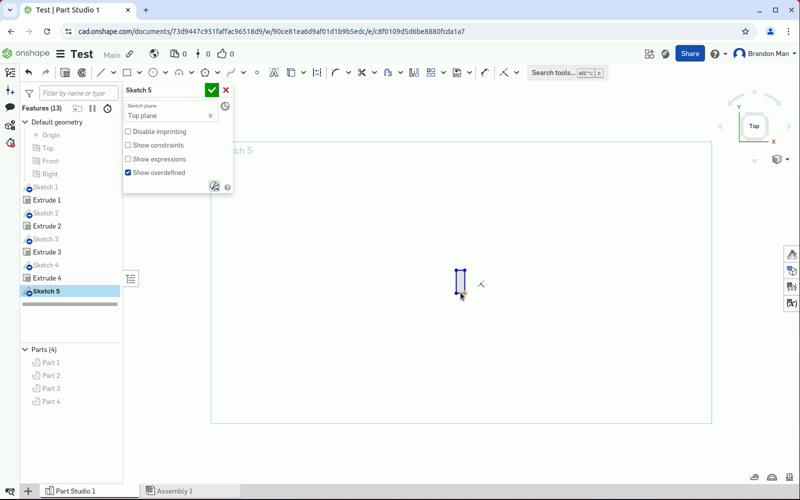
scroll(6)
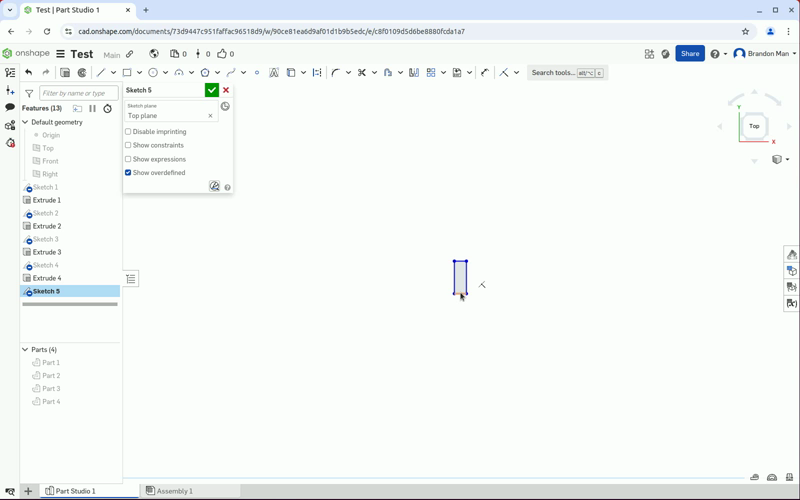
scroll(6)
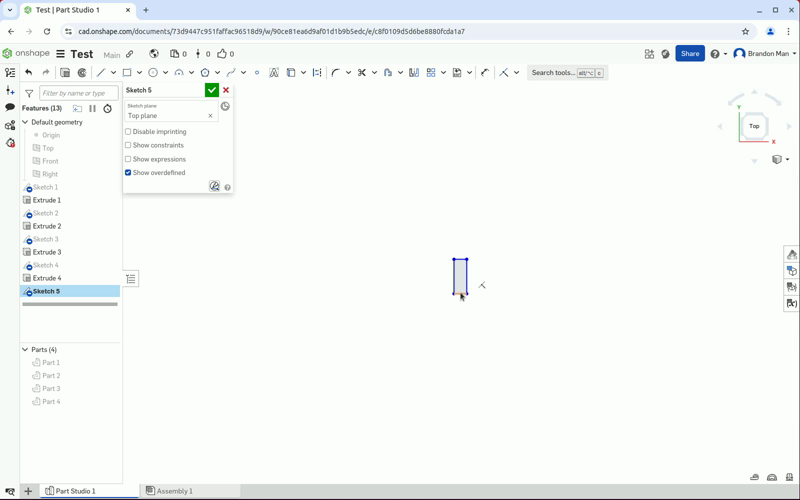
scroll(6)
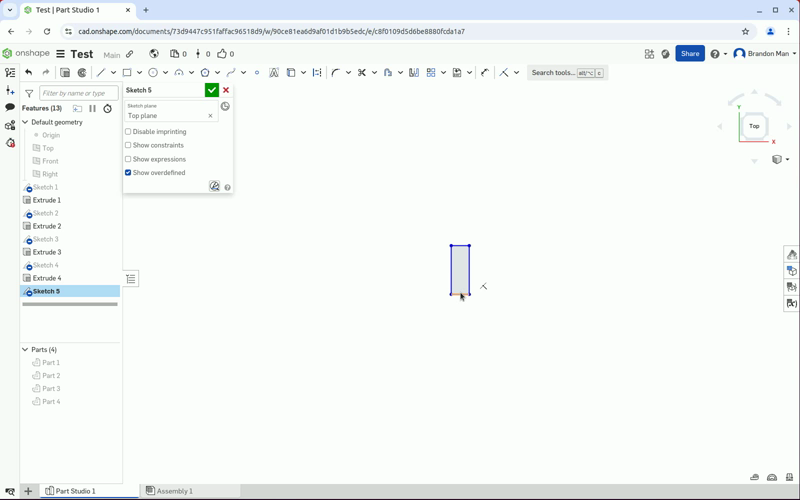
scroll(6)
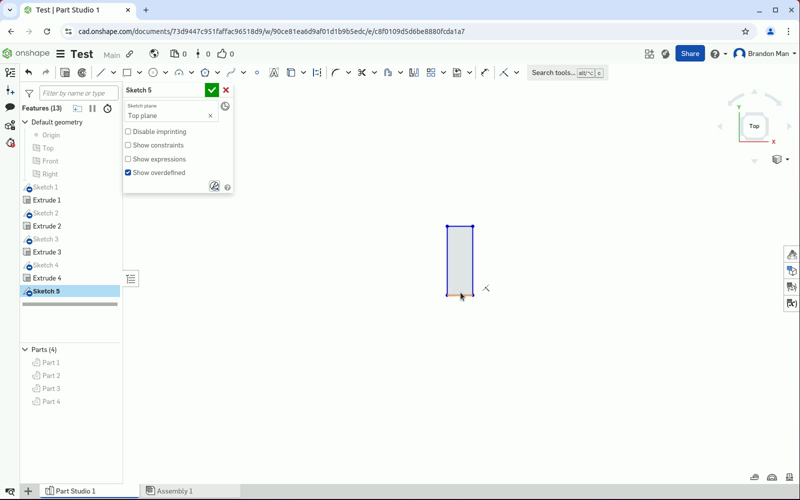
scroll(6)
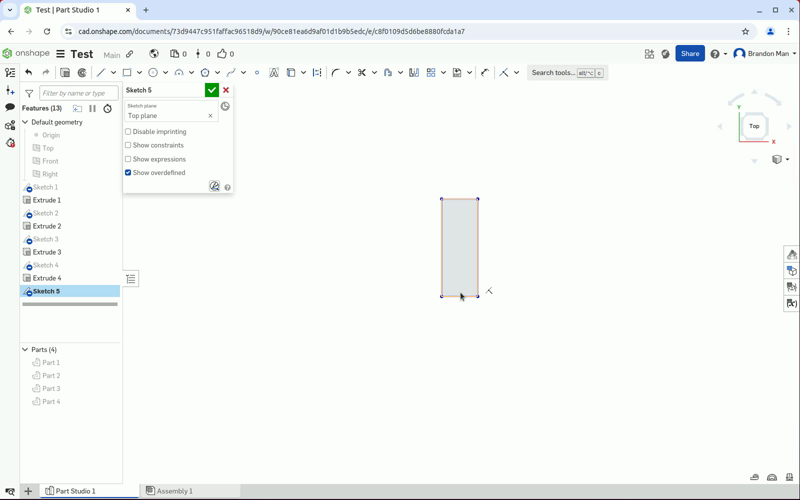
scroll(6)
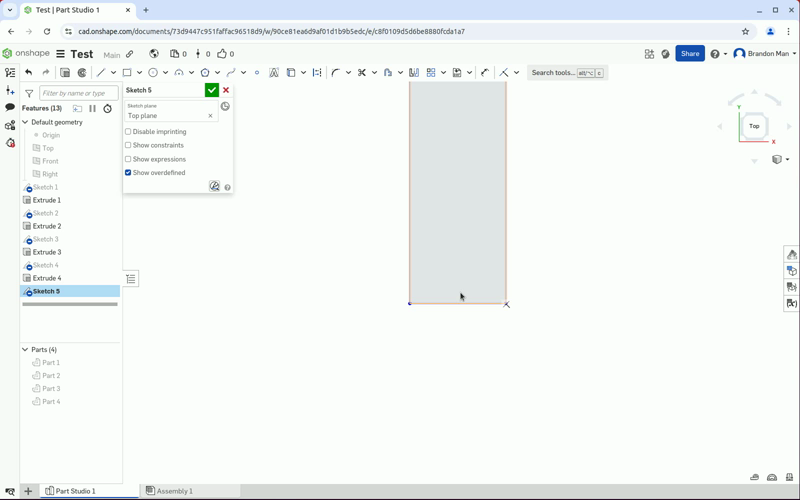
click(460, 292)
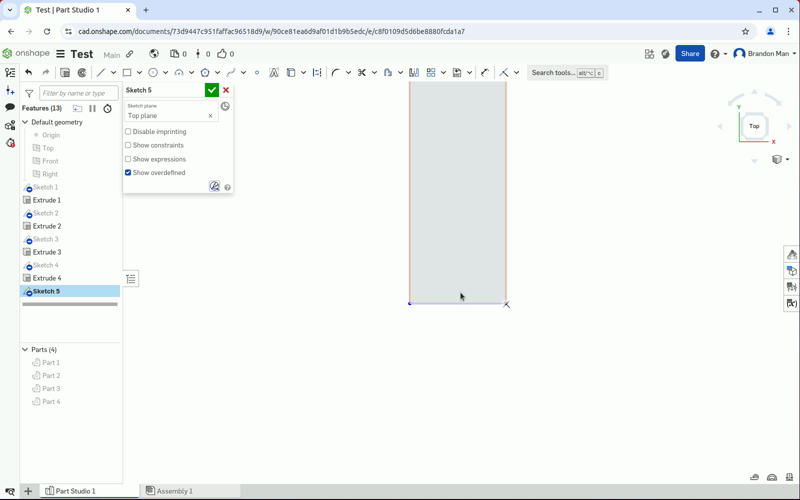
scroll(-6)
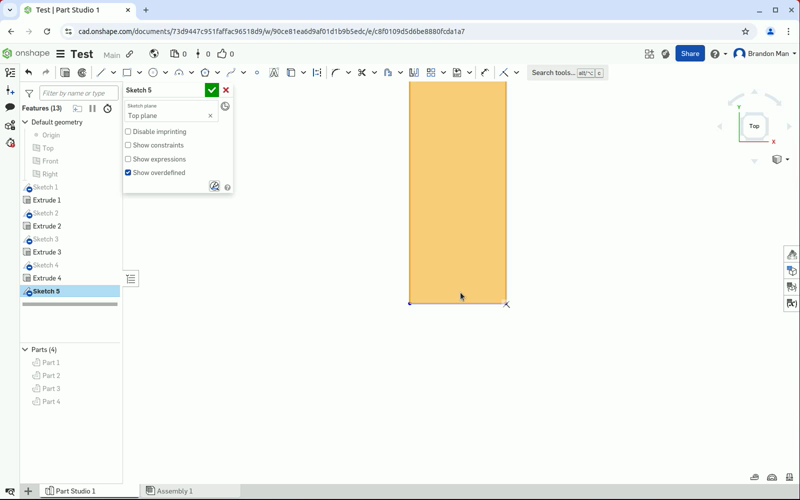
scroll(-6)
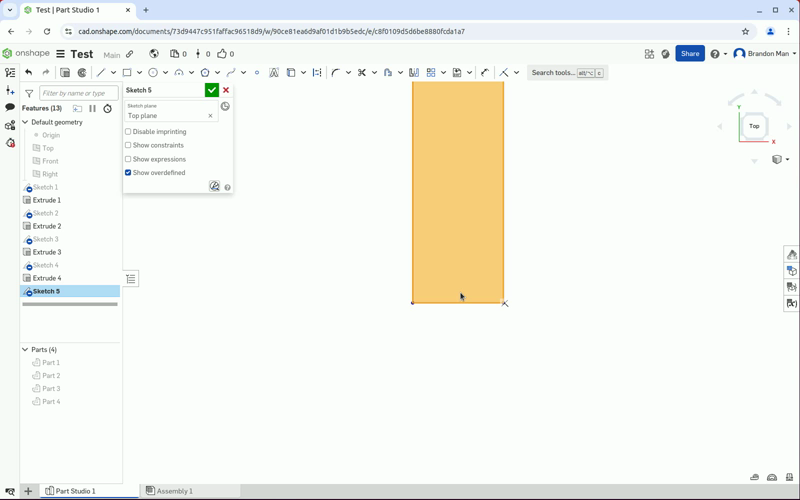
scroll(-6)
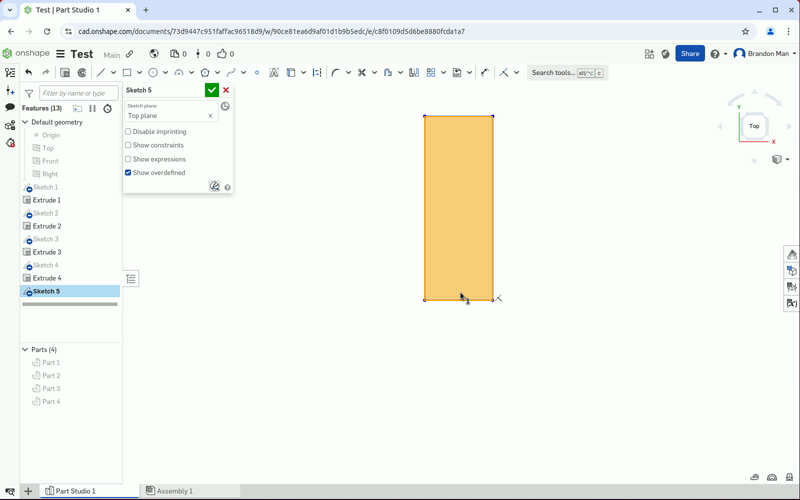
scroll(-6)
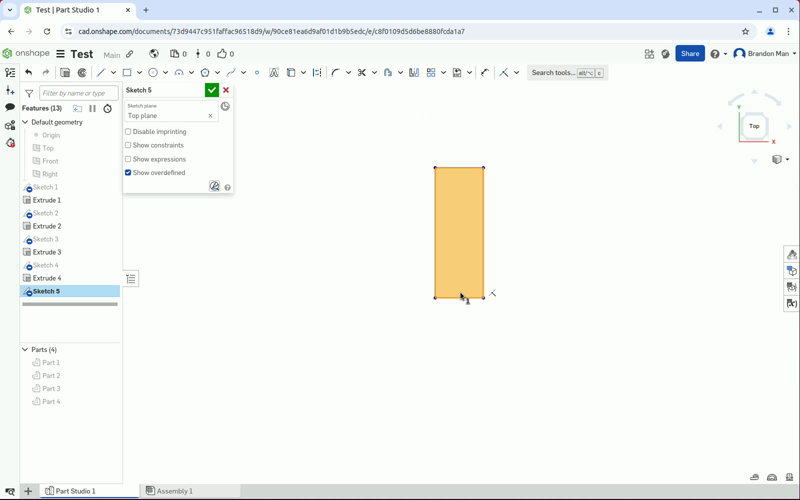
scroll(-6)
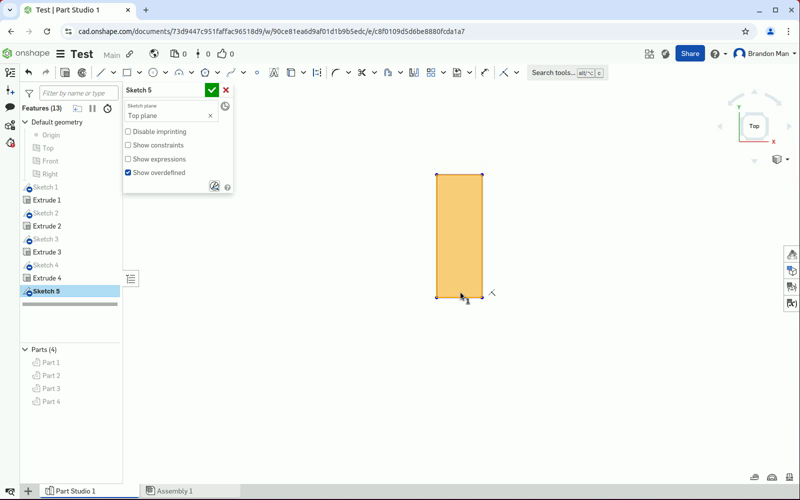
scroll(-6)
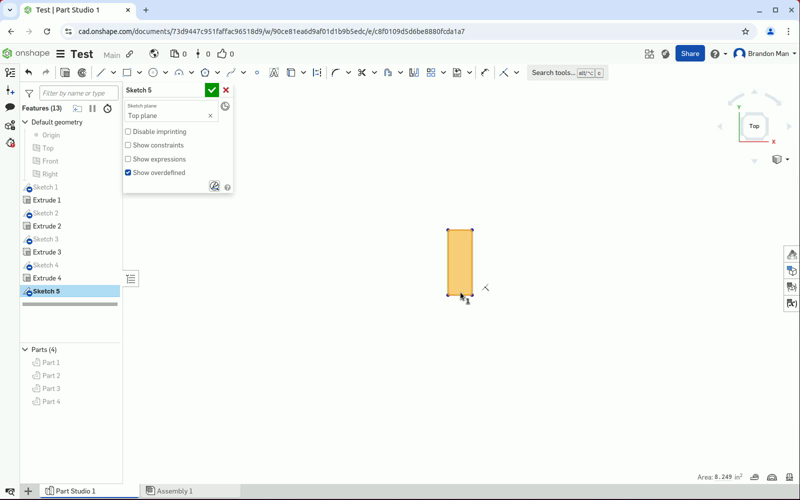
scroll(-6)
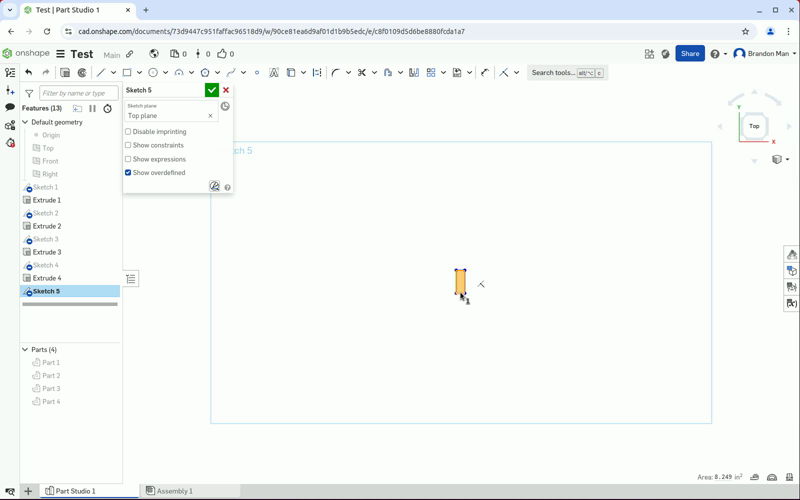
mouse_move(73, 352)
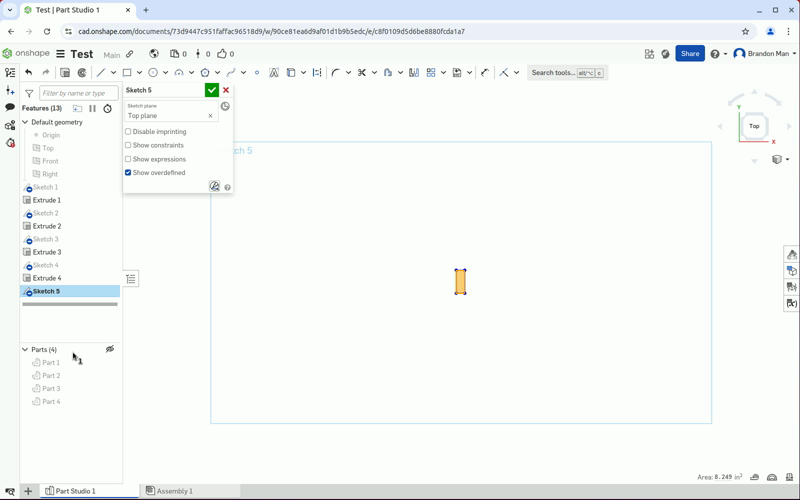
key(shift+y)
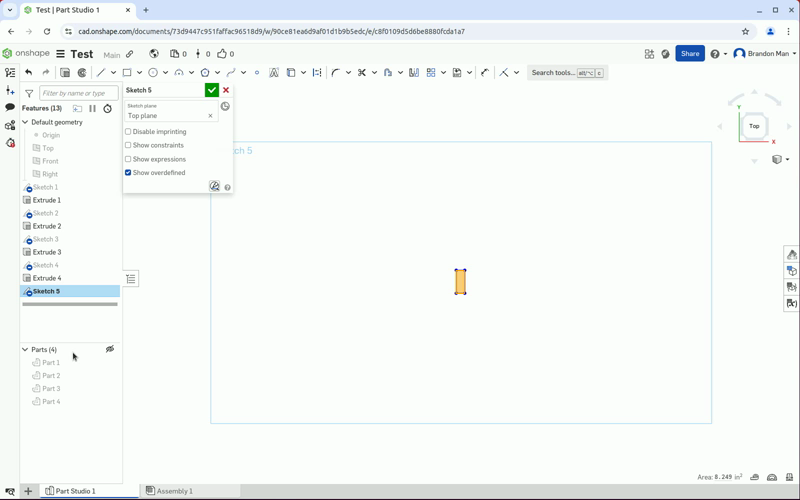
key(shift+e)
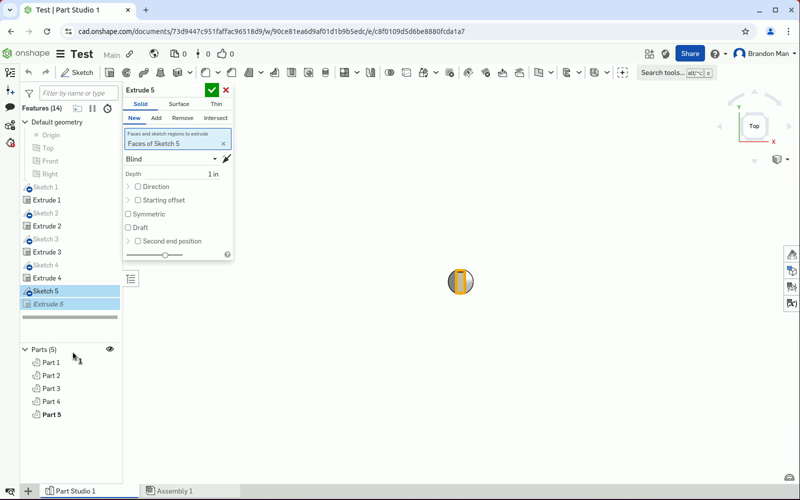
mouse_move(143, 106)
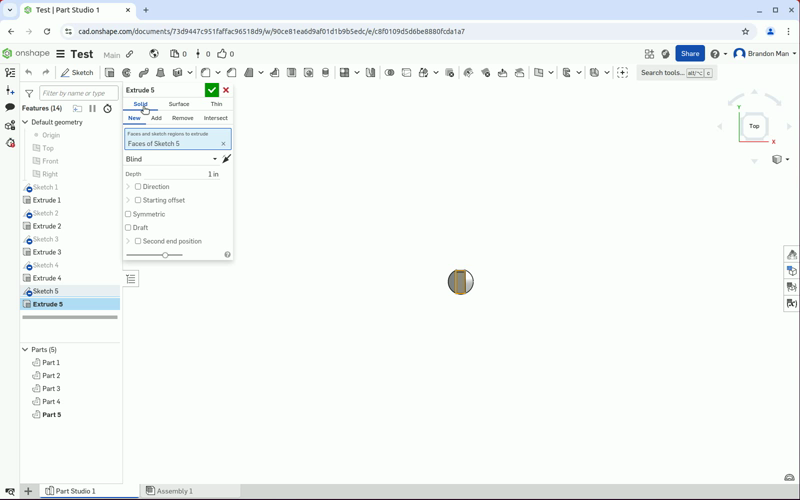
click(143, 106)
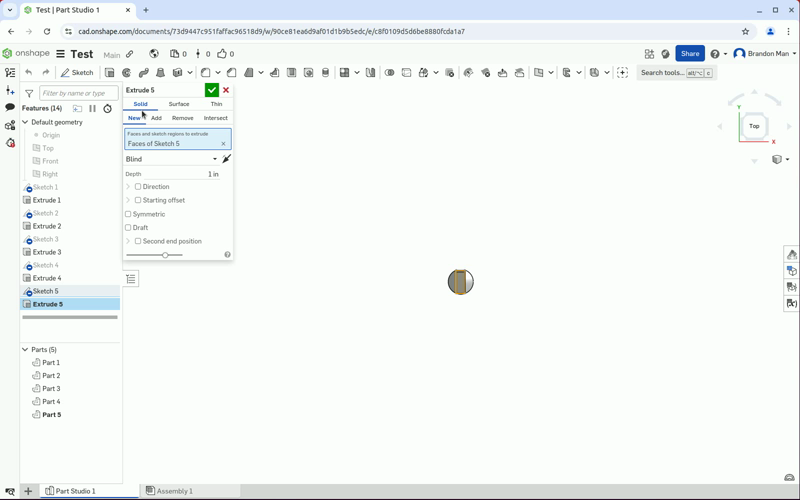
mouse_move(137, 120)
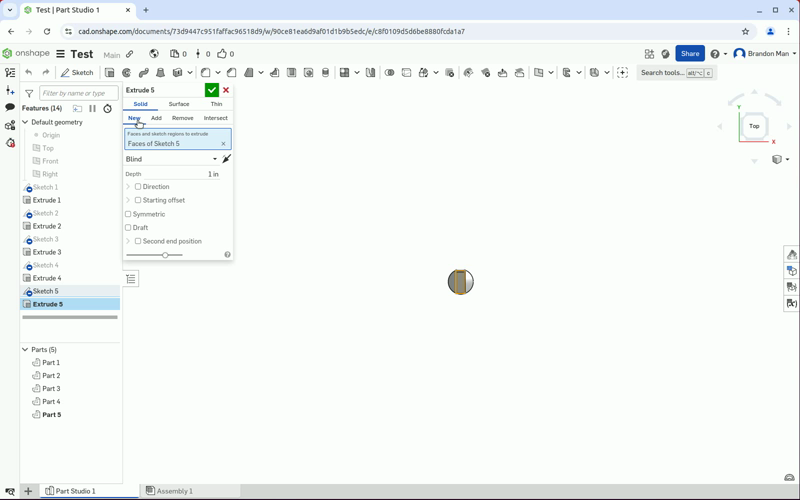
click(137, 120)
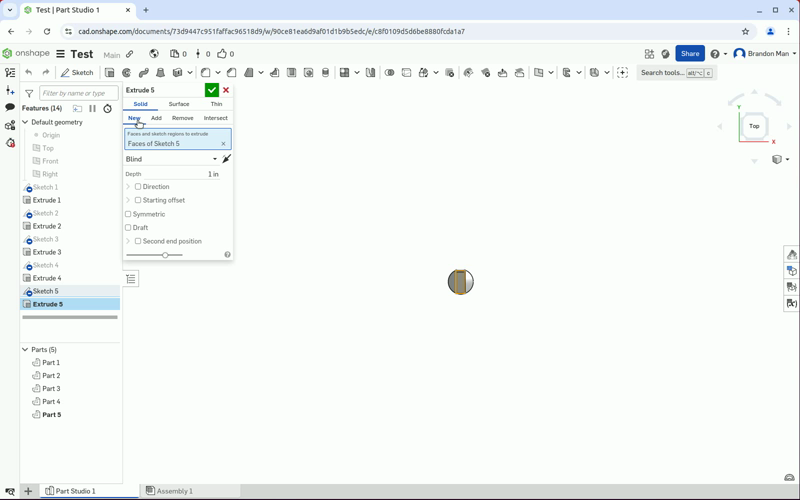
key(tab, 4)
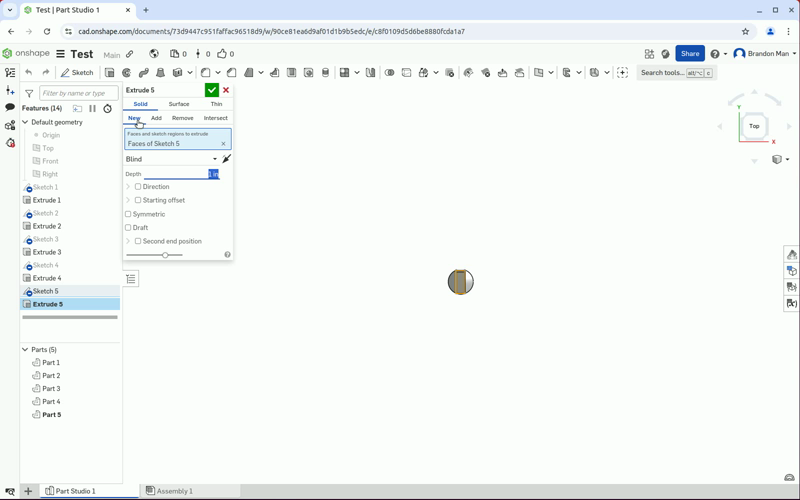
text(17.09)
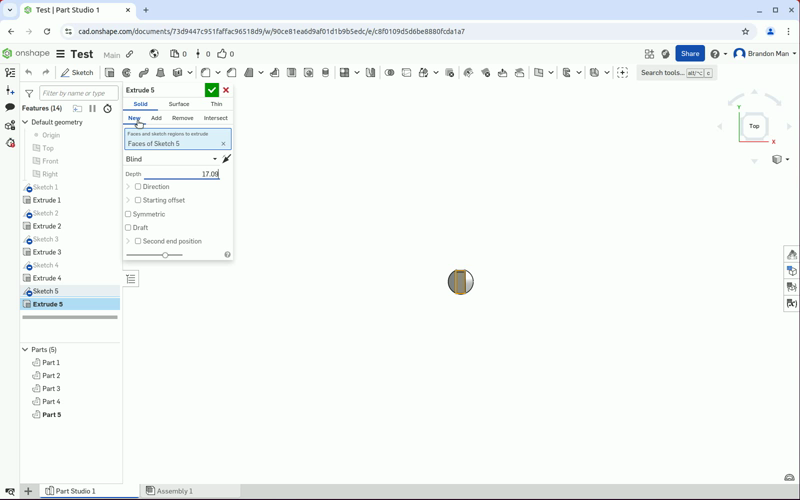
key(enter)
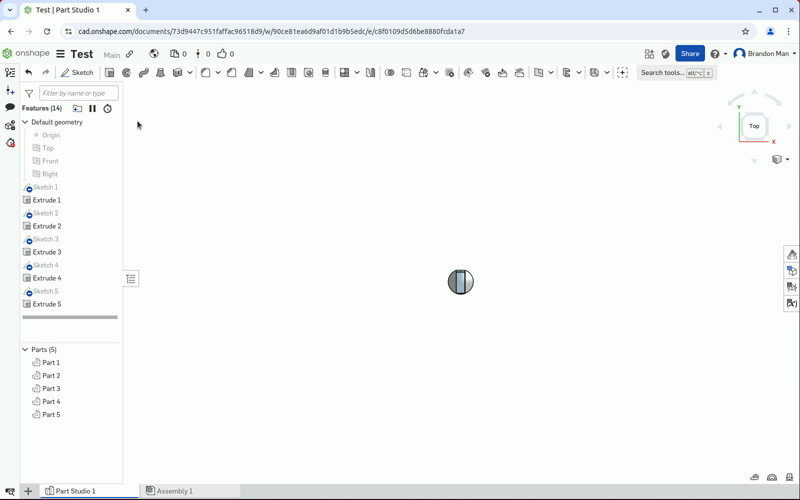
key(shift+h)
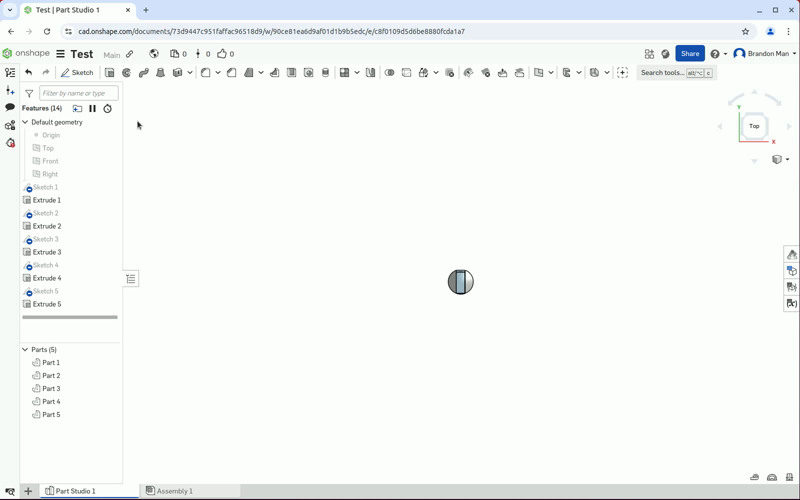
key(shift+h)
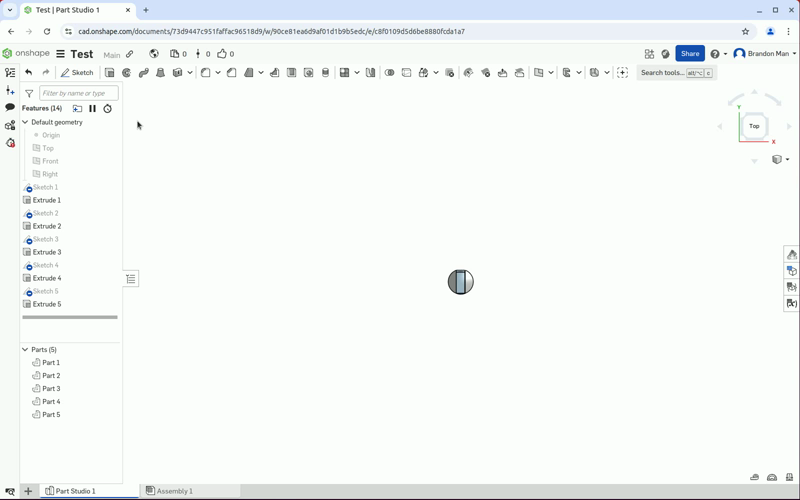
mouse_move(73, 189)
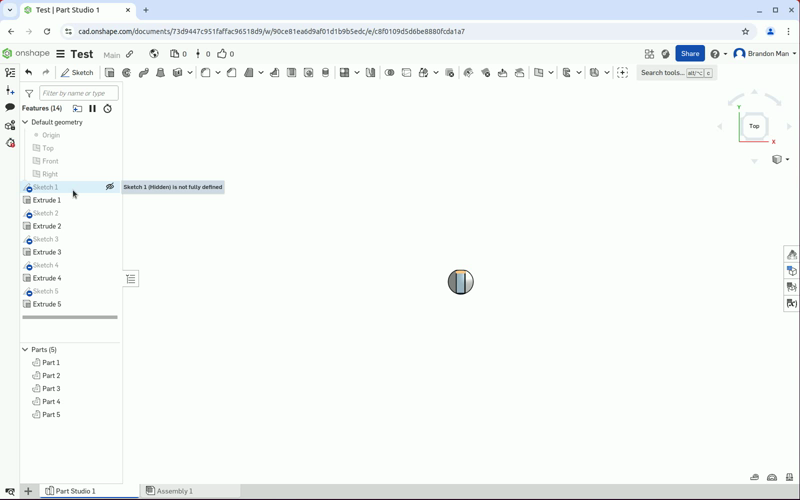
click(73, 189)
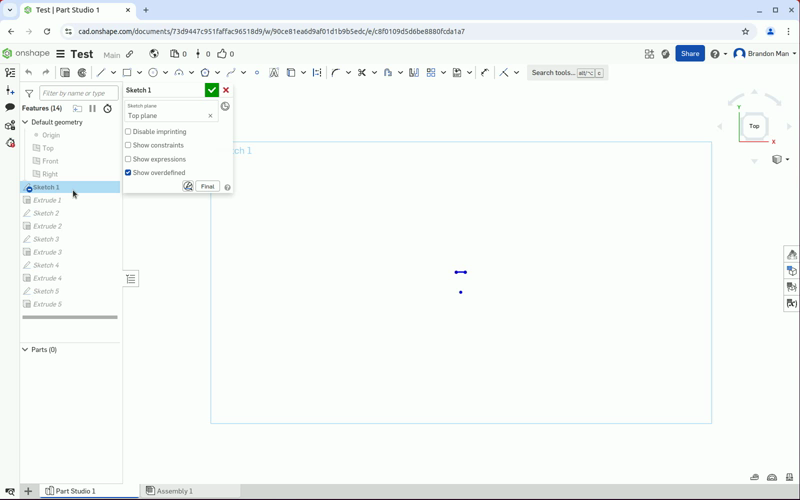
mouse_move(229, 92)
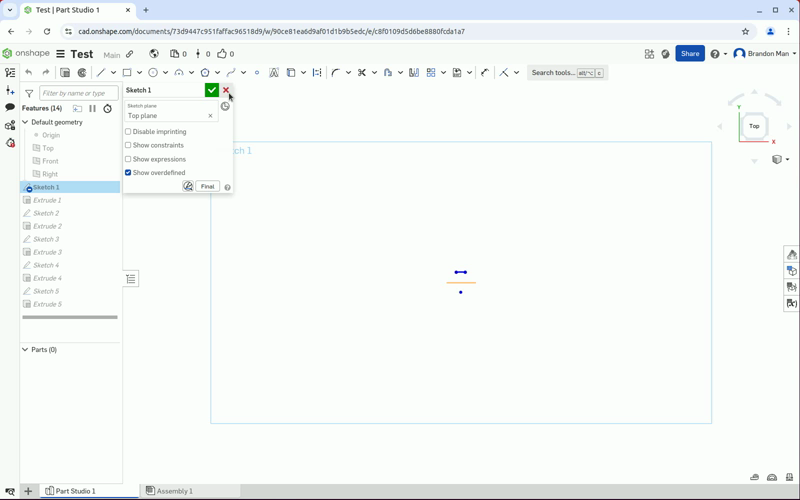
click(229, 92)
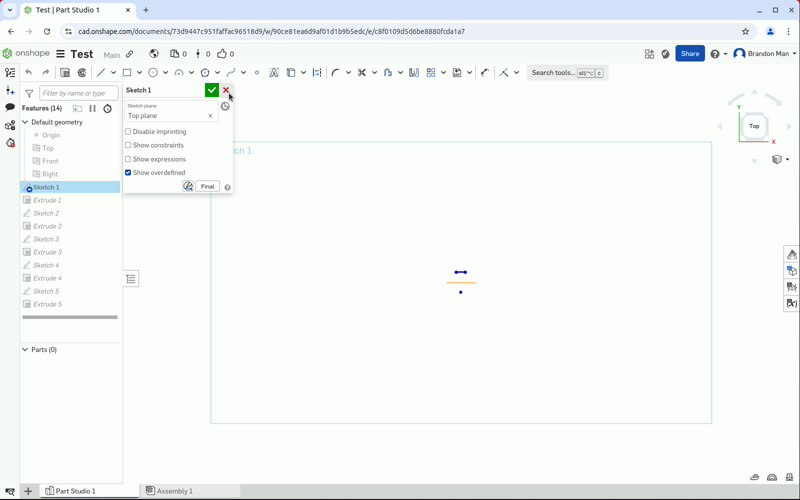
key(shift+s)
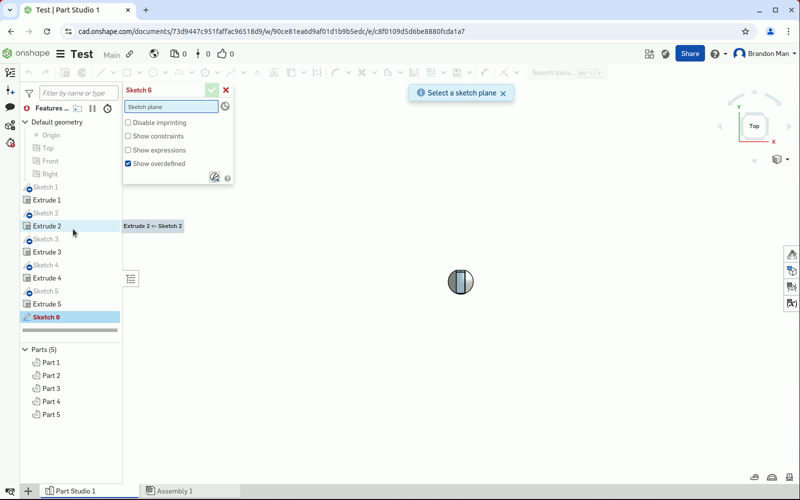
scroll(3)
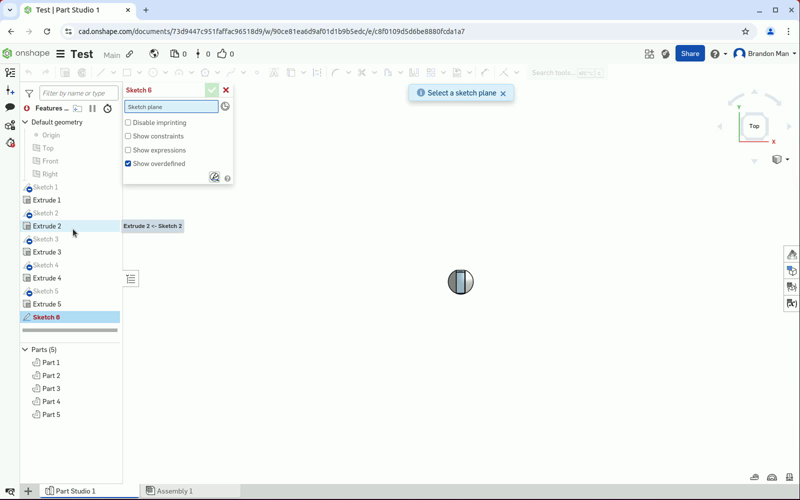
mouse_move(73, 150)
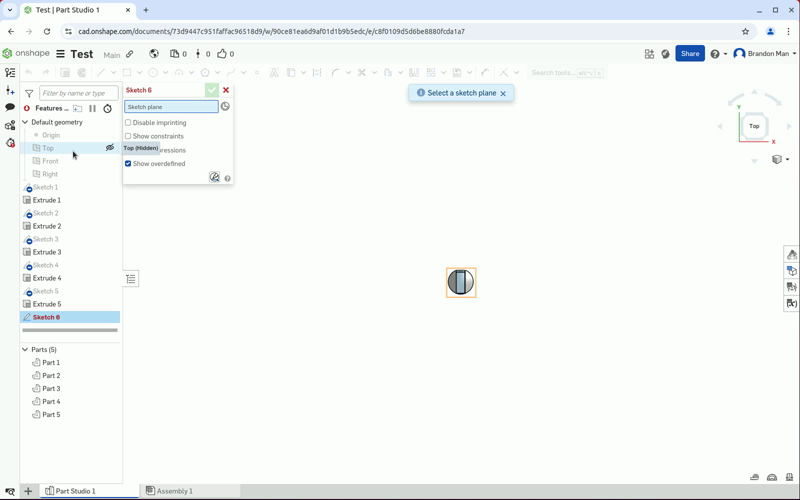
click(73, 150)
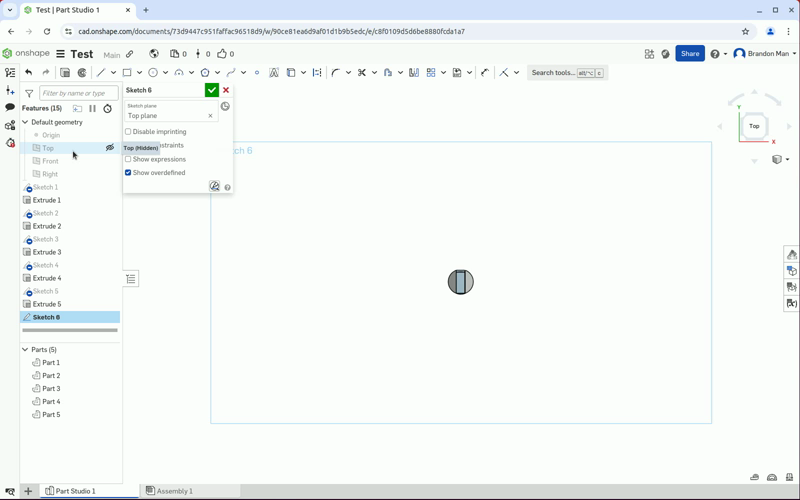
mouse_move(73, 352)
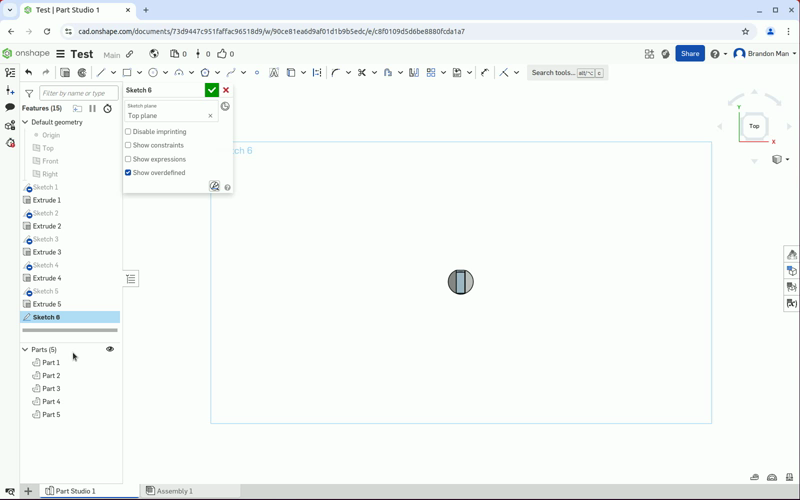
key(y)
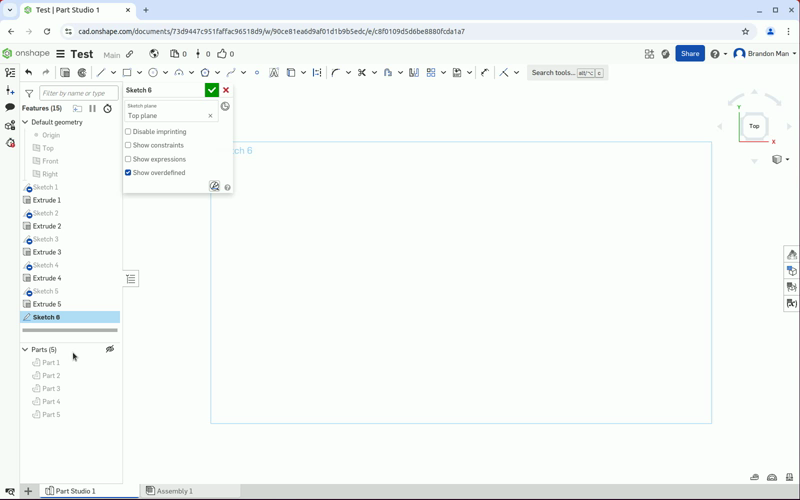
key(l)
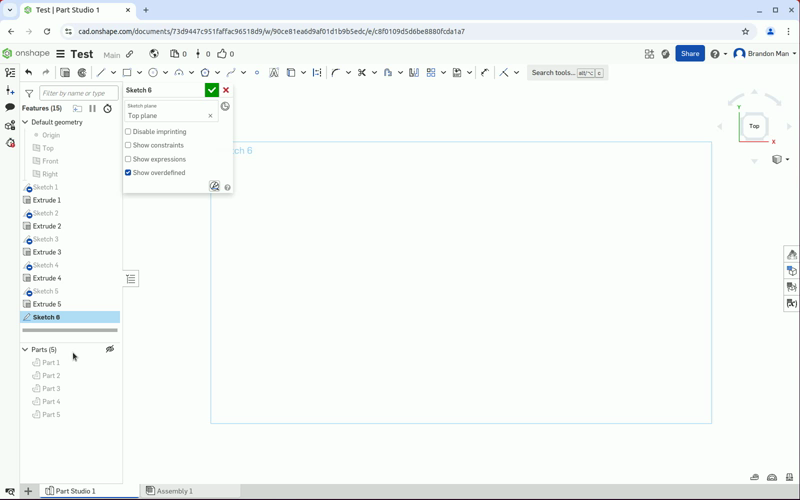
key_down(shift)
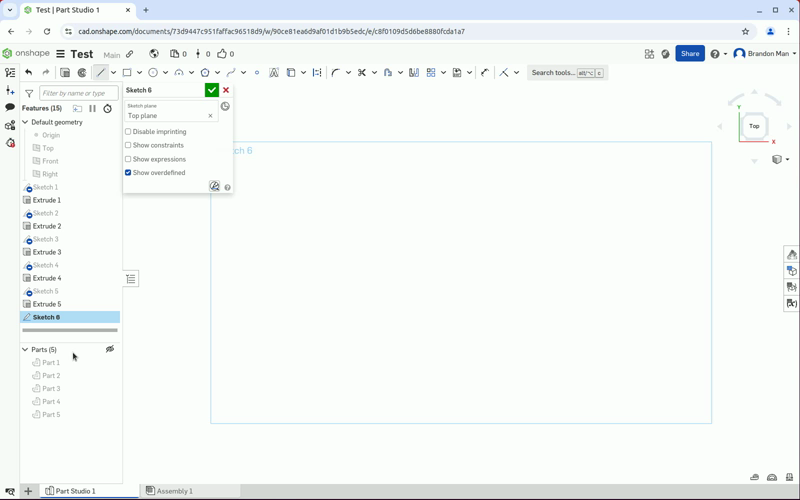
mouse_move(456, 293)
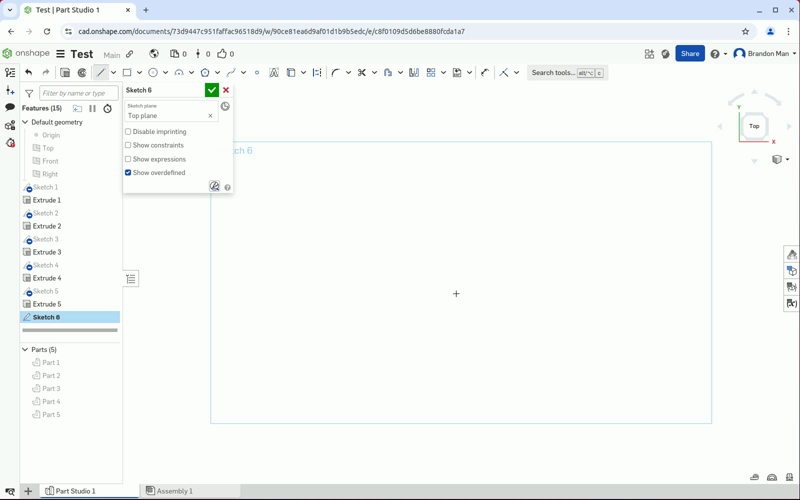
click(456, 293)
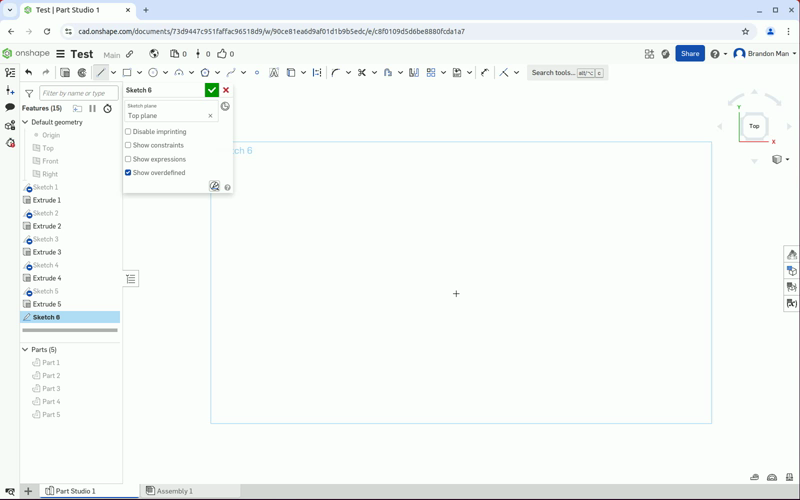
key_up(shift)
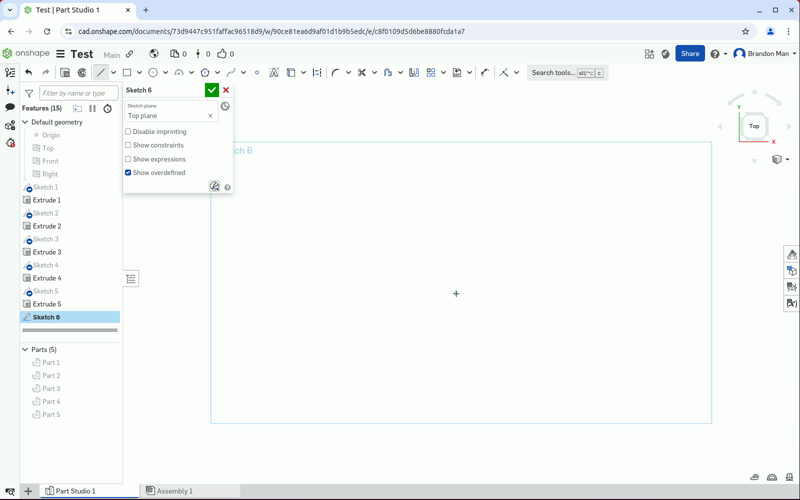
key_down(shift)
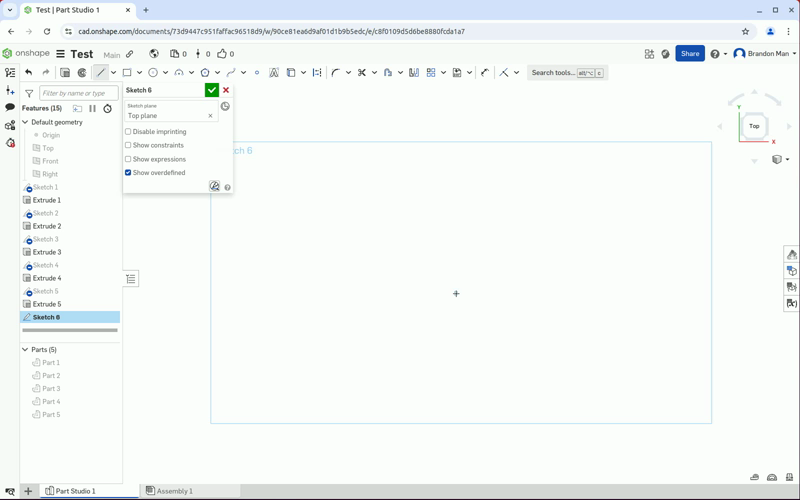
mouse_move(486, 293)
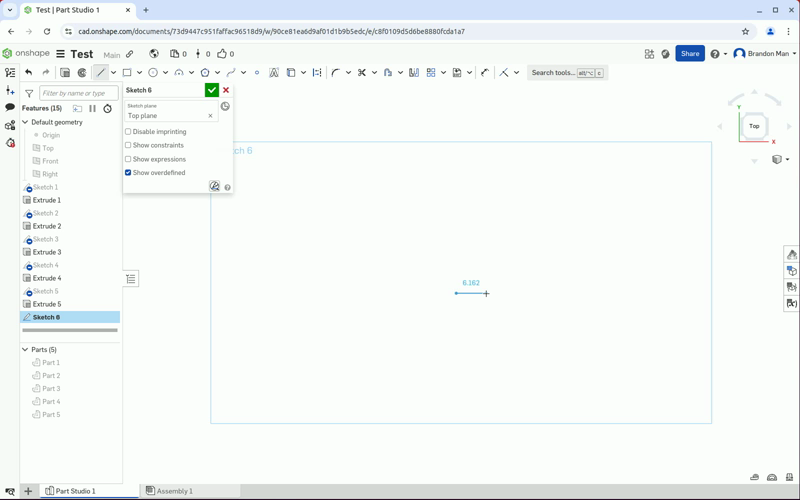
mouse_move(464, 293)
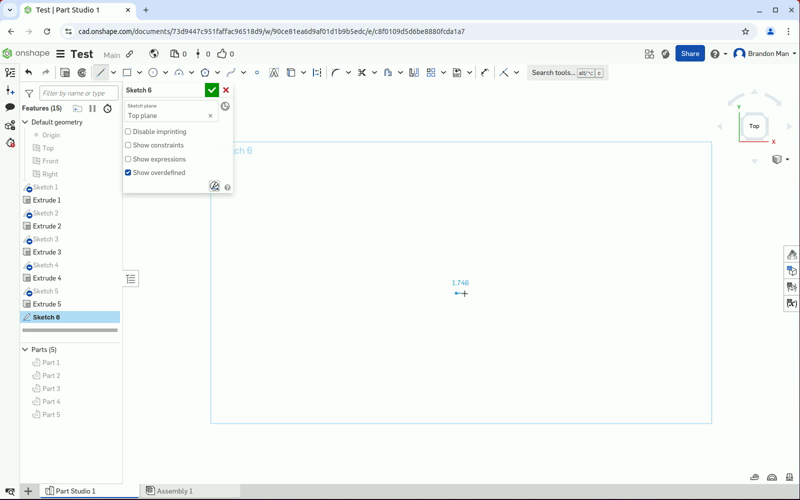
click(464, 293)
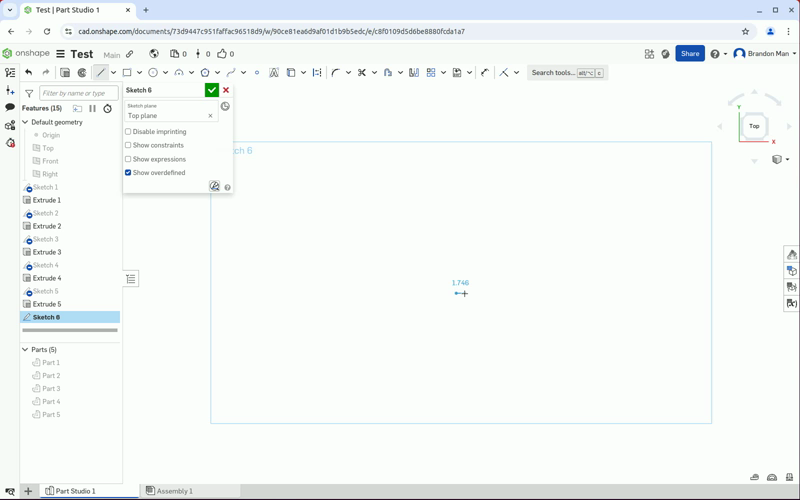
key_up(shift)
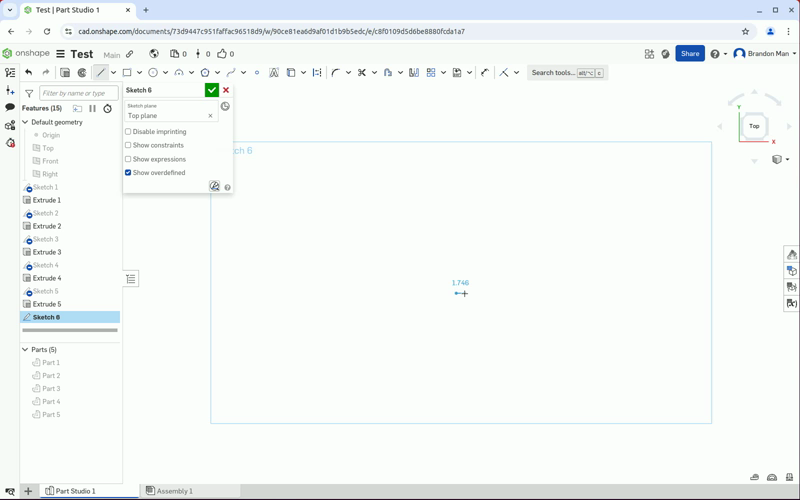
key_down(shift)
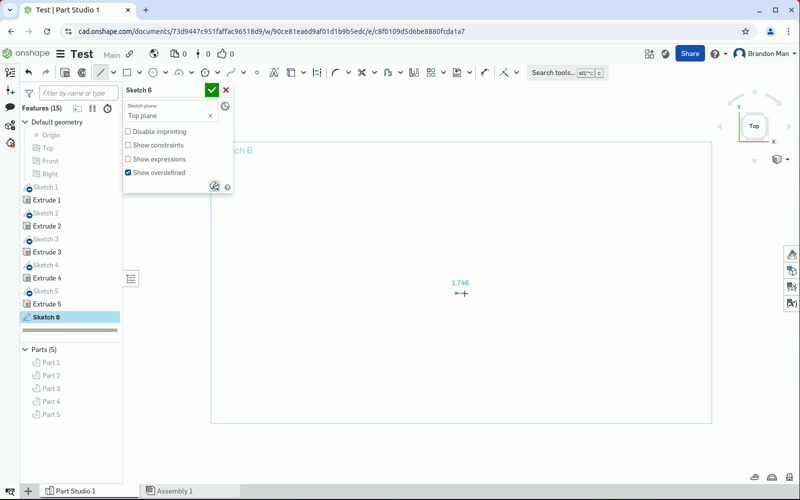
mouse_move(495, 293)
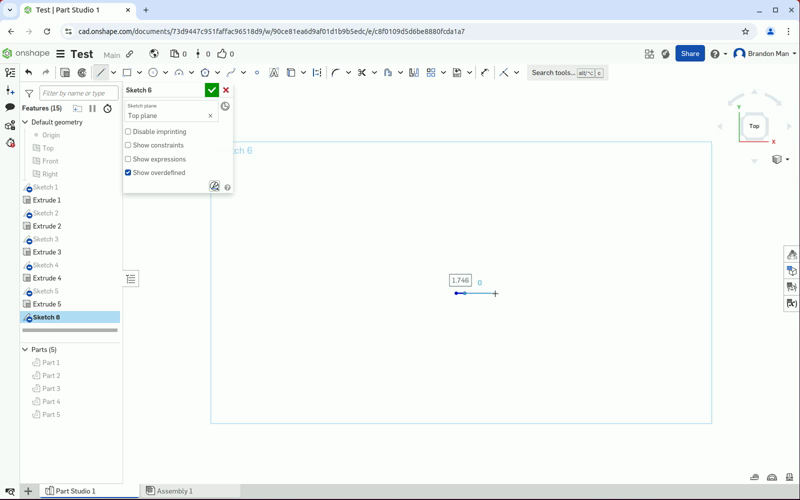
mouse_move(464, 270)
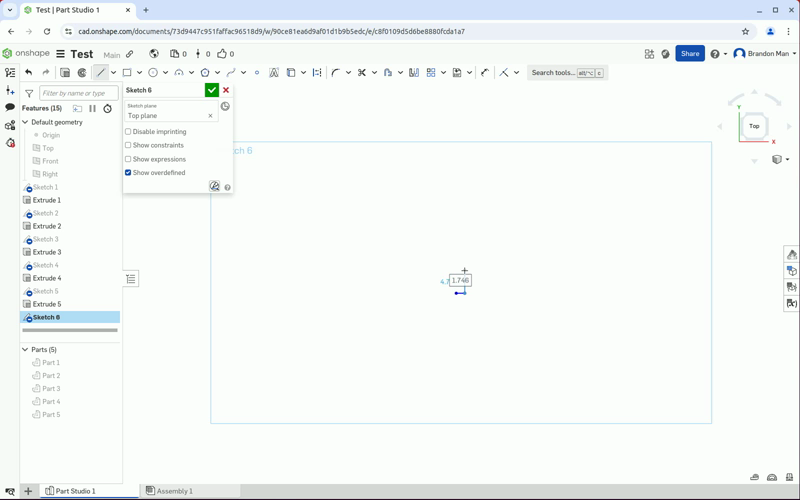
click(464, 270)
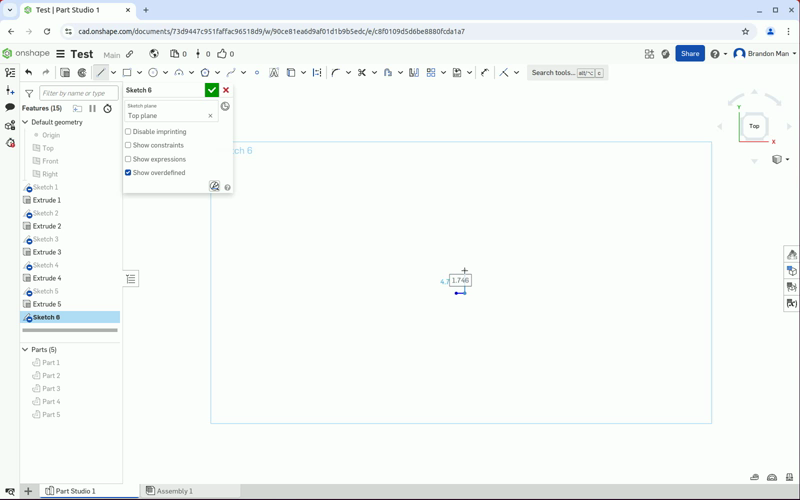
key_up(shift)
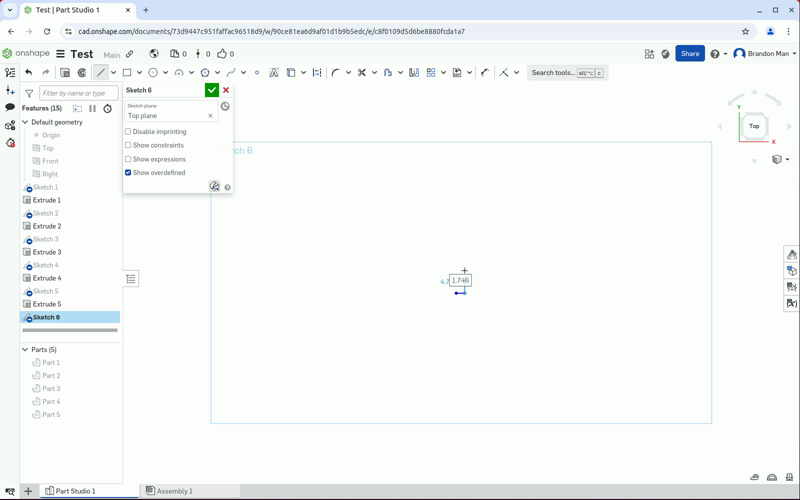
key_down(shift)
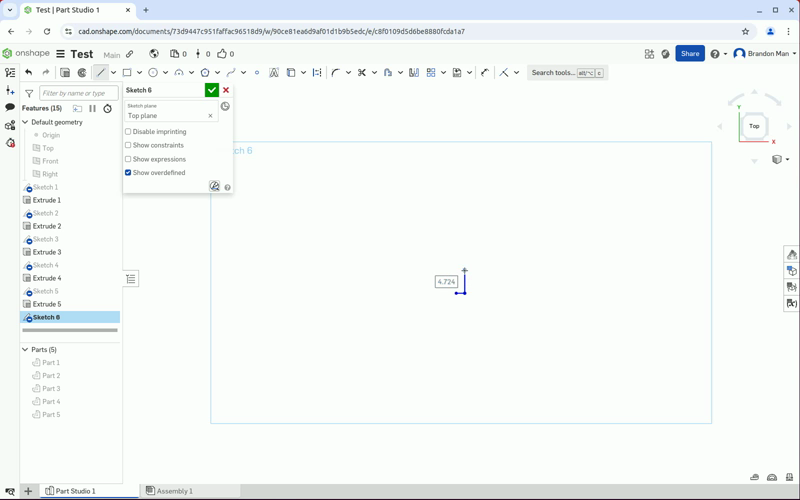
mouse_move(495, 270)
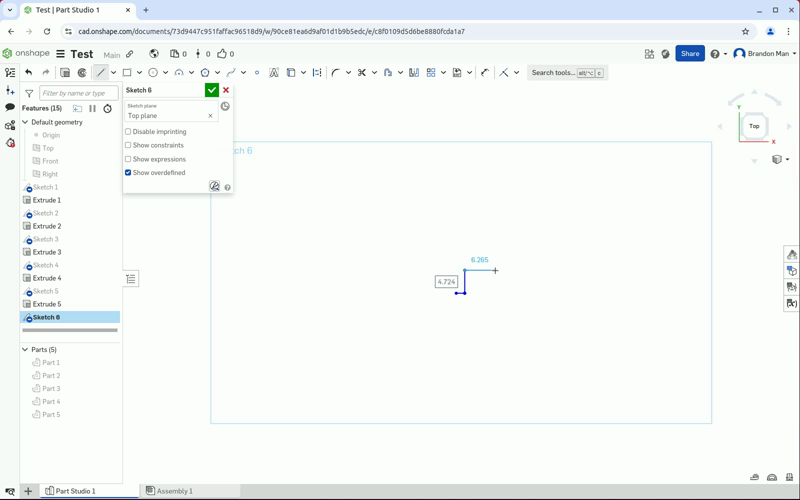
mouse_move(456, 270)
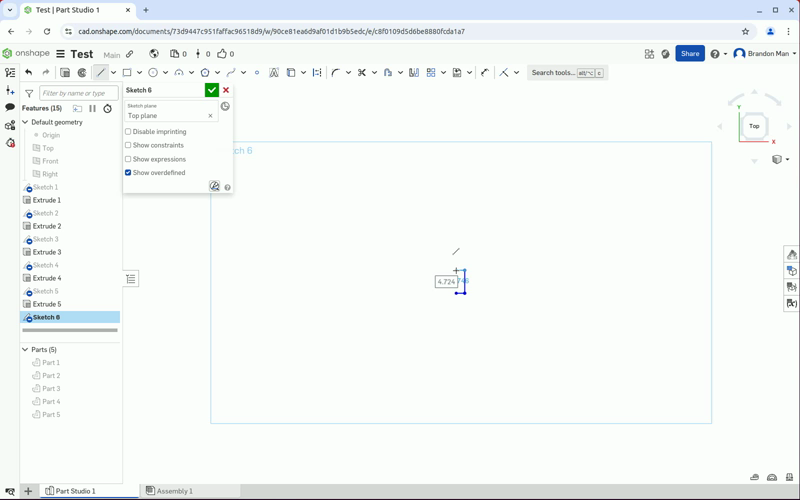
click(456, 270)
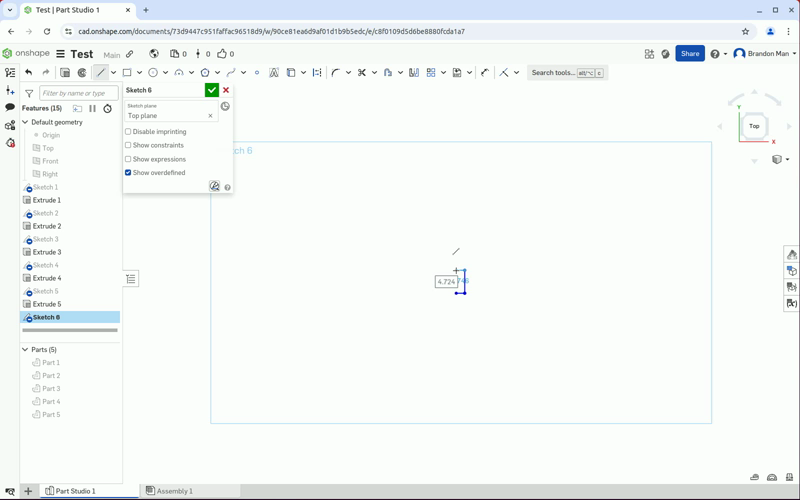
key_up(shift)
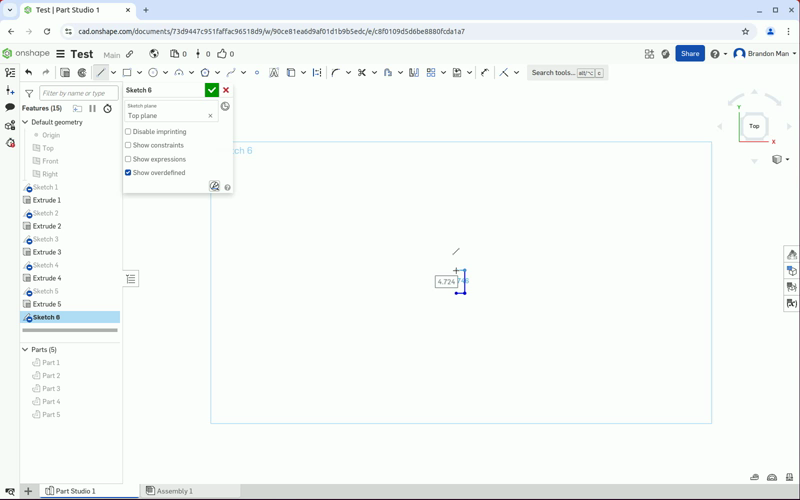
mouse_move(486, 270)
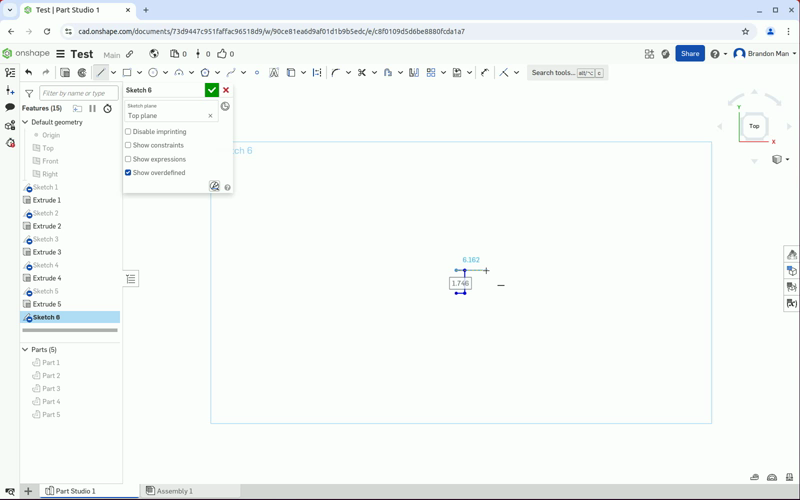
key_down(shift)
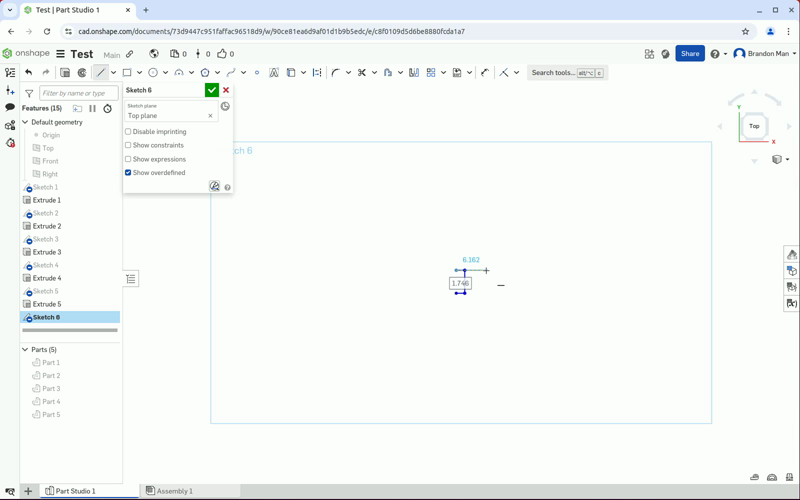
mouse_move(456, 293)
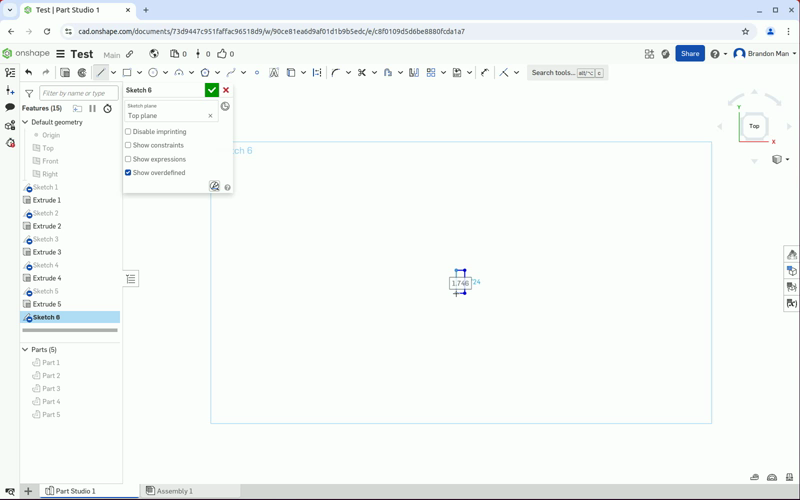
key_up(shift)
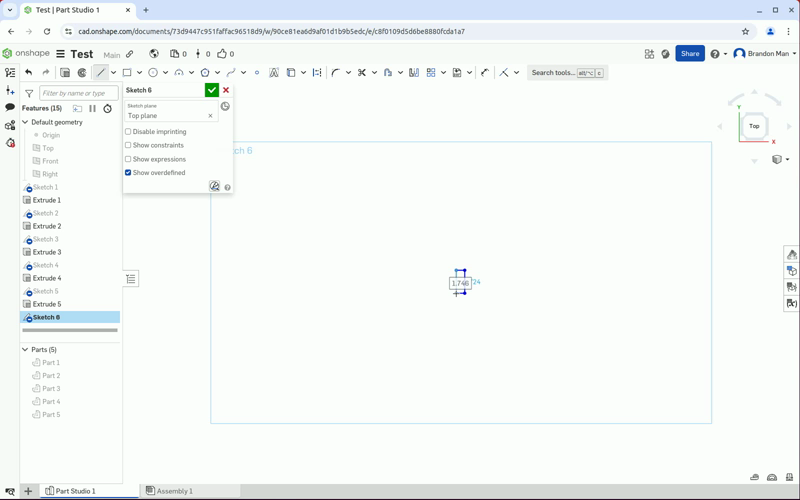
click(456, 293)
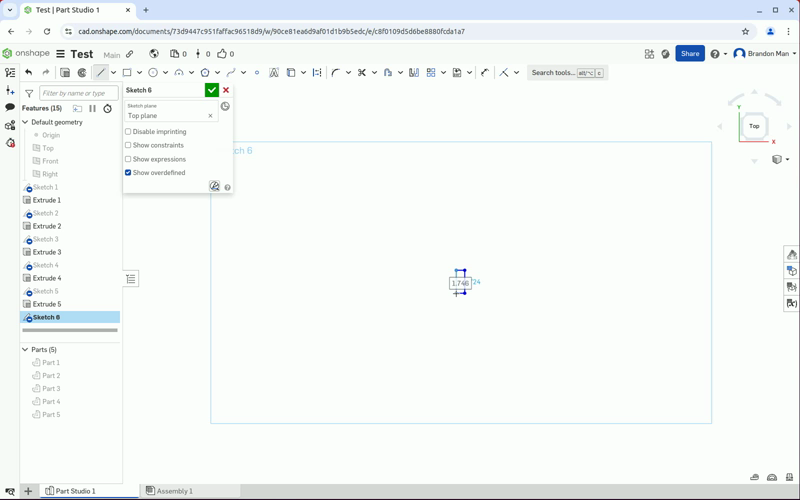
key(esc)
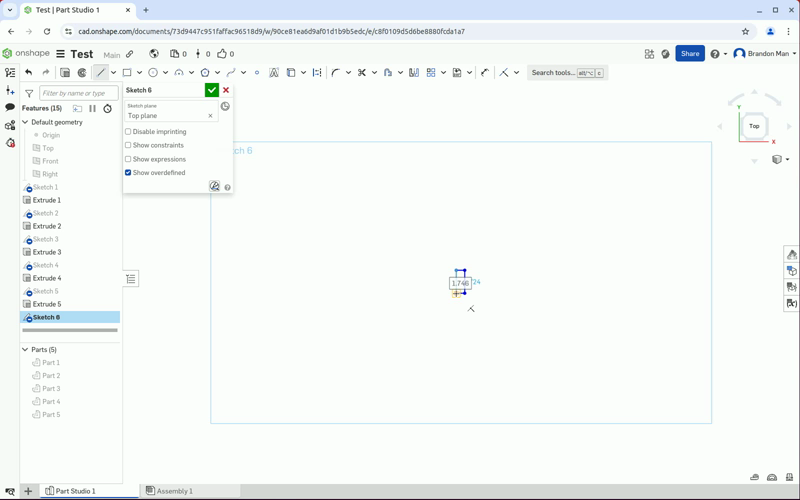
mouse_move(457, 279)
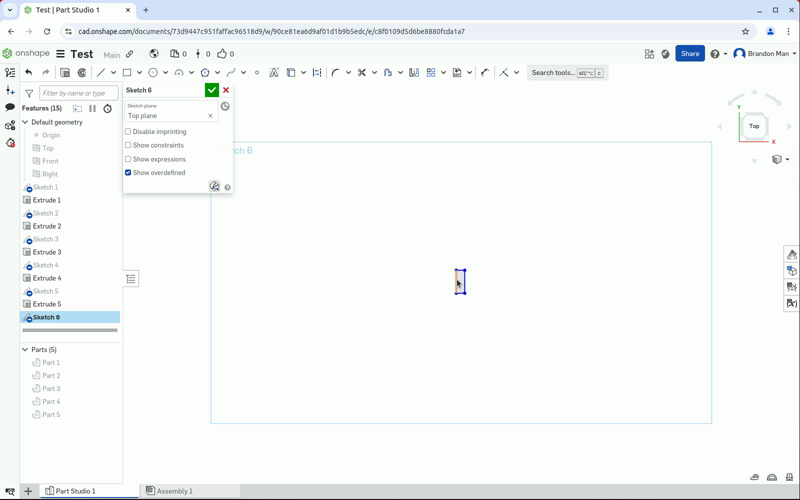
scroll(6)
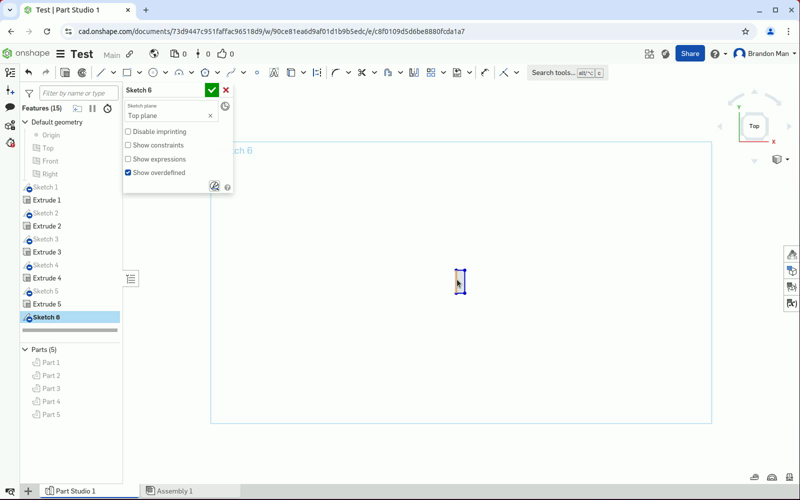
scroll(6)
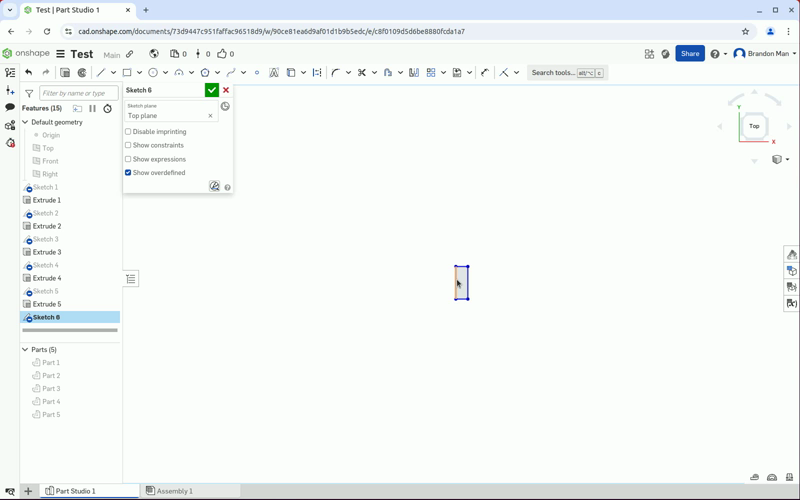
scroll(6)
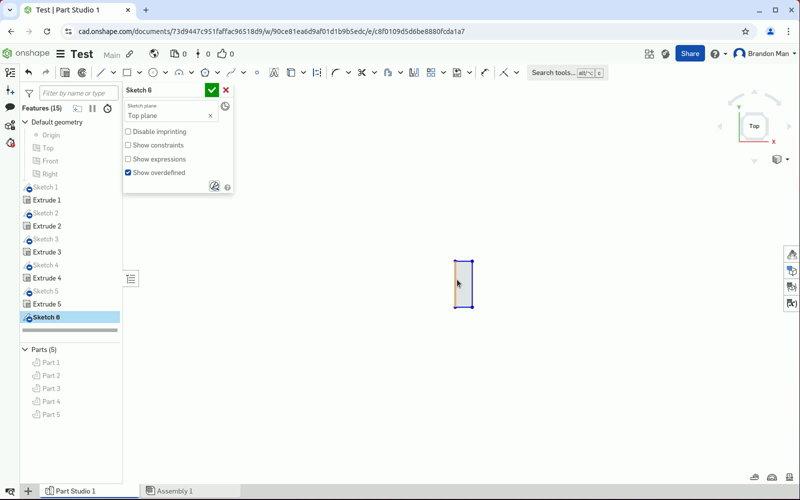
scroll(6)
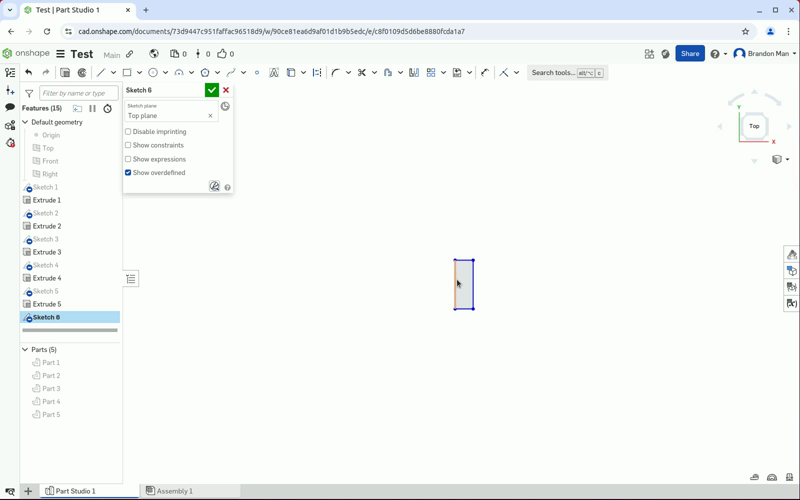
scroll(6)
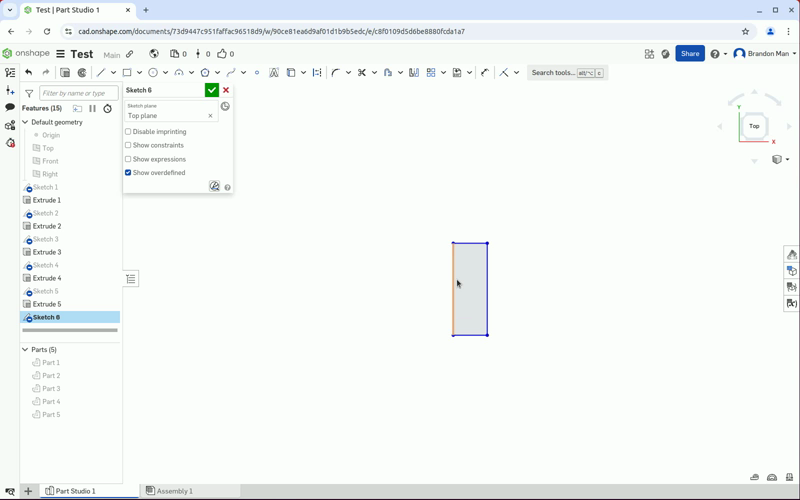
scroll(6)
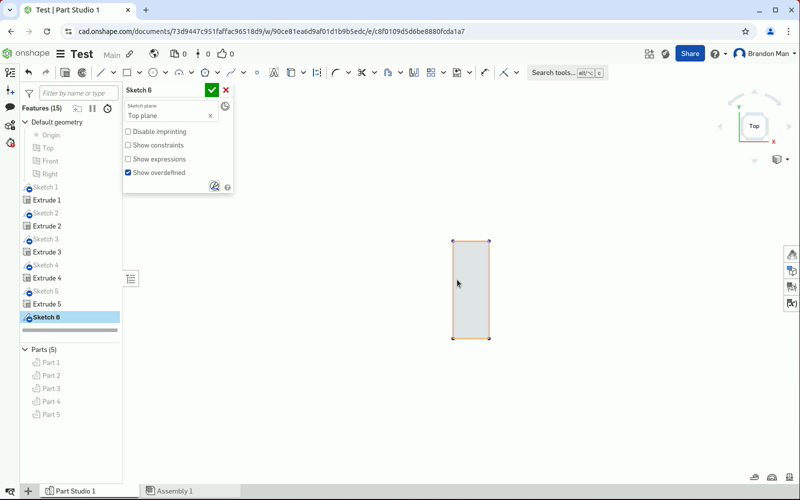
scroll(6)
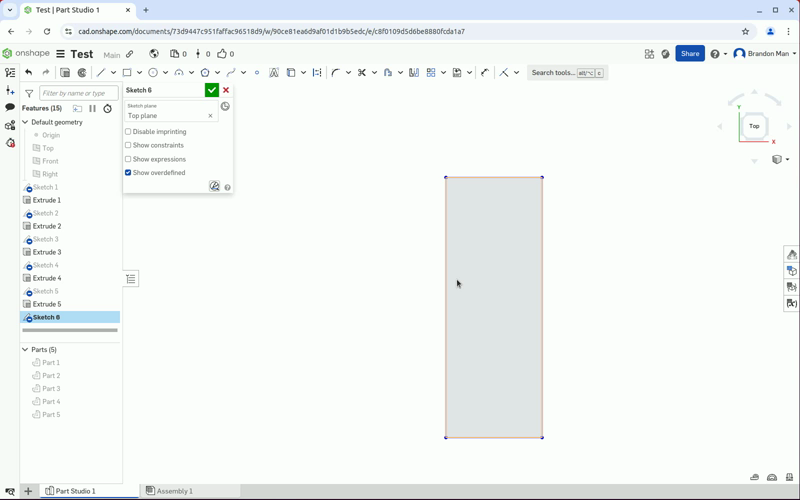
click(457, 279)
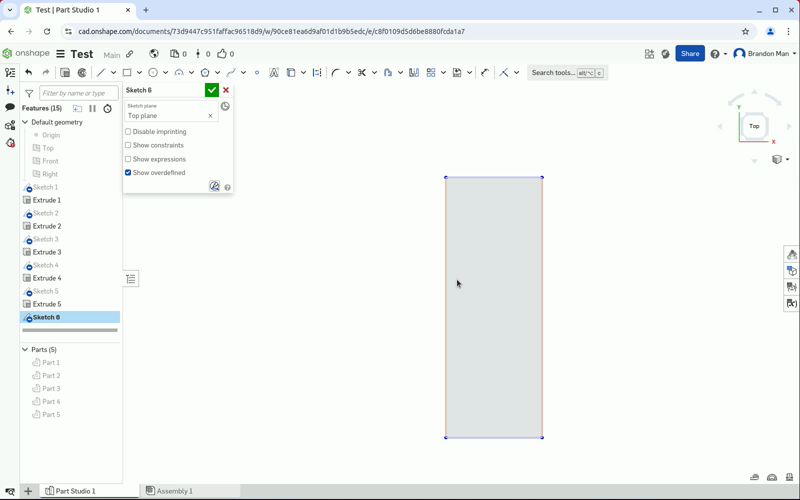
scroll(-6)
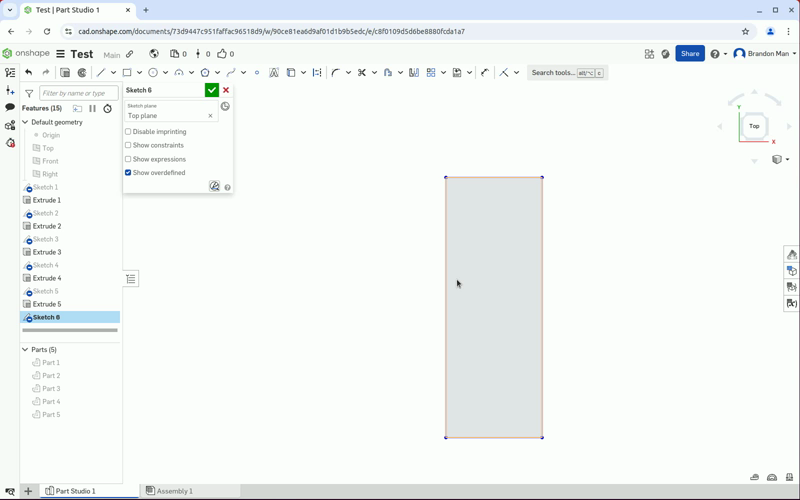
scroll(-6)
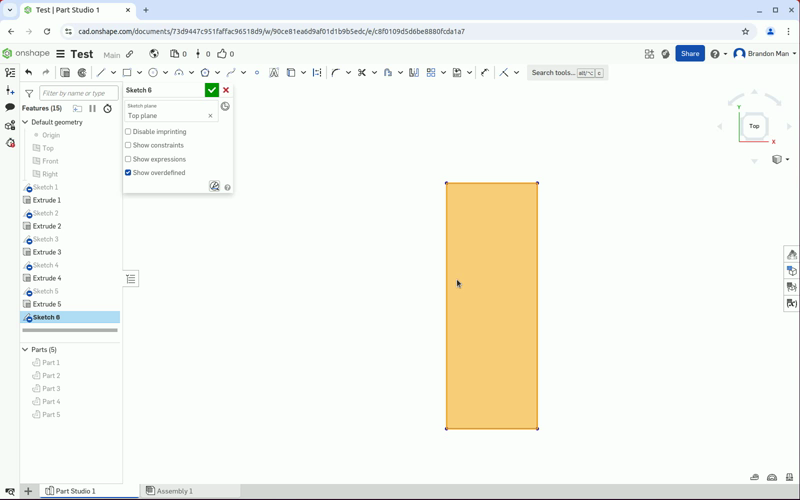
scroll(-6)
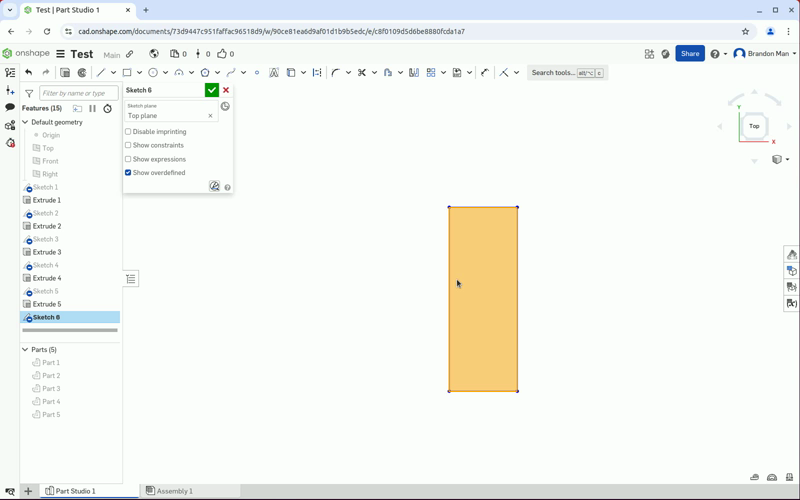
scroll(-6)
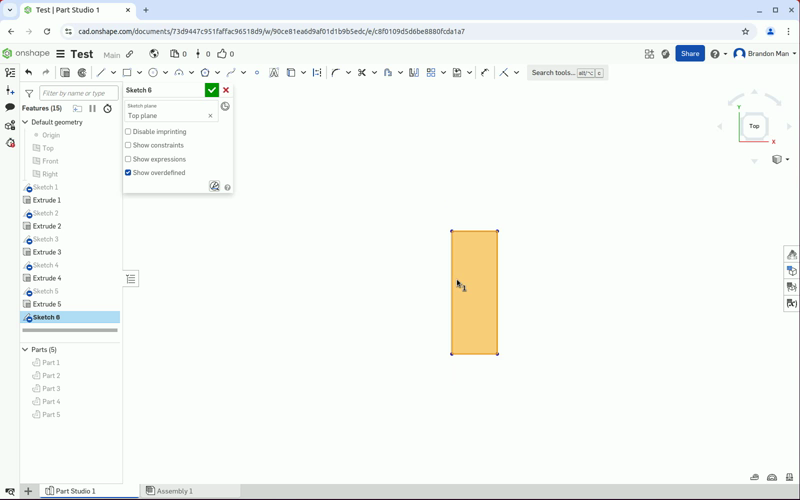
scroll(-6)
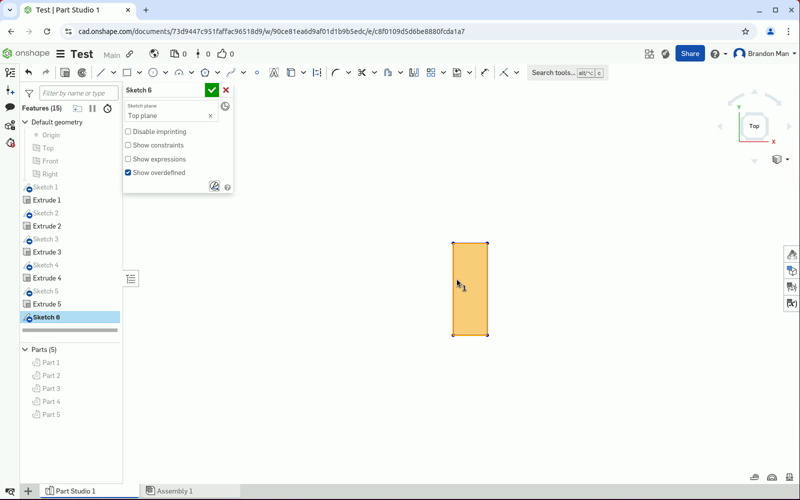
scroll(-6)
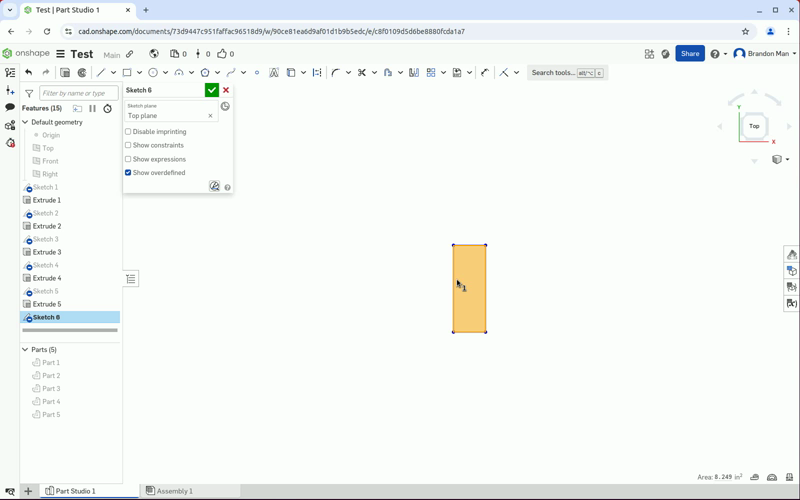
scroll(-6)
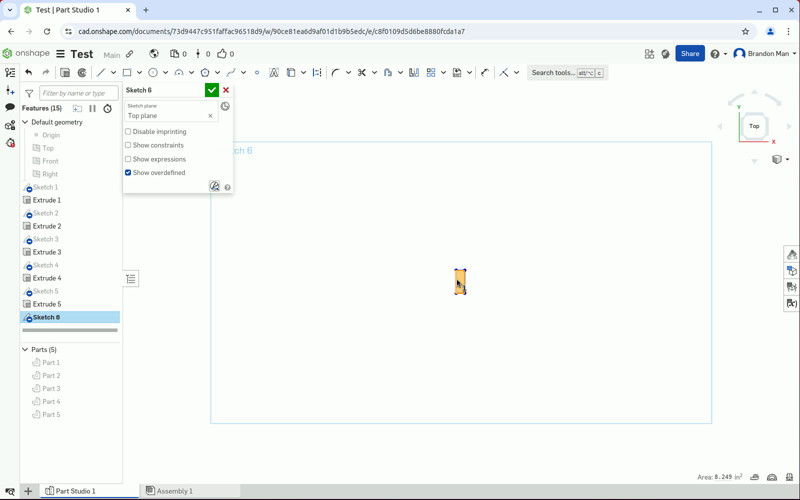
mouse_move(73, 352)
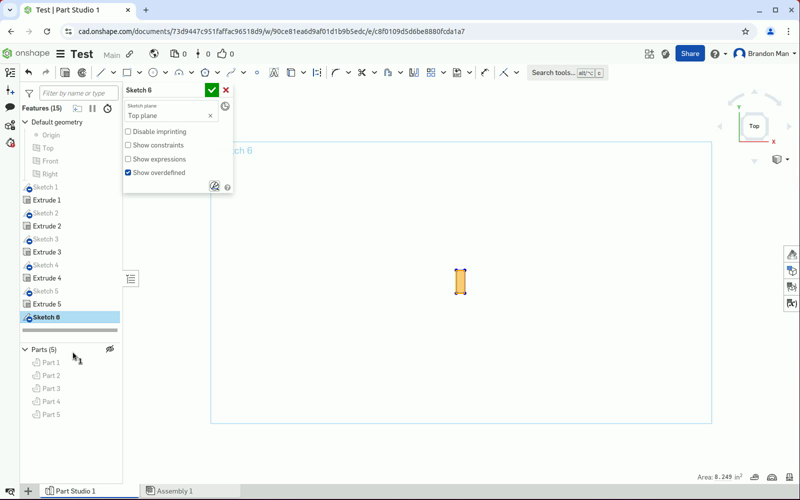
key(shift+y)
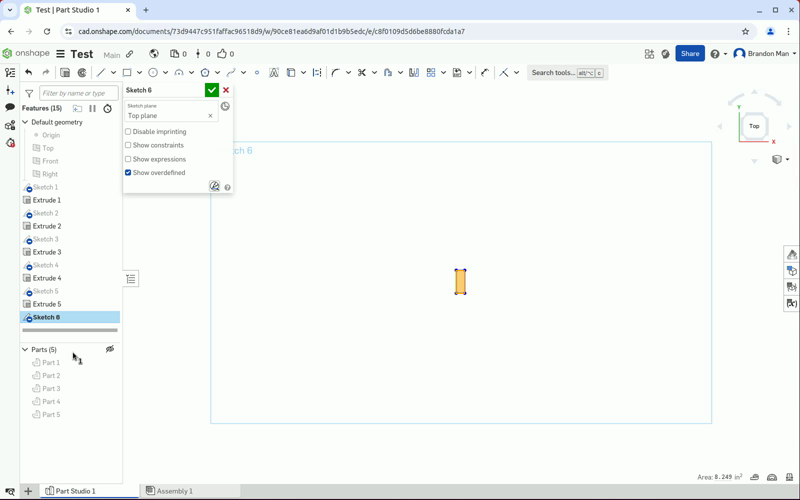
key(shift+e)
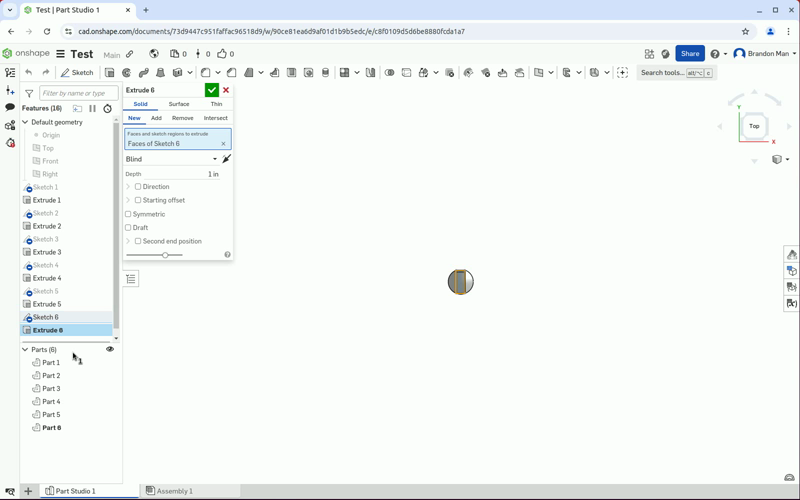
mouse_move(143, 106)
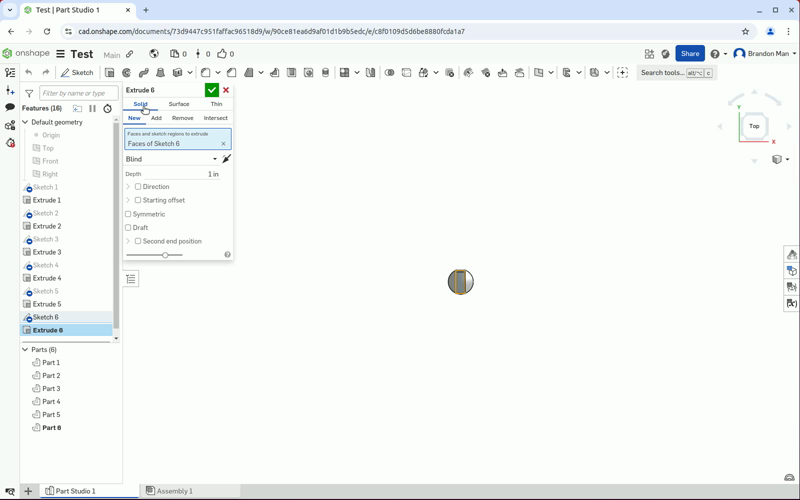
click(143, 106)
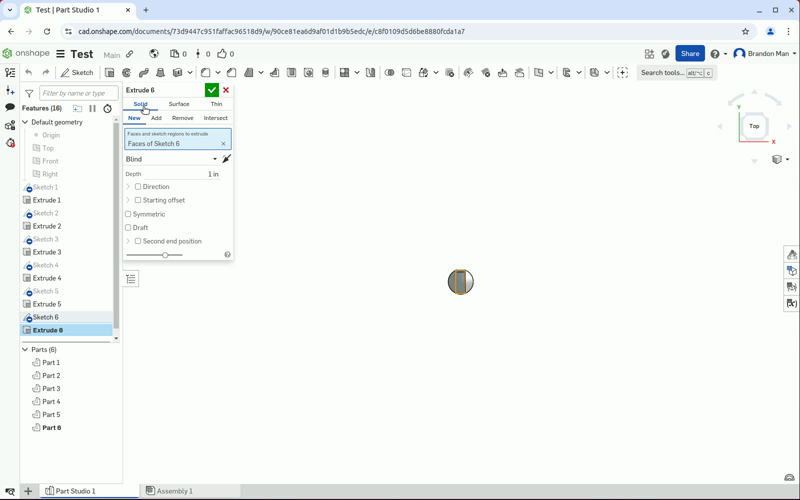
mouse_move(137, 120)
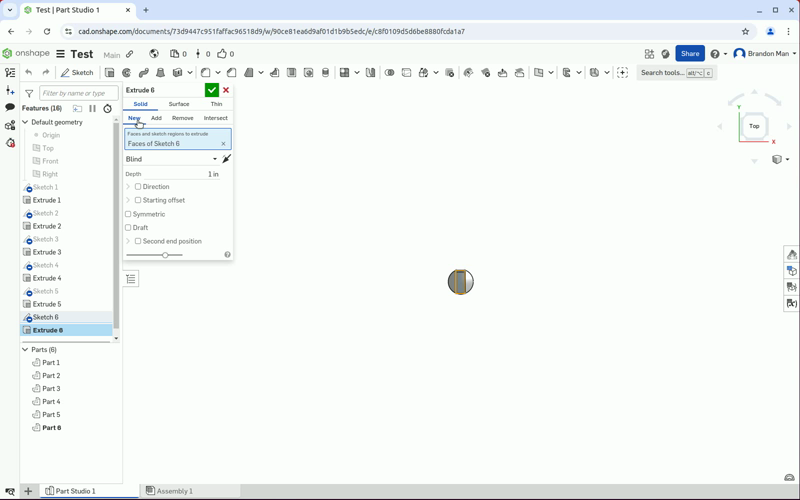
click(137, 120)
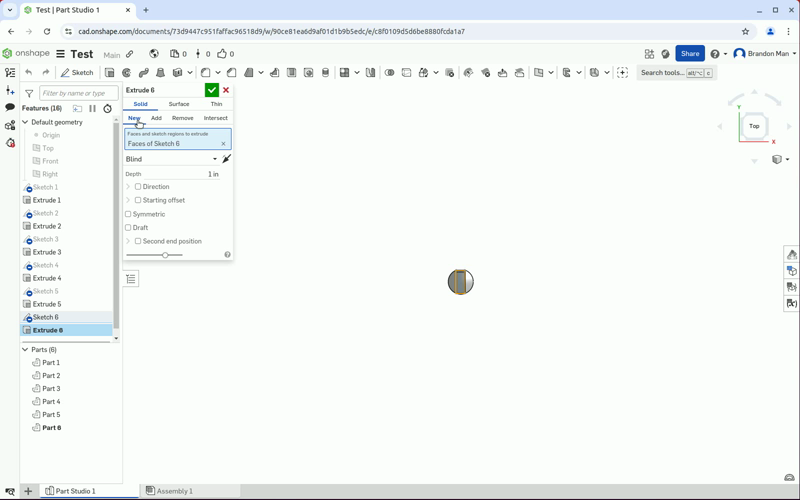
key(tab, 4)
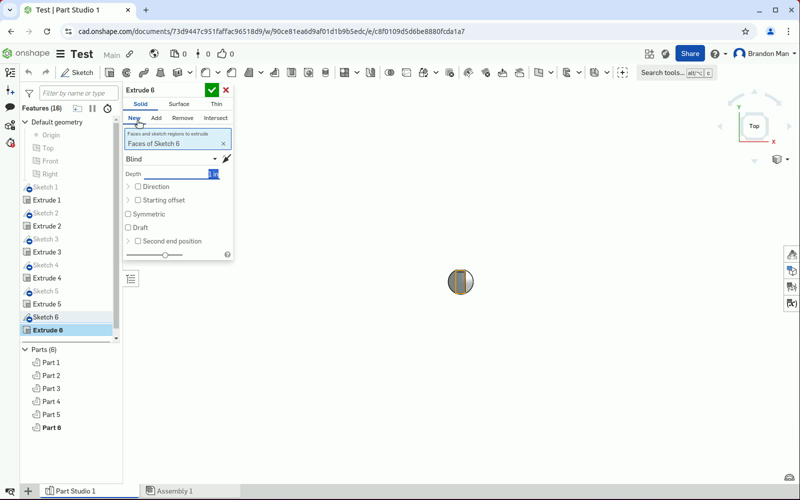
text(23.108)
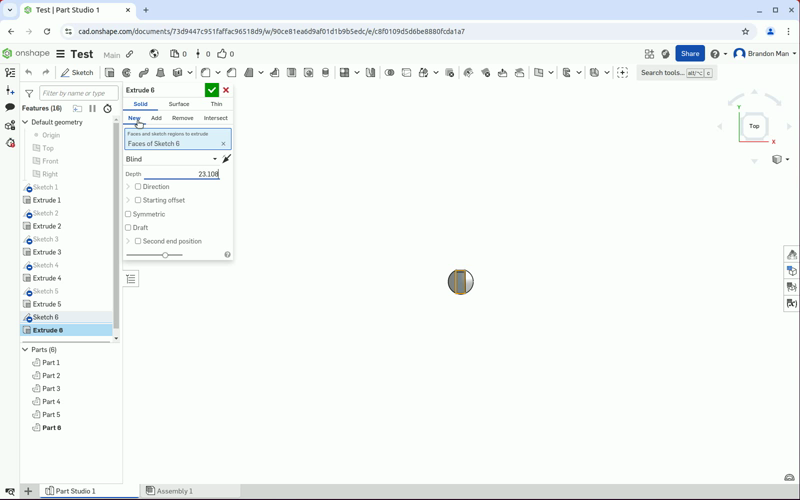
key(enter)
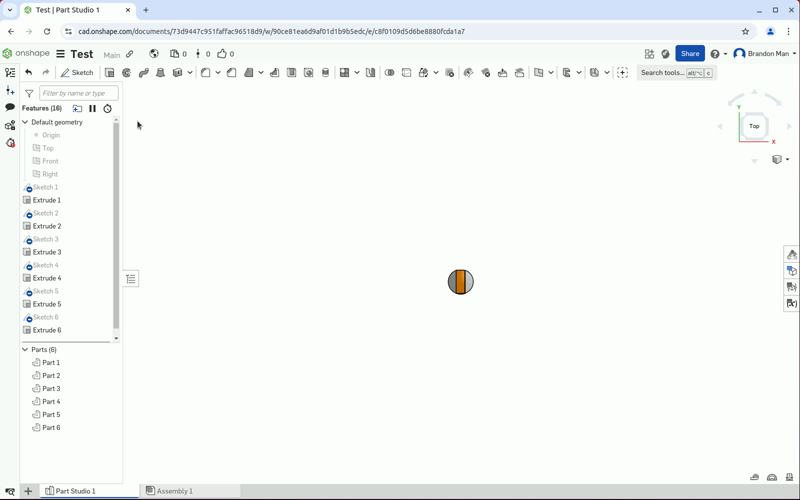
key(shift+h)
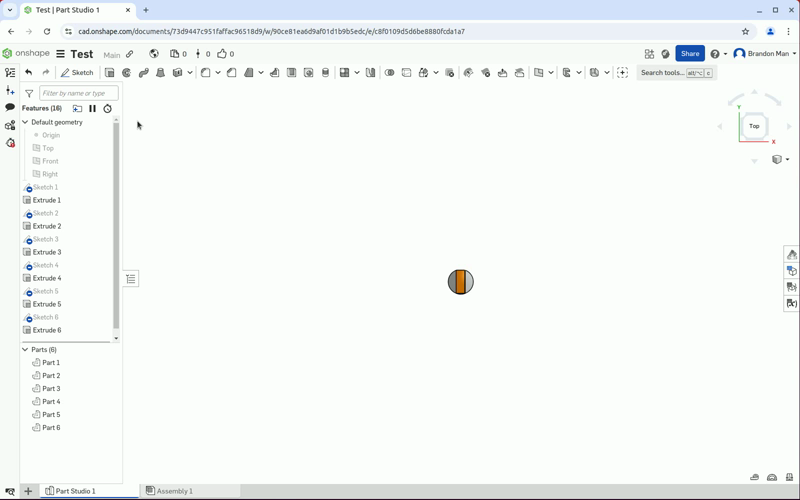
key(shift+h)
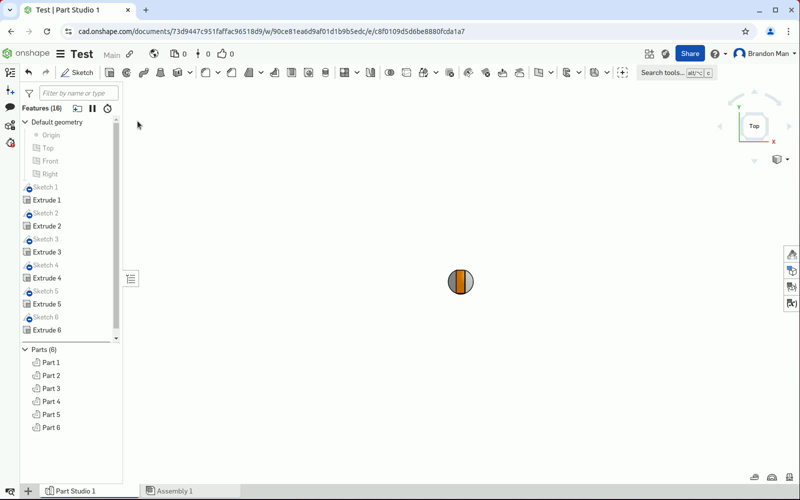
key(shift+7)
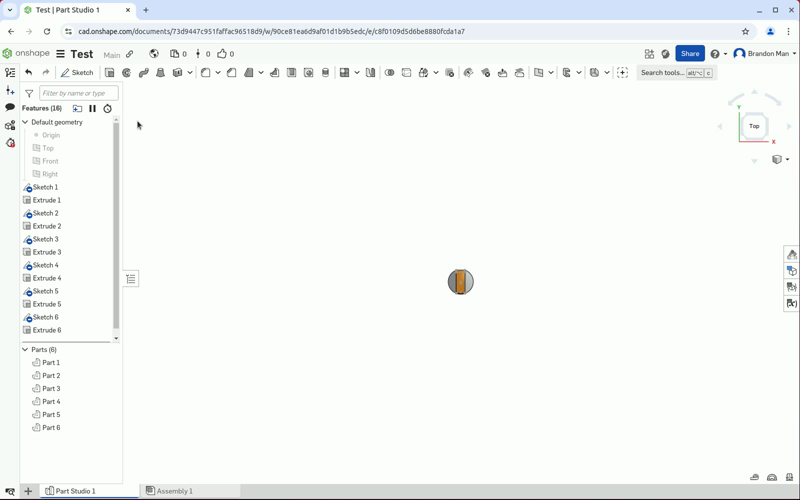
key(up, 3)
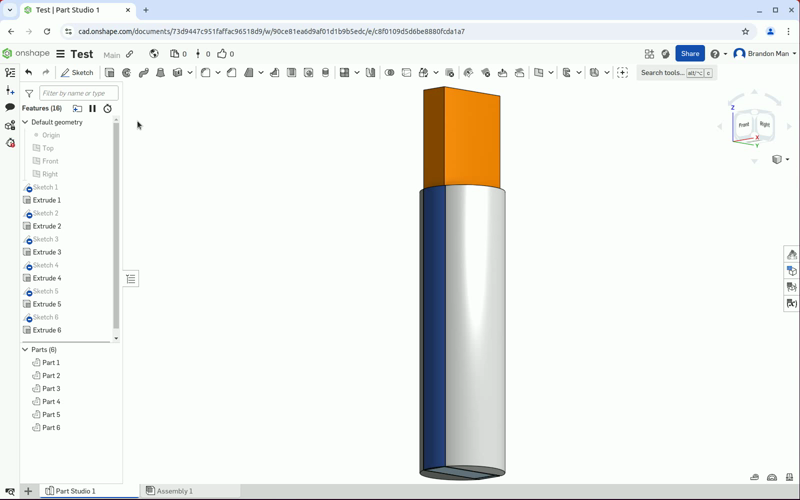
key(left, 3)
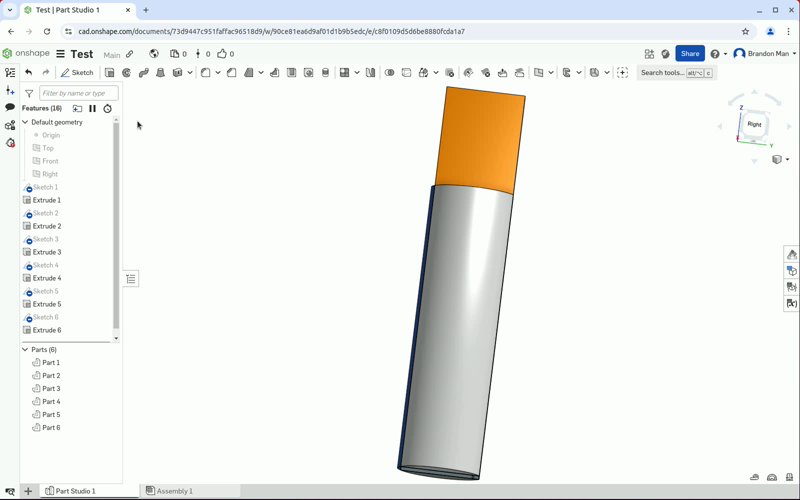
key(right, 3)
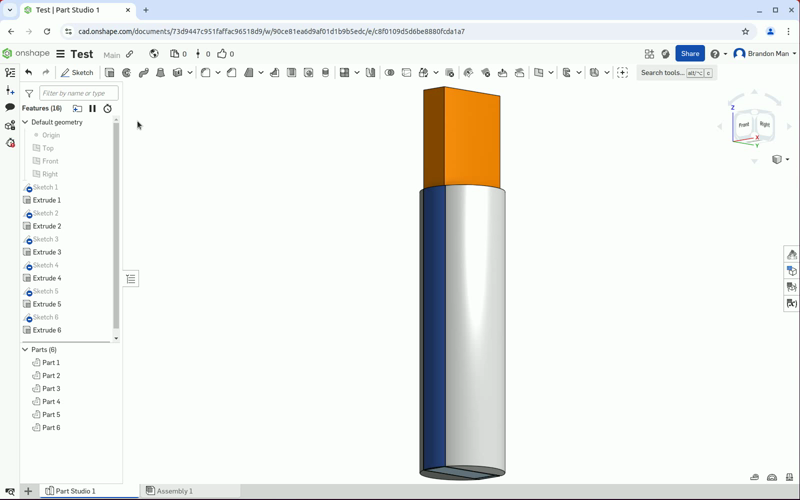
key(down, 3)
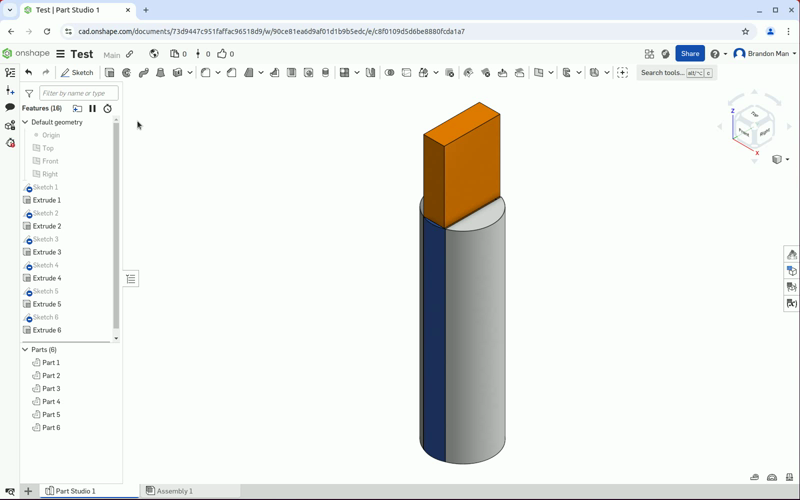
mouse_move(69, 189)
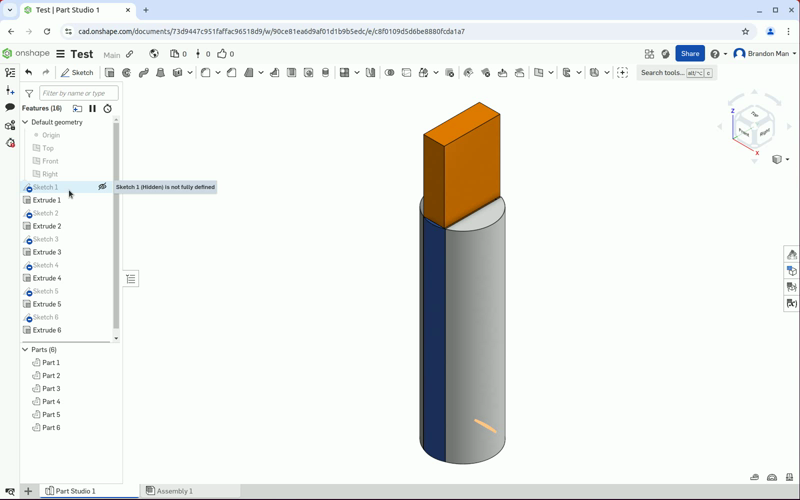
click(69, 189)